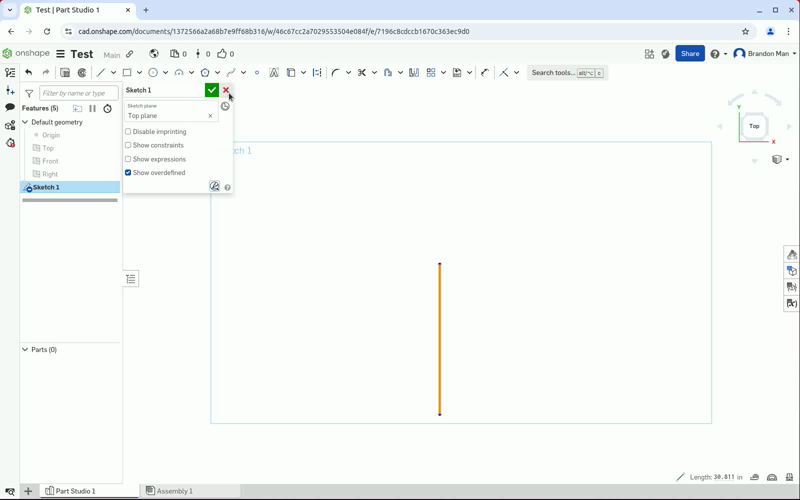
key(shift+h)
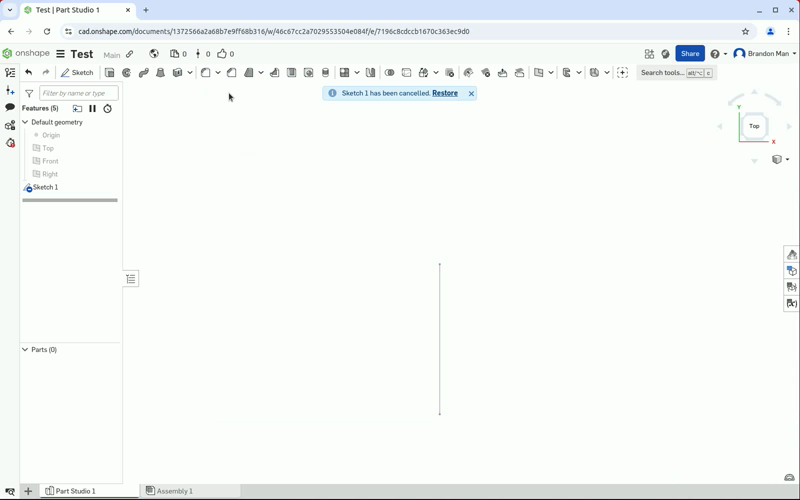
mouse_move(73, 352)
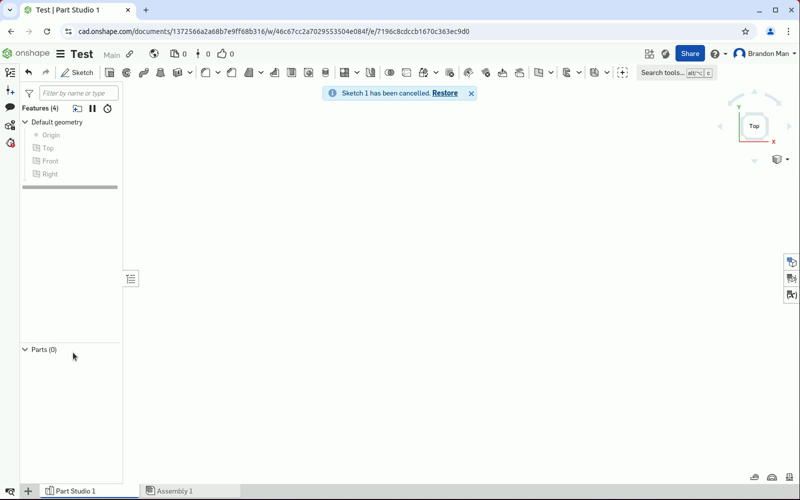
key(y)
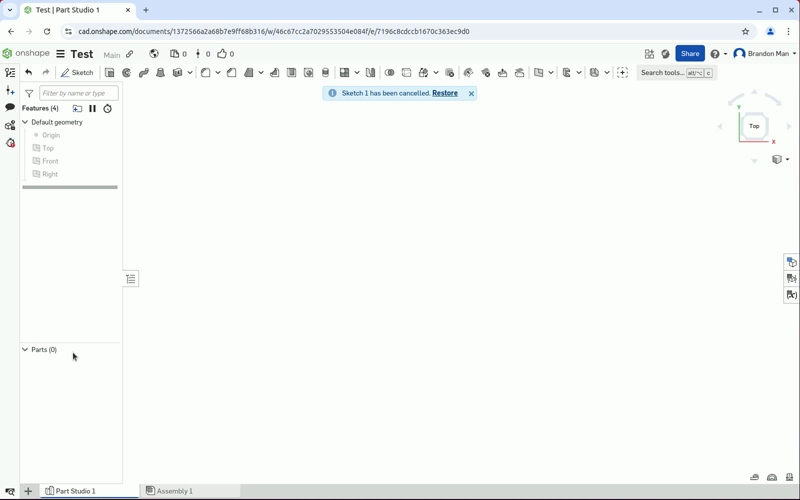
key(shift+p)
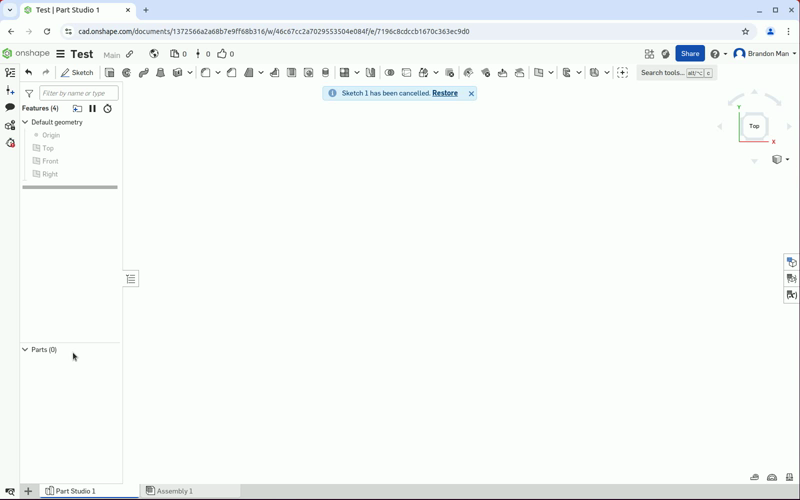
key(space)
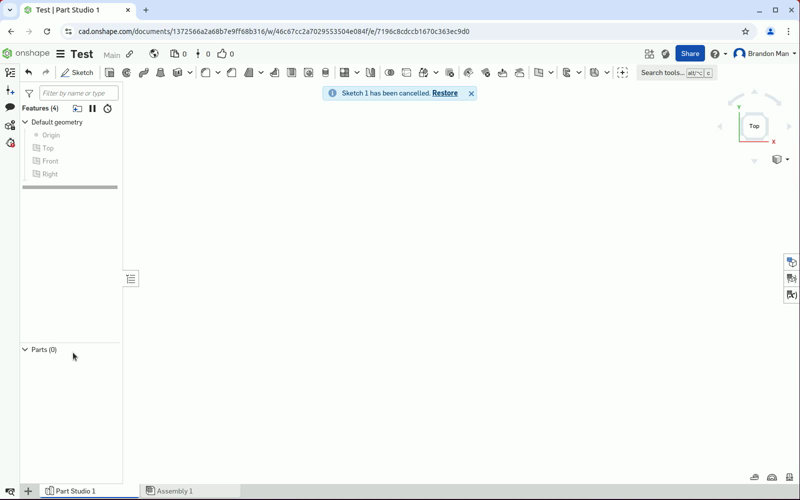
key_down(shift)
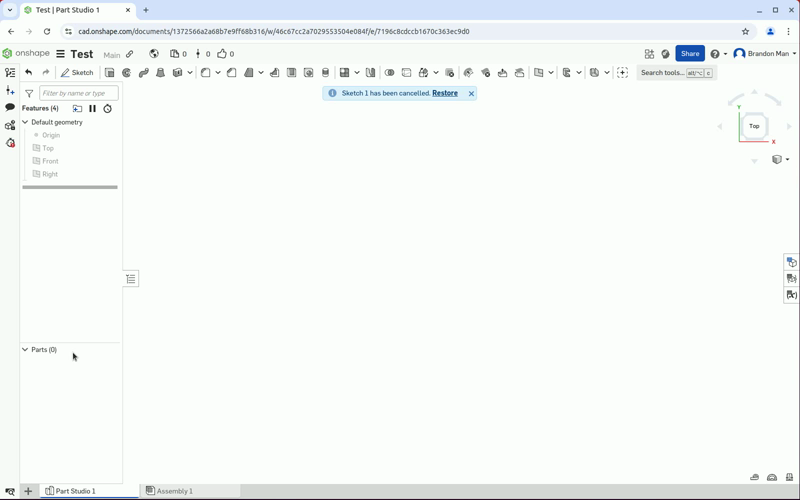
key(up)
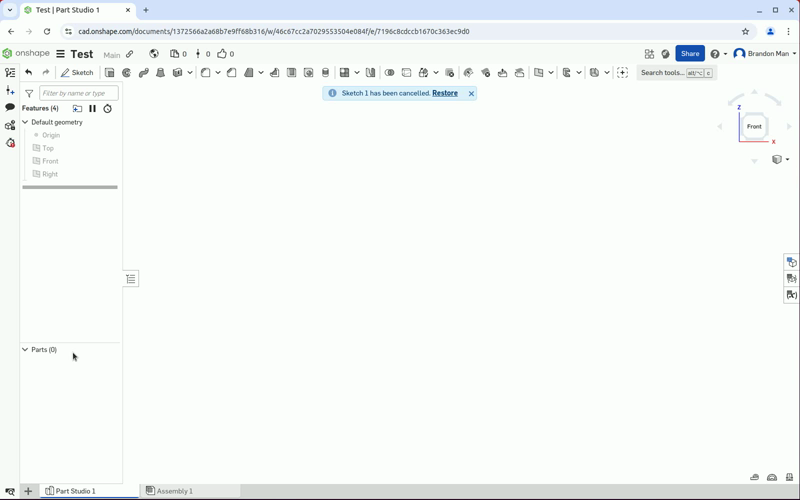
key_up(shift)
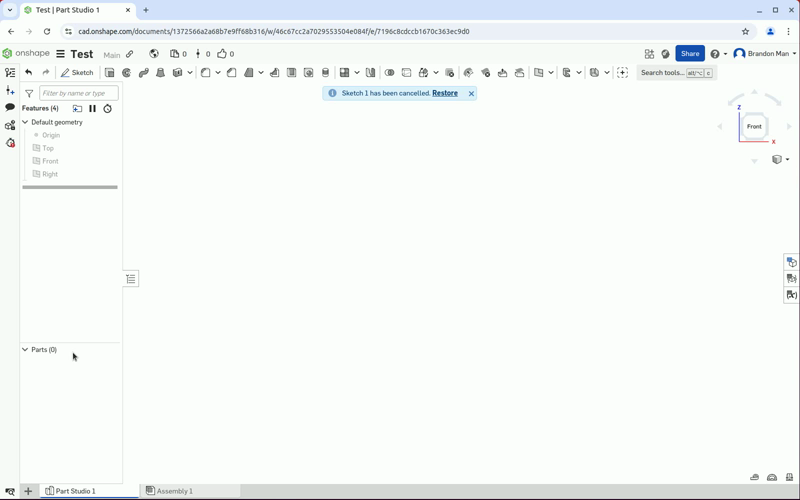
mouse_move(73, 352)
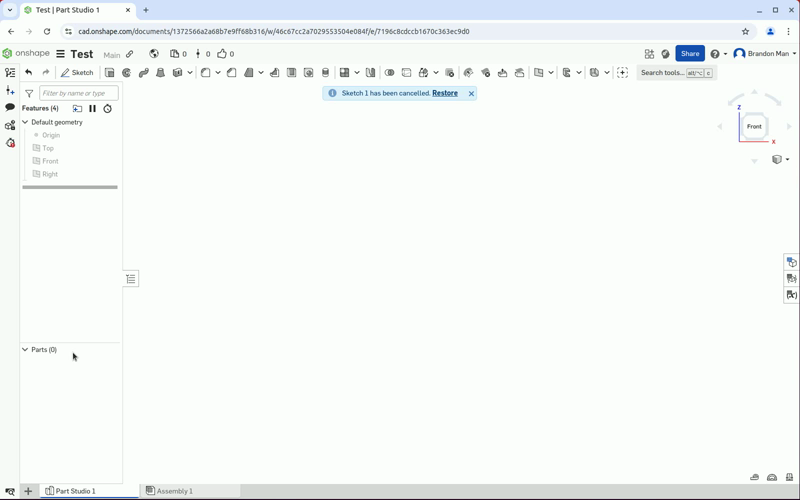
key(shift+y)
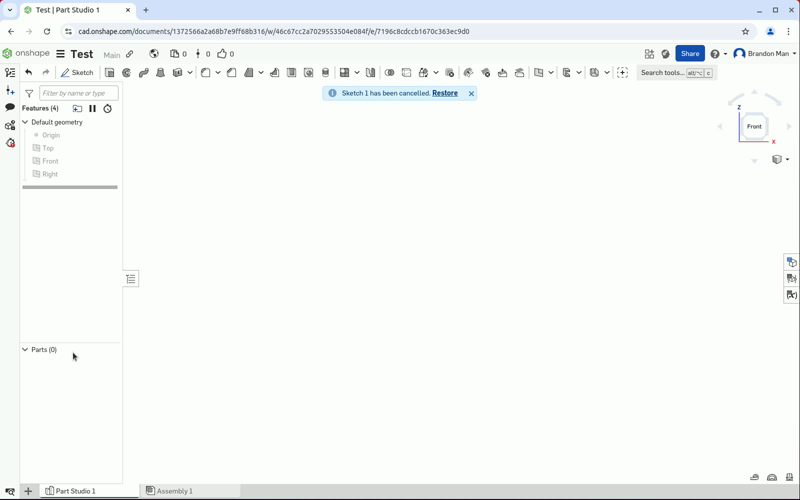
key(shift+s)
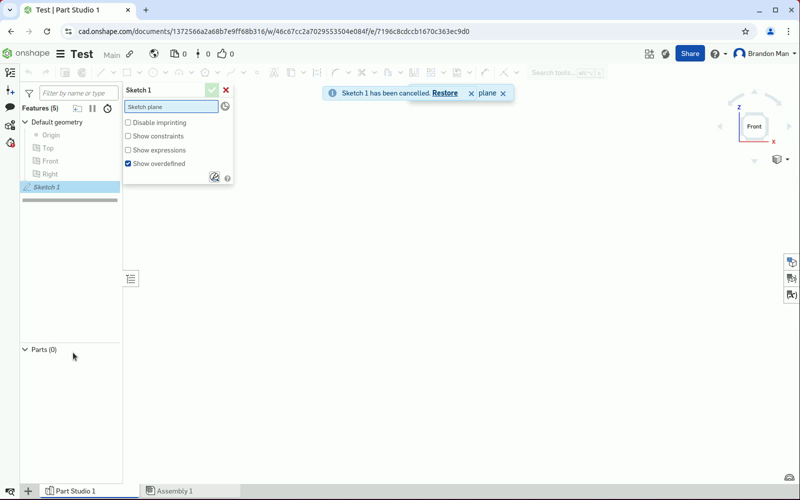
mouse_move(73, 163)
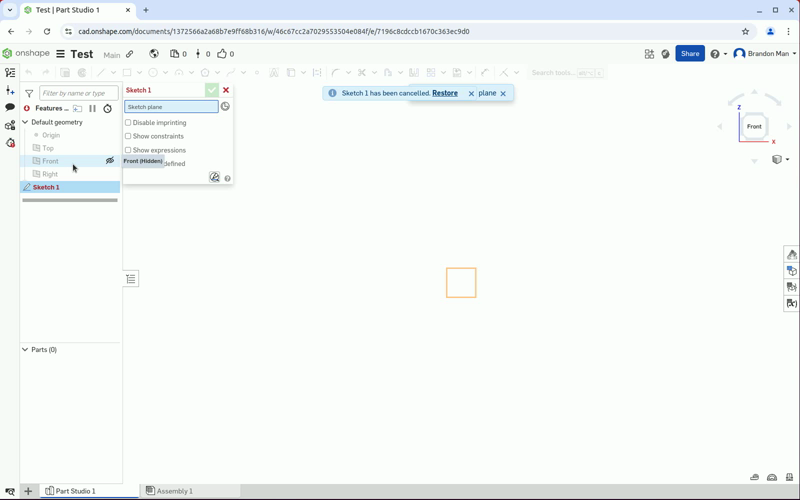
click(73, 163)
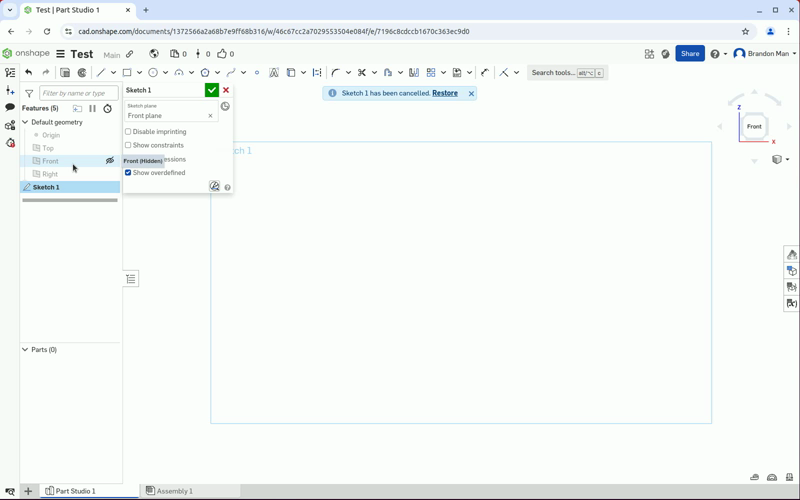
mouse_move(73, 352)
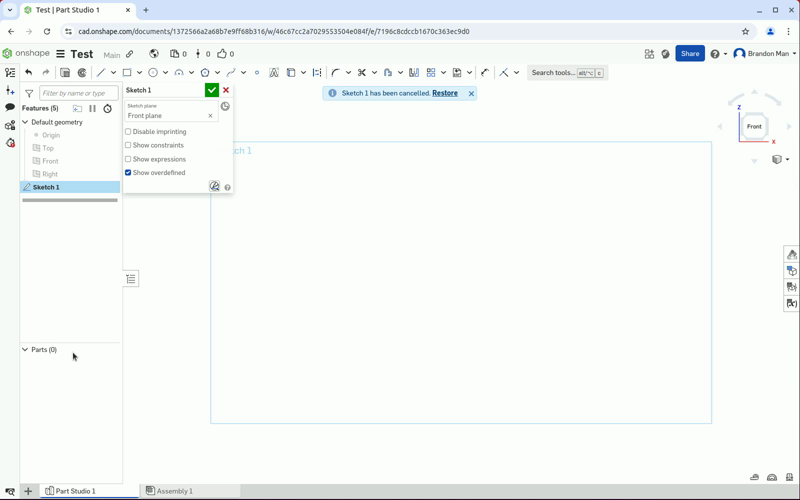
key(y)
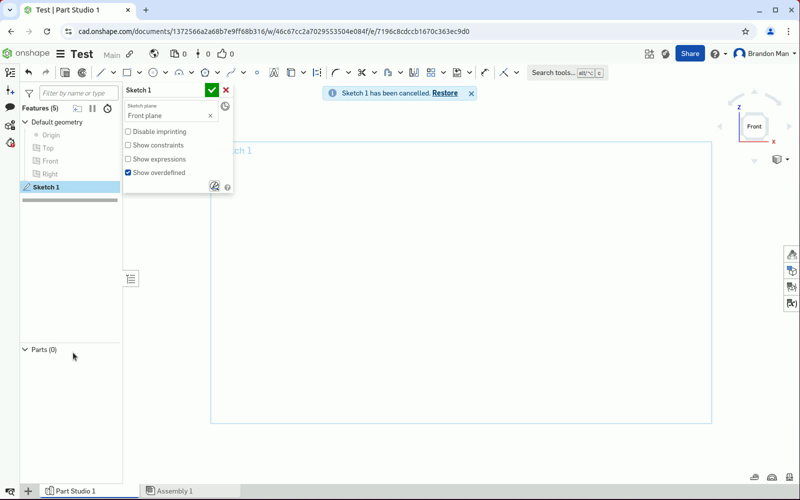
key(l)
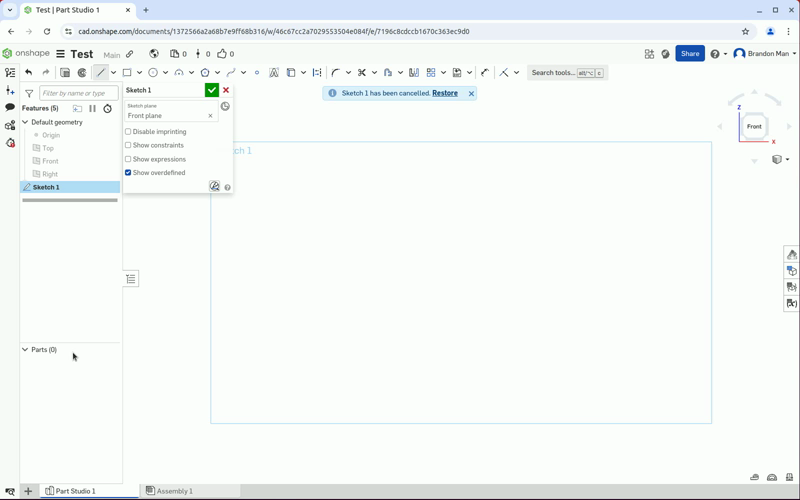
key_down(shift)
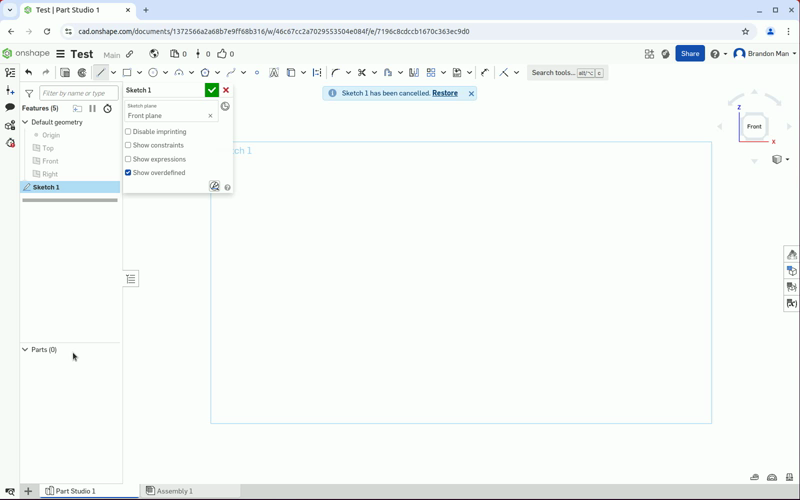
mouse_move(460, 327)
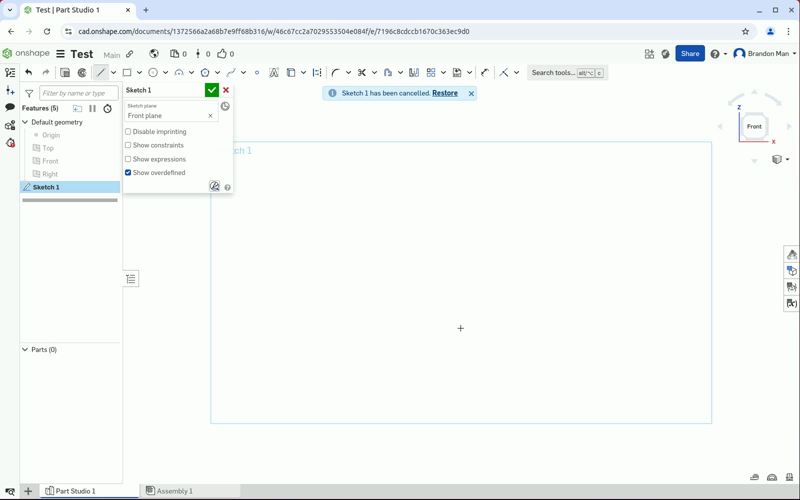
click(460, 327)
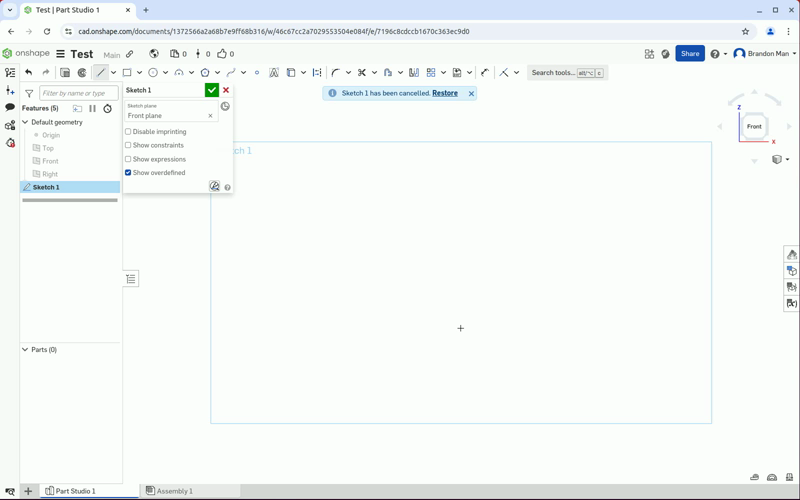
key_up(shift)
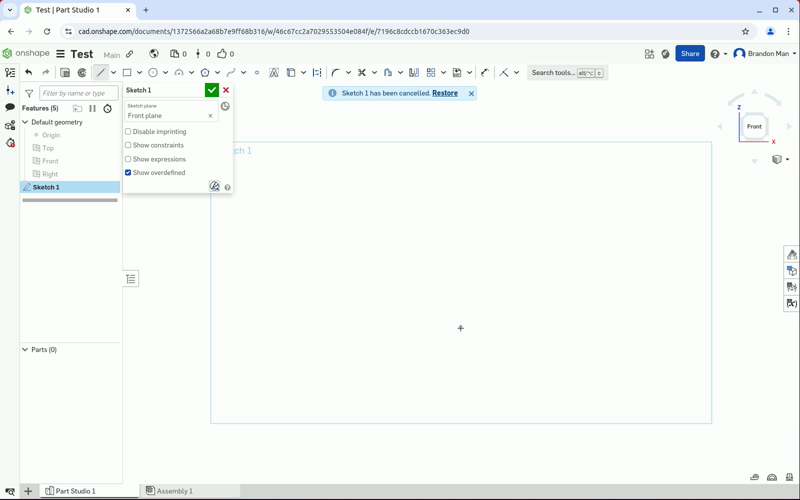
key_down(shift)
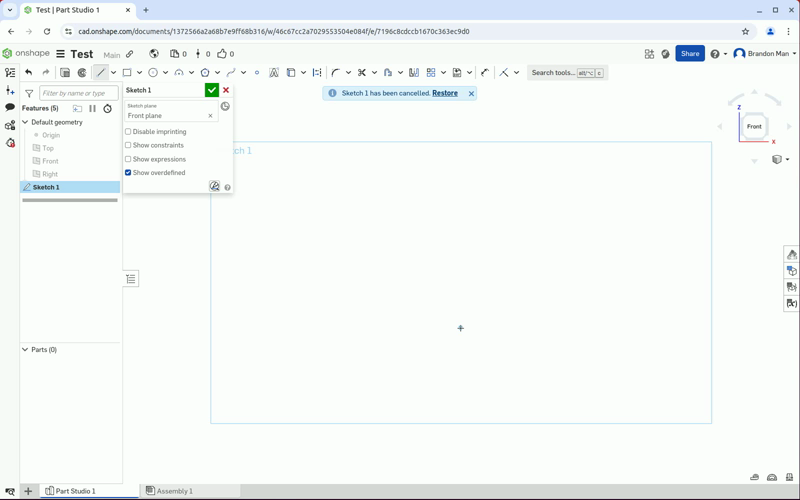
mouse_move(490, 327)
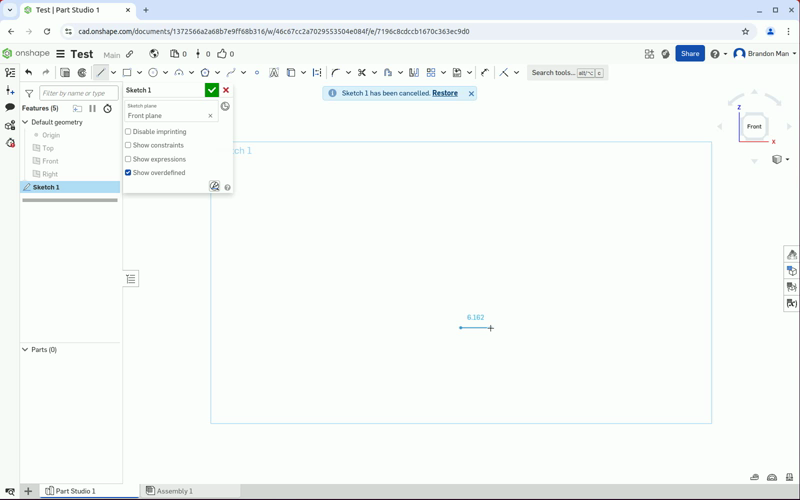
mouse_move(475, 324)
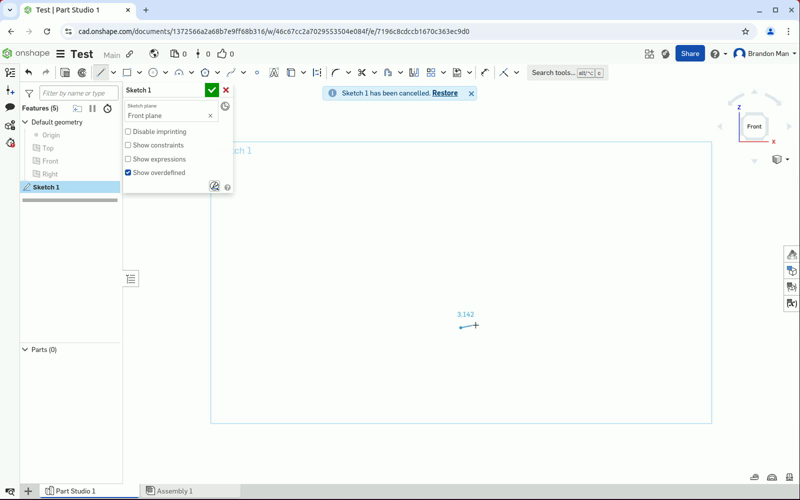
click(475, 324)
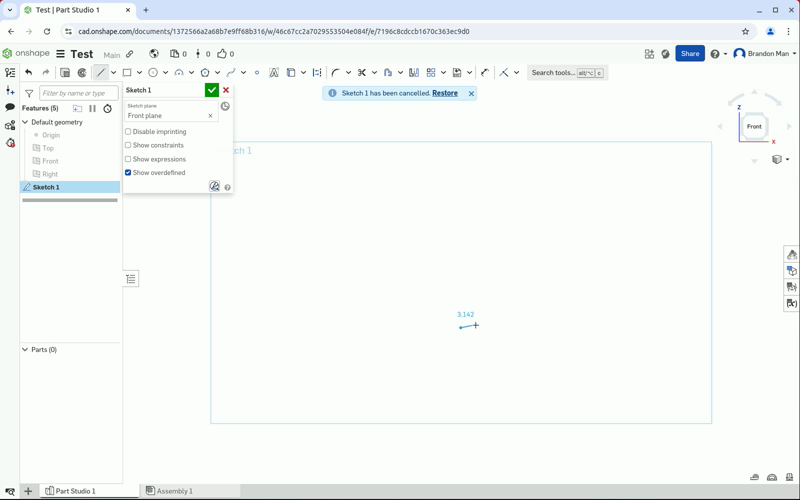
key_up(shift)
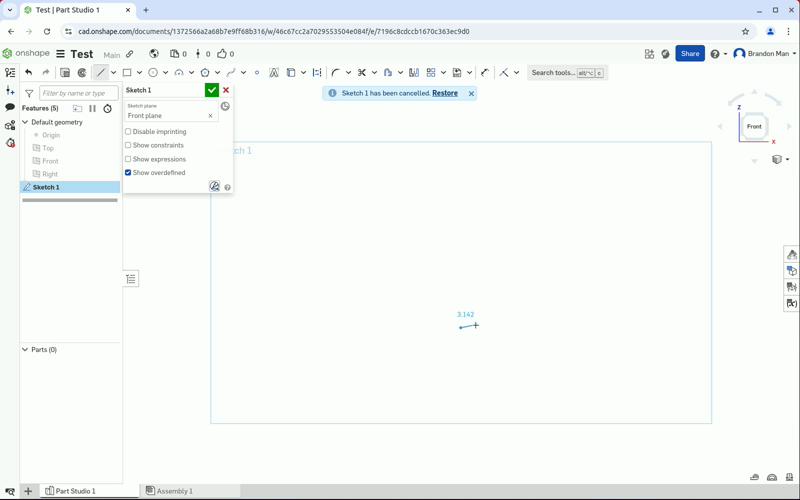
key(esc)
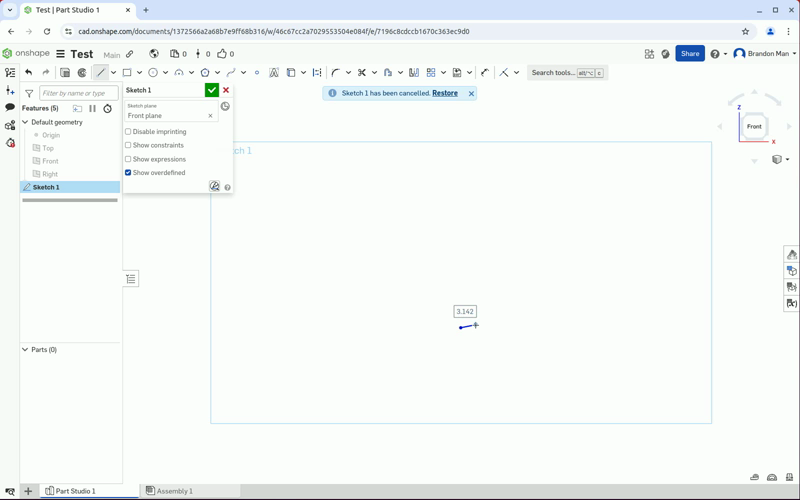
key(a)
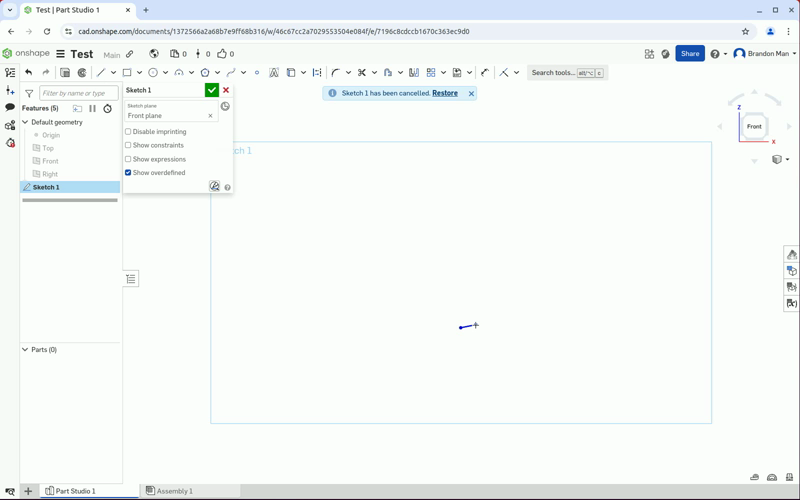
mouse_move(475, 324)
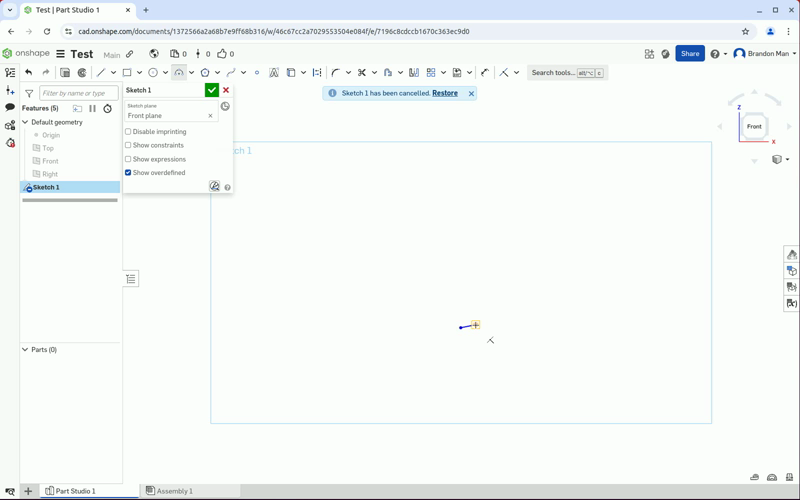
click(475, 324)
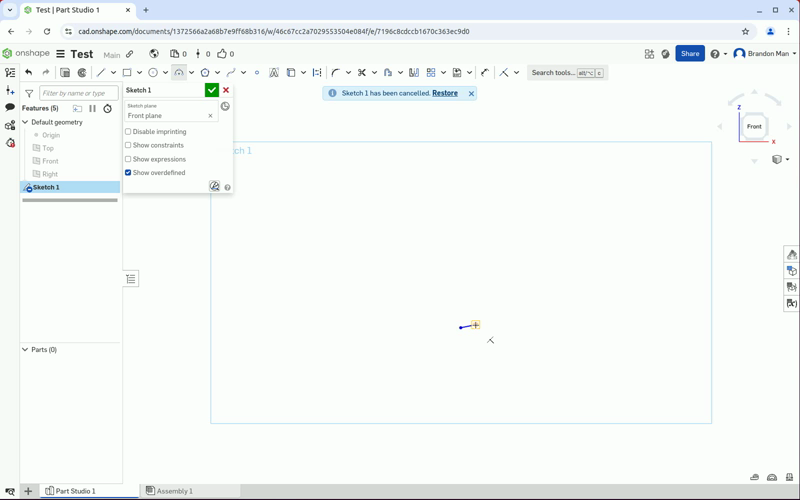
key_down(shift)
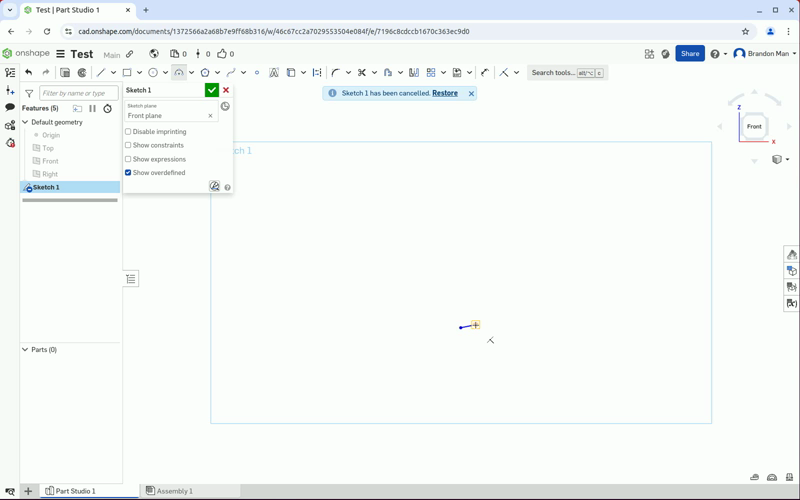
mouse_move(475, 242)
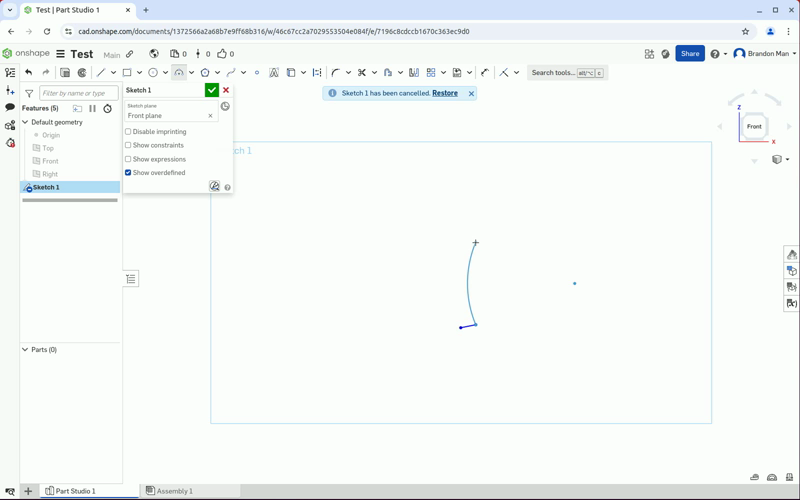
click(475, 242)
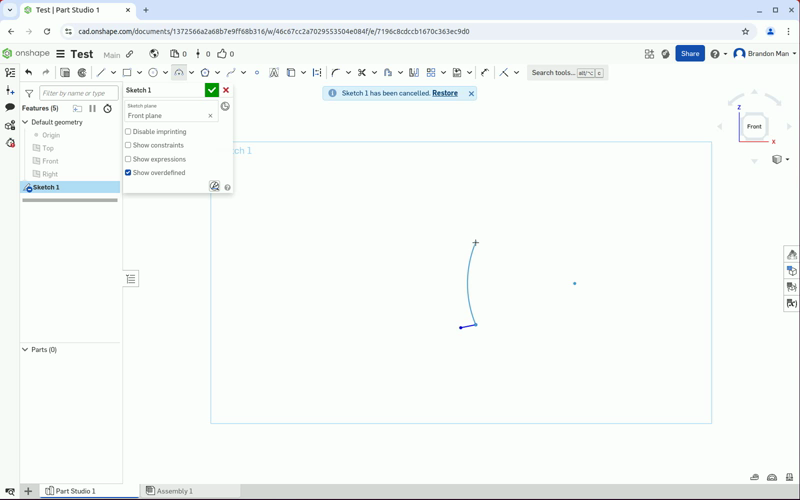
mouse_move(504, 283)
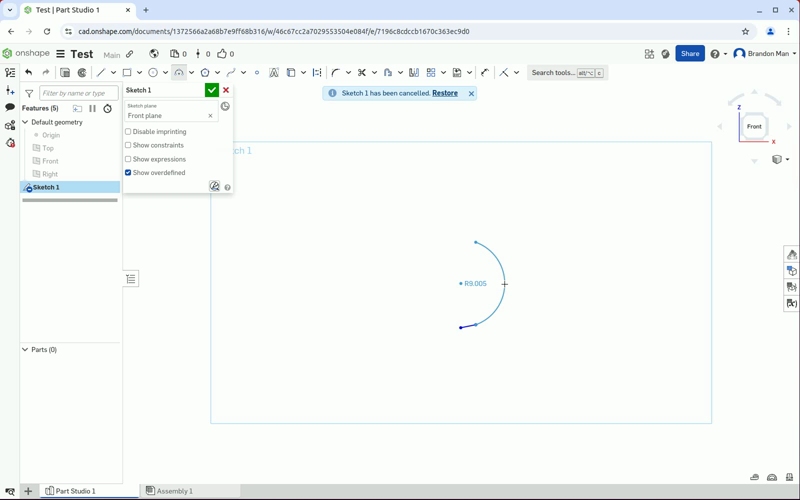
click(504, 283)
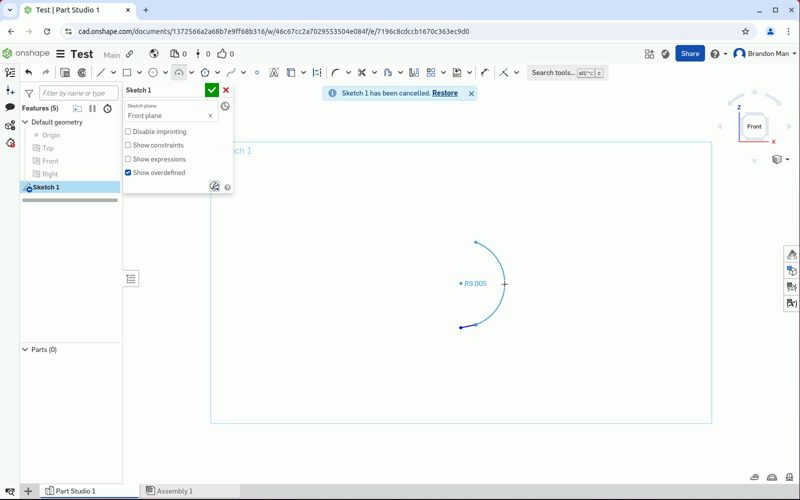
key_up(shift)
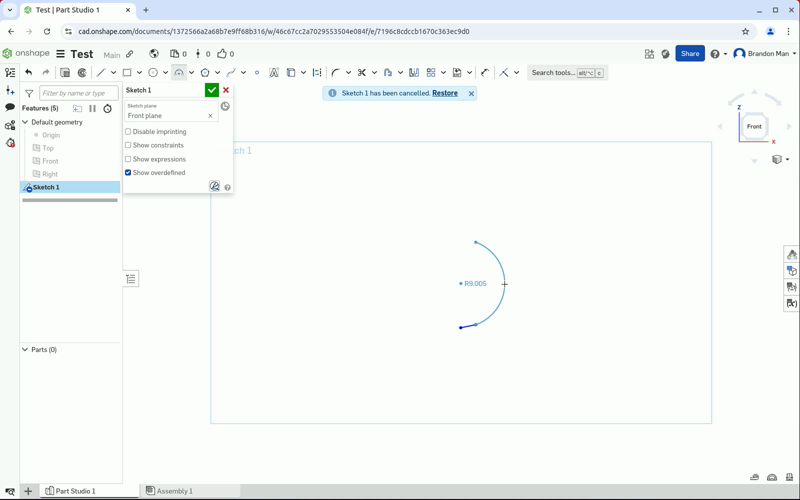
key(esc)
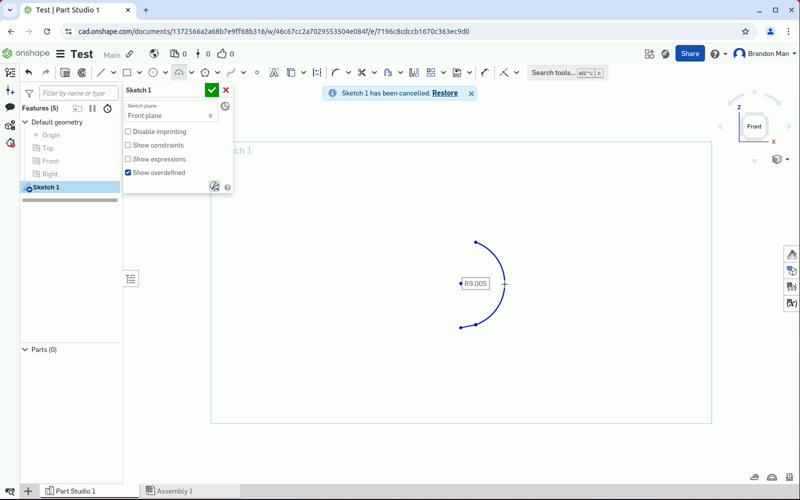
key(l)
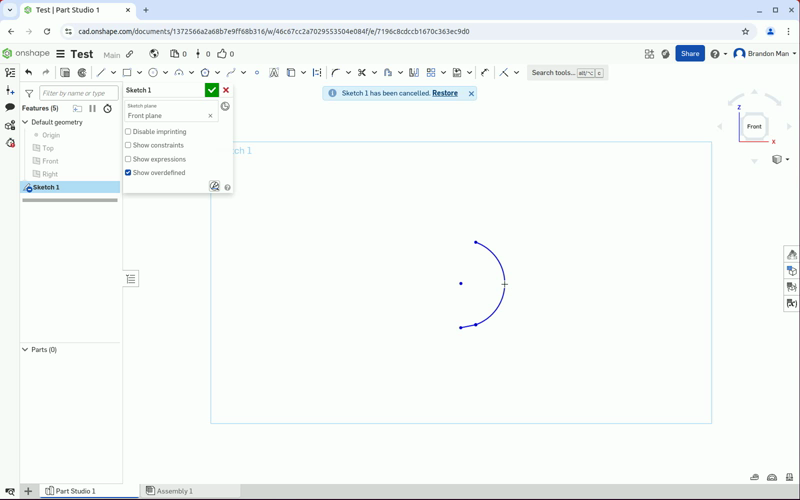
mouse_move(475, 242)
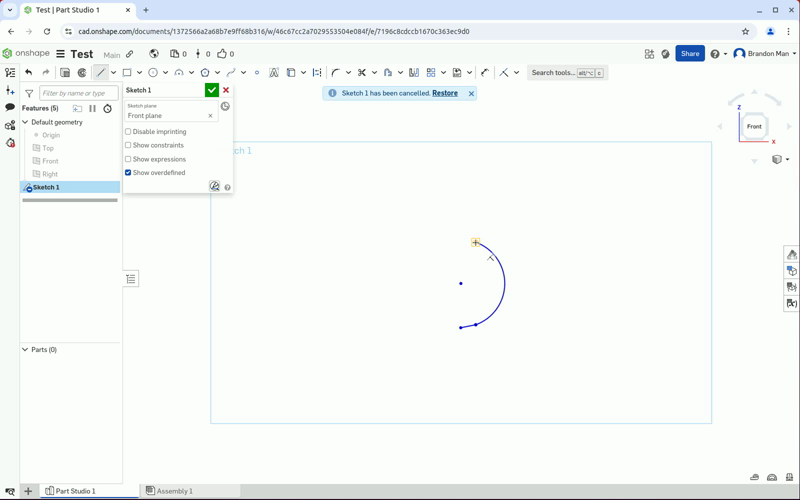
click(475, 242)
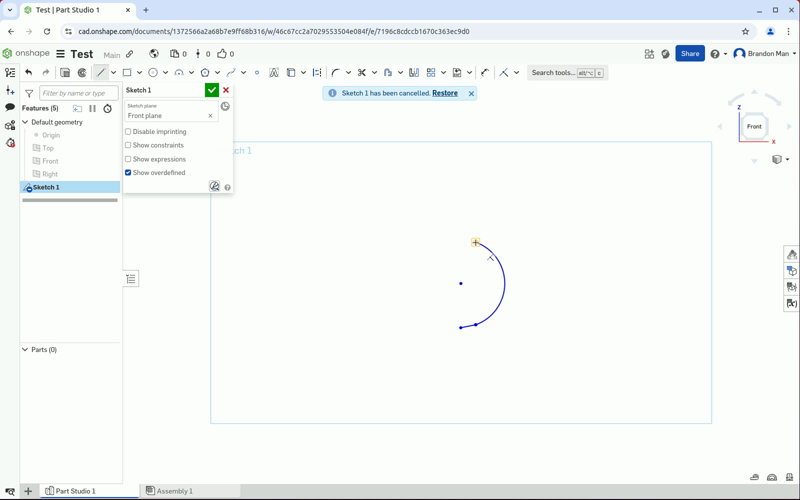
key_down(shift)
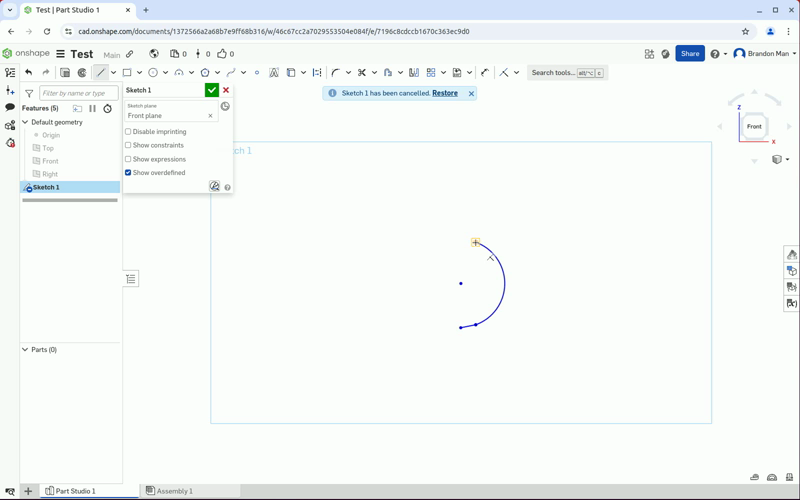
mouse_move(505, 242)
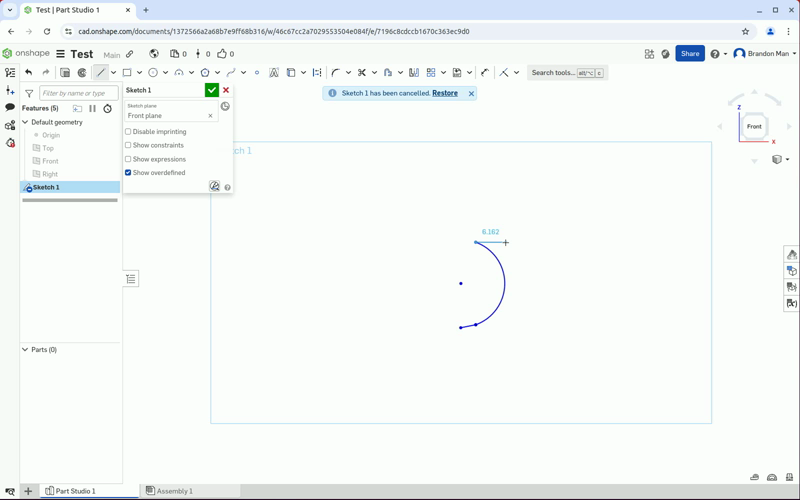
mouse_move(460, 239)
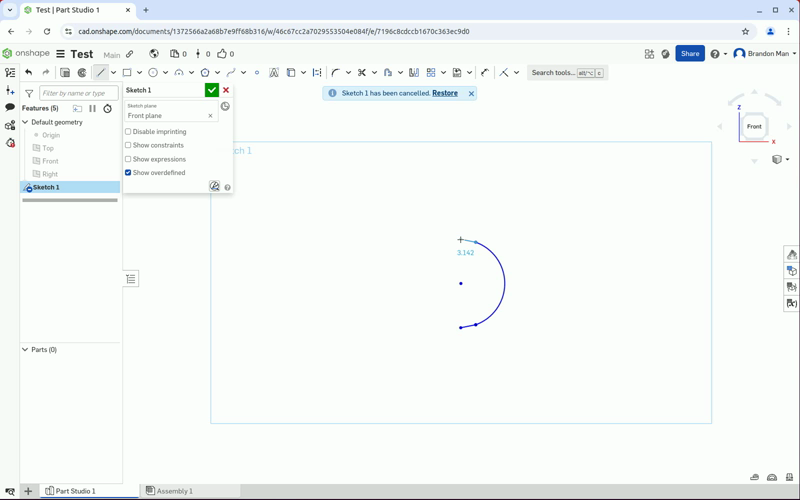
click(460, 239)
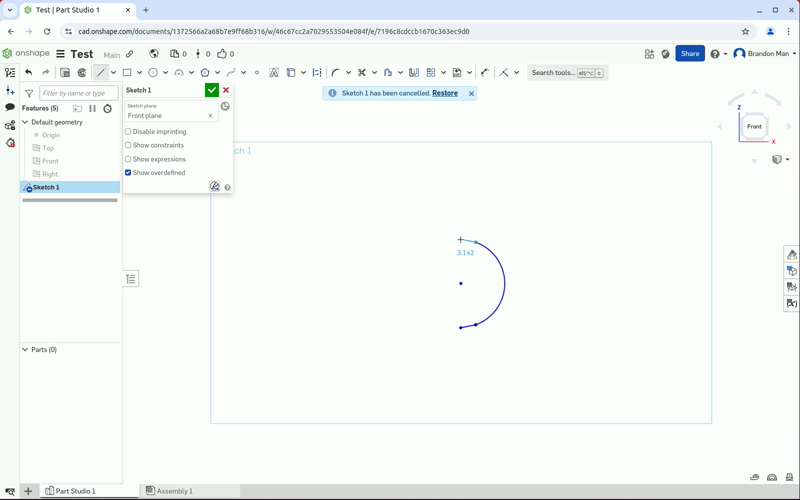
key_up(shift)
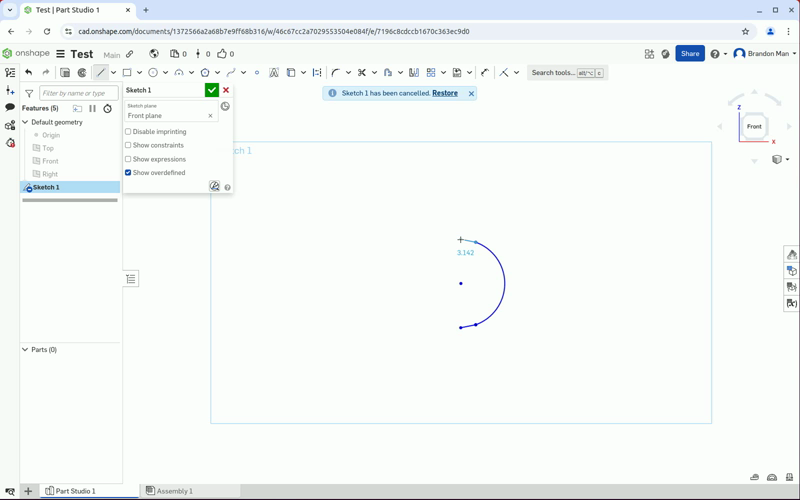
key(esc)
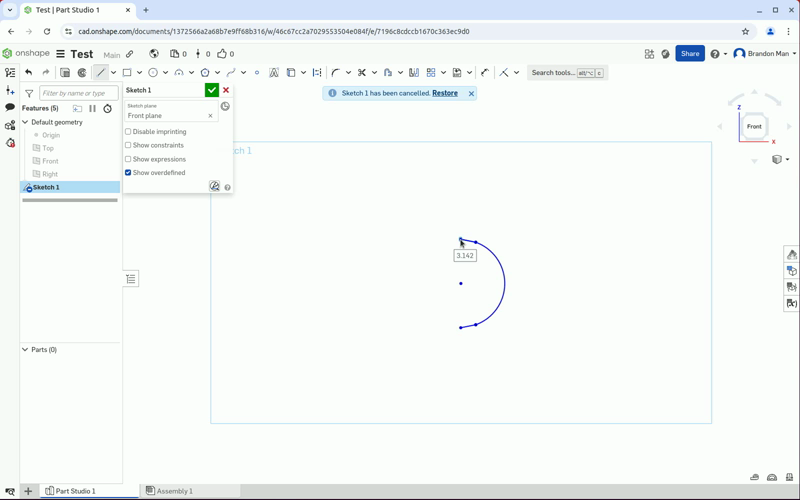
key(a)
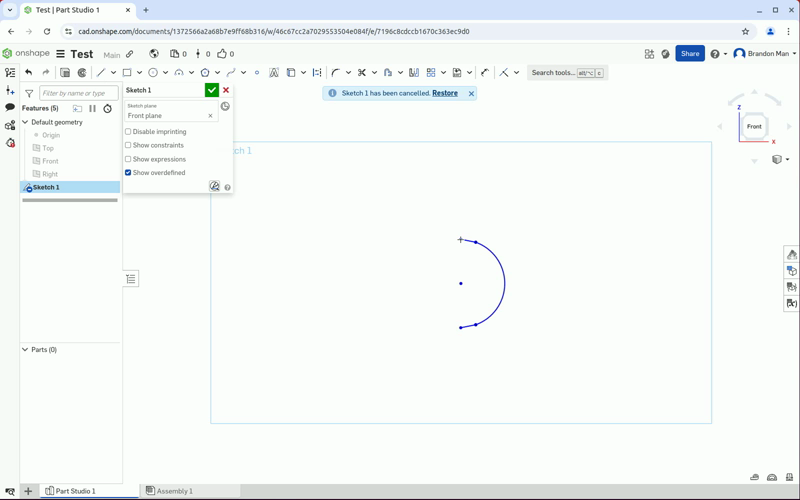
mouse_move(460, 239)
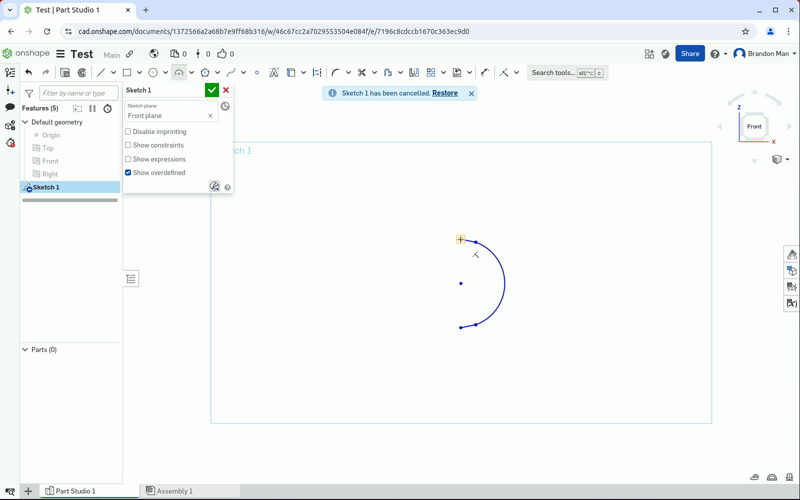
click(460, 239)
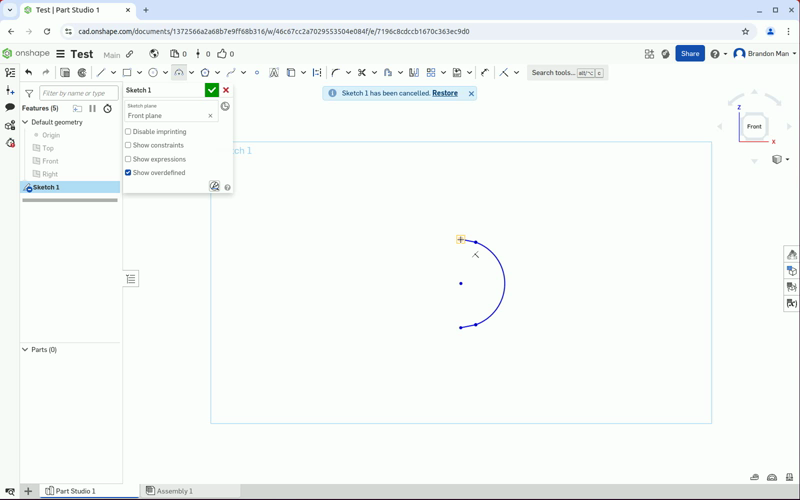
mouse_move(460, 327)
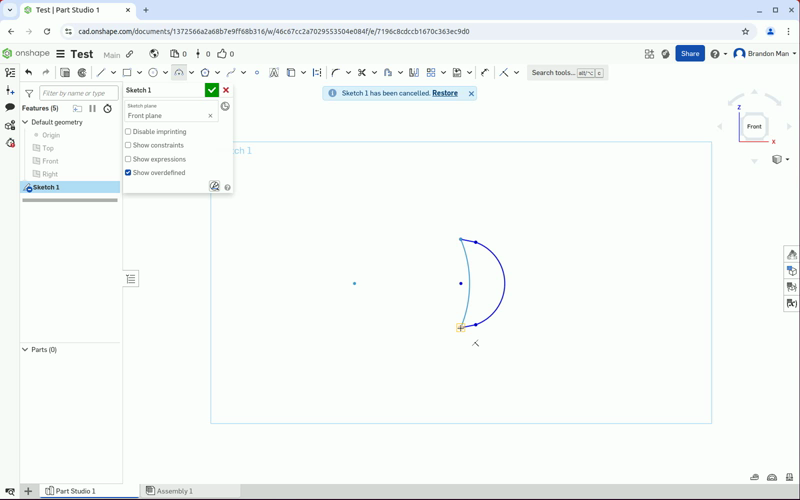
click(460, 327)
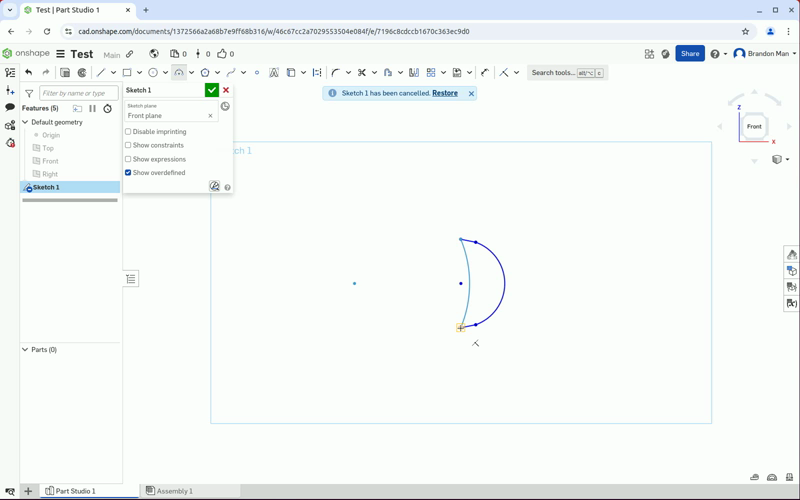
key_down(shift)
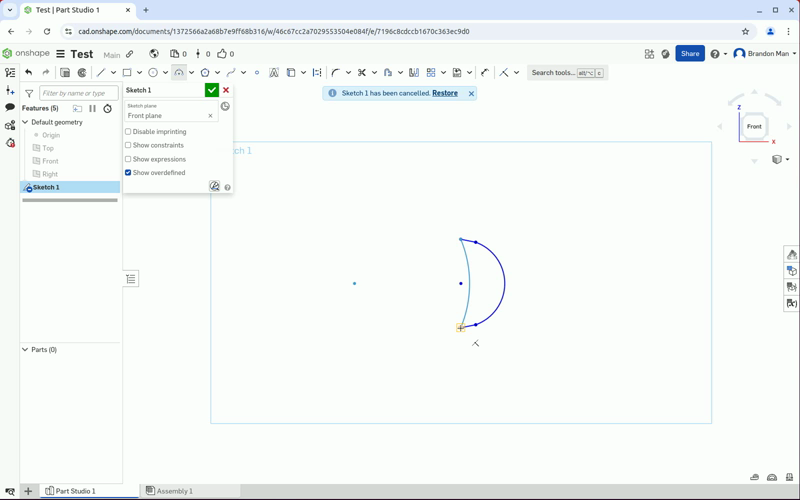
mouse_move(416, 283)
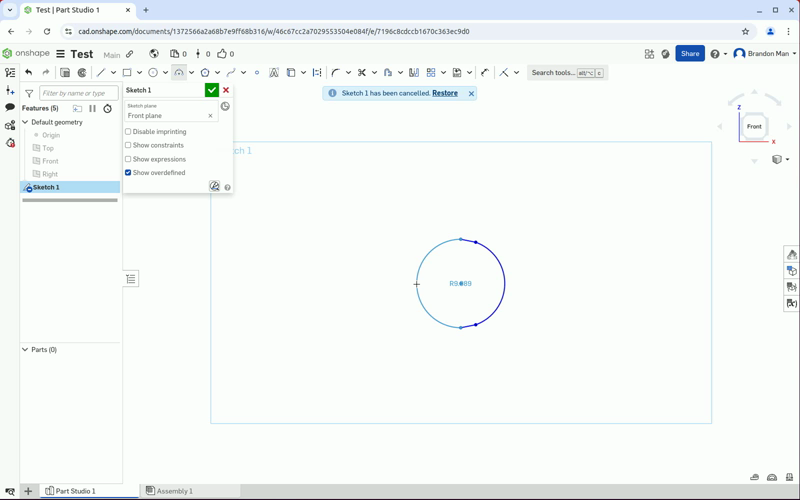
click(416, 283)
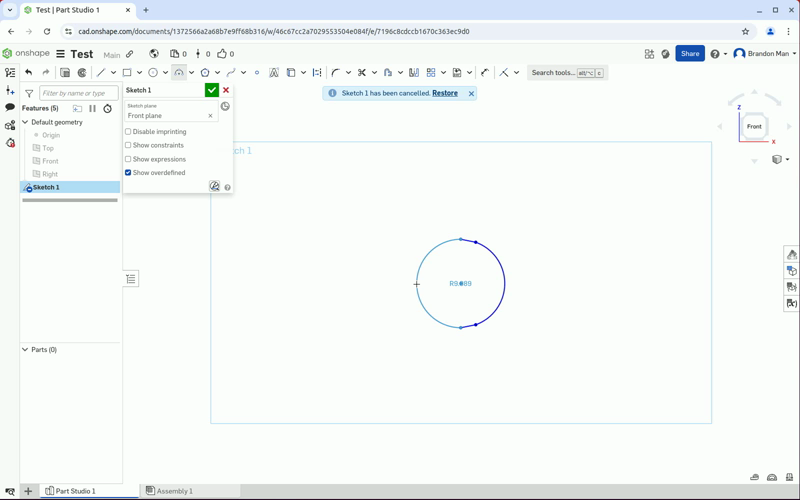
key_up(shift)
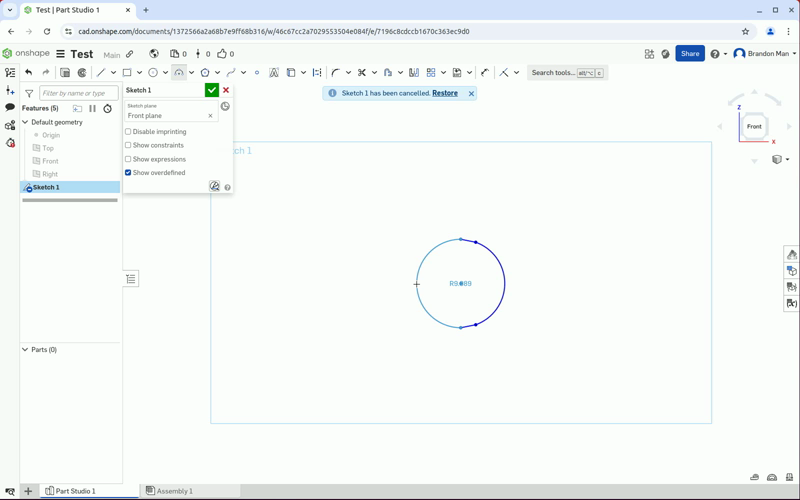
key(esc)
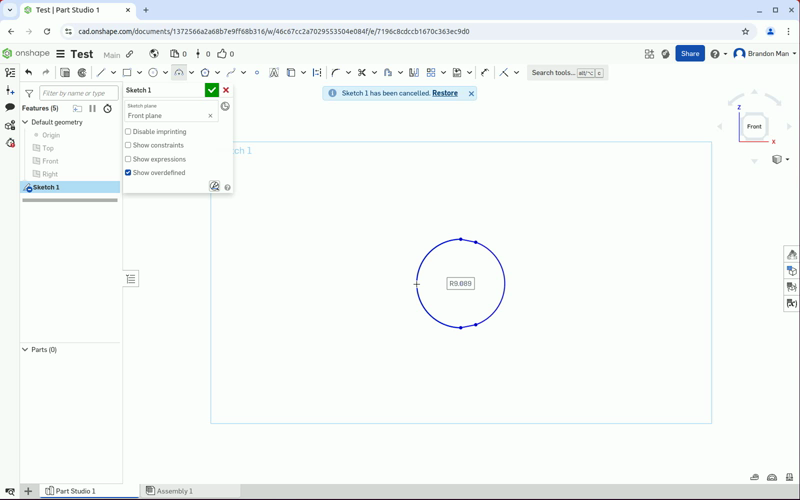
key(l)
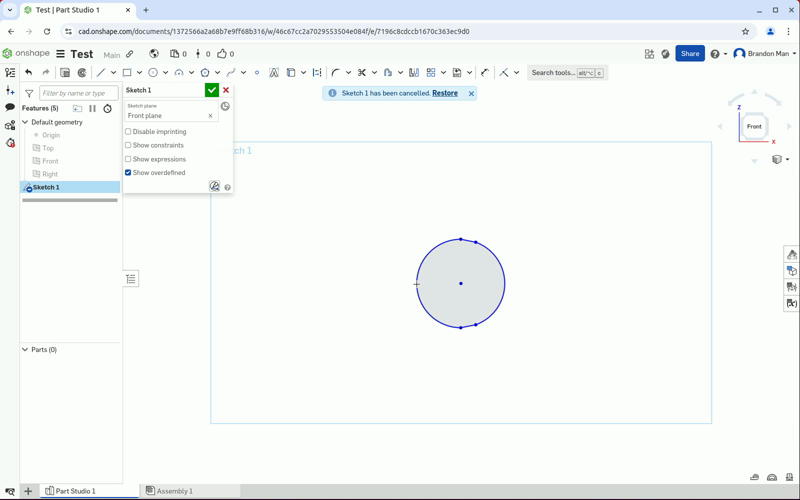
key_down(shift)
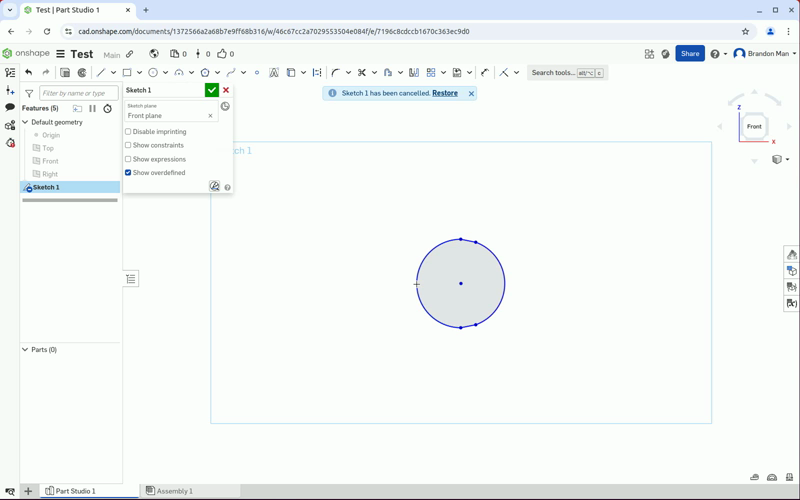
mouse_move(431, 290)
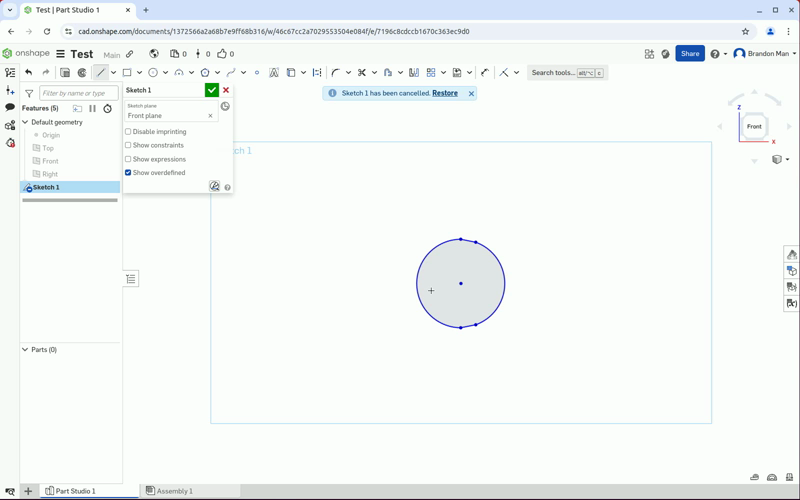
click(431, 290)
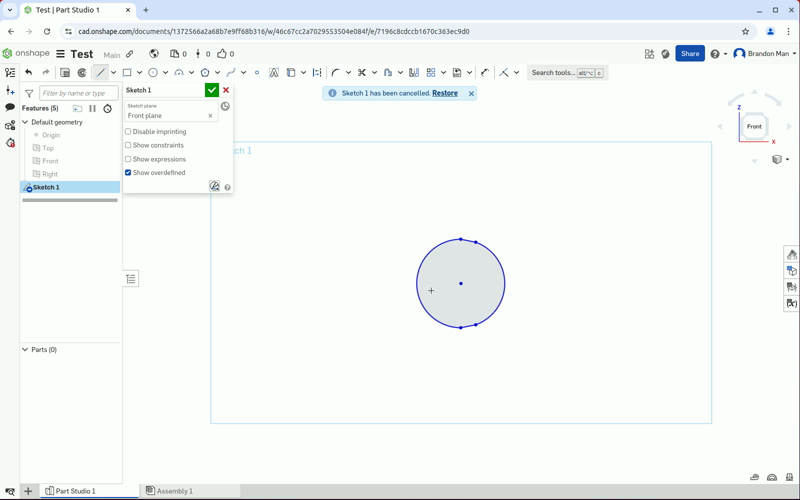
key_up(shift)
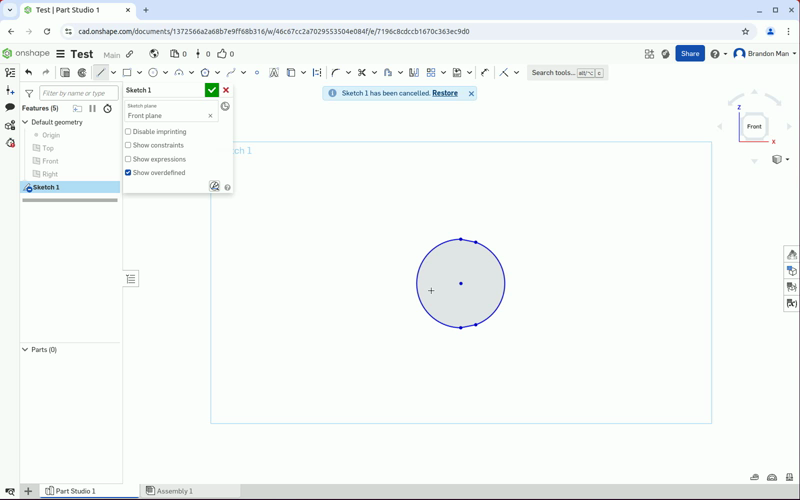
key_down(shift)
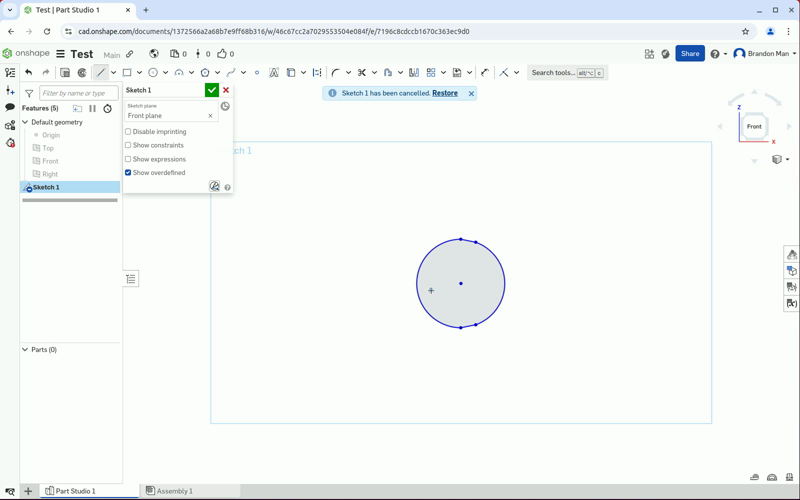
mouse_move(461, 290)
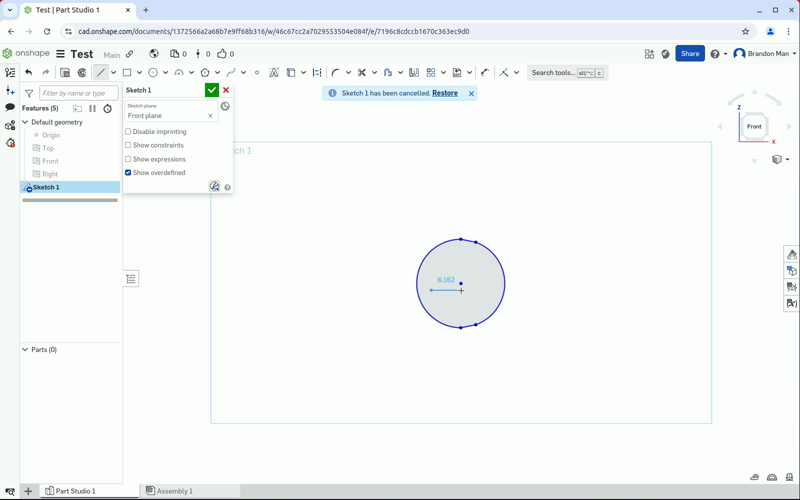
mouse_move(440, 290)
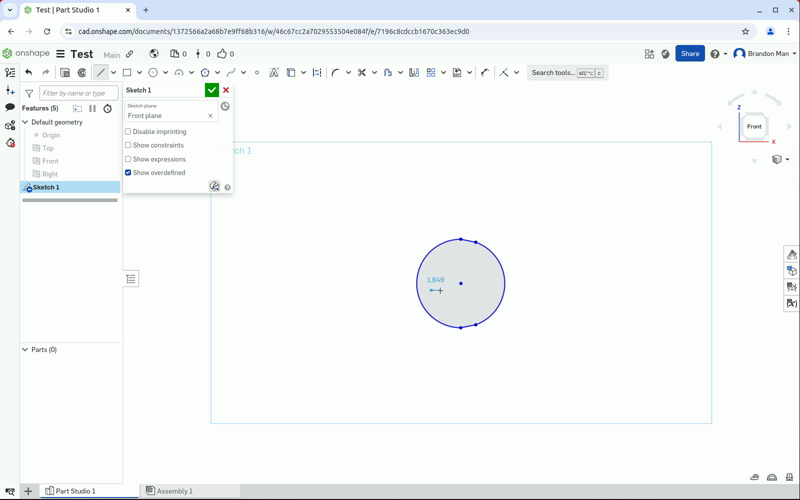
click(440, 290)
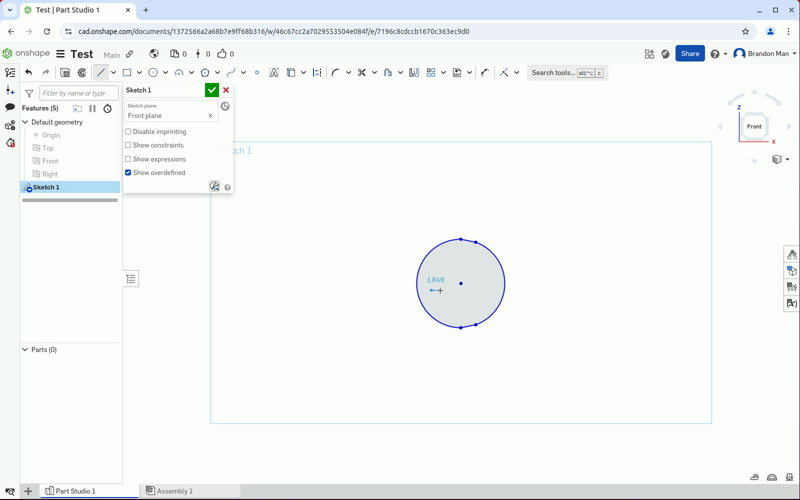
key_up(shift)
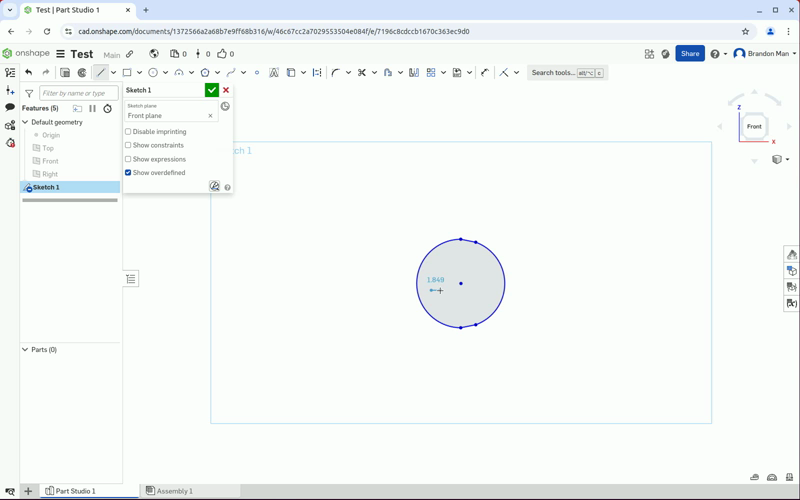
key(esc)
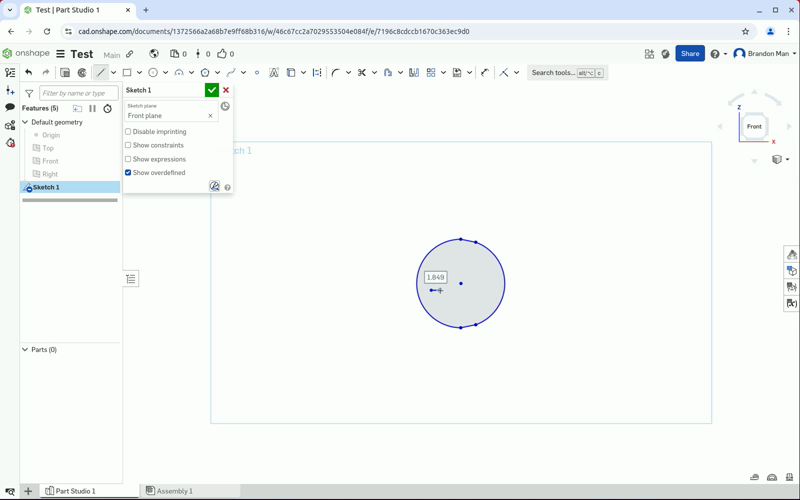
key(a)
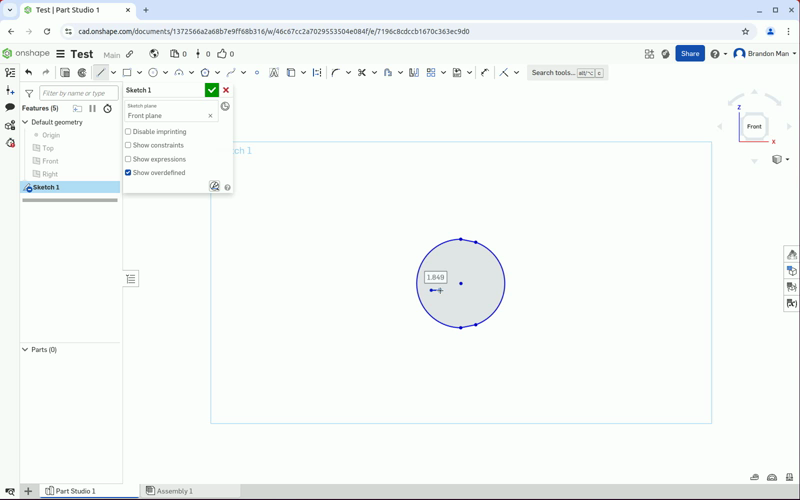
mouse_move(440, 290)
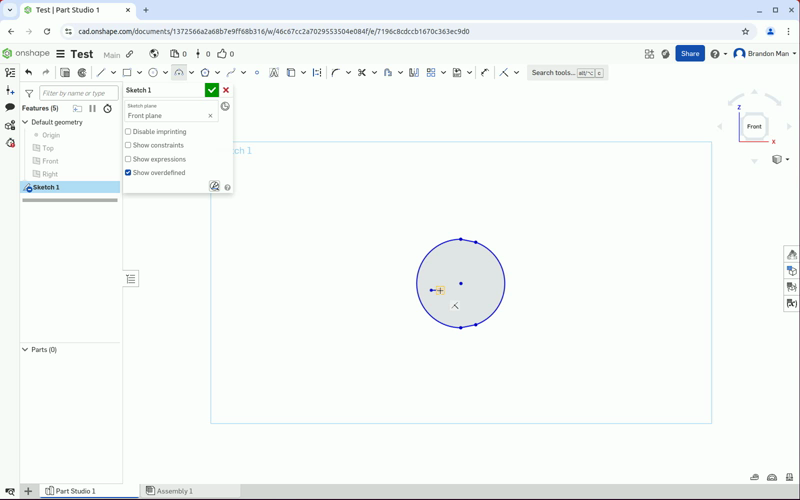
click(440, 290)
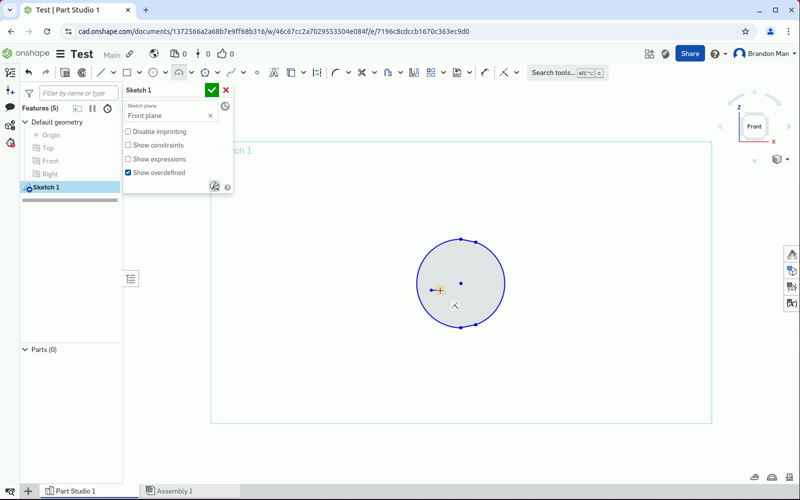
key_down(shift)
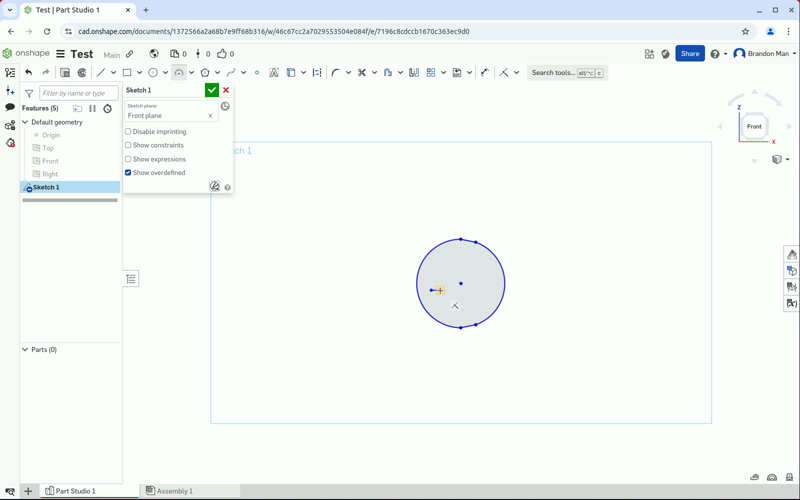
mouse_move(481, 290)
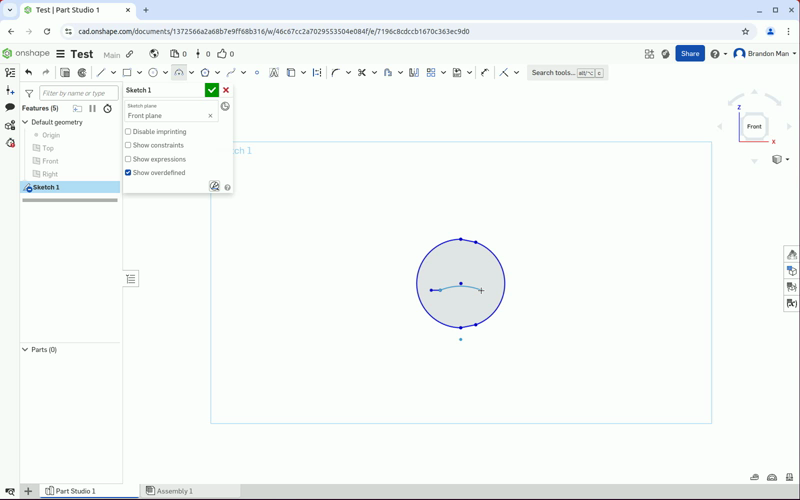
click(481, 290)
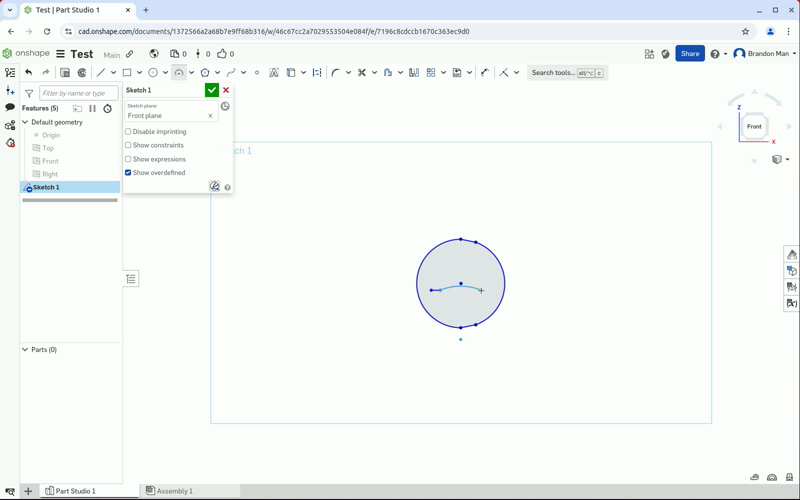
mouse_move(460, 304)
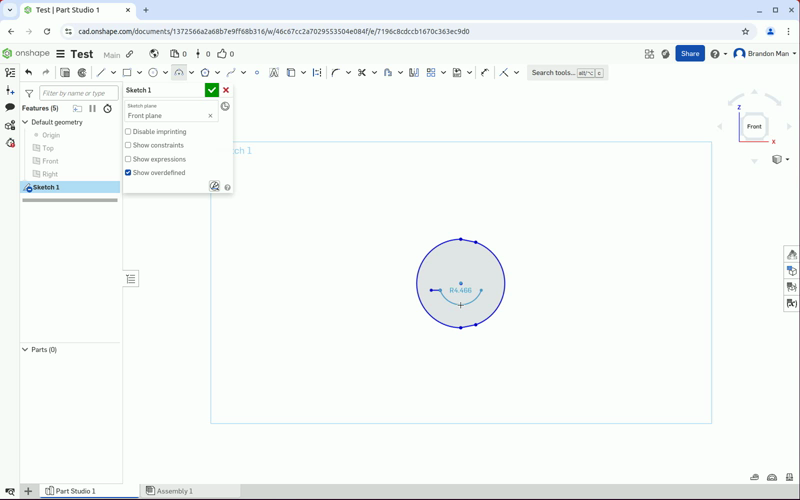
click(460, 304)
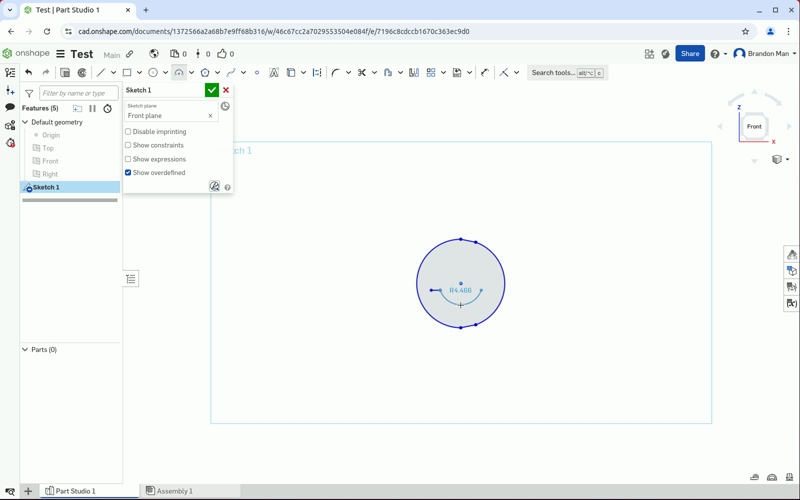
key_up(shift)
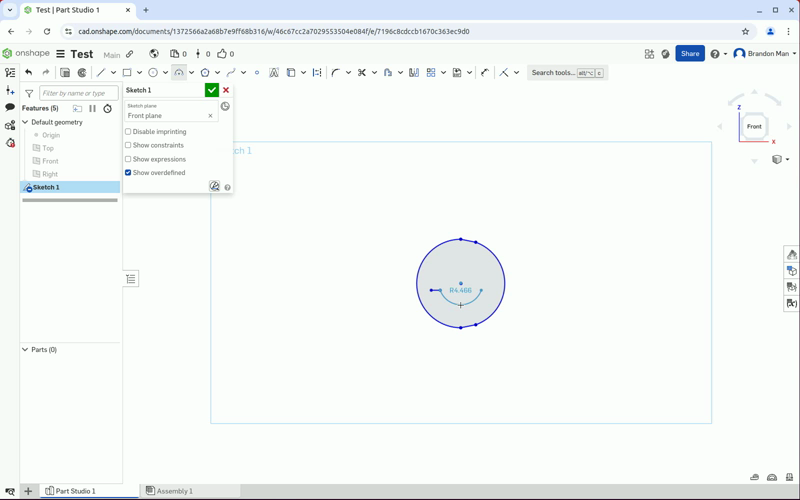
key(esc)
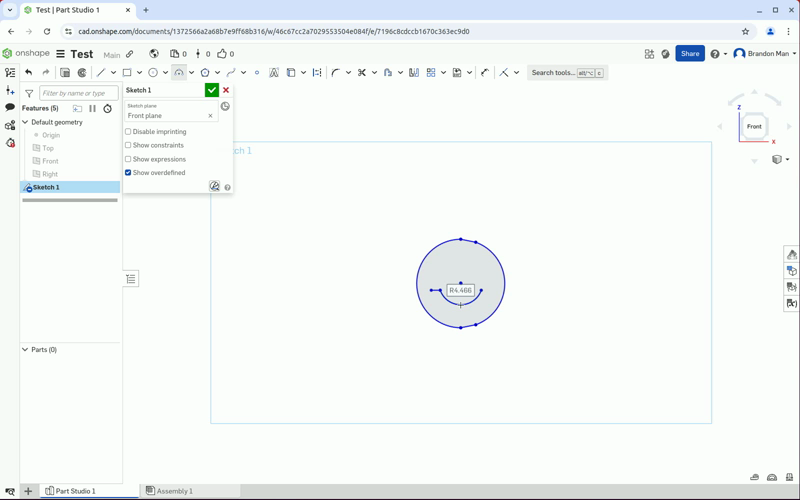
key(l)
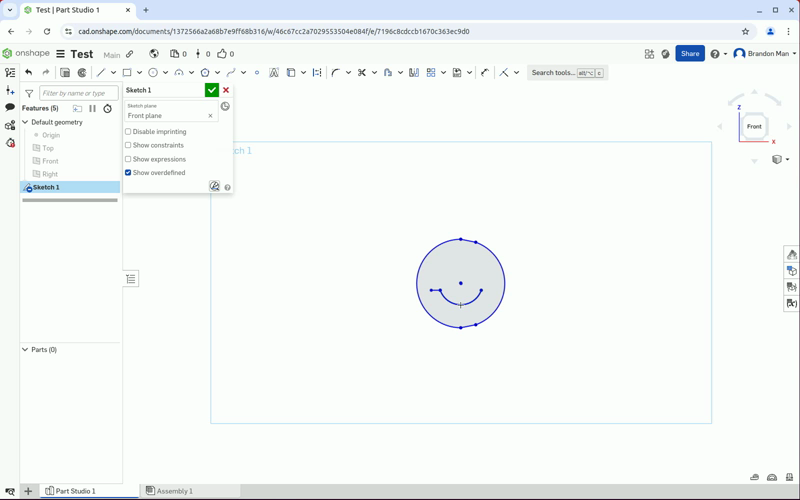
mouse_move(481, 290)
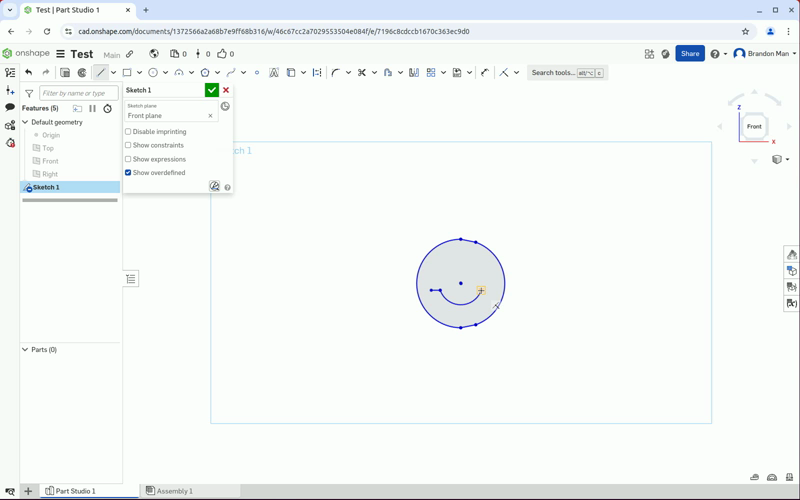
click(481, 290)
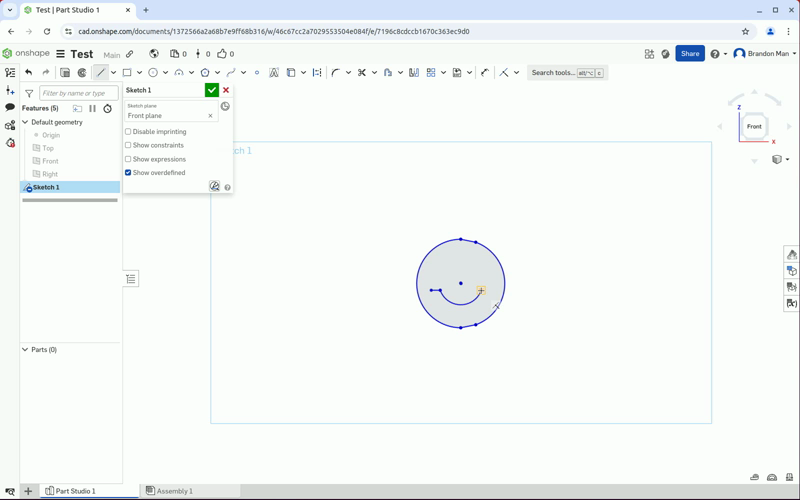
key_down(shift)
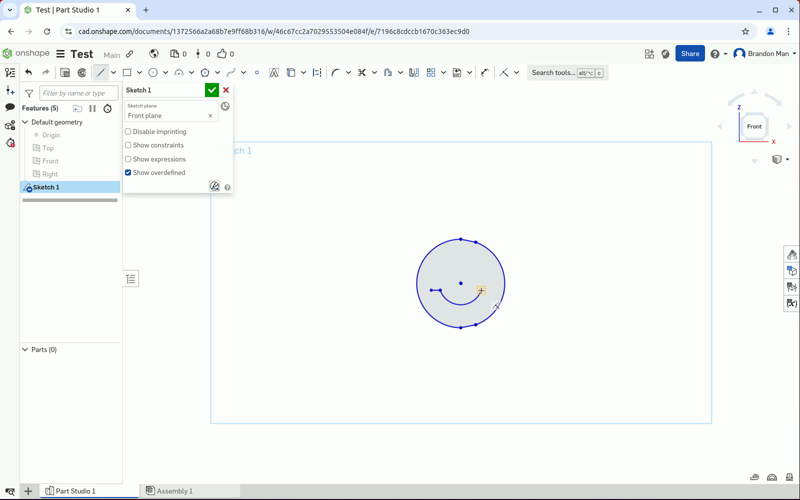
mouse_move(511, 290)
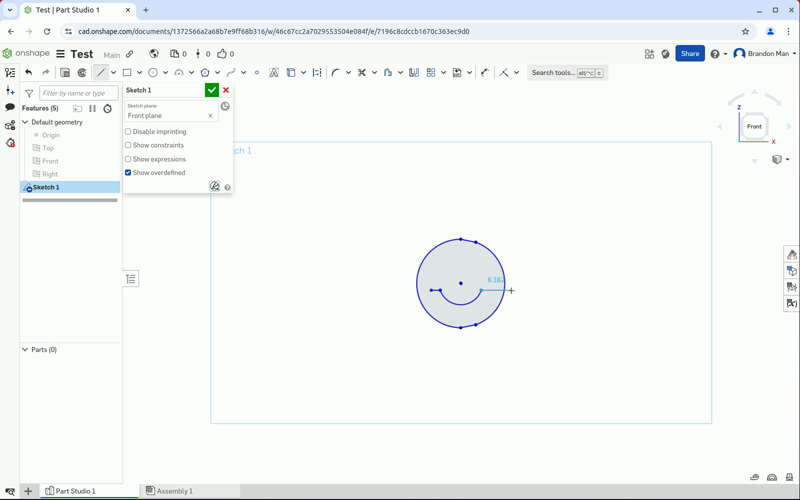
mouse_move(490, 290)
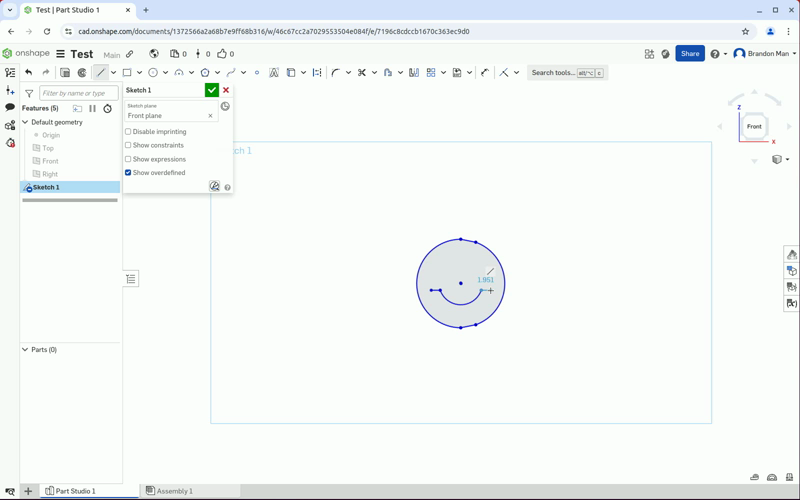
click(490, 290)
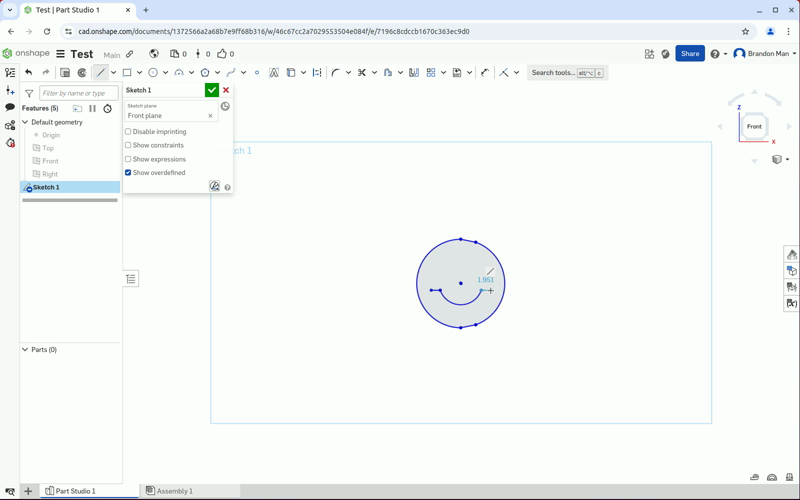
key_up(shift)
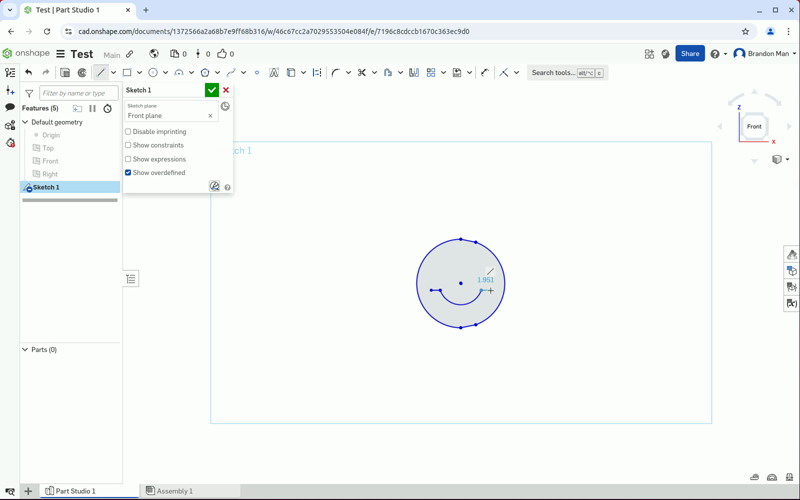
key_down(shift)
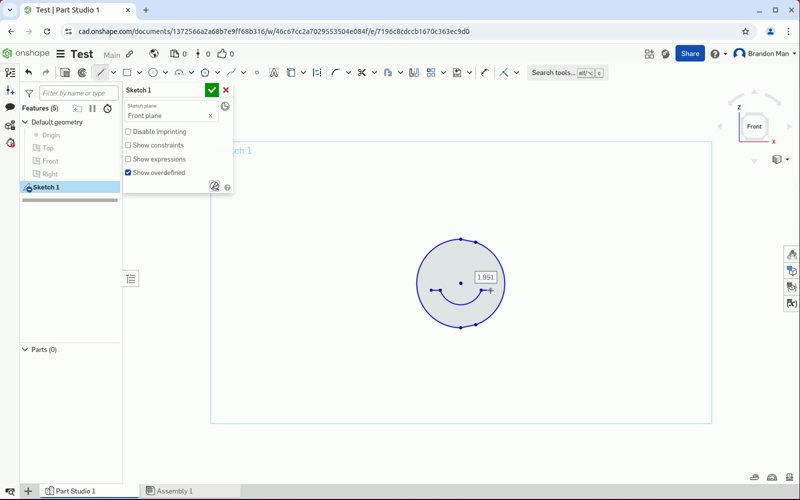
mouse_move(520, 290)
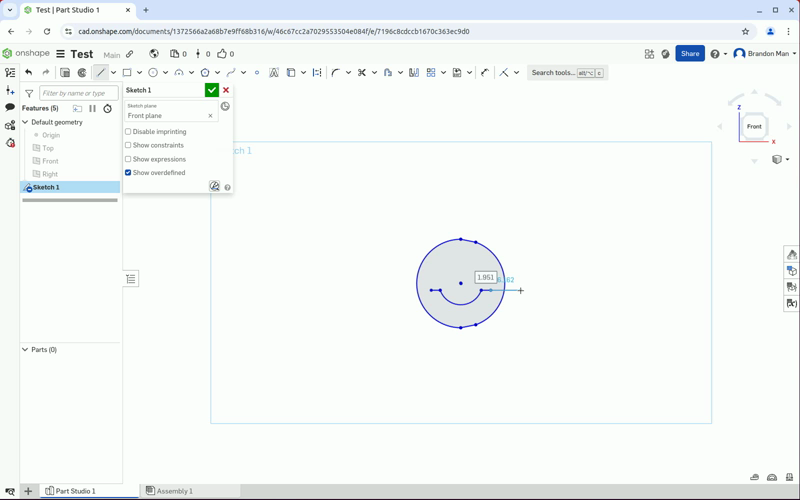
mouse_move(490, 276)
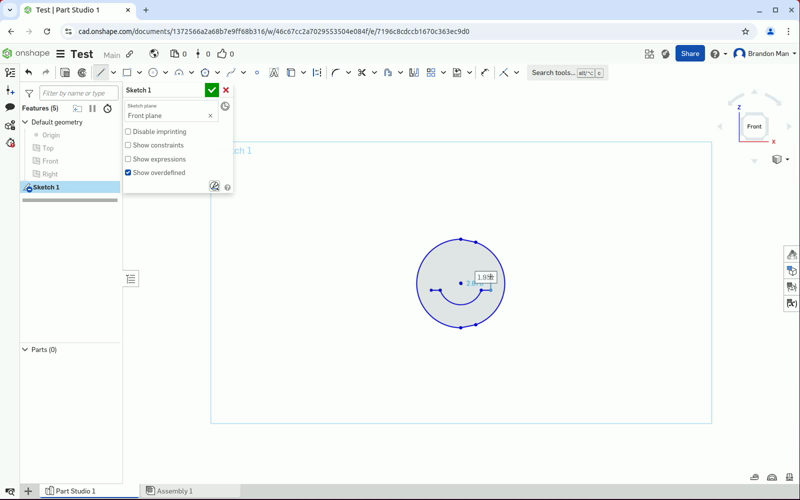
click(490, 276)
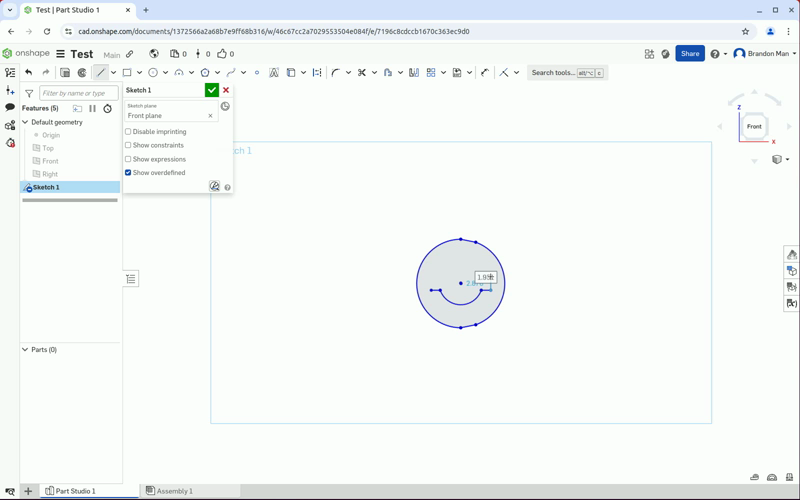
key_up(shift)
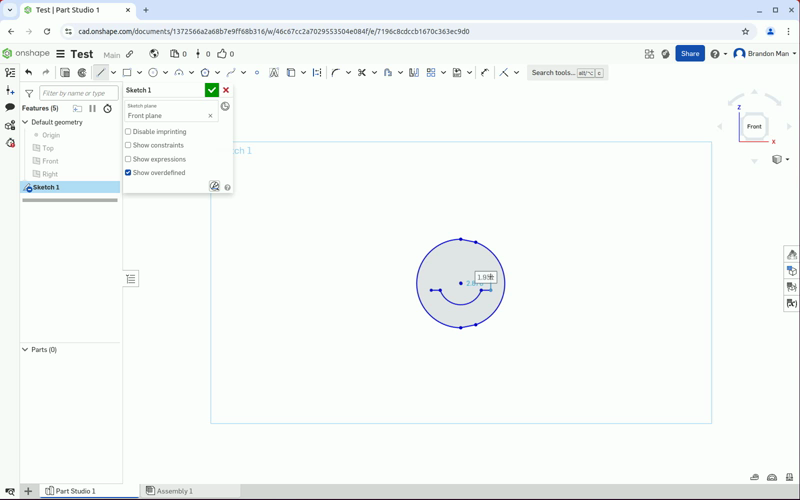
key_down(shift)
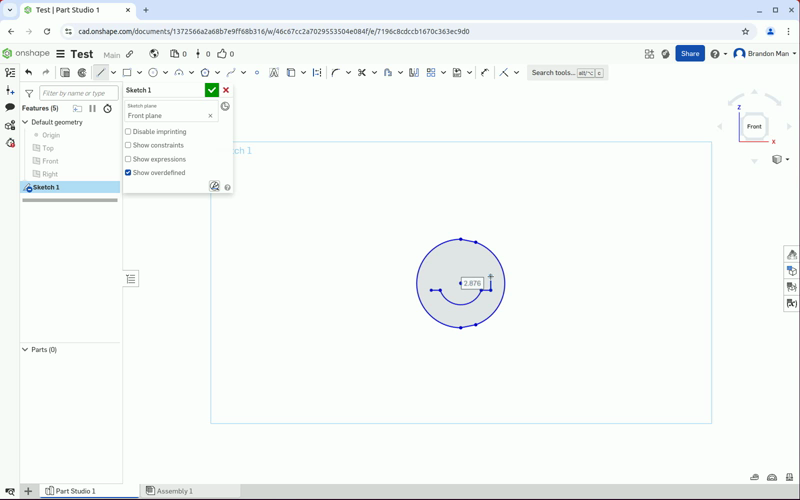
mouse_move(520, 276)
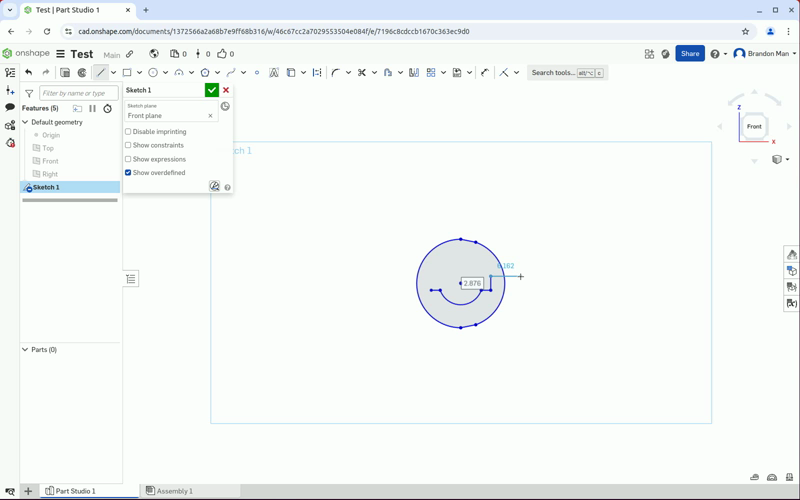
mouse_move(481, 276)
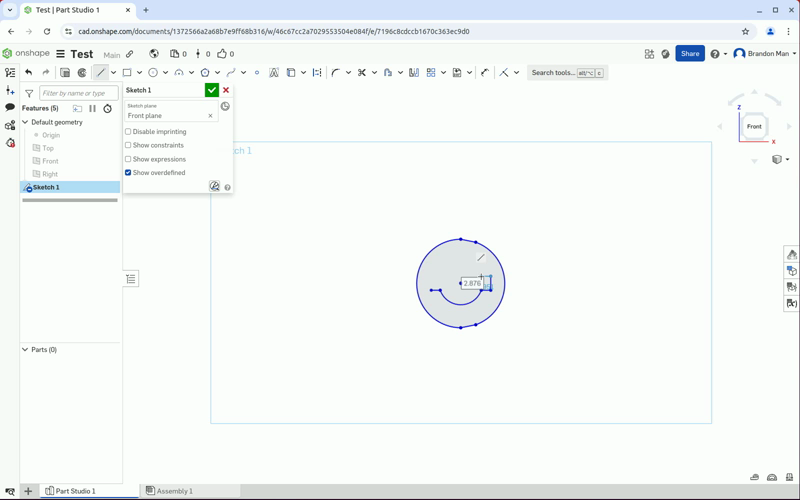
click(481, 276)
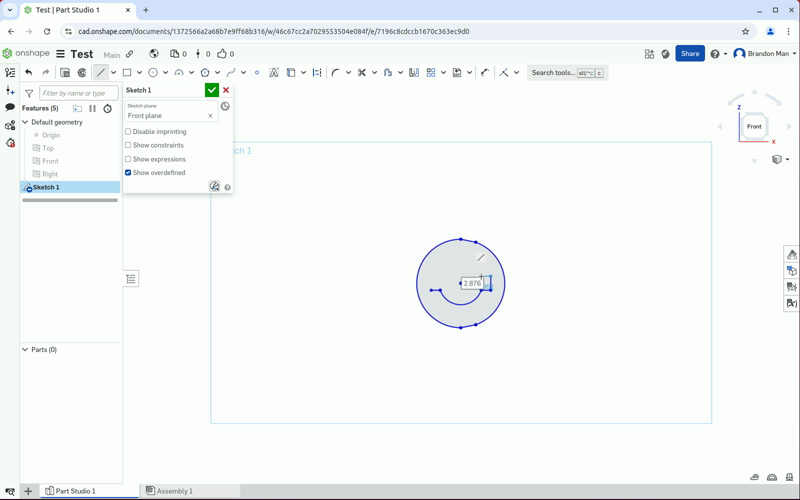
key_up(shift)
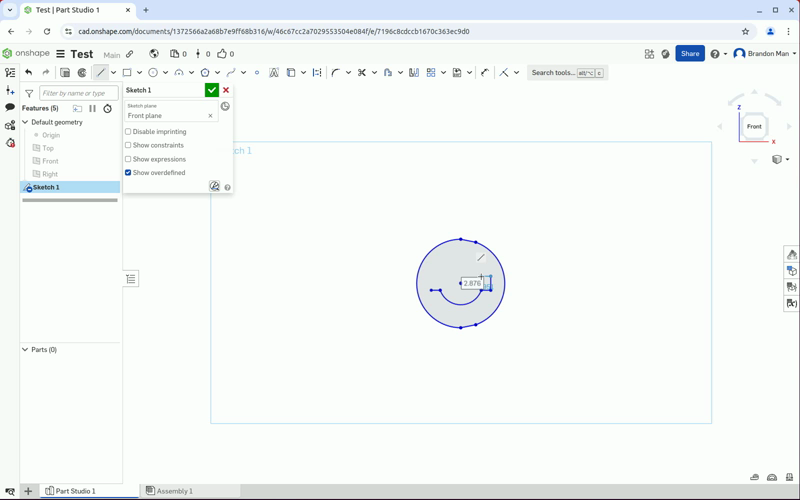
key(esc)
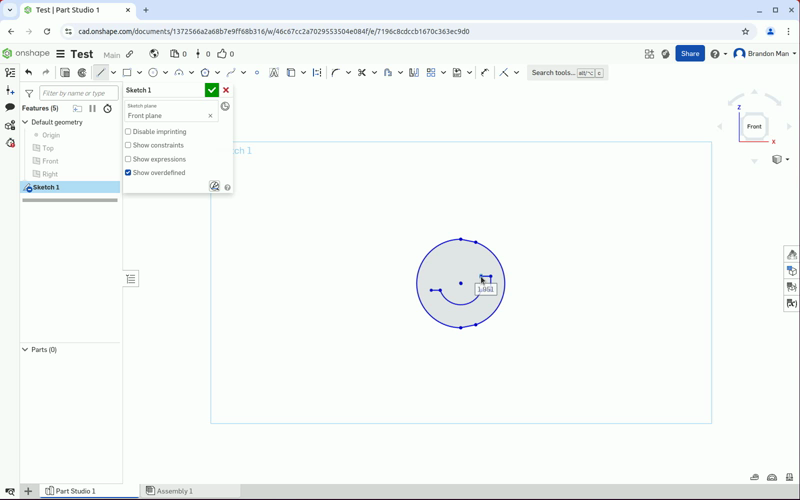
key(a)
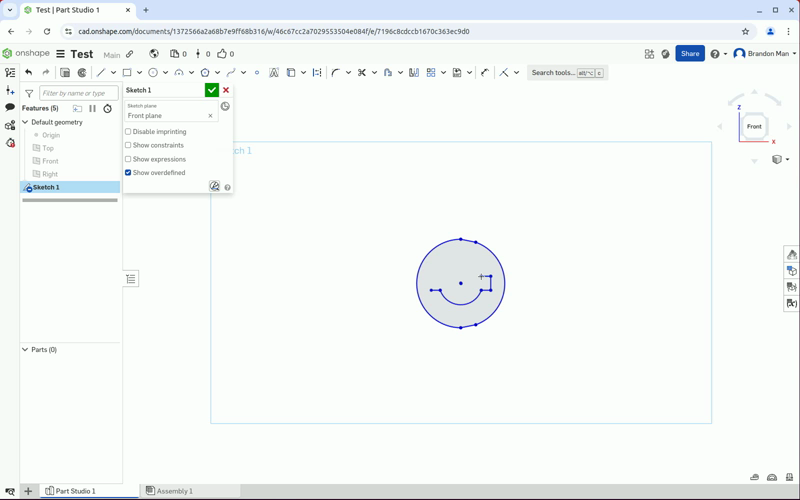
mouse_move(481, 276)
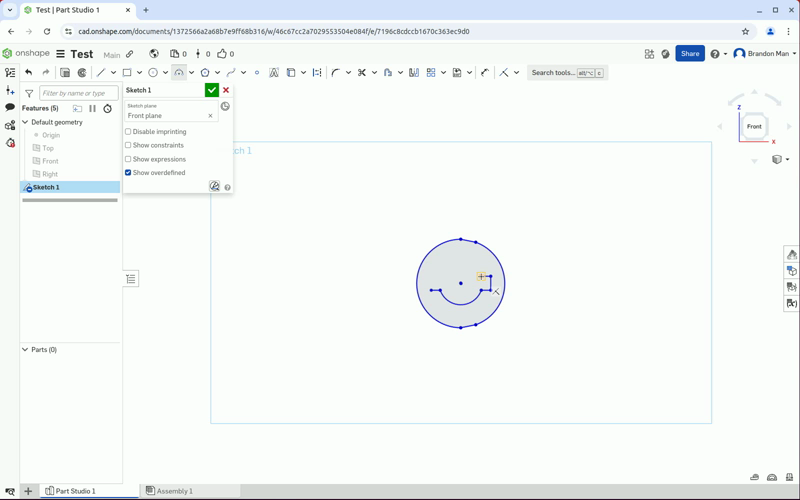
click(481, 276)
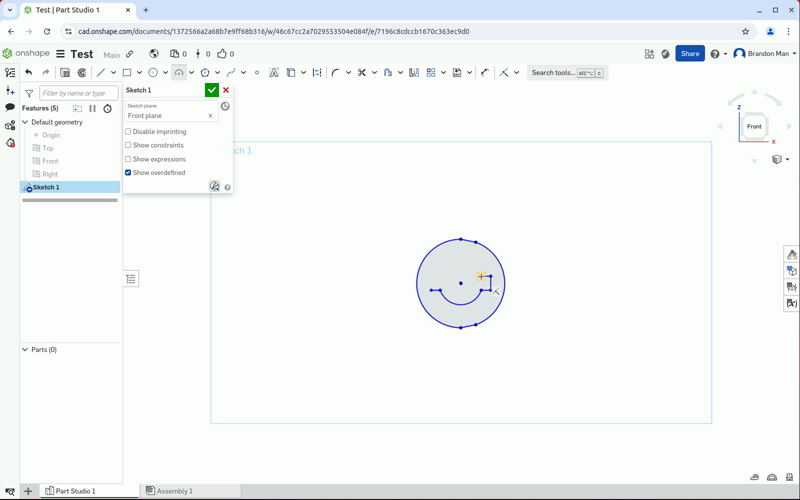
key_down(shift)
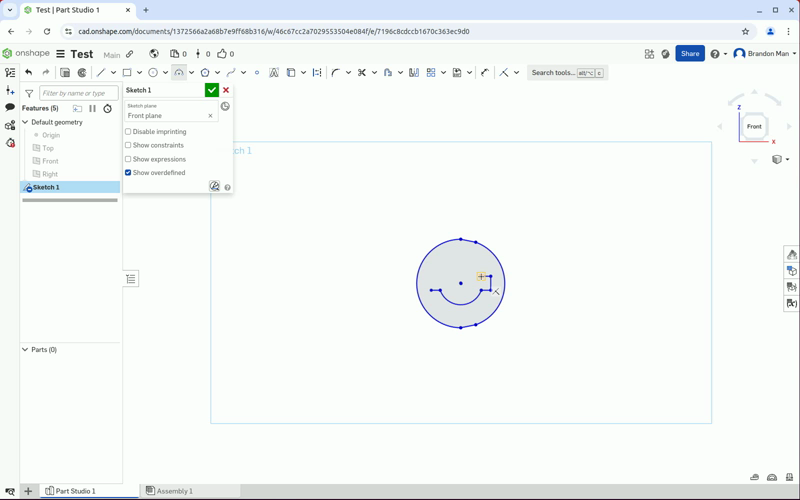
mouse_move(440, 276)
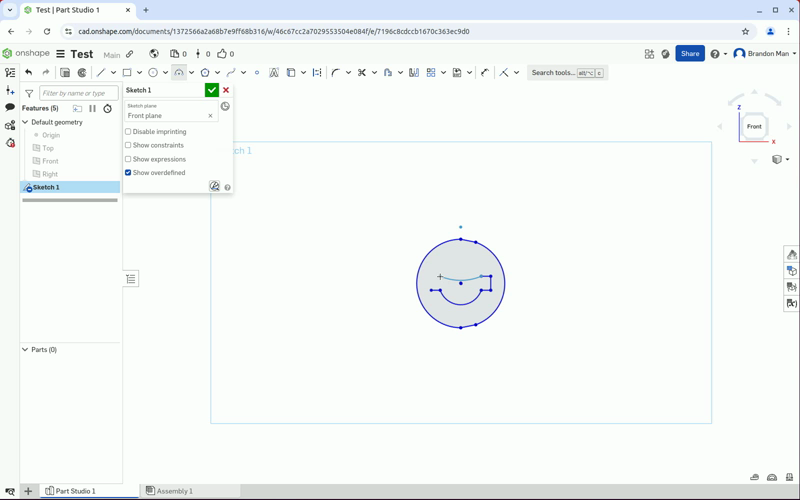
click(440, 276)
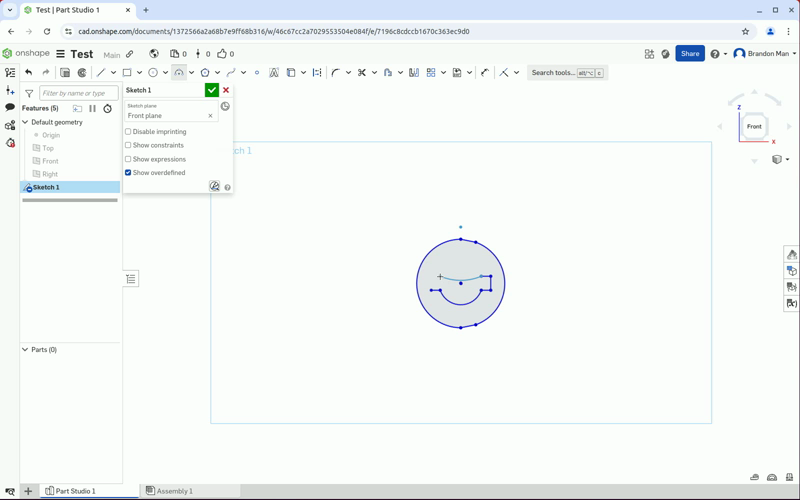
mouse_move(460, 262)
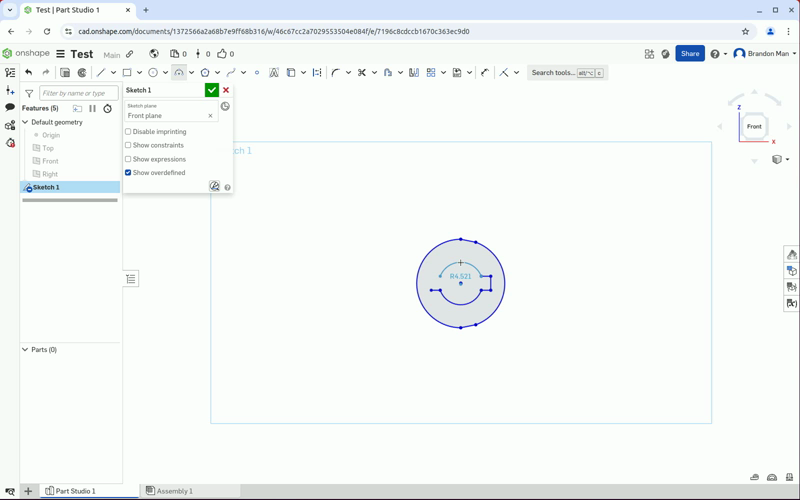
click(460, 262)
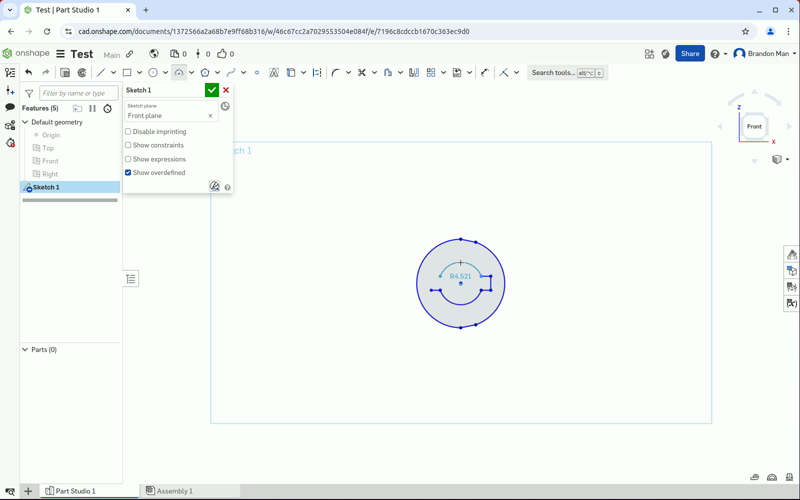
key_up(shift)
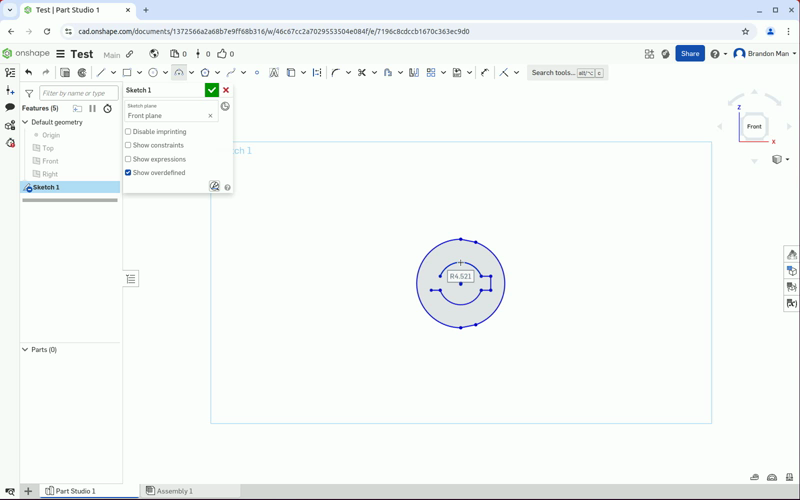
key(esc)
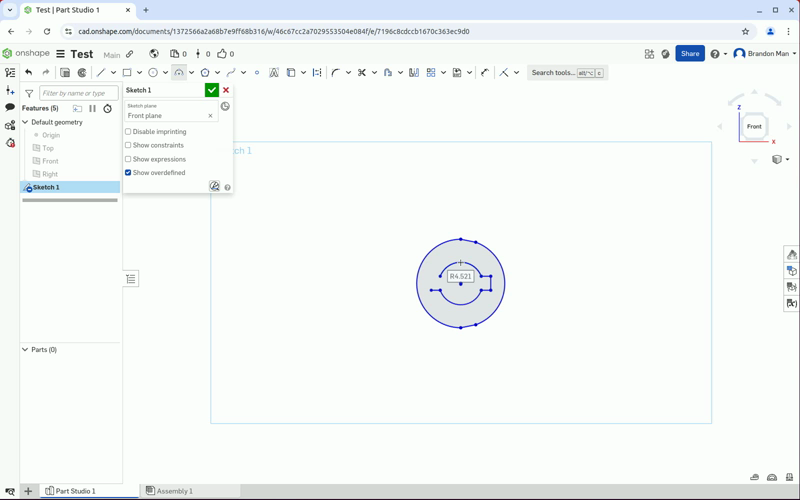
key(l)
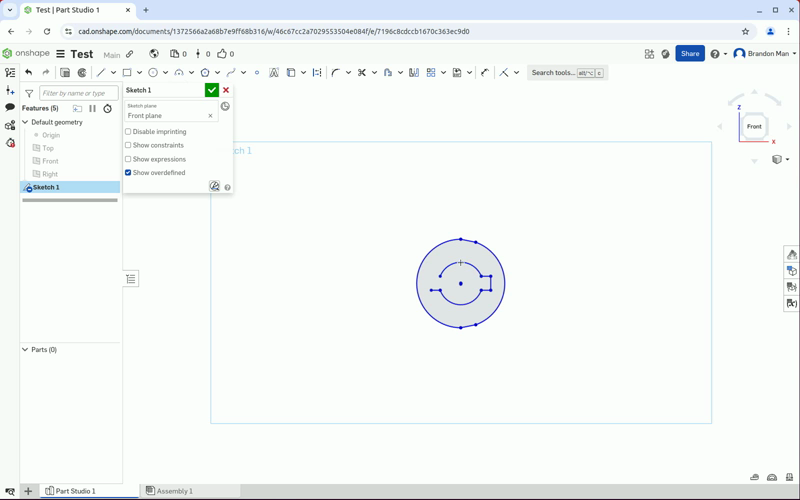
mouse_move(440, 276)
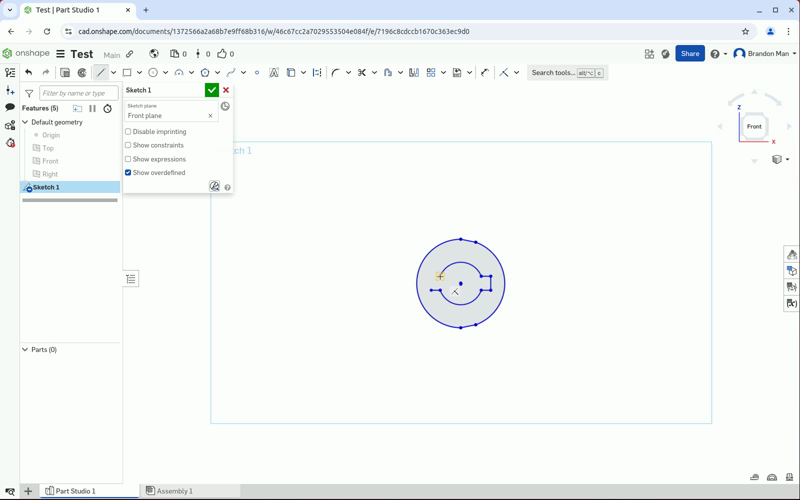
click(440, 276)
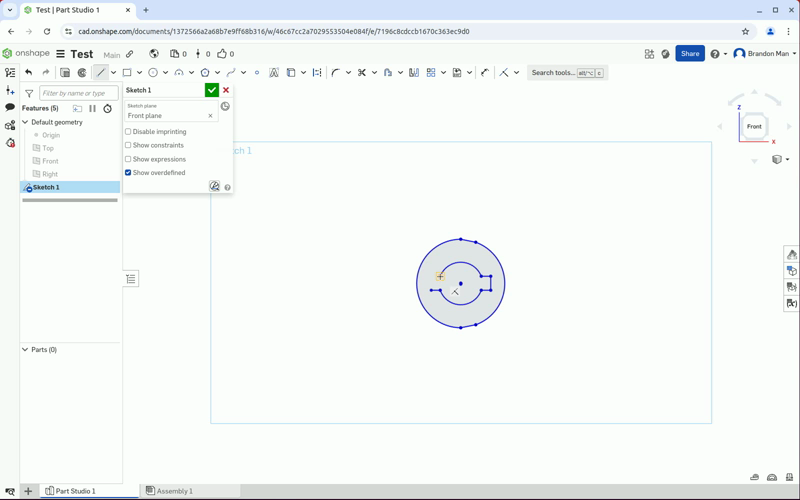
key_down(shift)
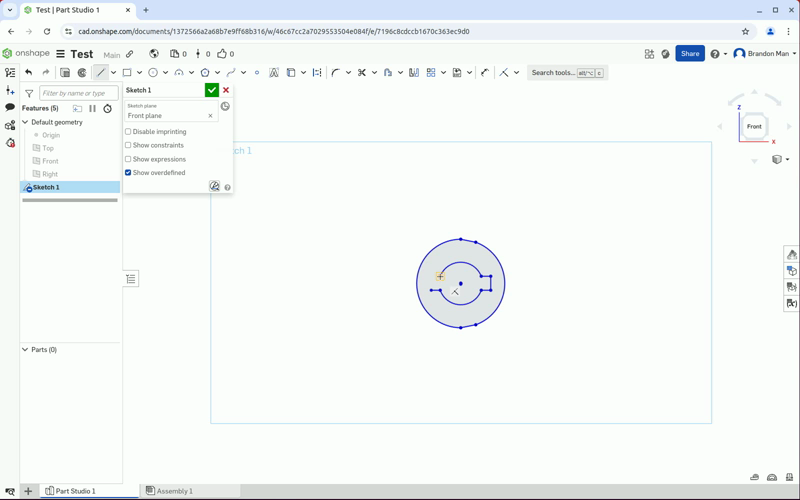
mouse_move(470, 276)
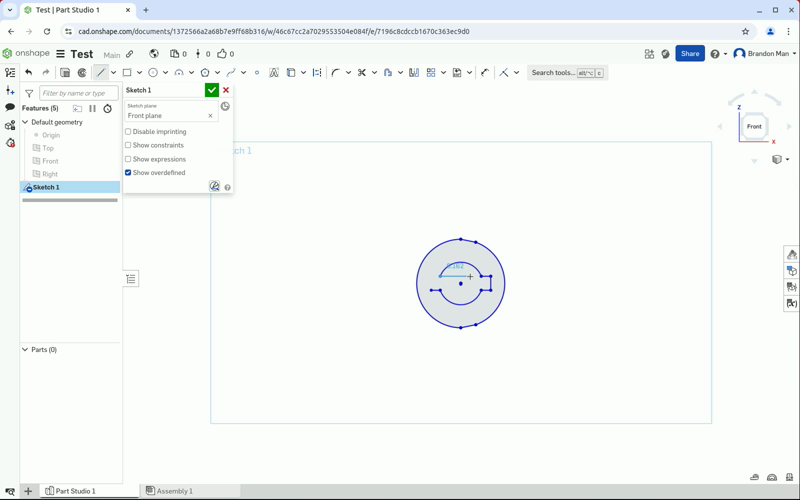
mouse_move(431, 276)
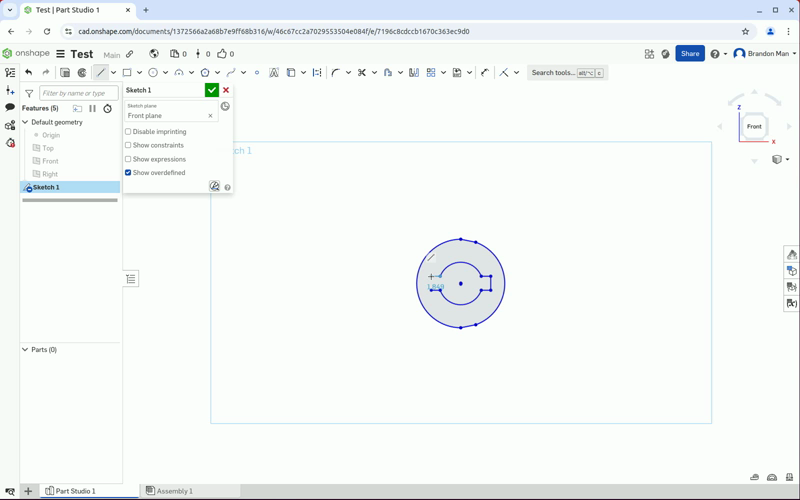
click(431, 276)
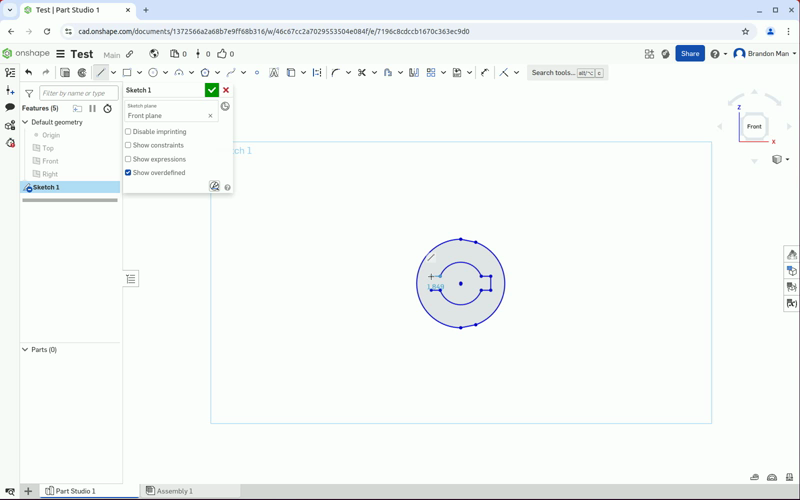
key_up(shift)
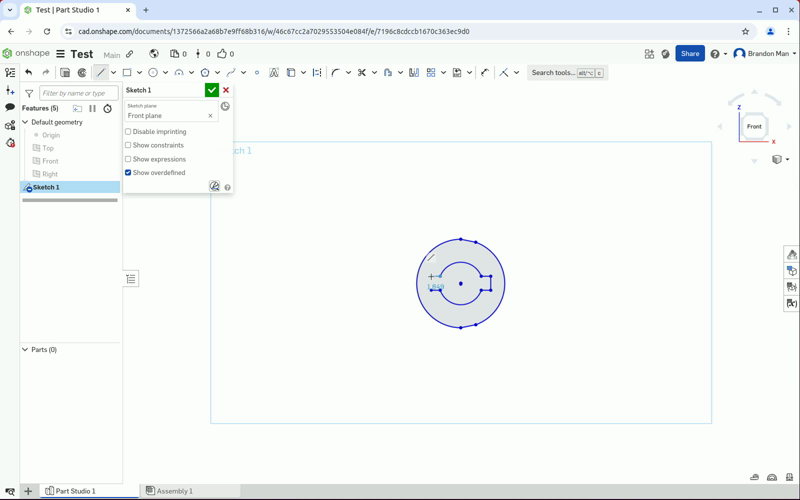
mouse_move(461, 276)
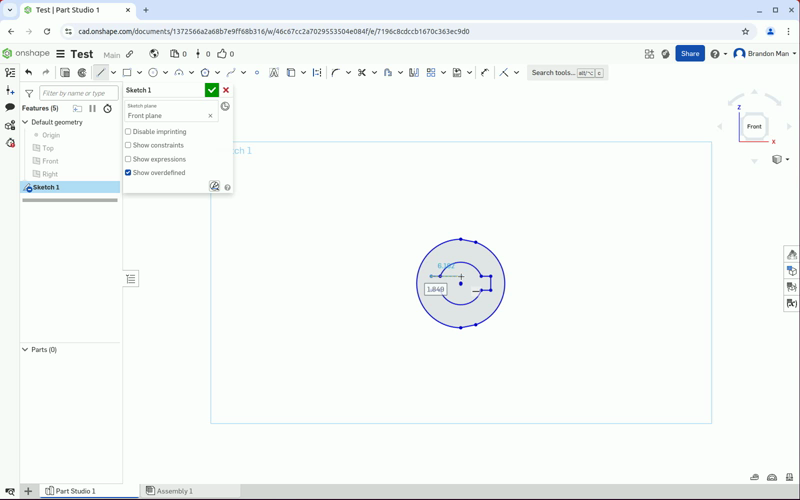
key_down(shift)
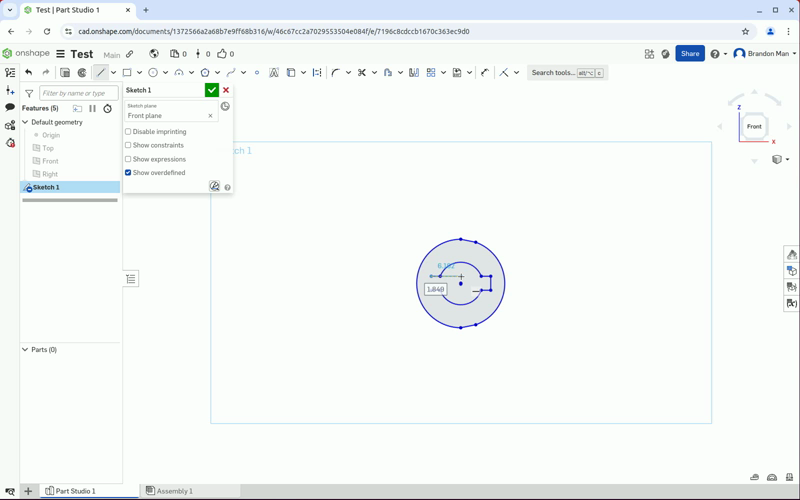
mouse_move(431, 290)
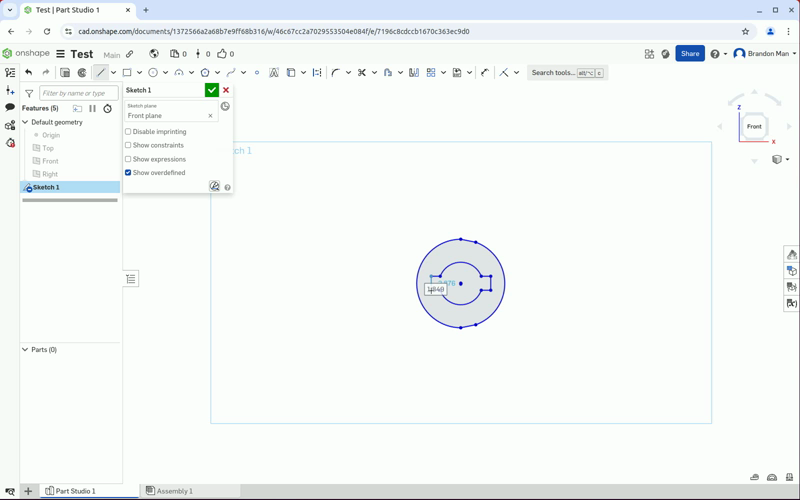
key_up(shift)
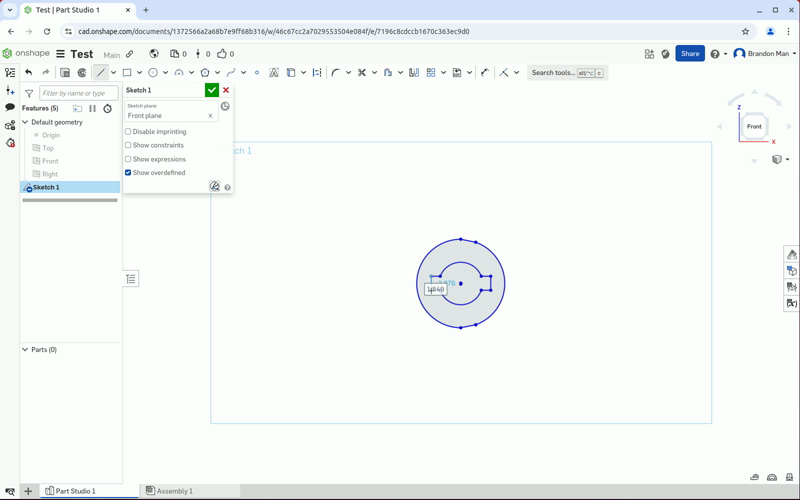
click(431, 290)
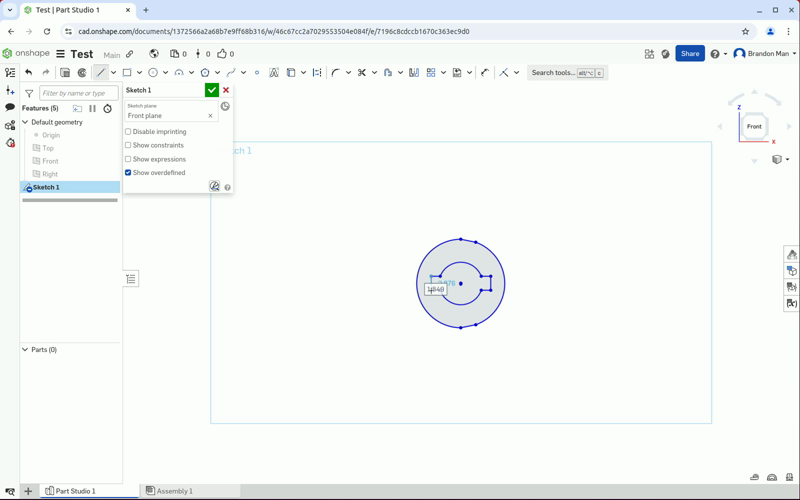
key(esc)
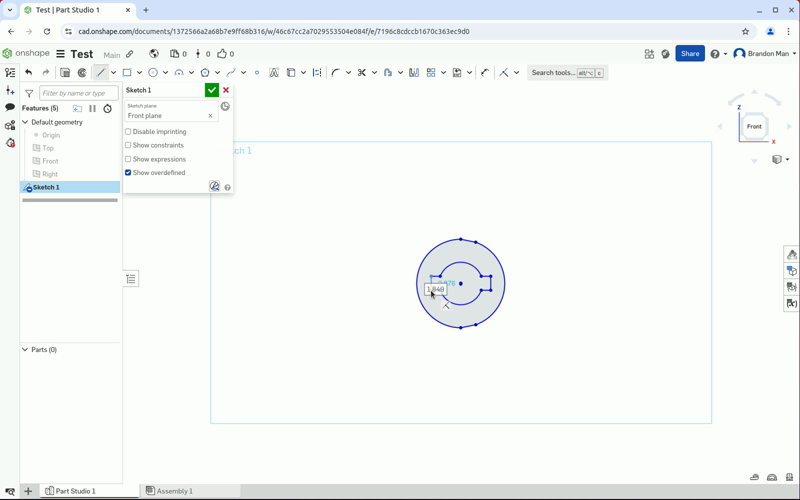
mouse_move(446, 310)
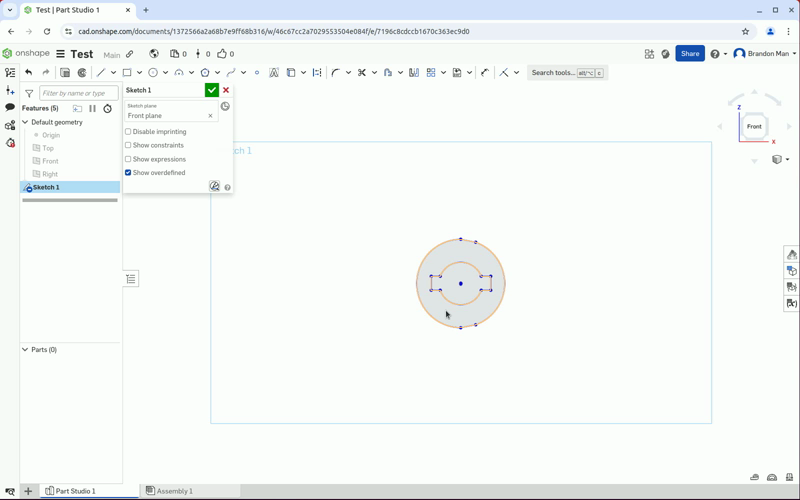
click(446, 310)
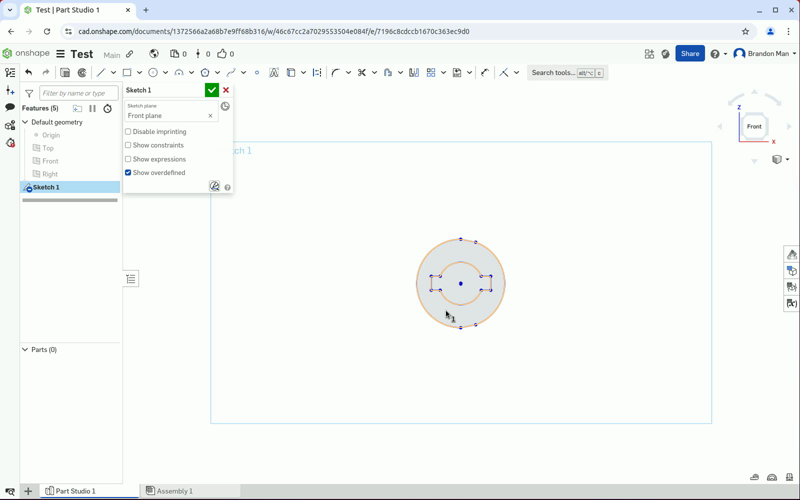
mouse_move(73, 352)
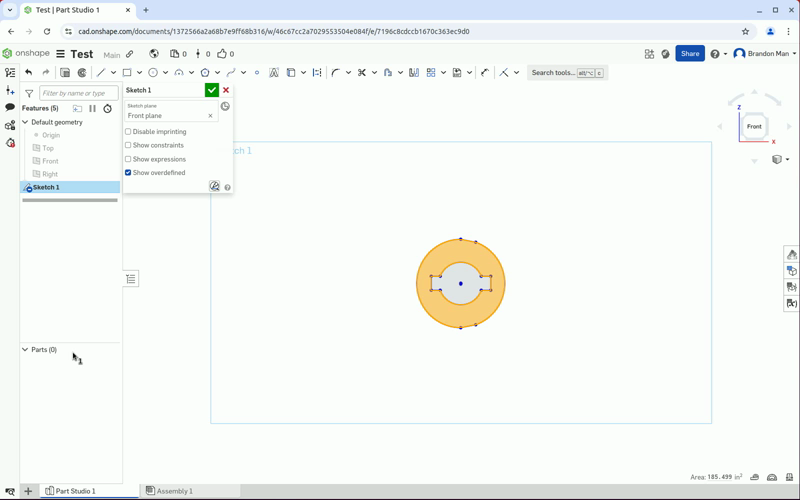
key(shift+y)
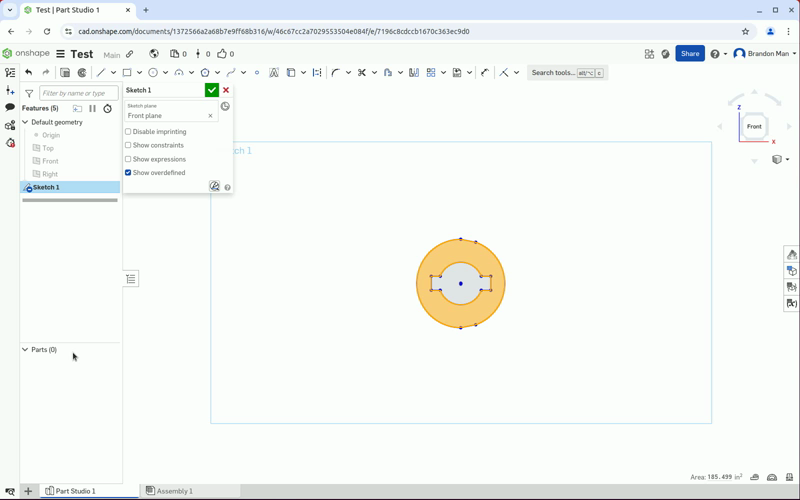
key(shift+e)
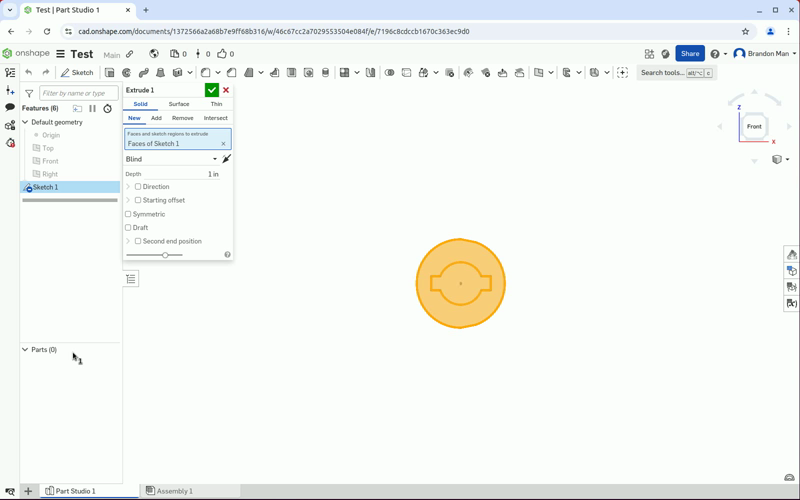
mouse_move(143, 106)
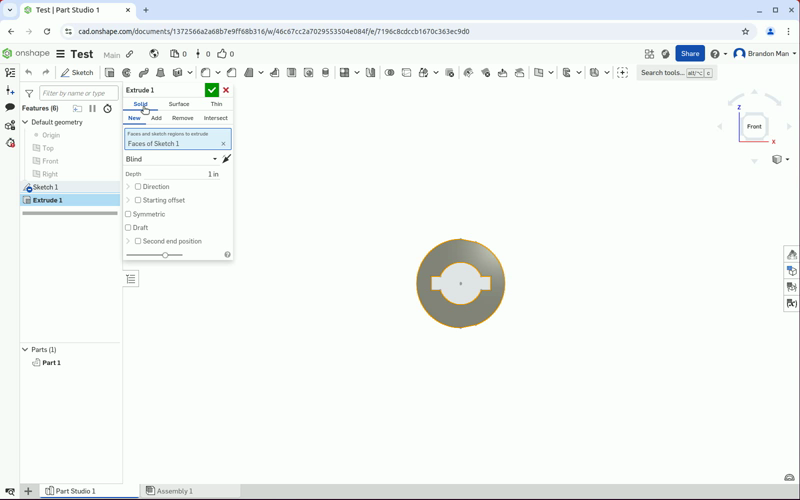
click(143, 106)
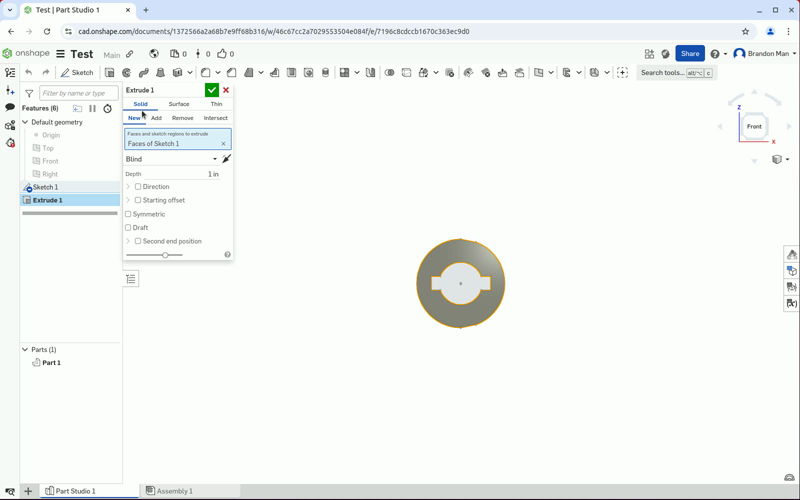
mouse_move(137, 120)
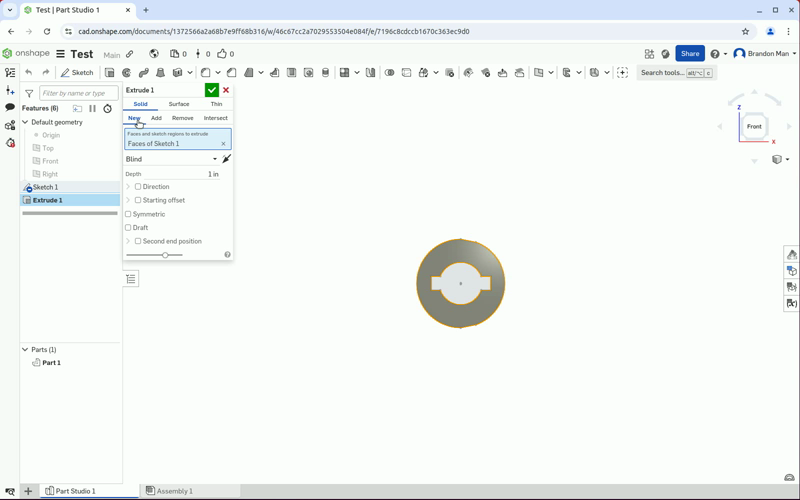
click(137, 120)
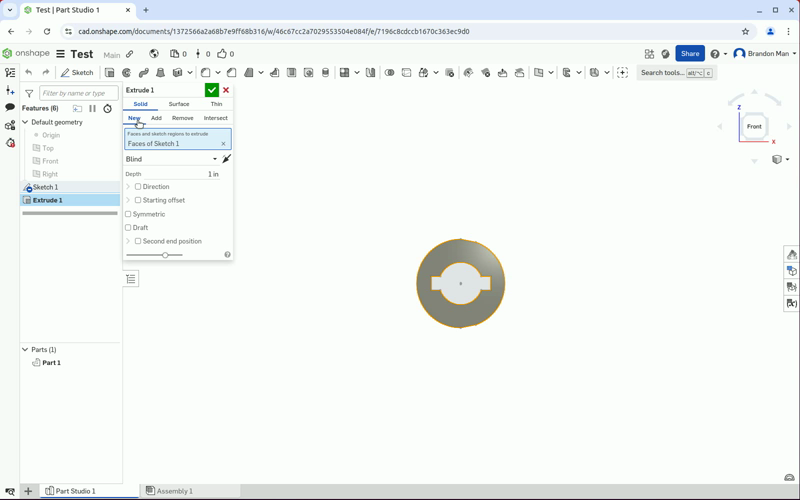
key(tab, 4)
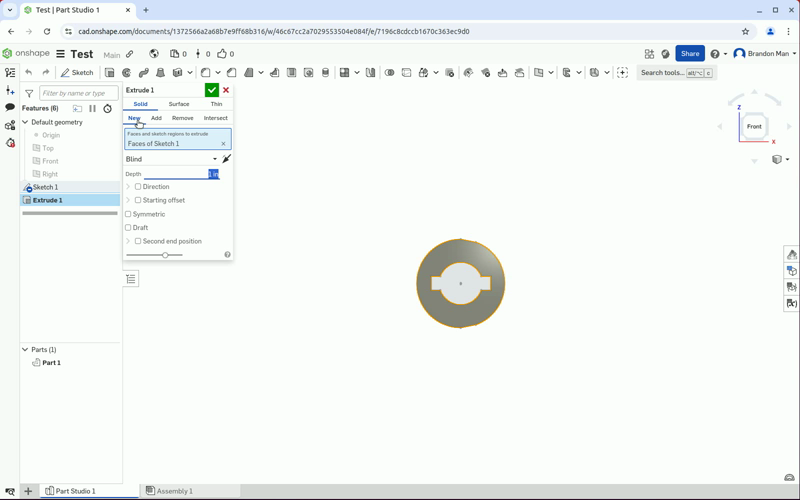
text(7.943)
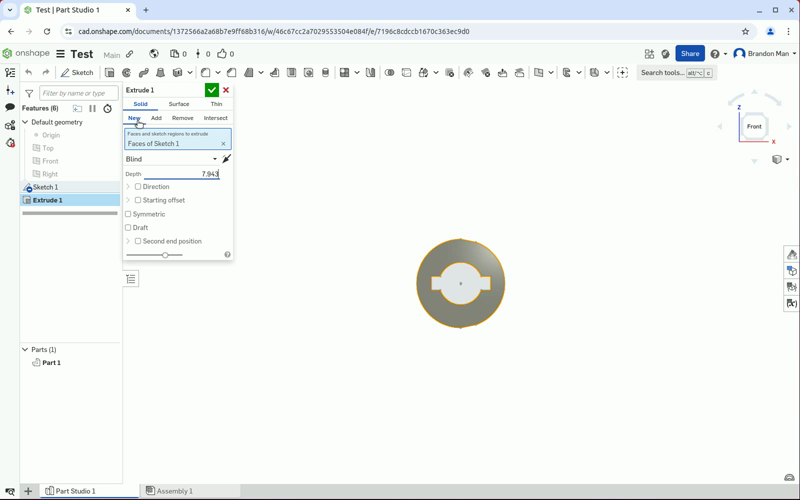
key(enter)
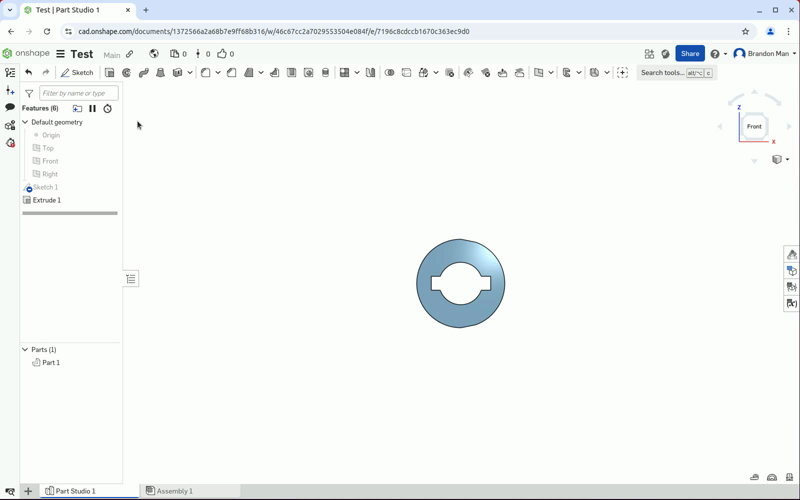
key(shift+h)
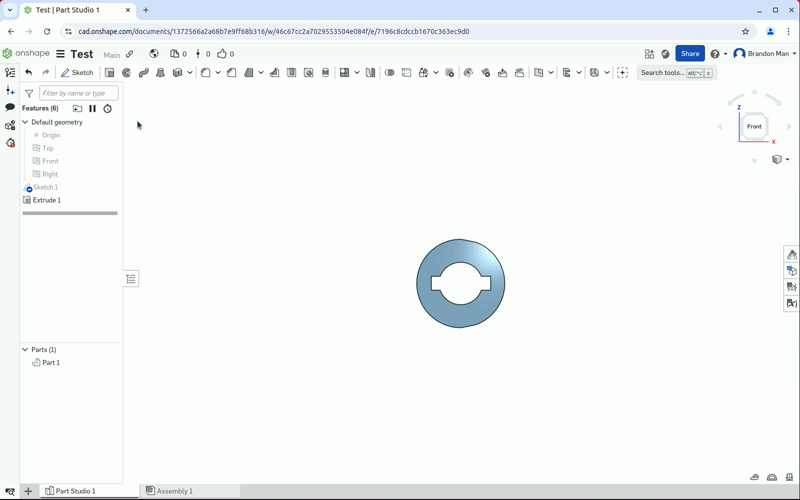
key(shift+h)
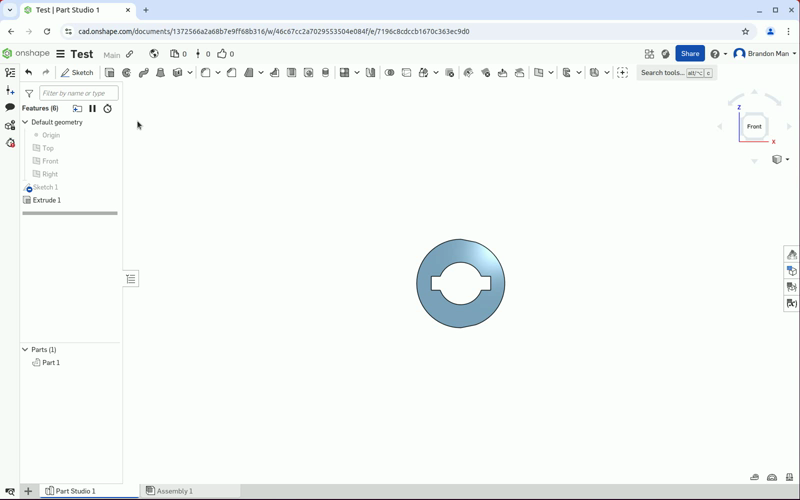
mouse_move(73, 189)
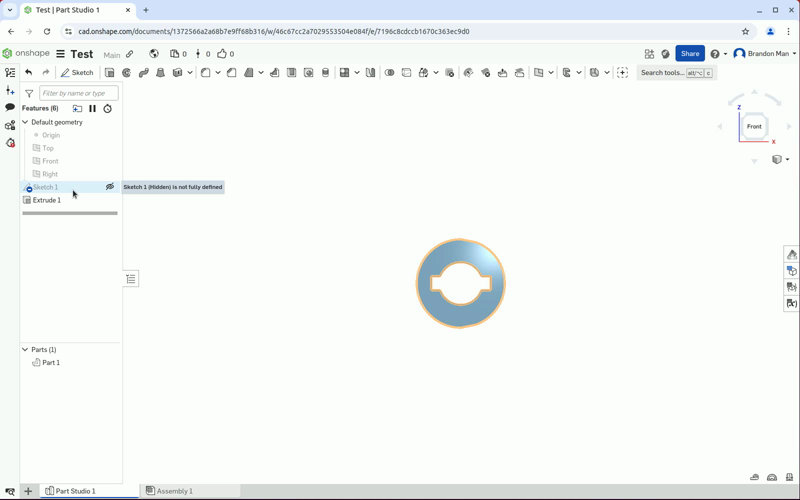
click(73, 189)
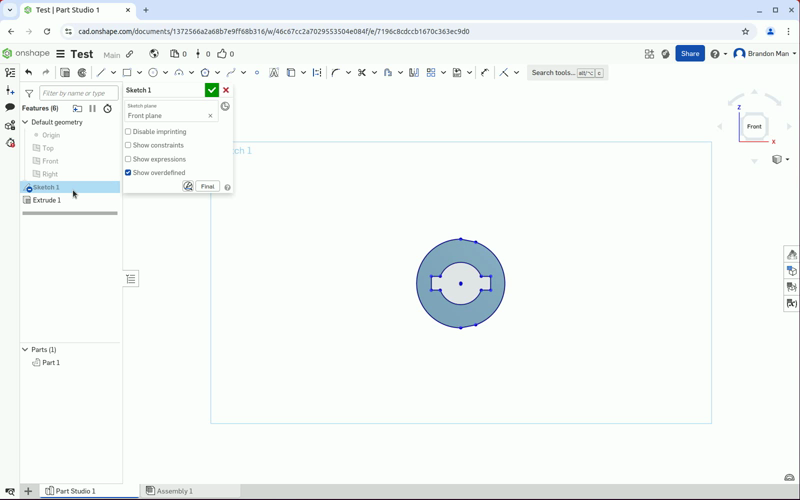
mouse_move(229, 92)
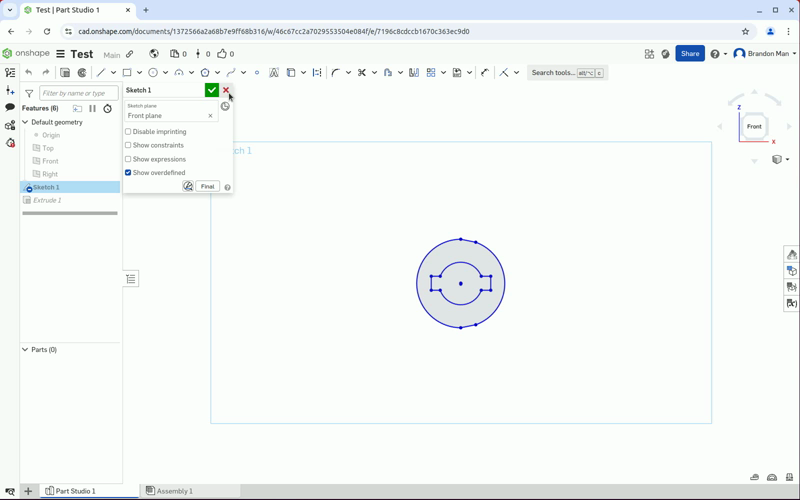
click(229, 92)
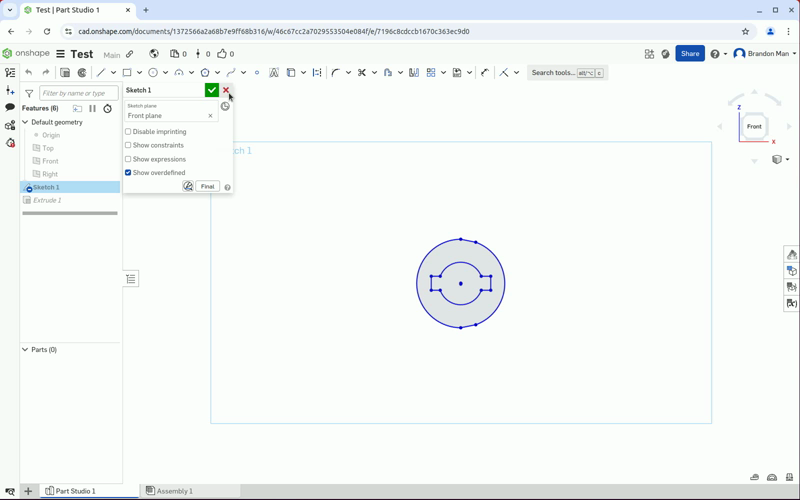
key(shift+s)
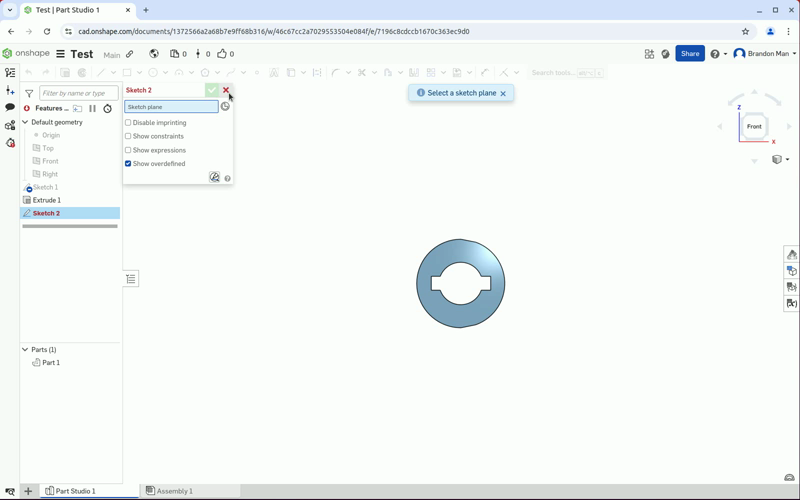
mouse_move(73, 163)
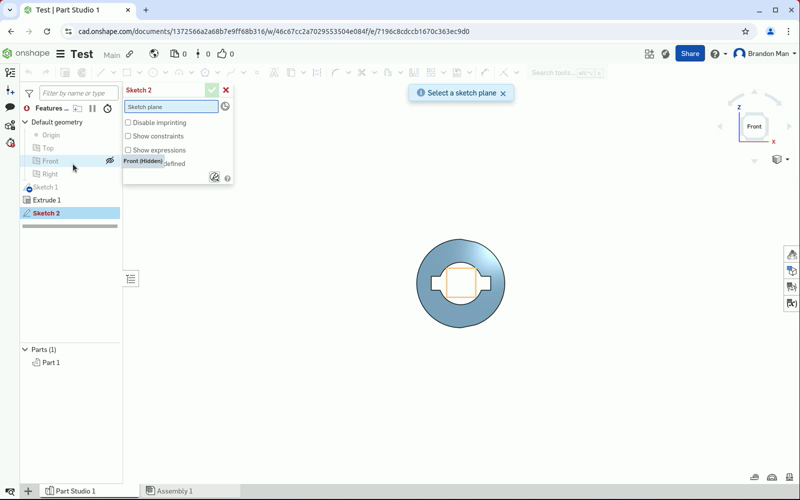
click(73, 163)
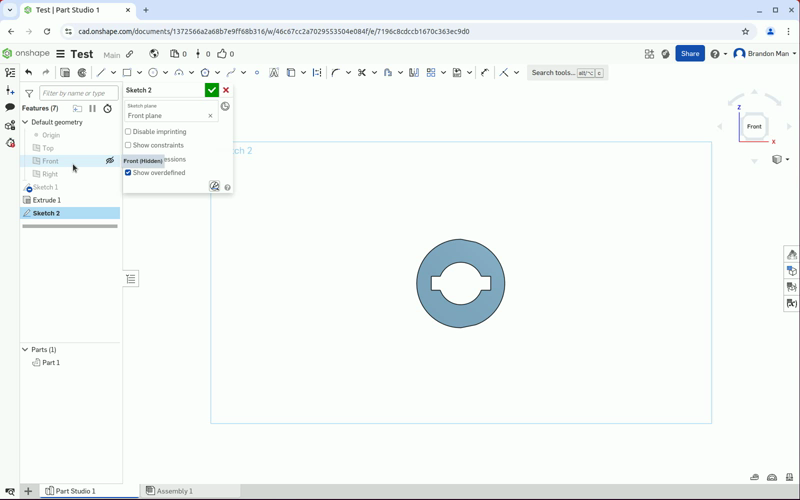
mouse_move(73, 352)
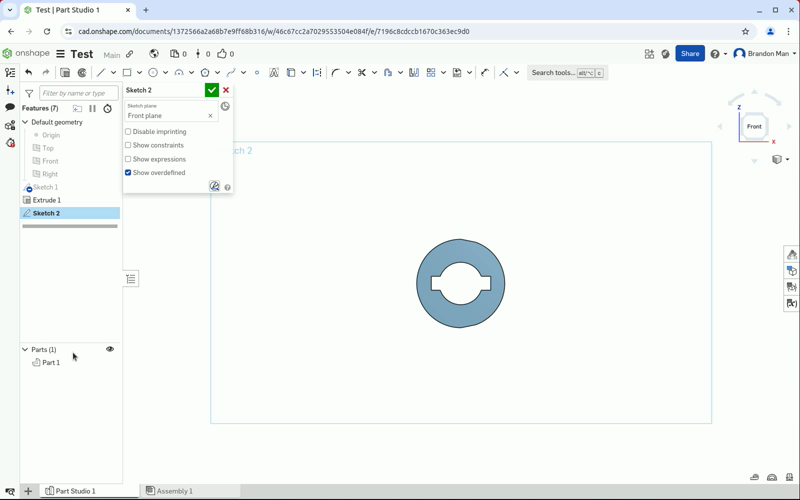
key(y)
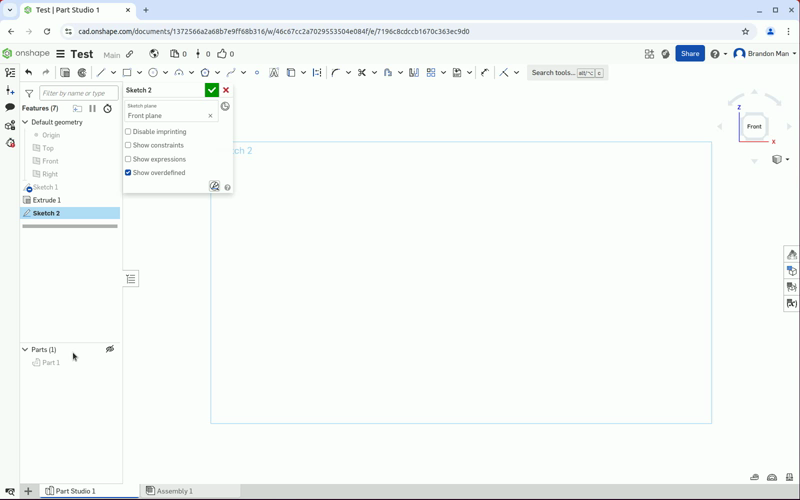
key(l)
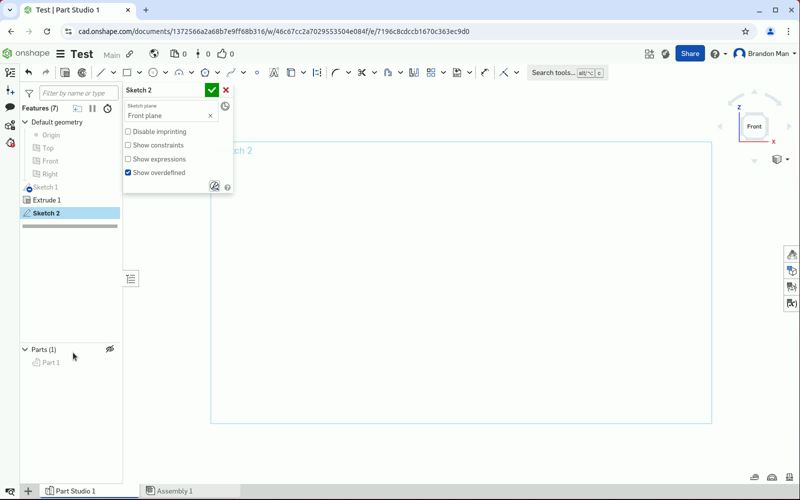
key_down(shift)
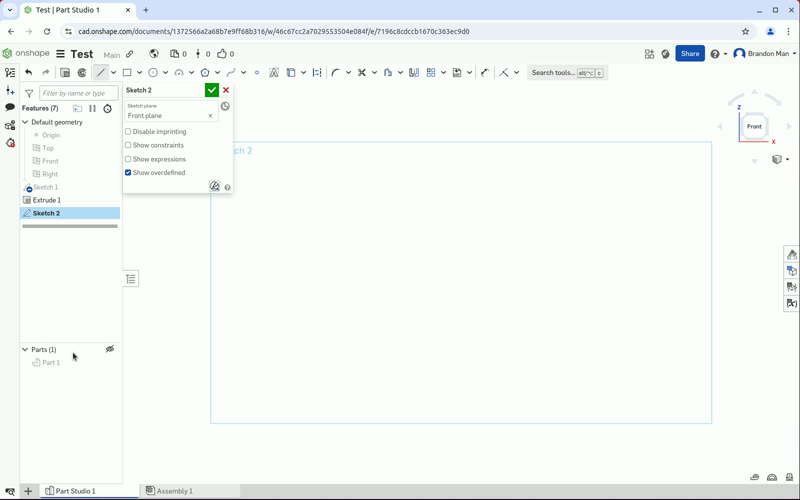
mouse_move(431, 290)
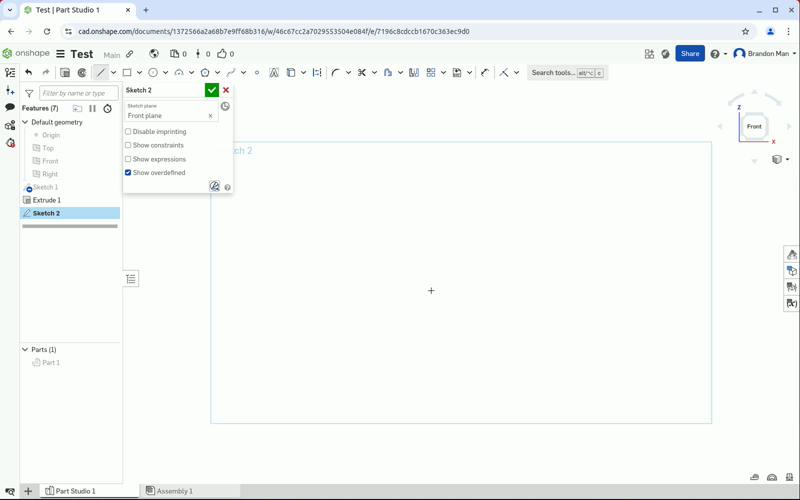
click(431, 290)
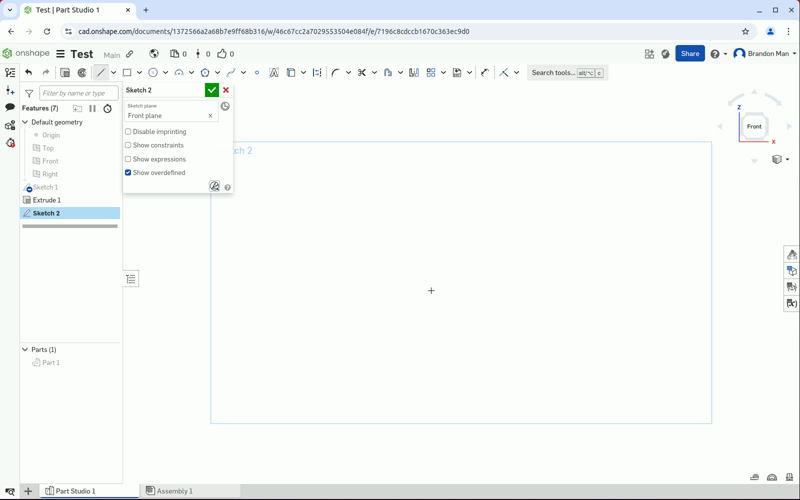
key_up(shift)
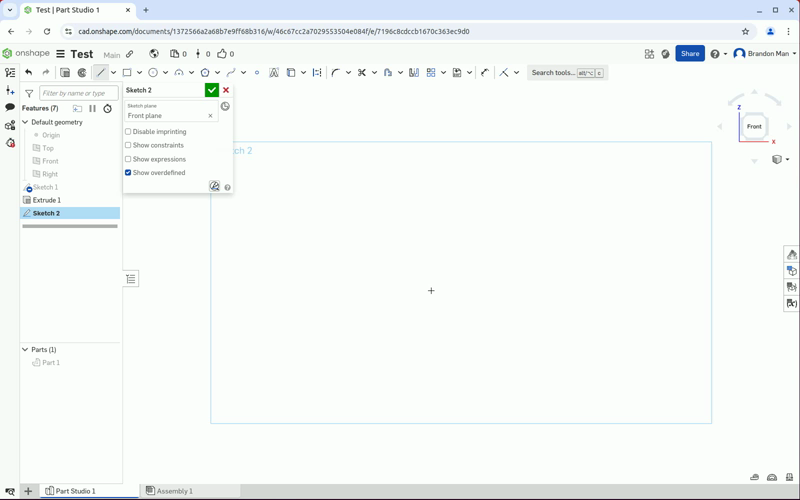
key_down(shift)
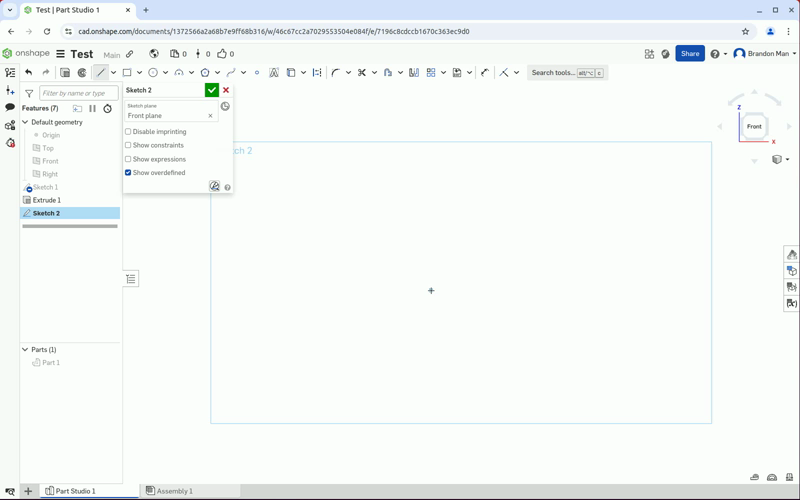
mouse_move(461, 290)
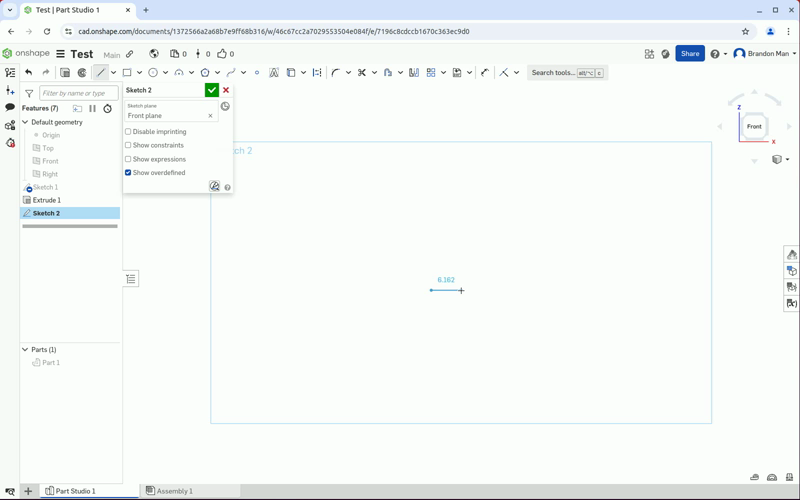
mouse_move(440, 290)
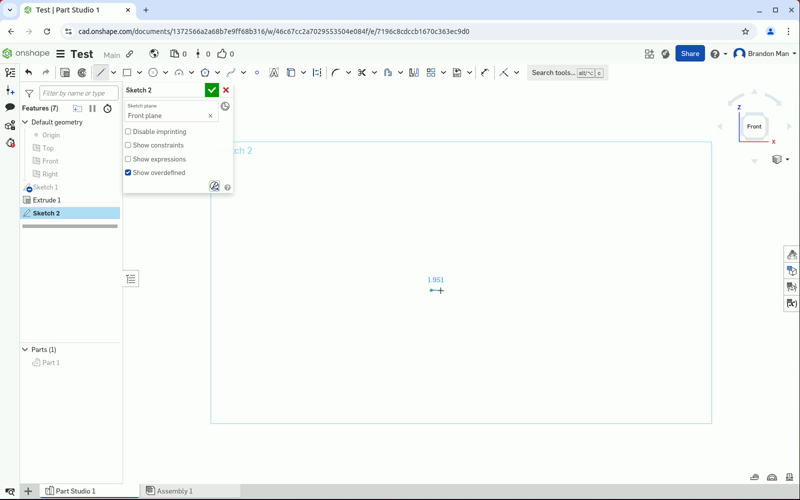
click(440, 290)
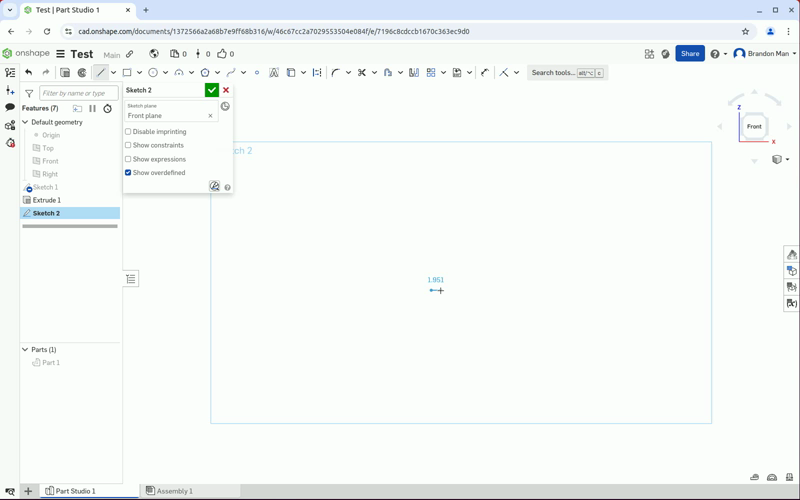
key_up(shift)
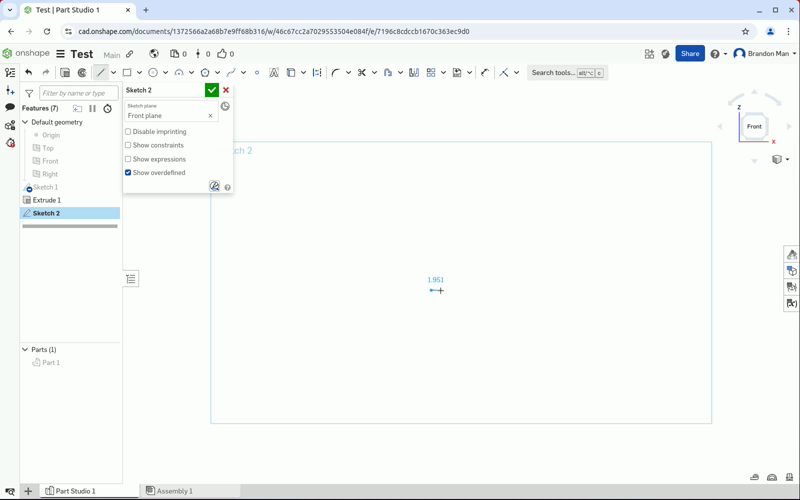
key(esc)
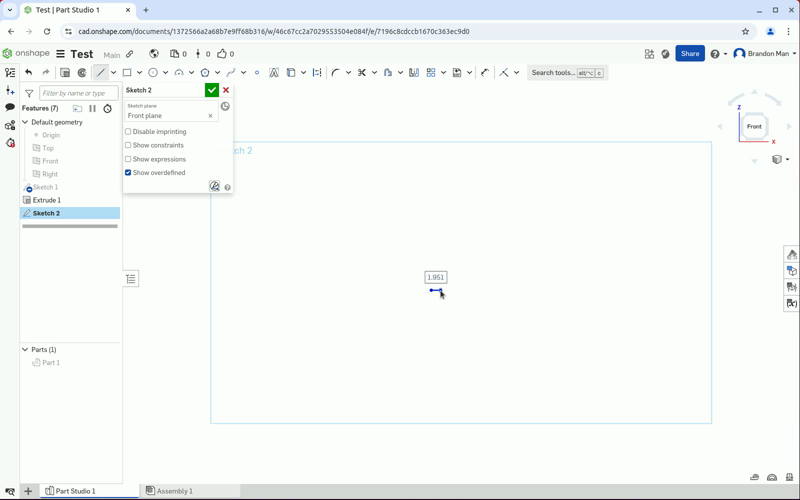
key(a)
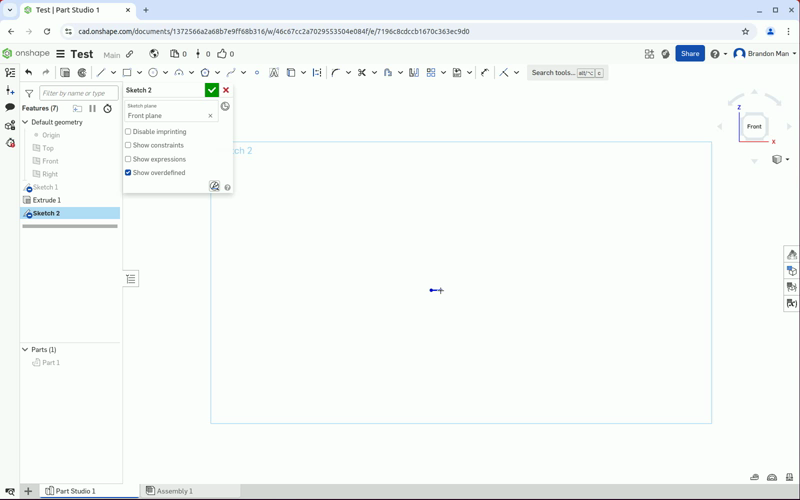
mouse_move(440, 290)
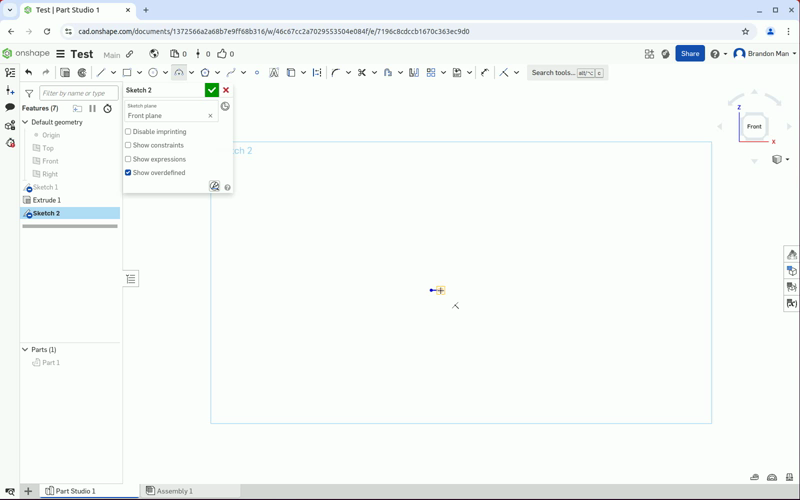
click(440, 290)
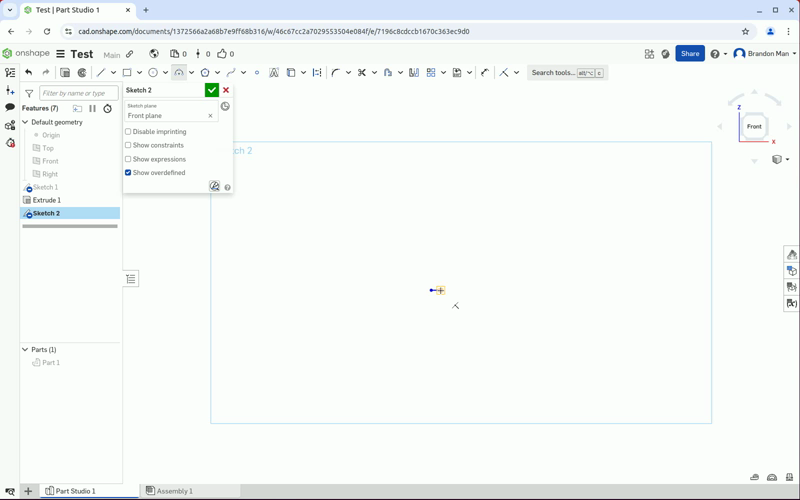
key_down(shift)
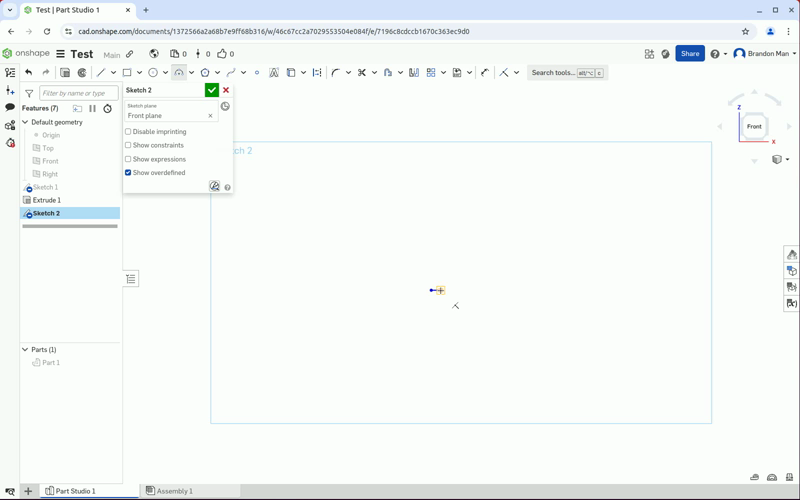
mouse_move(440, 273)
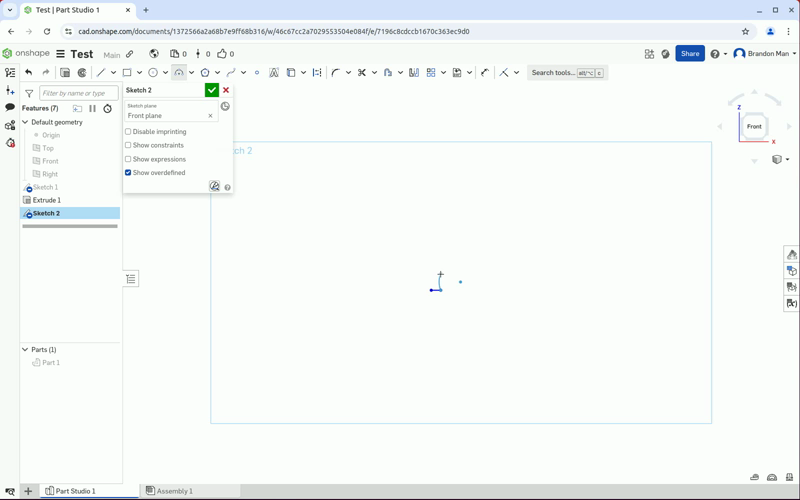
click(440, 273)
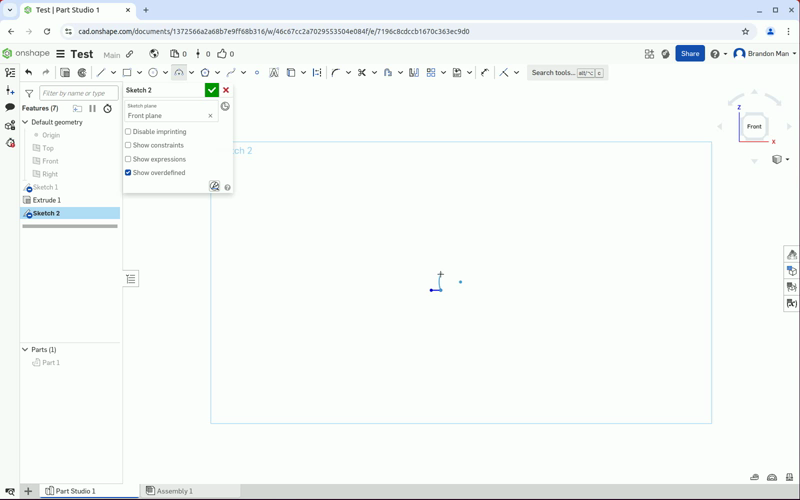
mouse_move(439, 281)
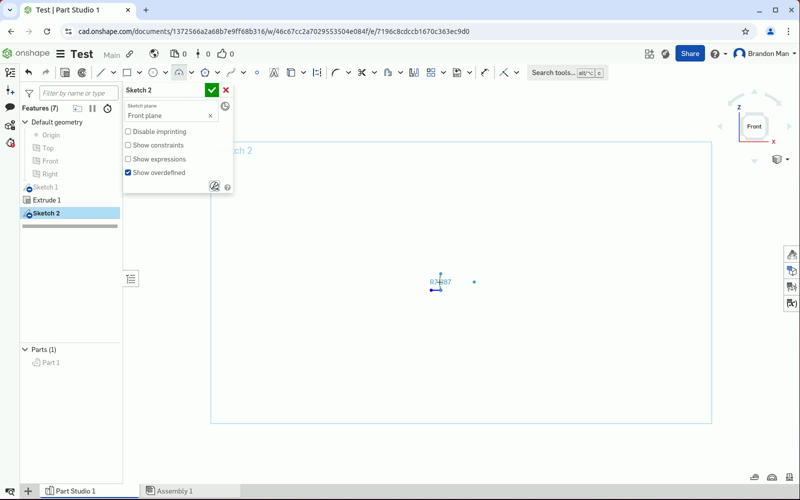
click(439, 281)
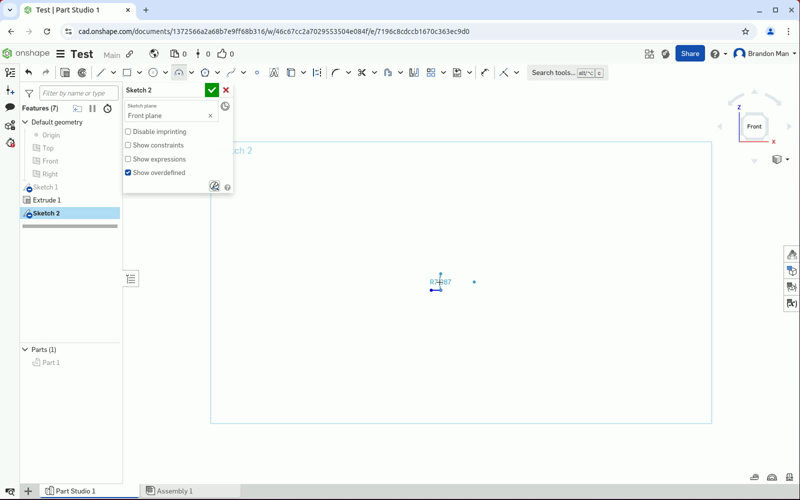
key_up(shift)
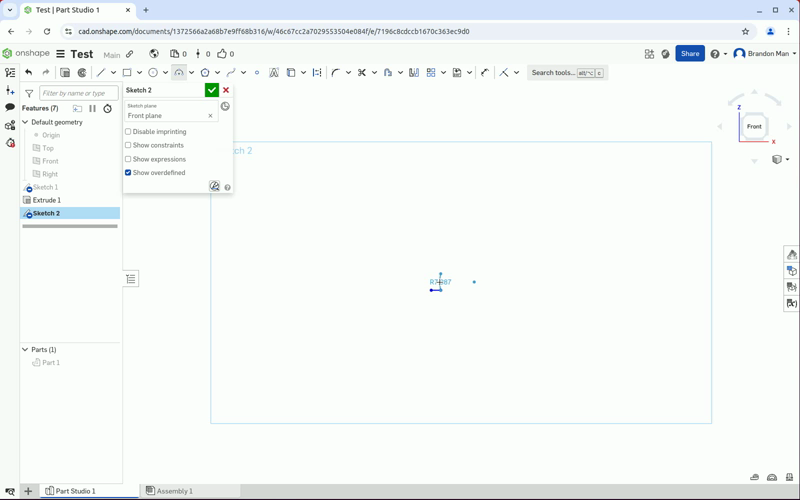
key(esc)
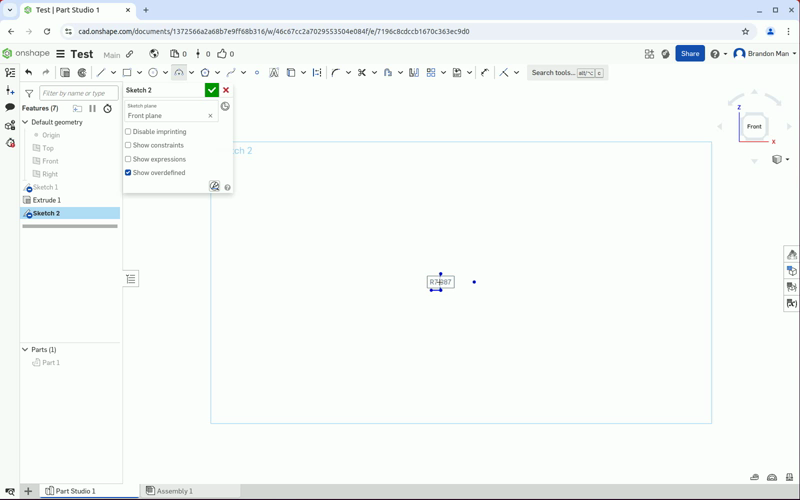
key(l)
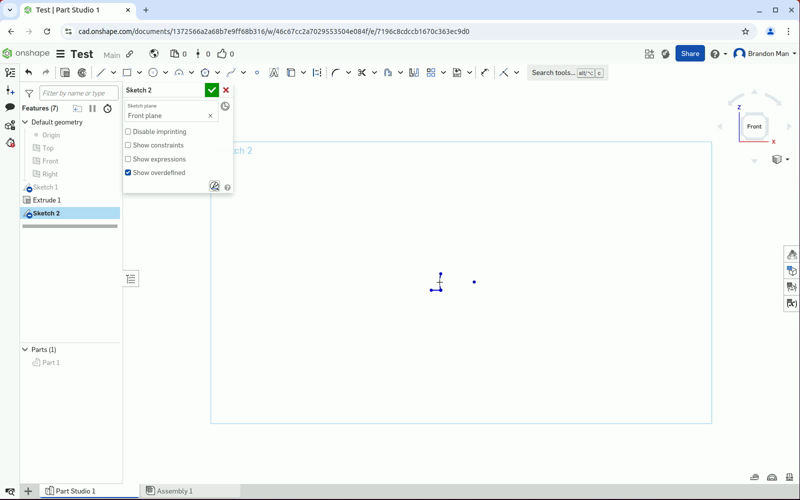
mouse_move(440, 273)
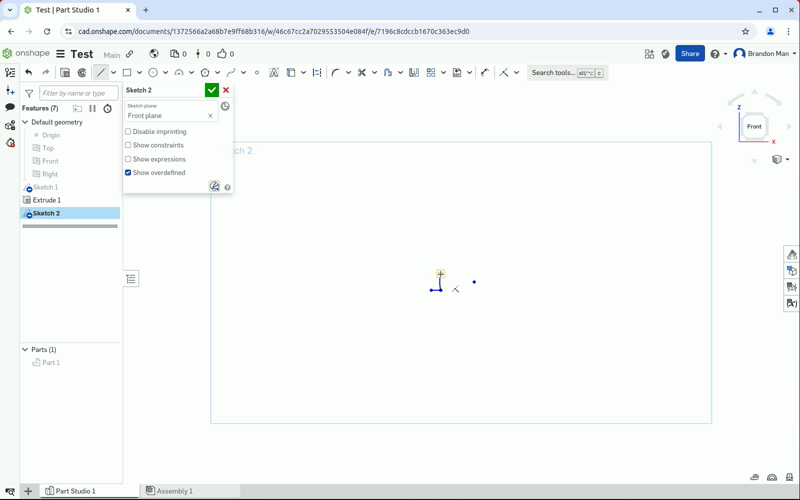
click(440, 273)
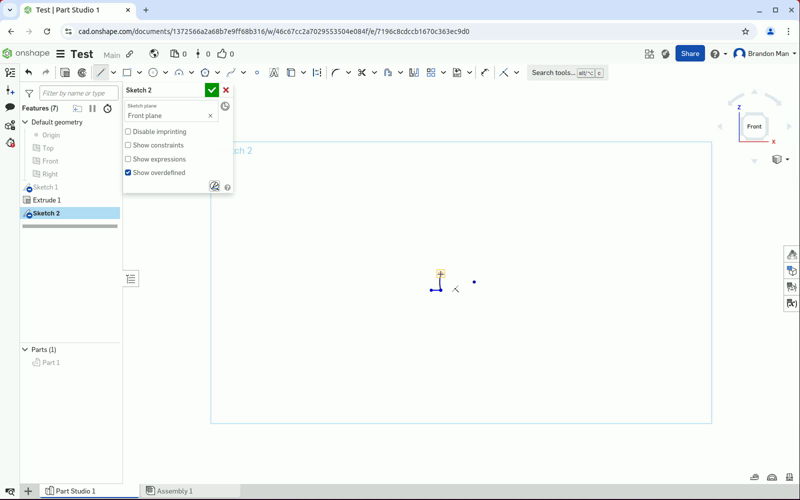
key_down(shift)
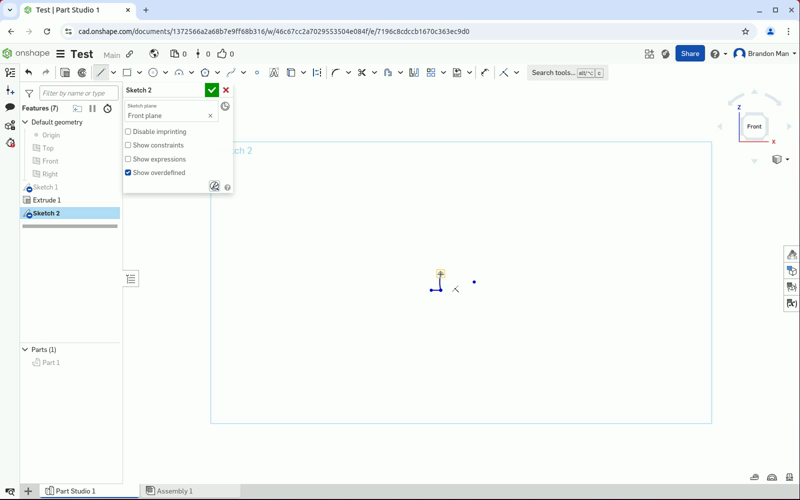
mouse_move(470, 273)
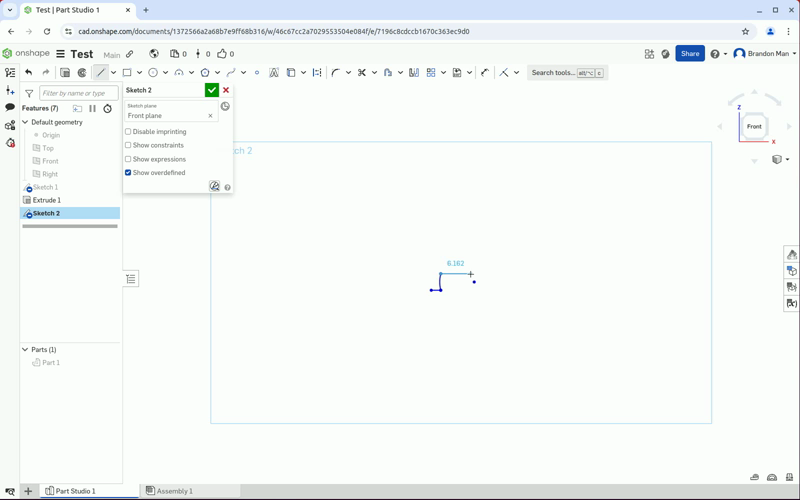
mouse_move(431, 273)
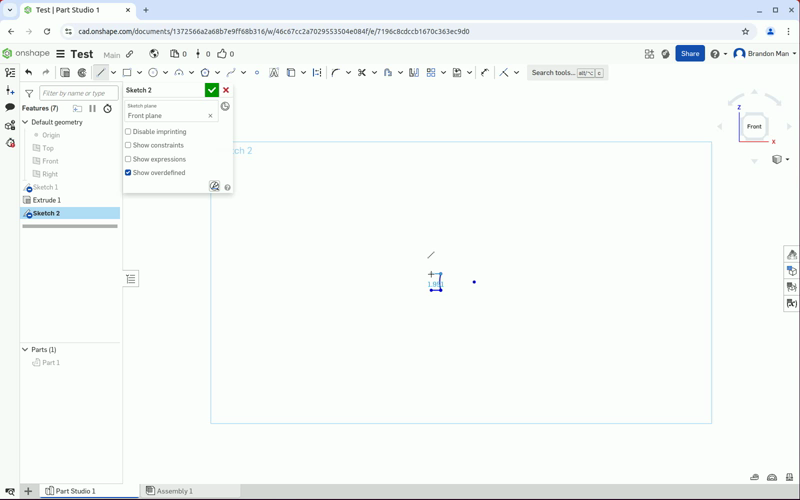
click(431, 273)
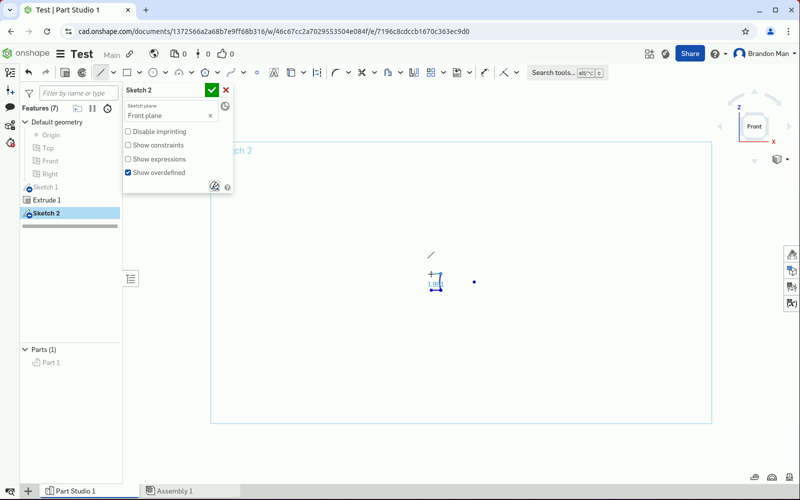
key_up(shift)
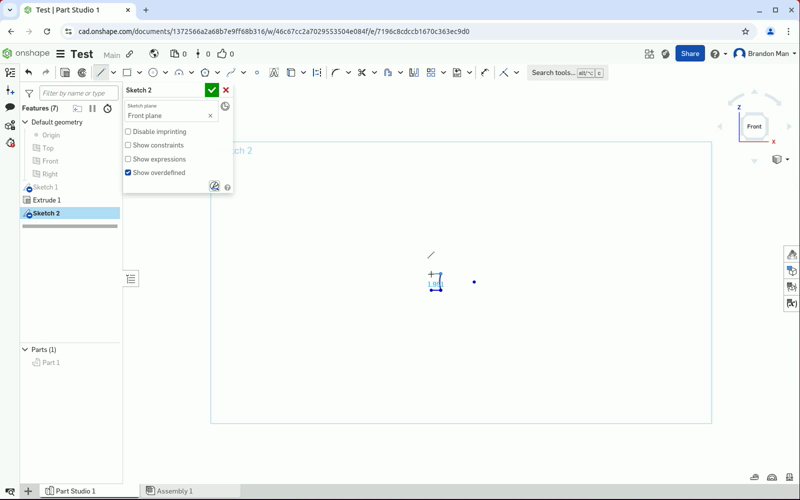
mouse_move(461, 273)
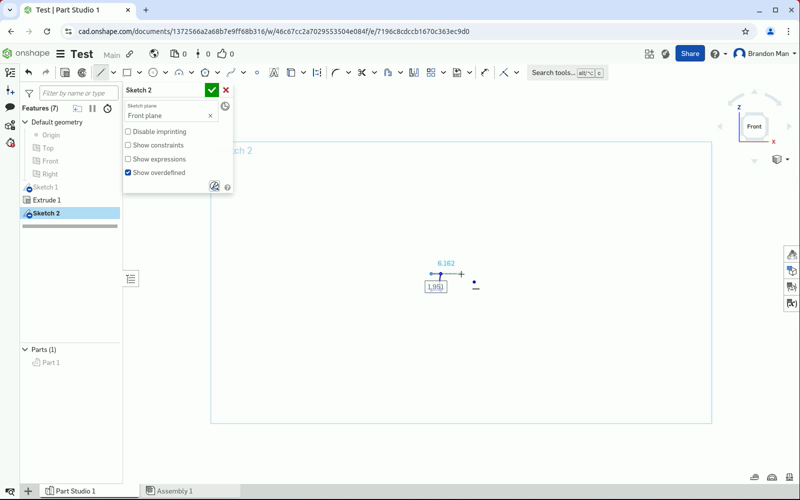
key_down(shift)
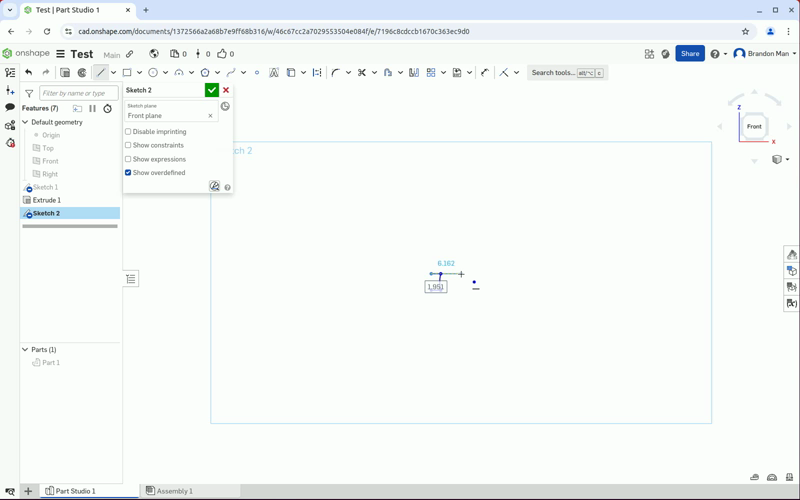
mouse_move(431, 290)
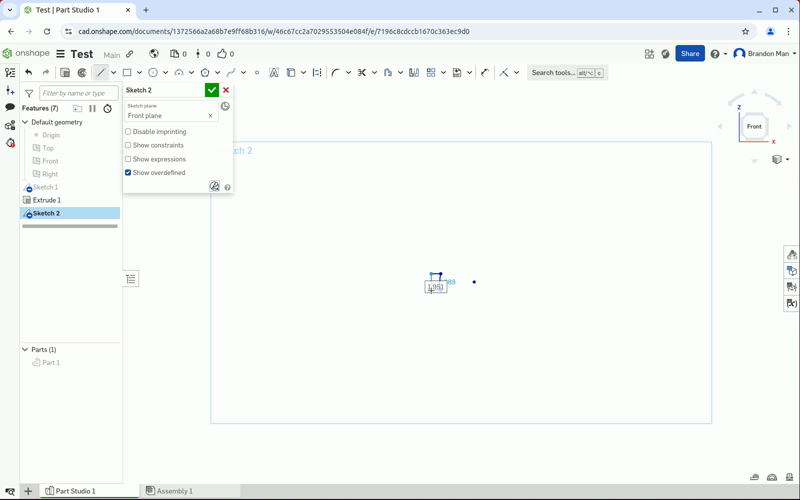
key_up(shift)
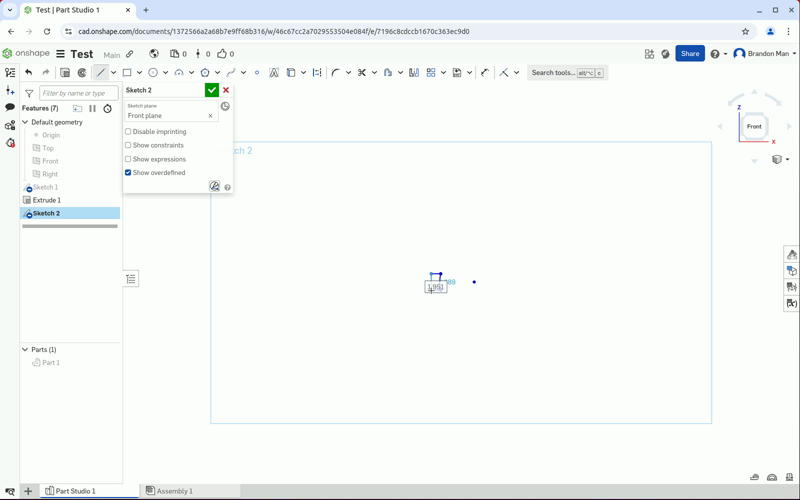
click(431, 290)
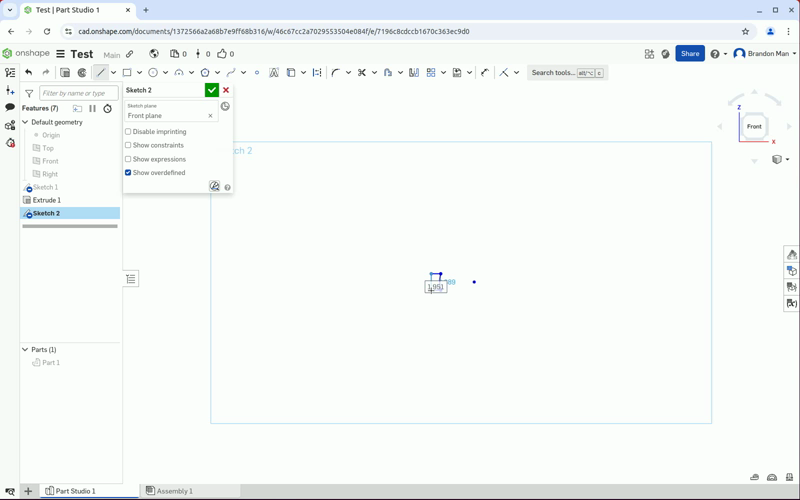
key(esc)
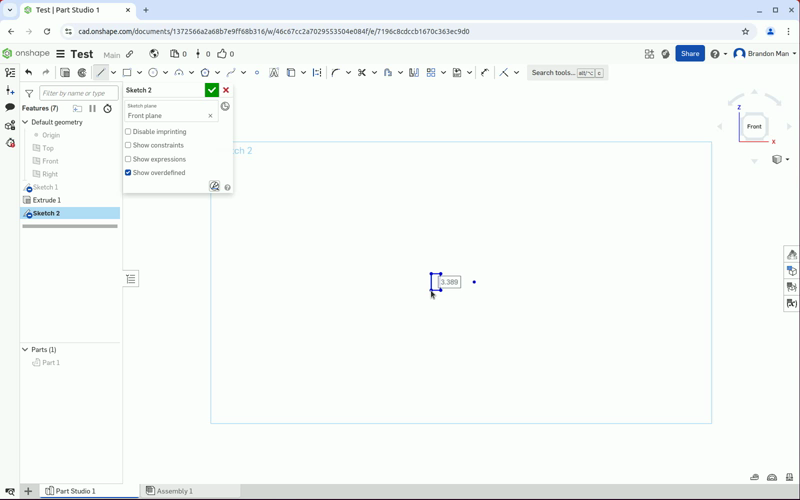
mouse_move(436, 282)
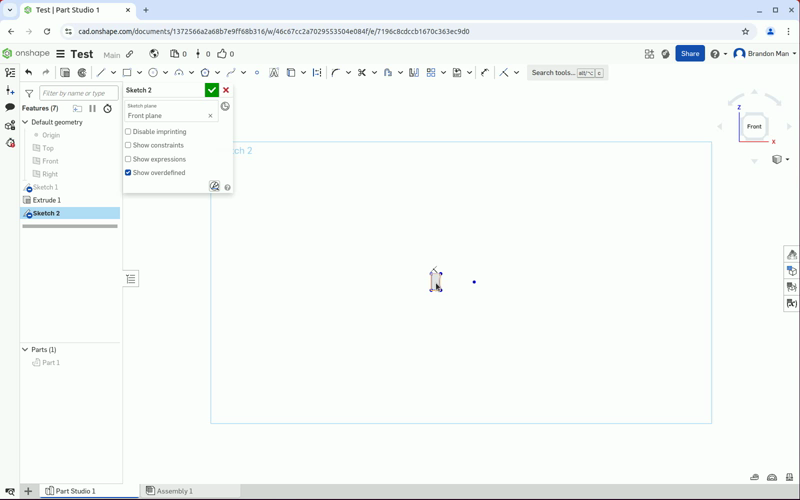
scroll(6)
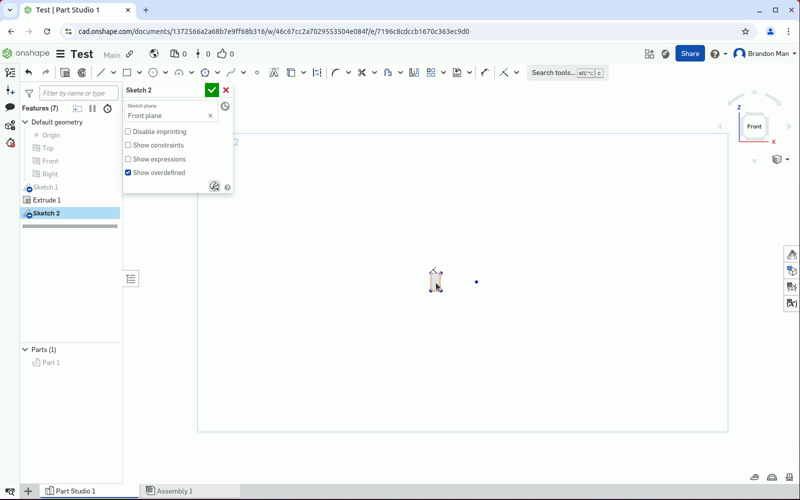
scroll(6)
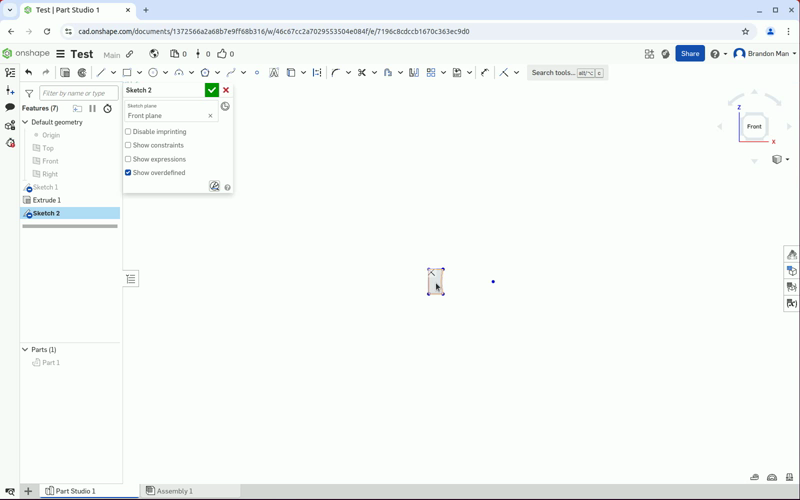
scroll(6)
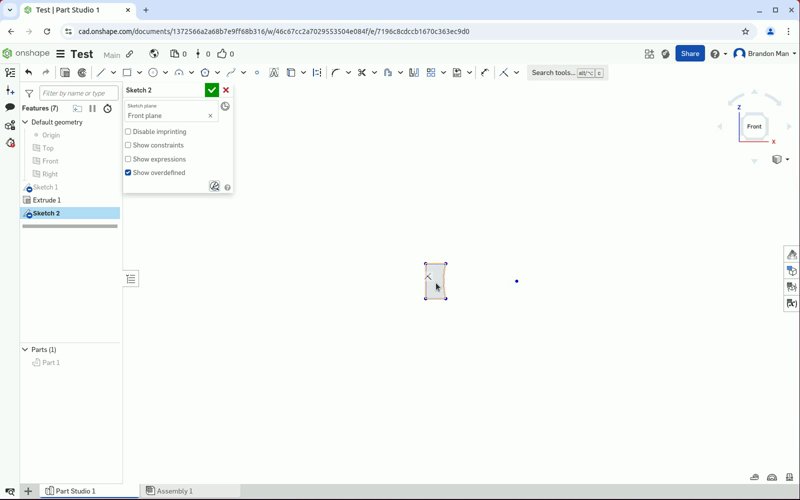
scroll(6)
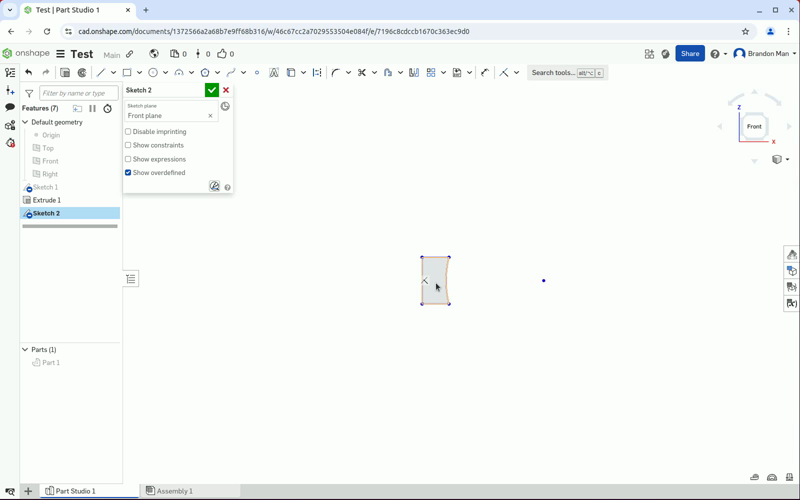
scroll(6)
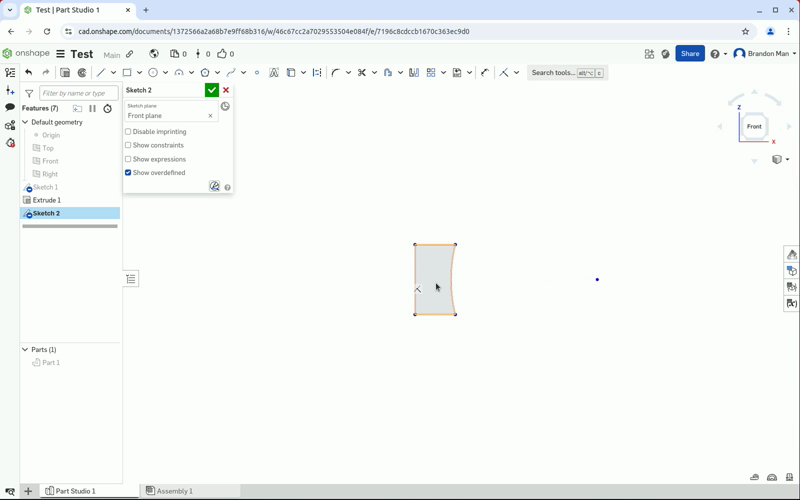
scroll(6)
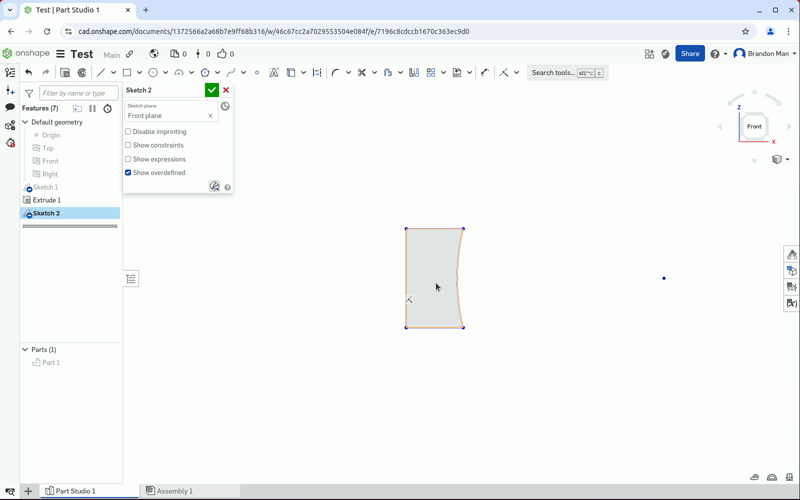
scroll(6)
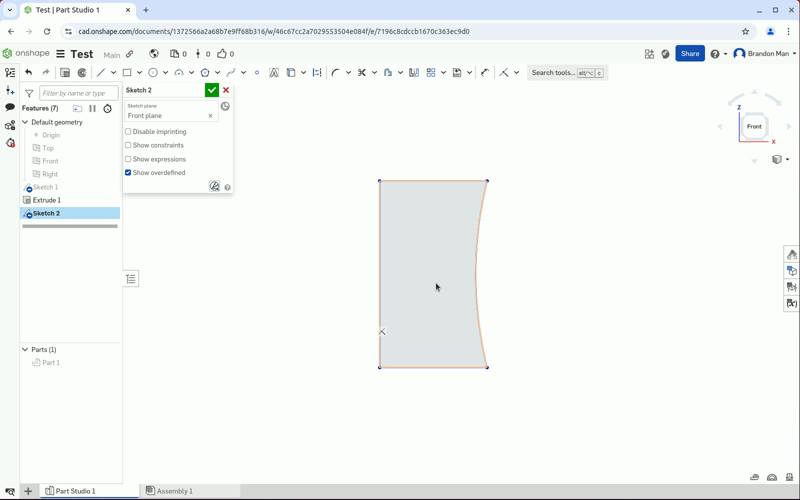
click(436, 282)
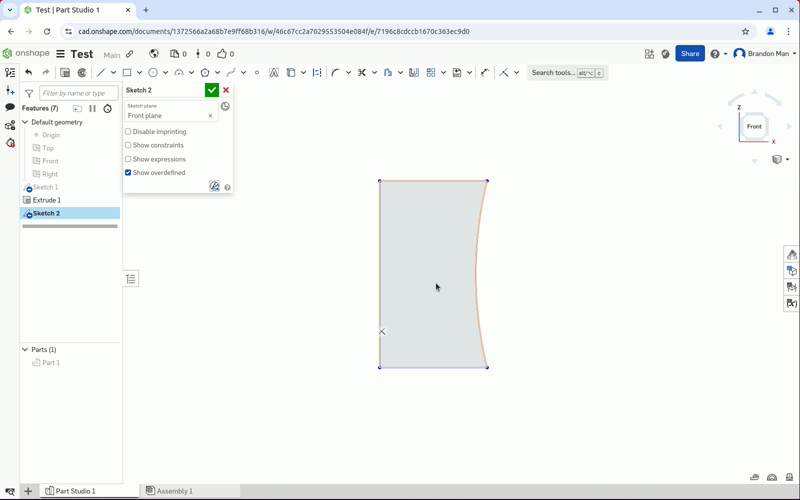
scroll(-6)
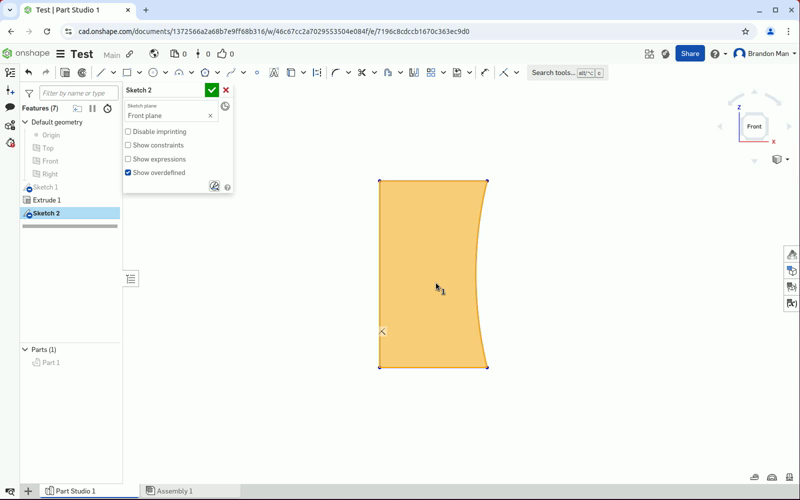
scroll(-6)
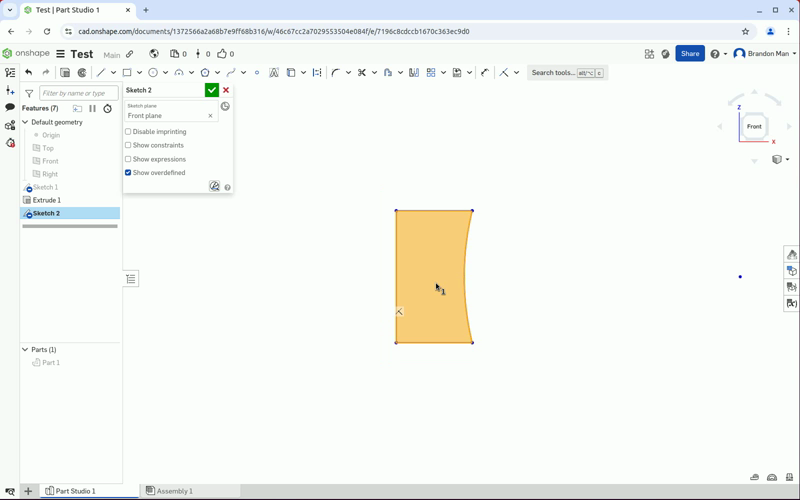
scroll(-6)
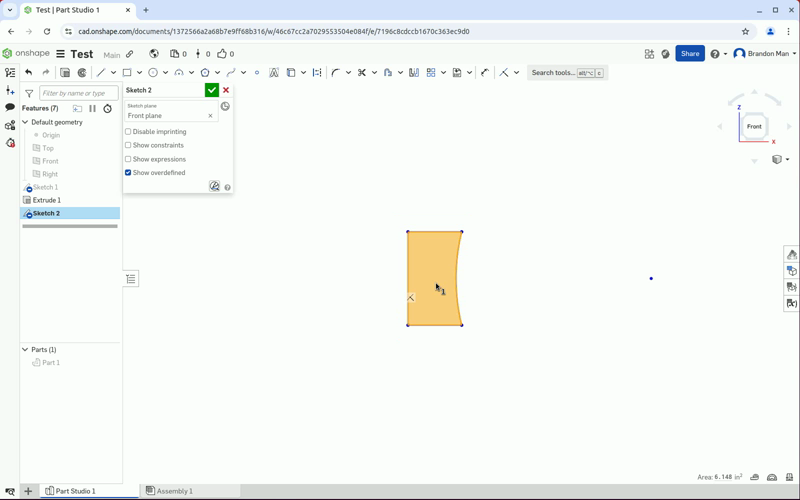
scroll(-6)
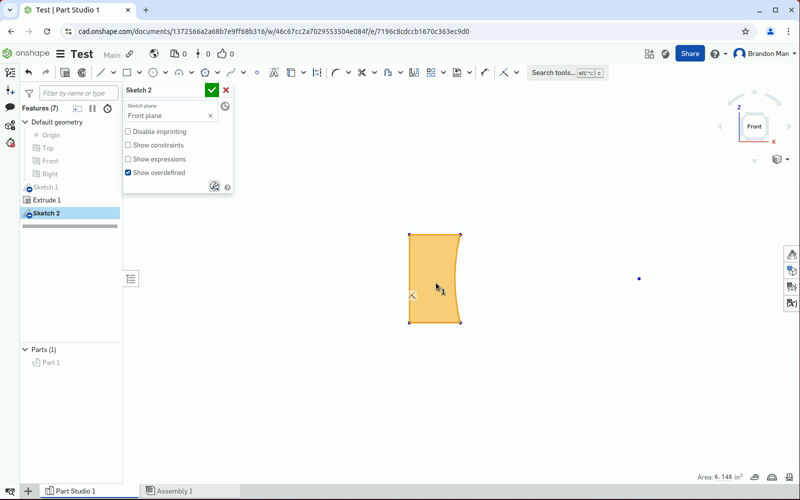
scroll(-6)
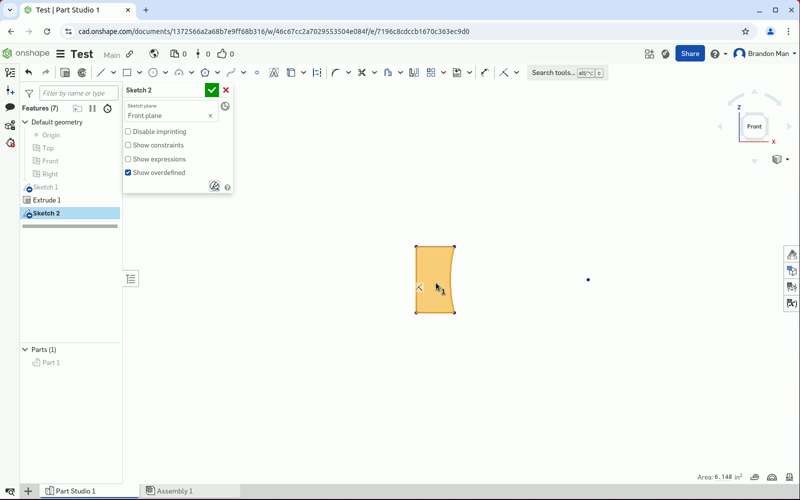
scroll(-6)
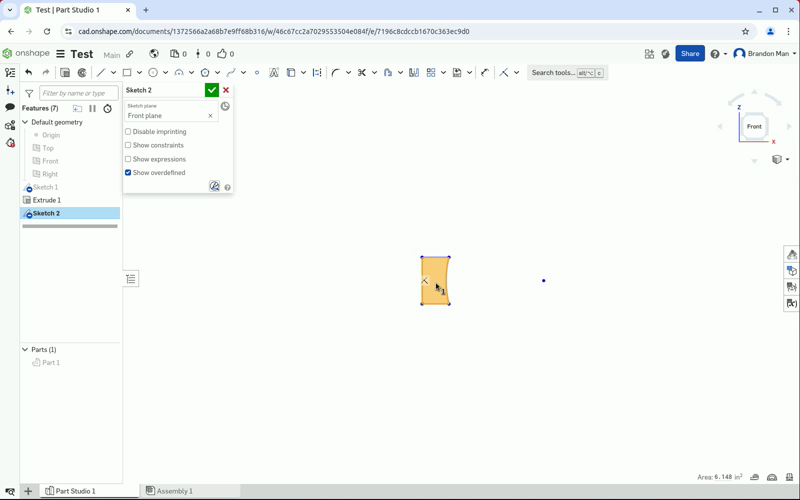
scroll(-6)
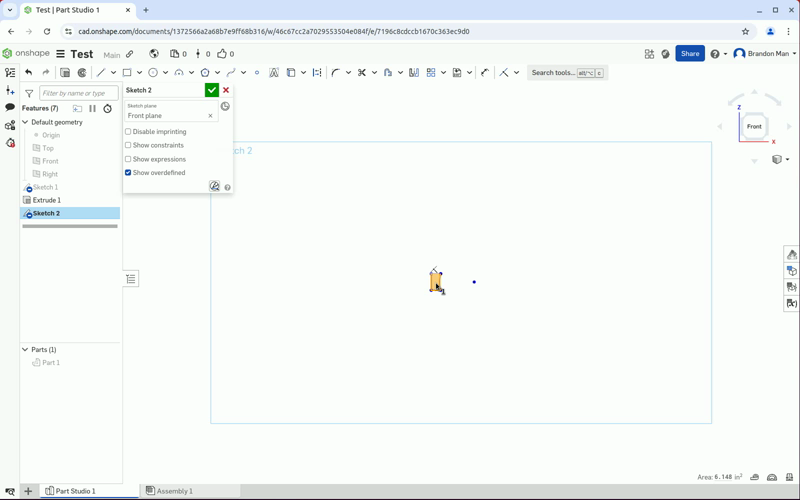
mouse_move(73, 352)
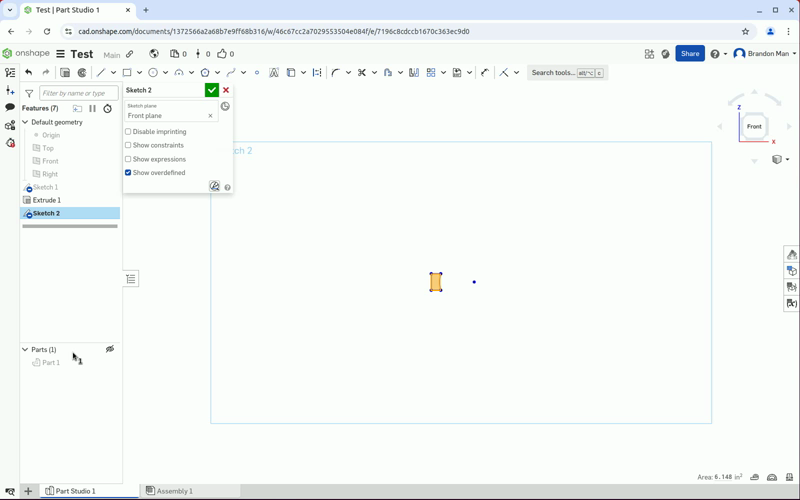
key(shift+y)
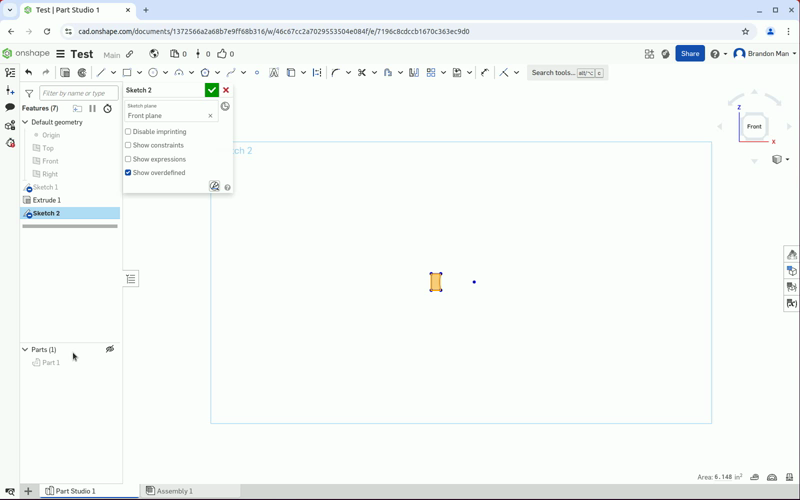
key(shift+e)
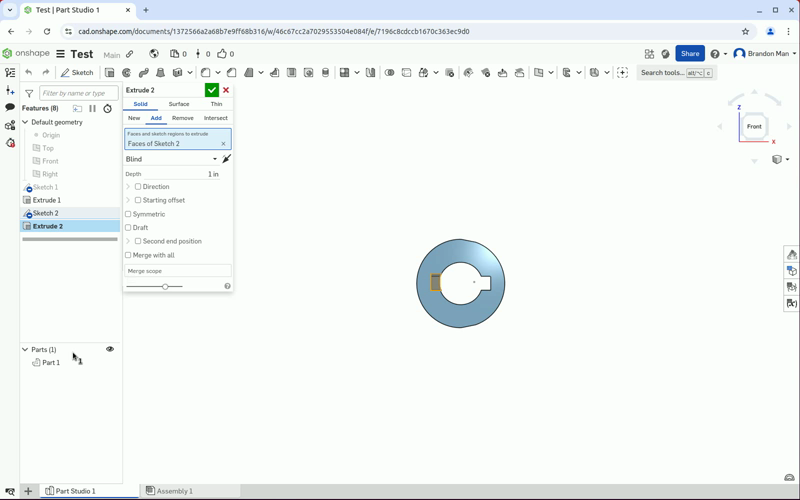
mouse_move(143, 106)
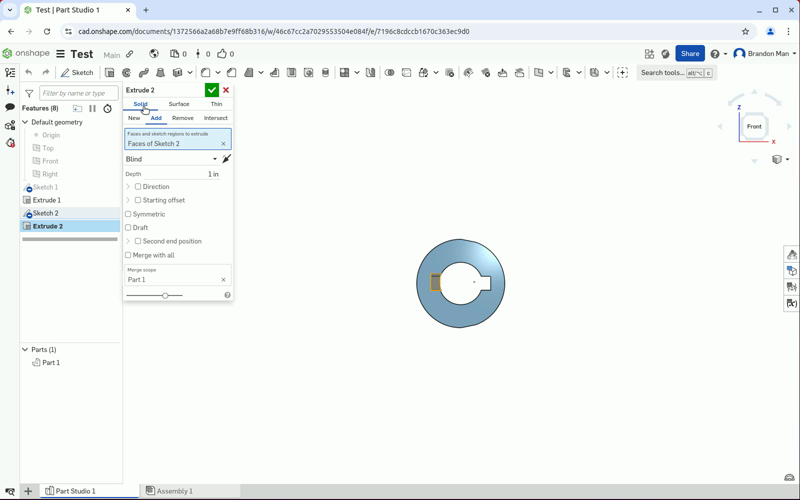
click(143, 106)
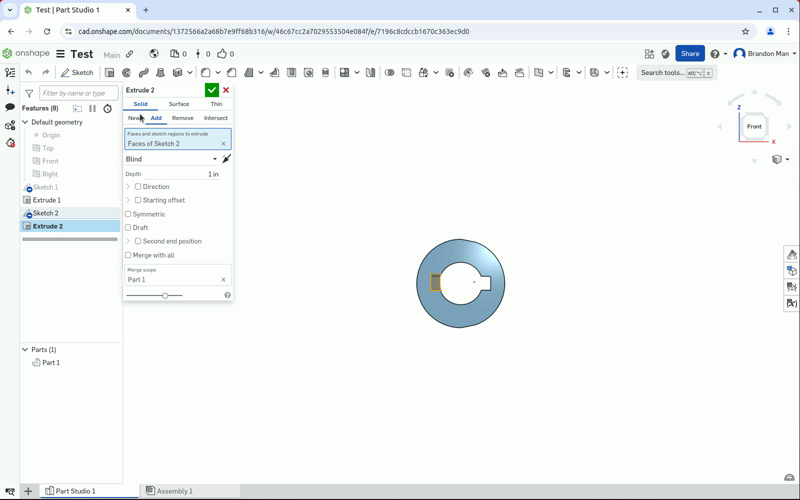
mouse_move(137, 120)
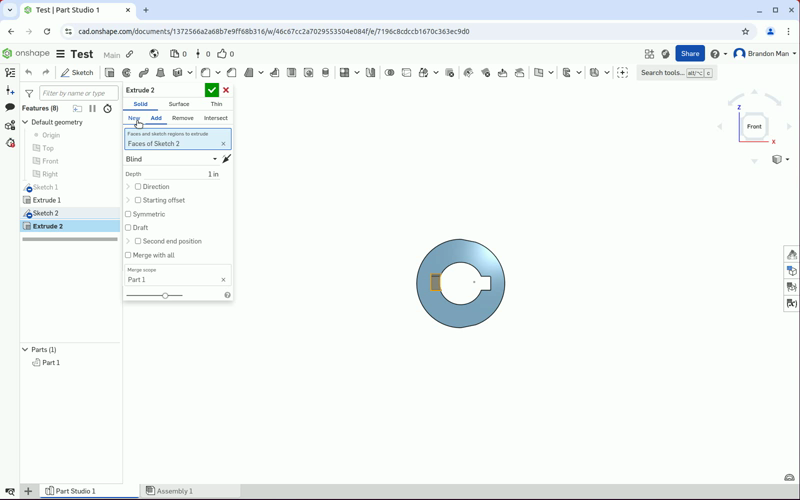
click(137, 120)
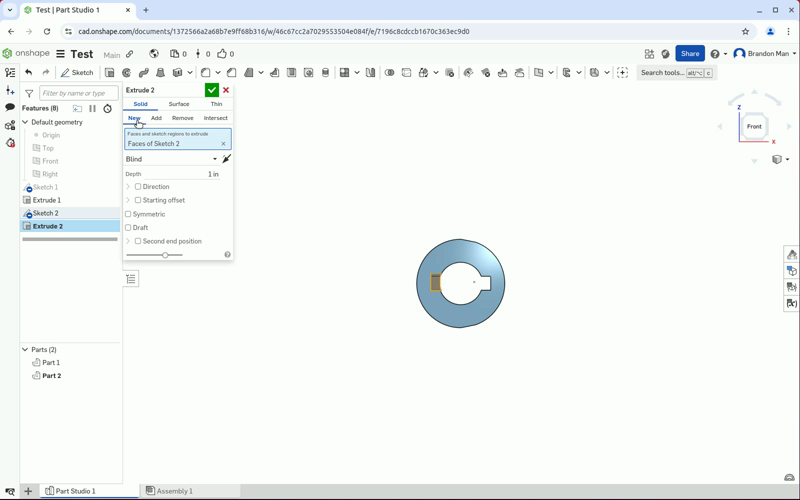
key(tab, 4)
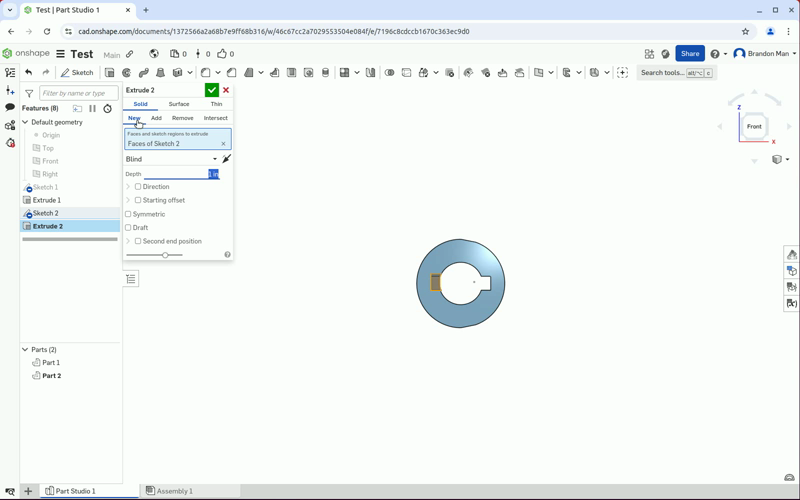
text(7.943)
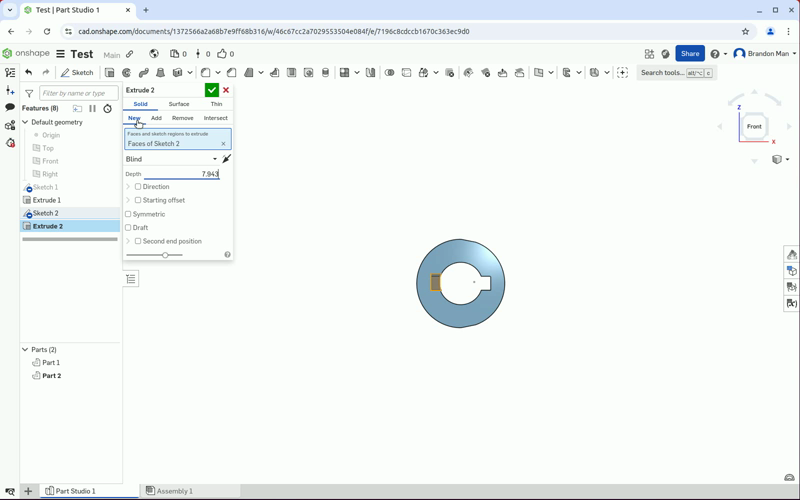
key(enter)
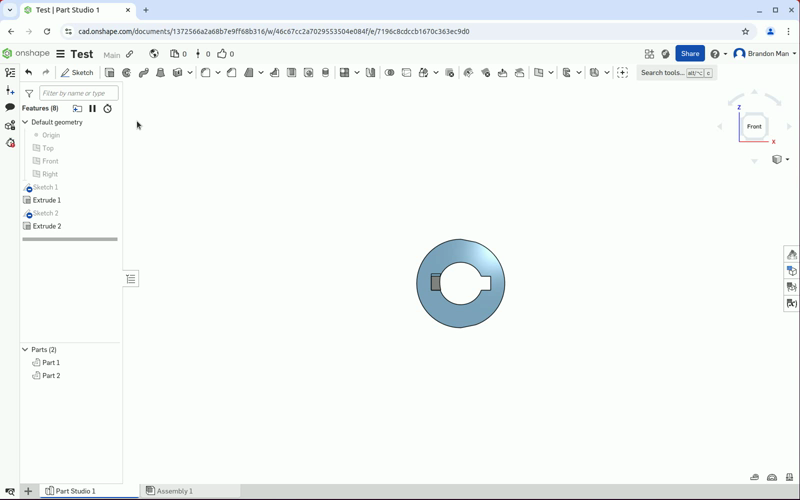
key(shift+h)
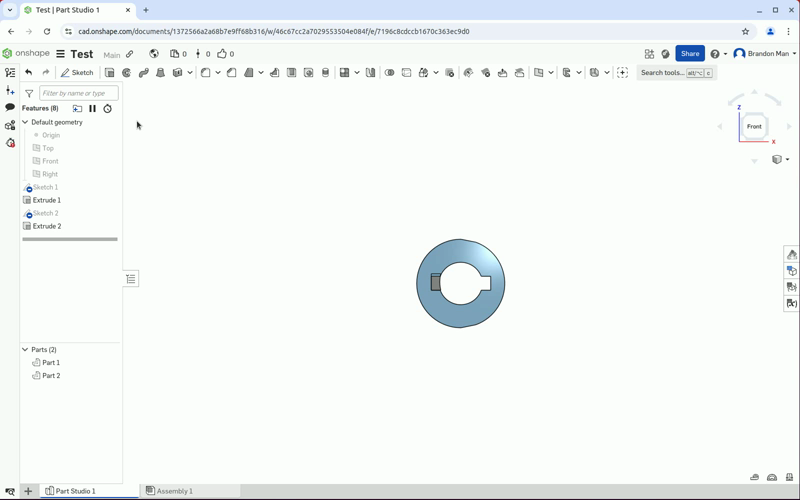
key(shift+h)
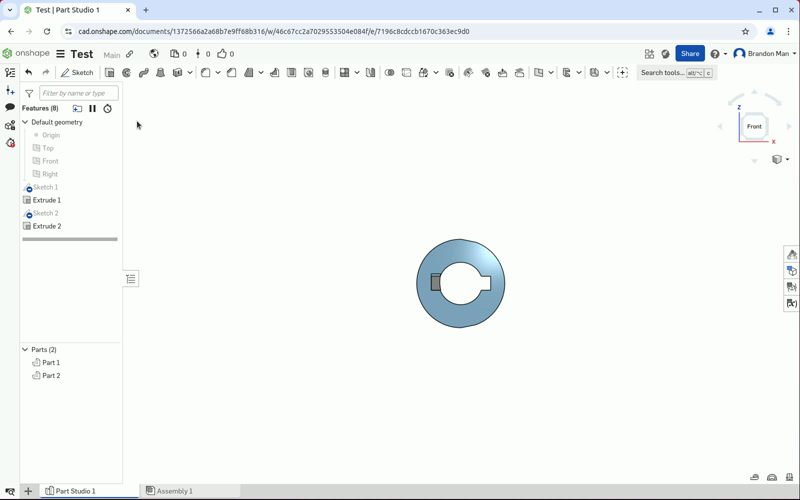
mouse_move(73, 189)
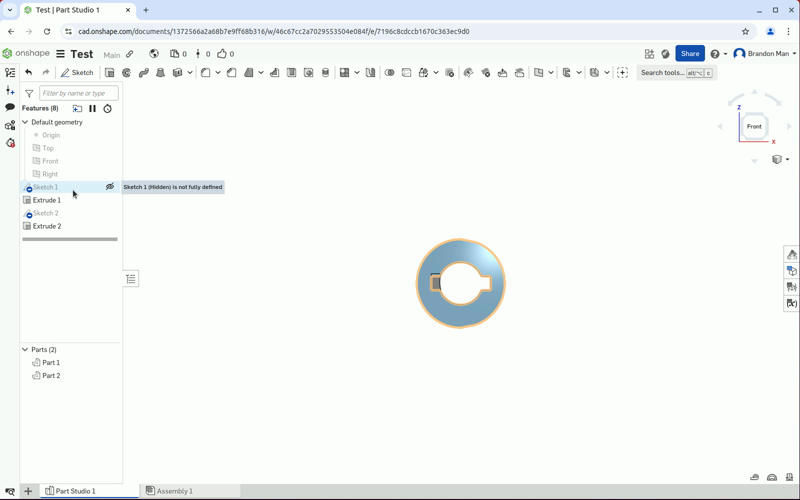
click(73, 189)
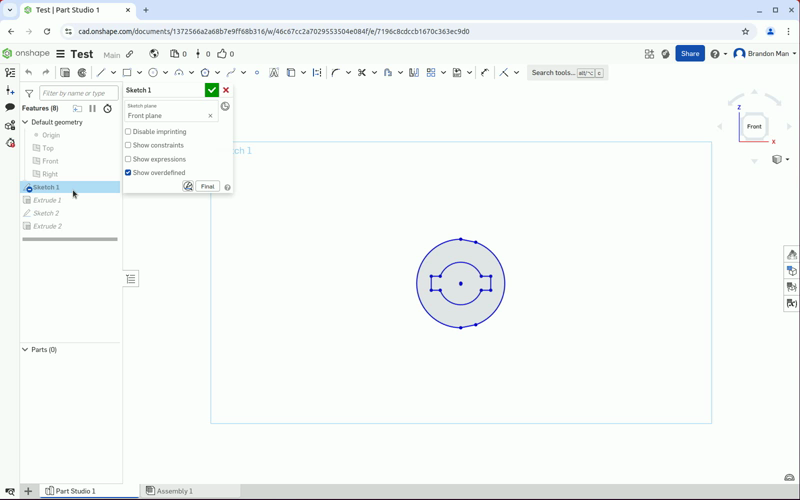
mouse_move(229, 92)
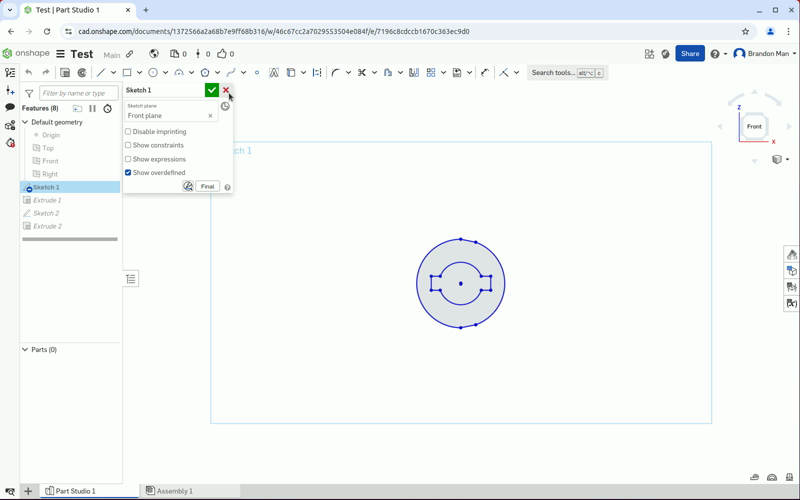
click(229, 92)
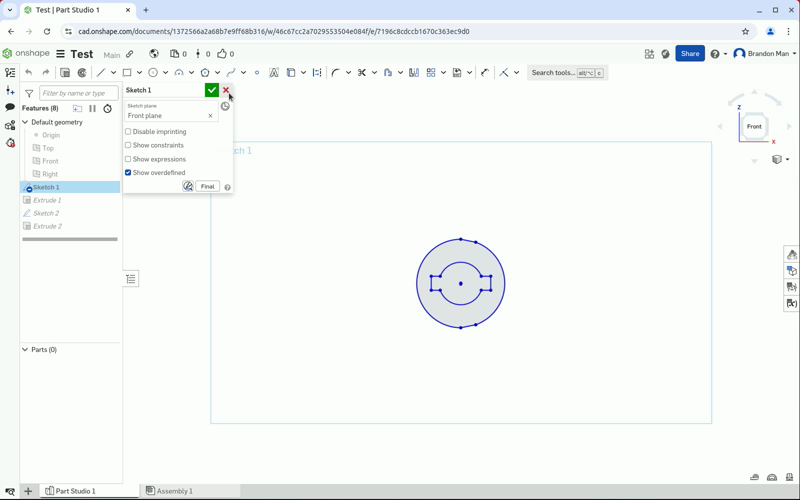
key(shift+s)
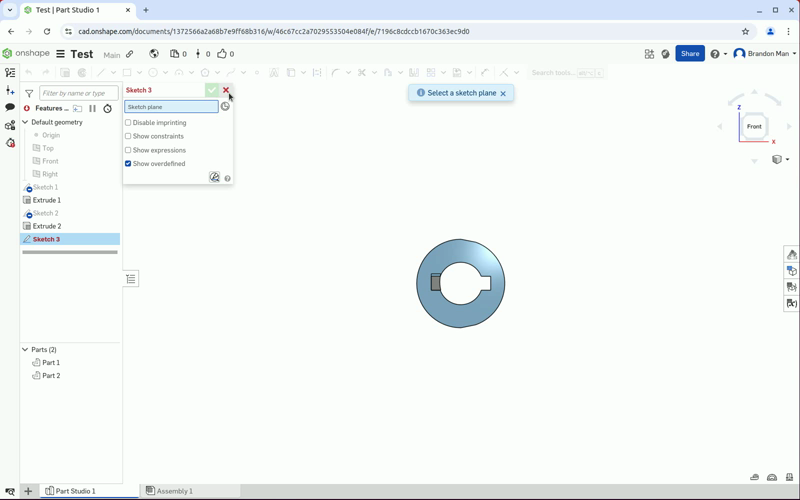
mouse_move(73, 163)
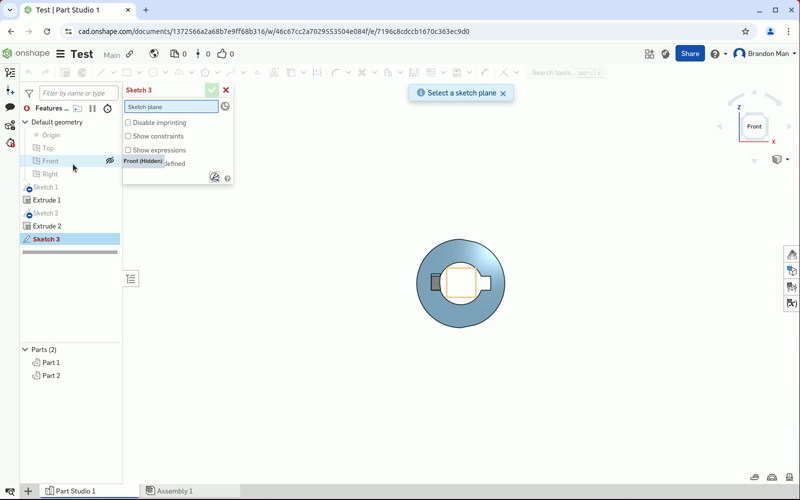
click(73, 163)
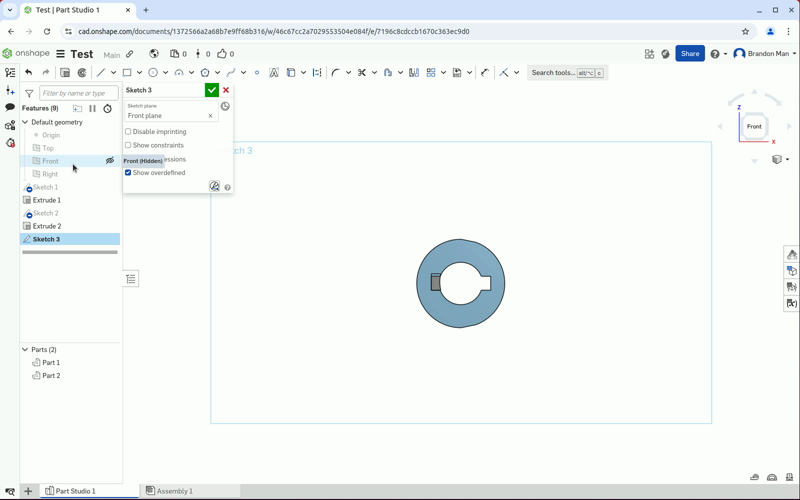
mouse_move(73, 352)
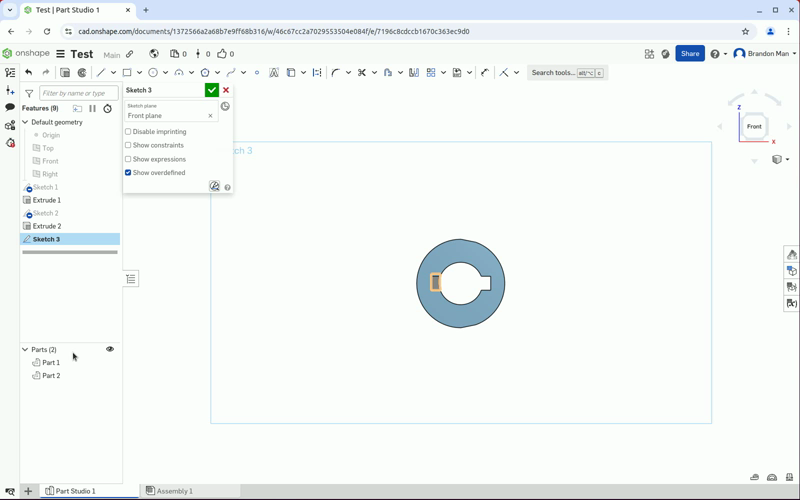
key(y)
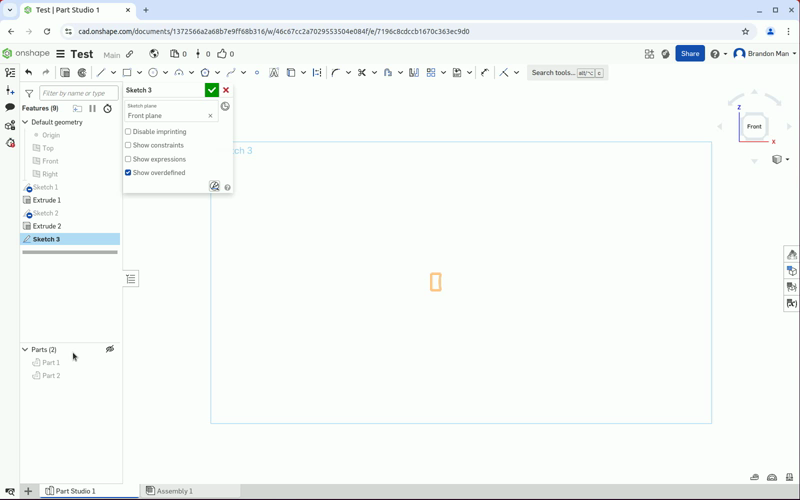
key(l)
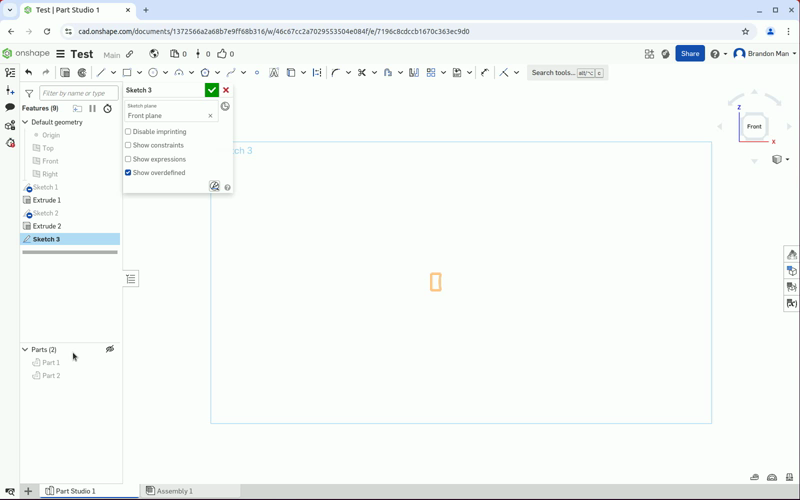
key_down(shift)
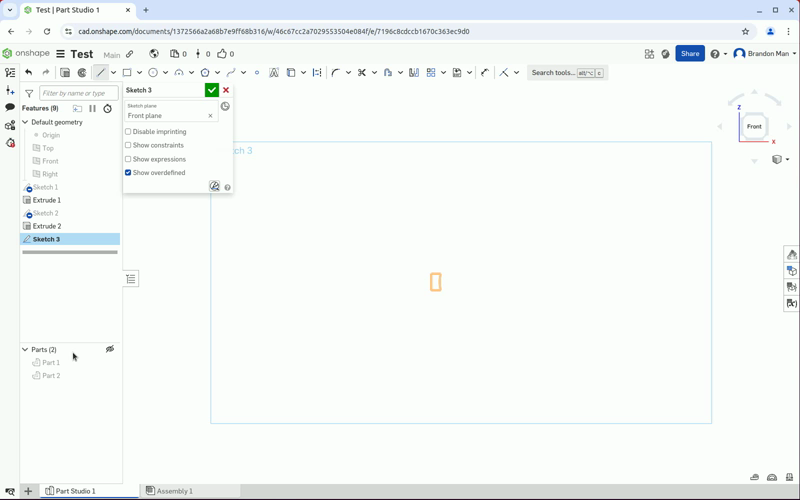
mouse_move(476, 324)
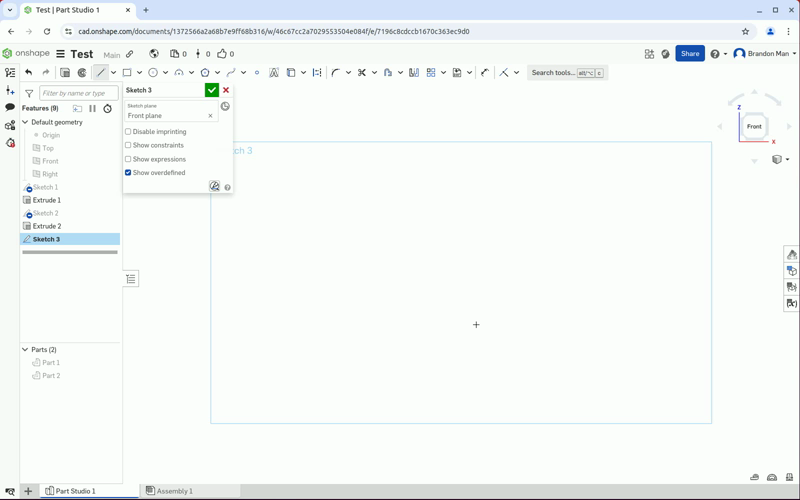
click(476, 324)
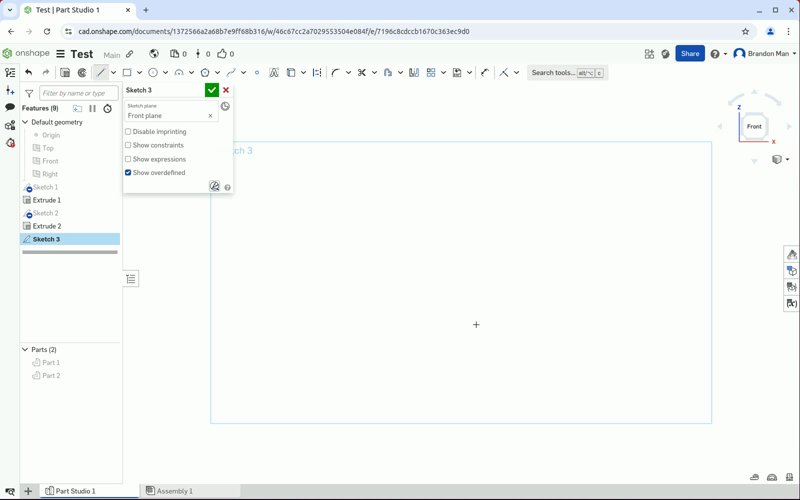
key_up(shift)
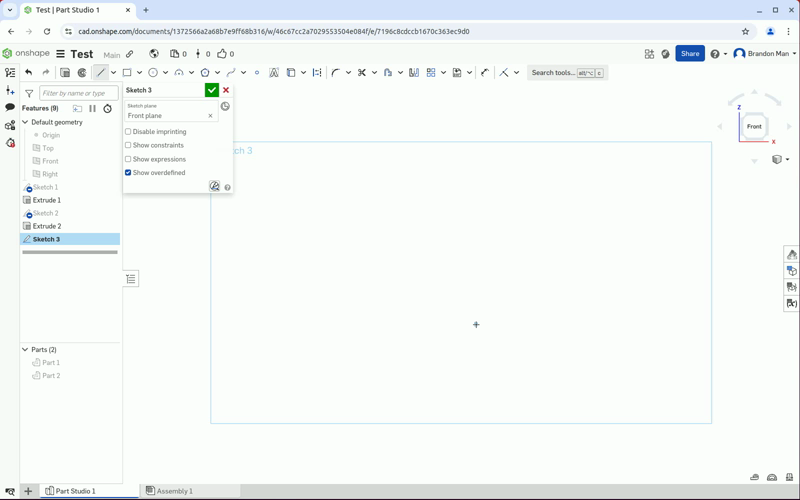
key_down(shift)
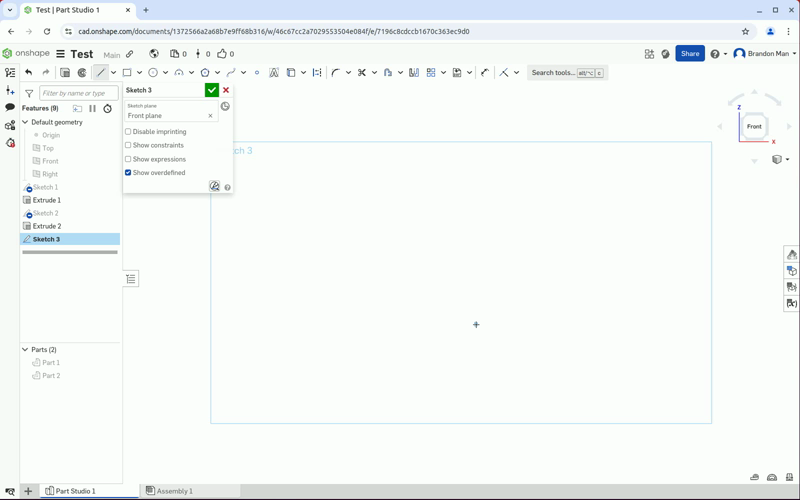
mouse_move(545, 311)
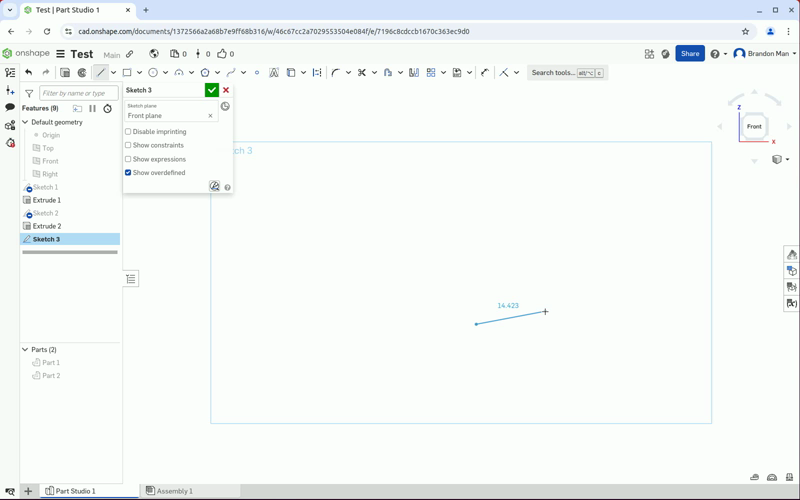
click(545, 311)
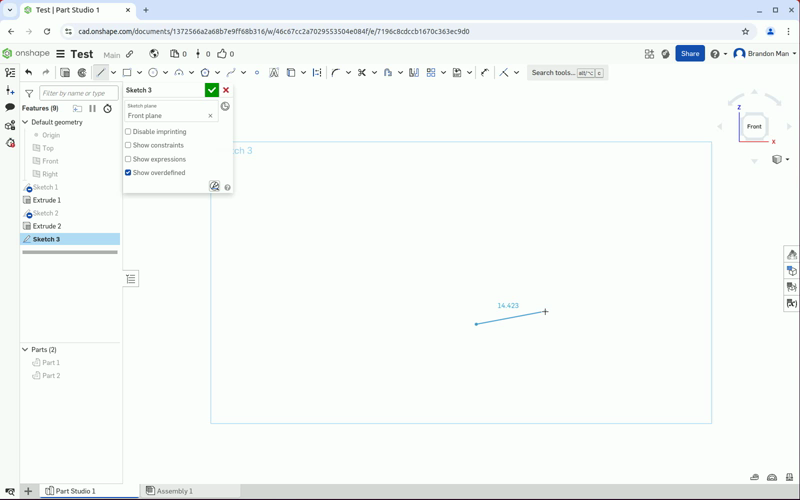
key_up(shift)
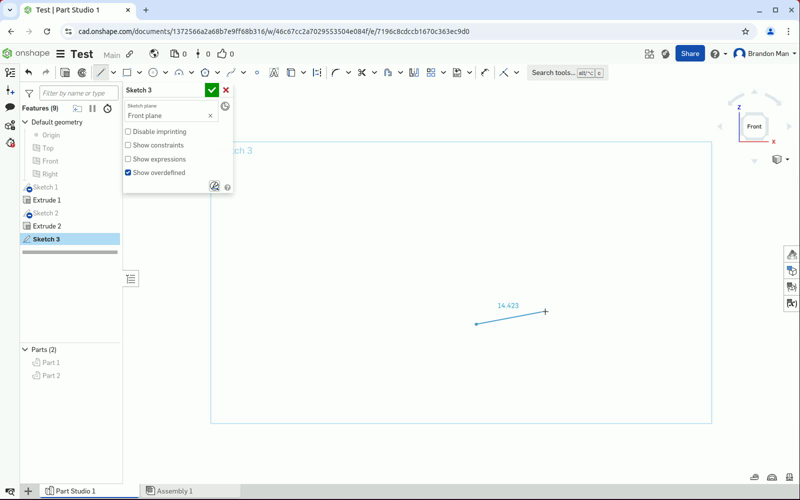
key(esc)
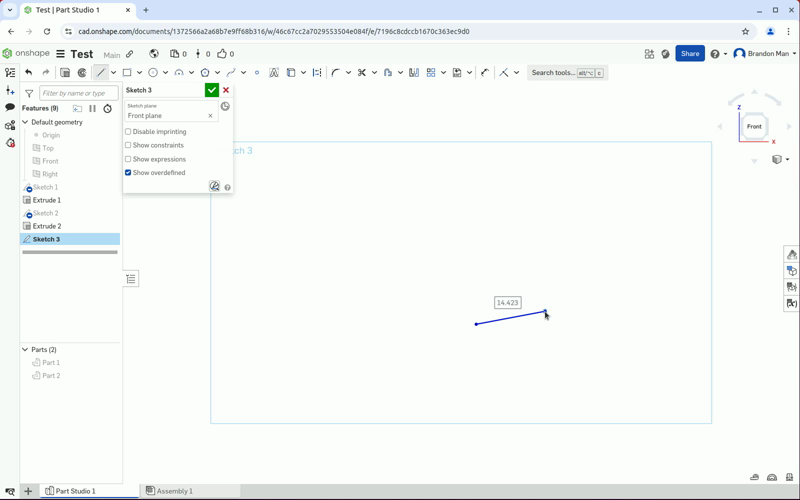
key(a)
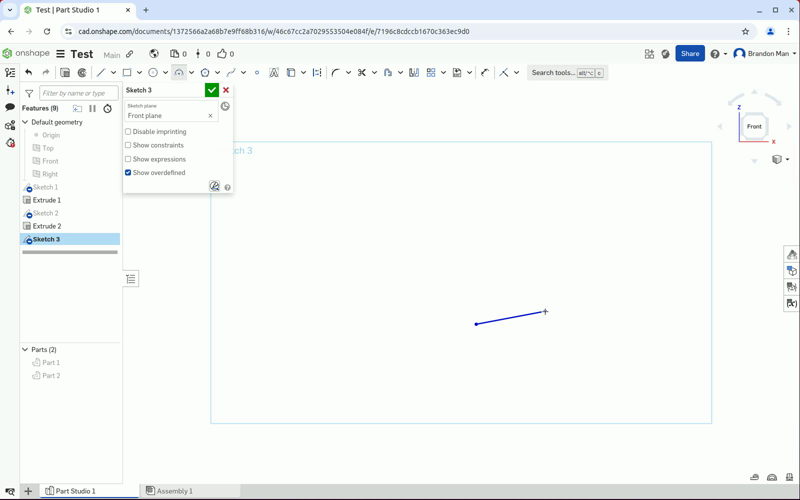
mouse_move(545, 311)
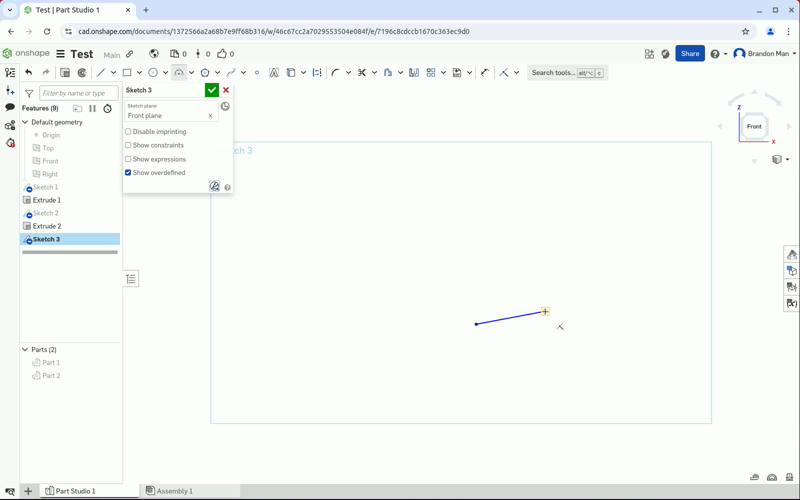
click(545, 311)
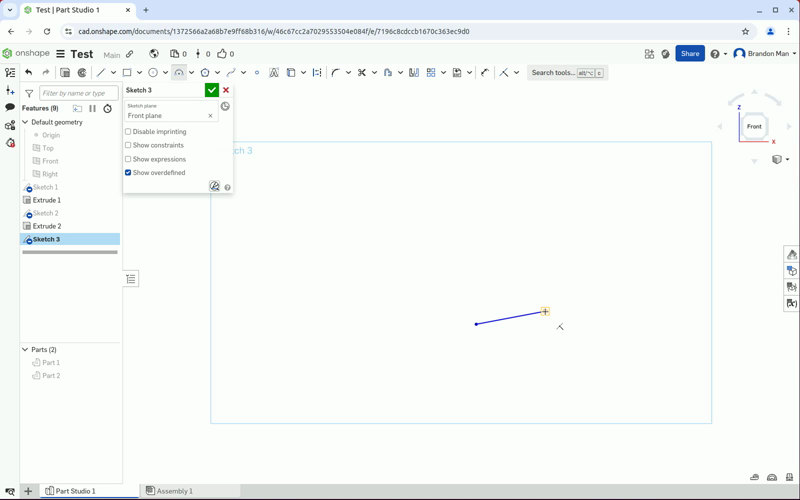
key_down(shift)
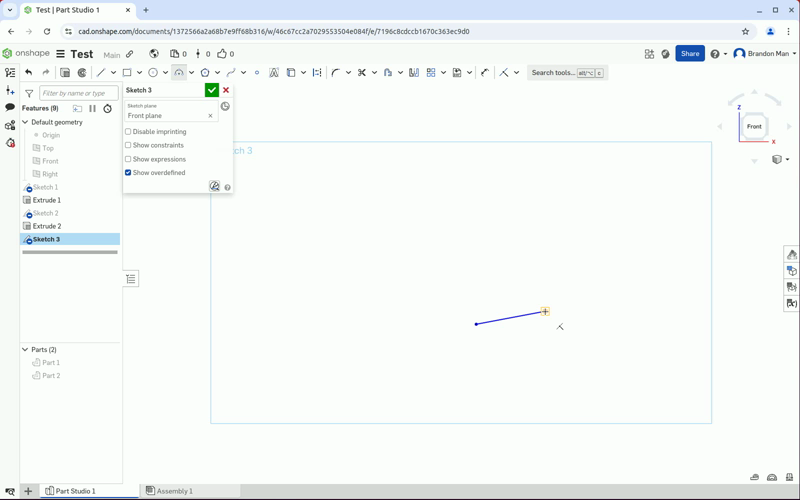
mouse_move(545, 252)
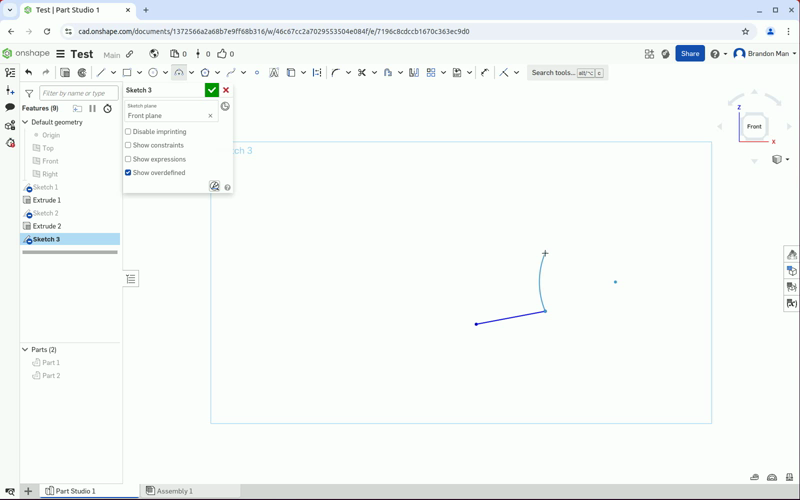
click(545, 252)
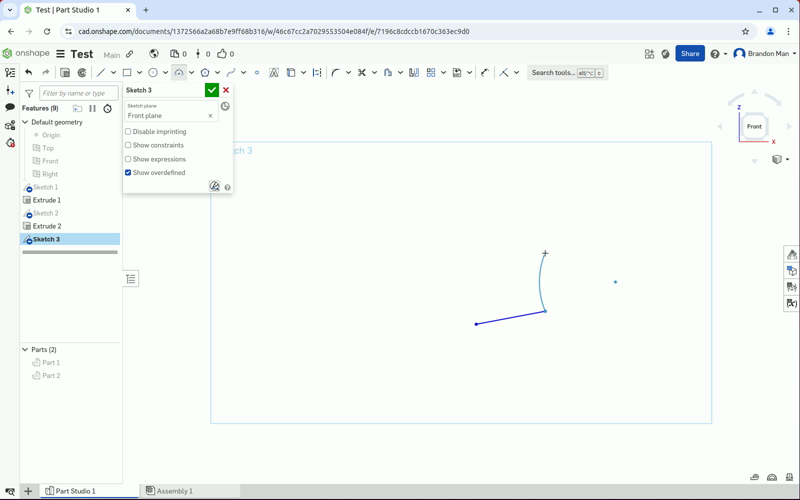
mouse_move(515, 282)
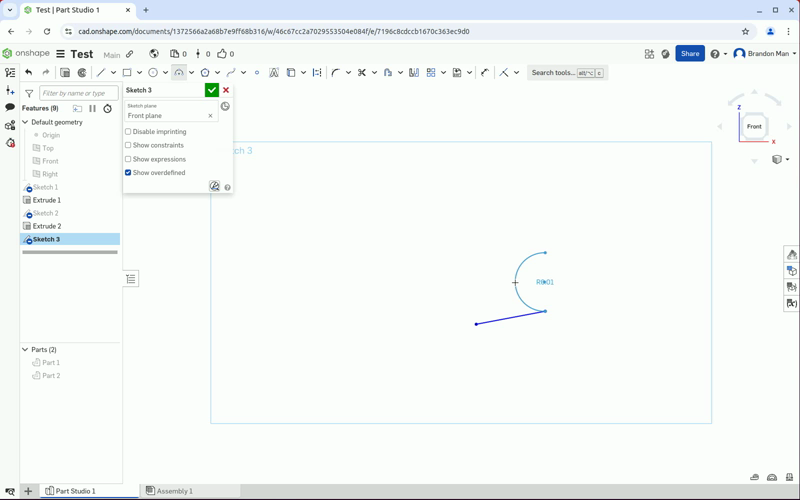
click(515, 282)
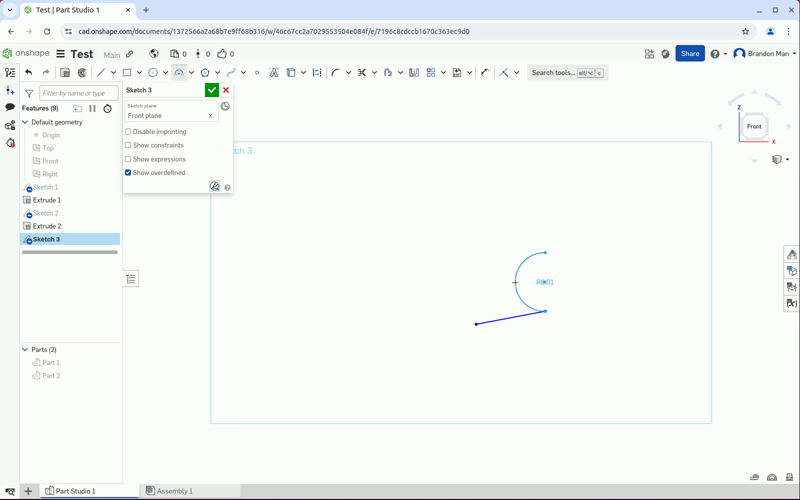
key_up(shift)
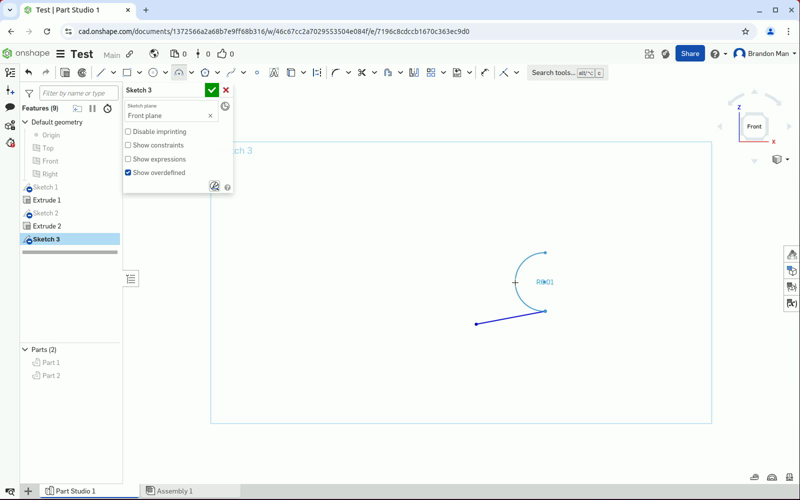
key(esc)
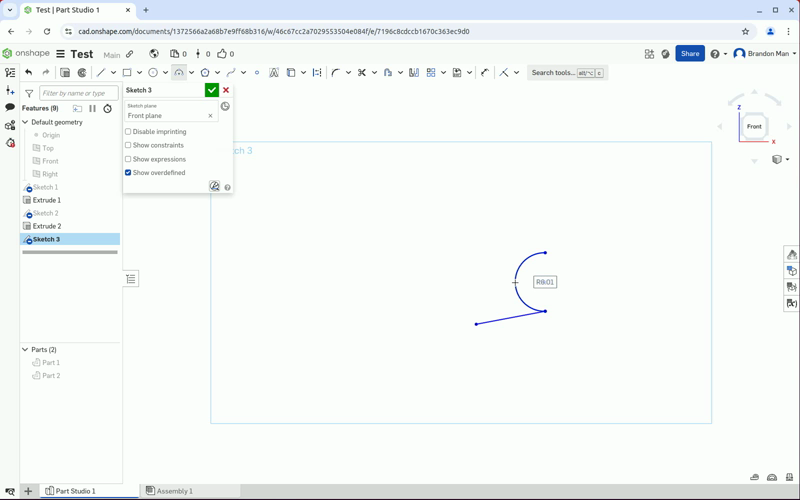
key(l)
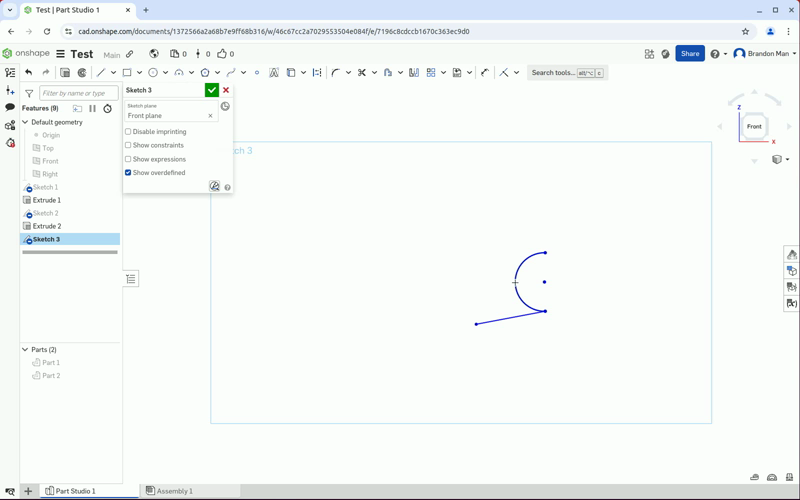
mouse_move(545, 252)
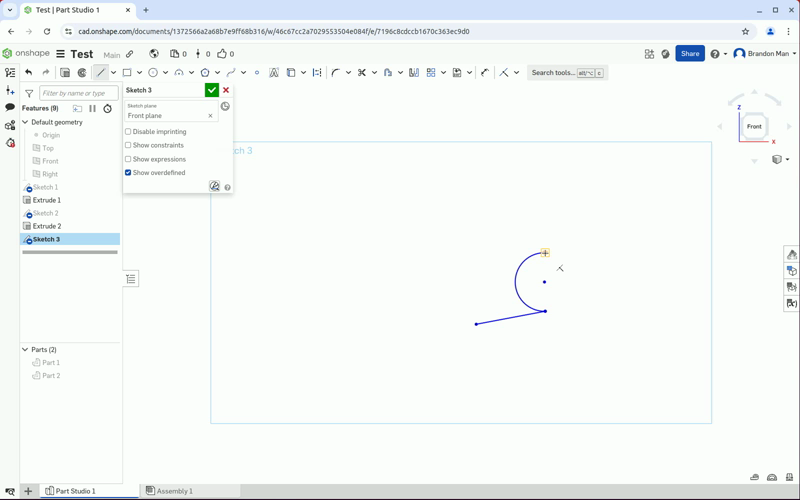
click(545, 252)
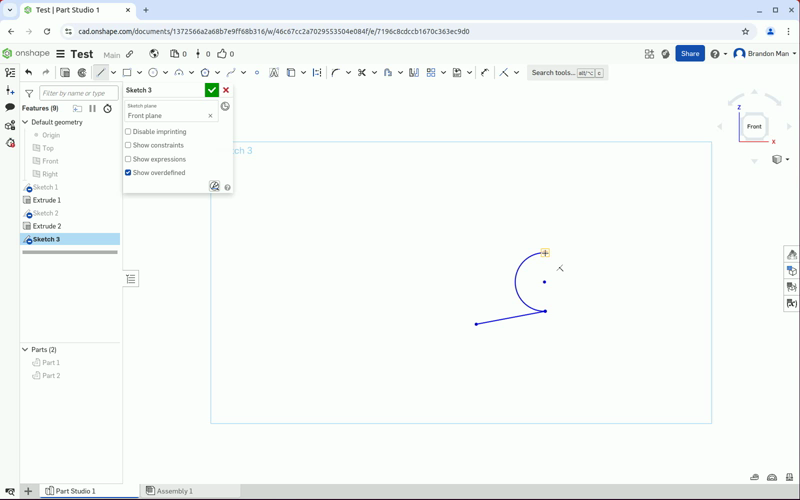
key_down(shift)
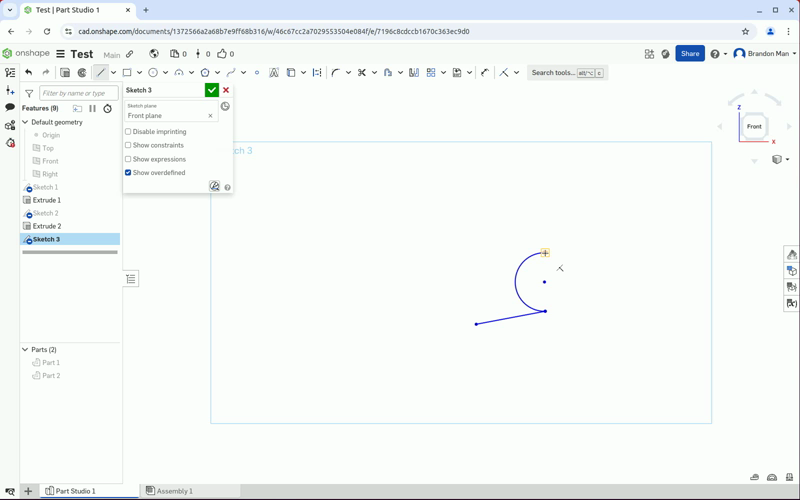
mouse_move(476, 240)
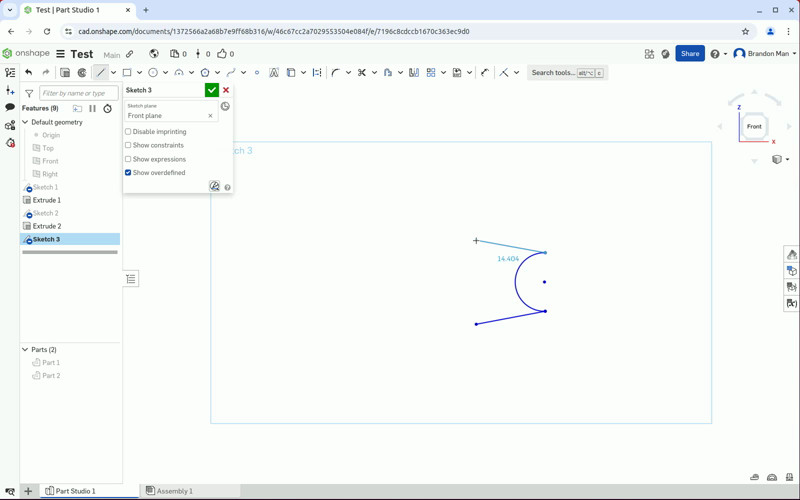
click(476, 240)
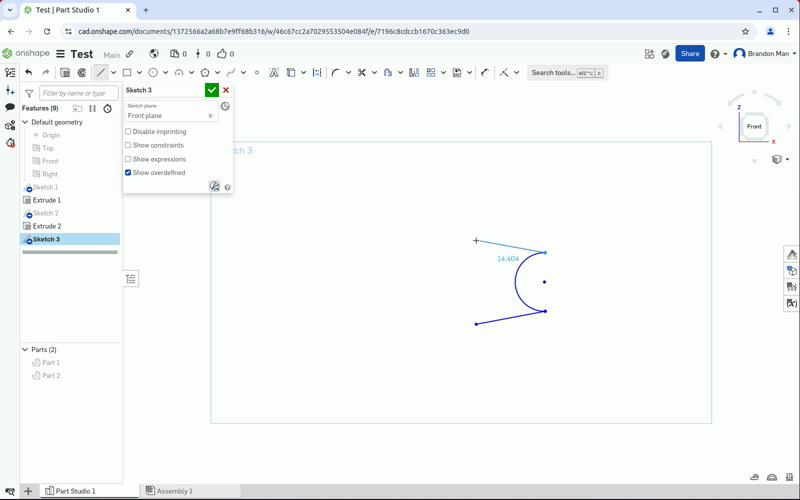
key_up(shift)
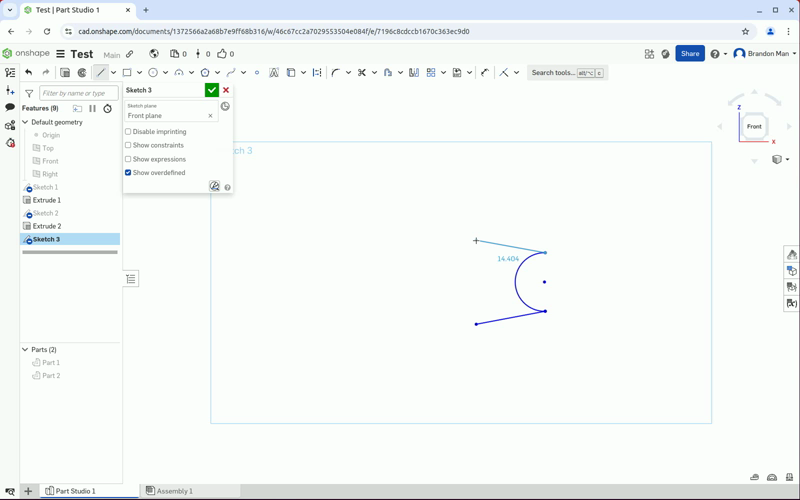
key(esc)
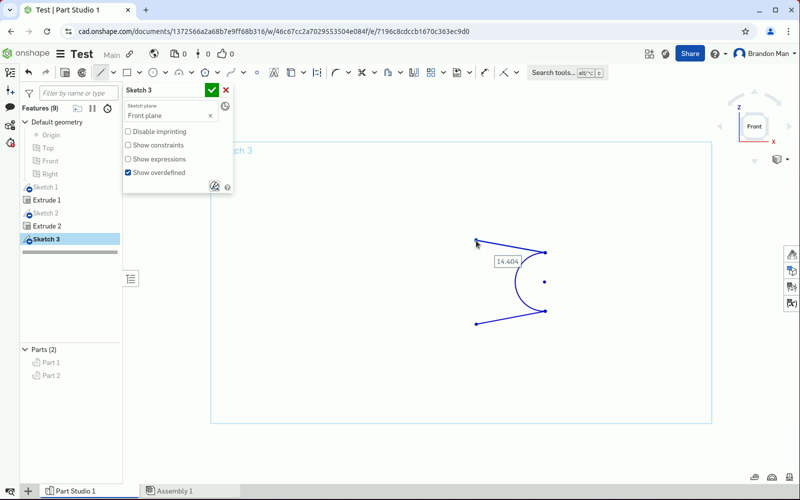
key(a)
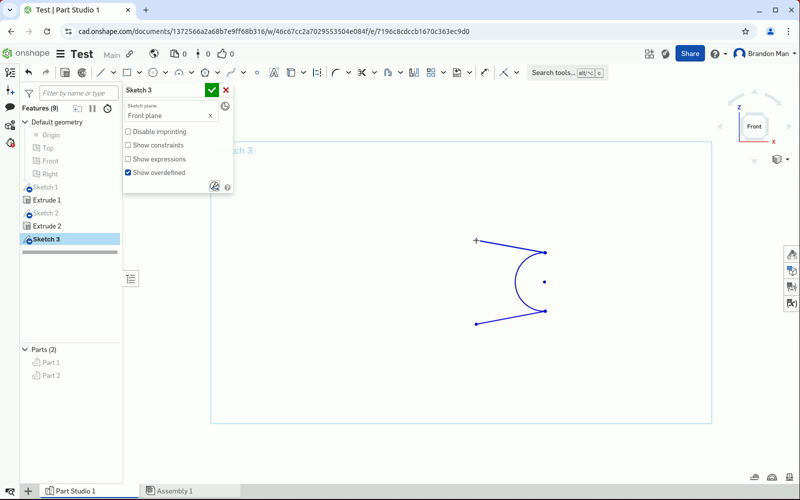
mouse_move(476, 240)
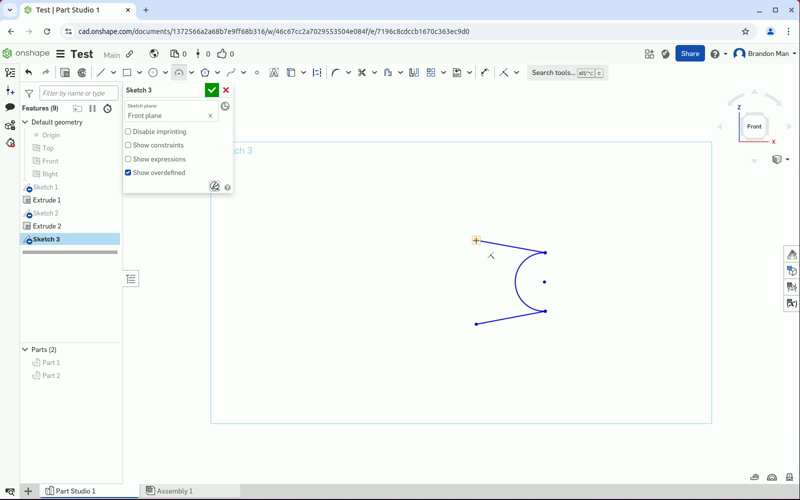
click(476, 240)
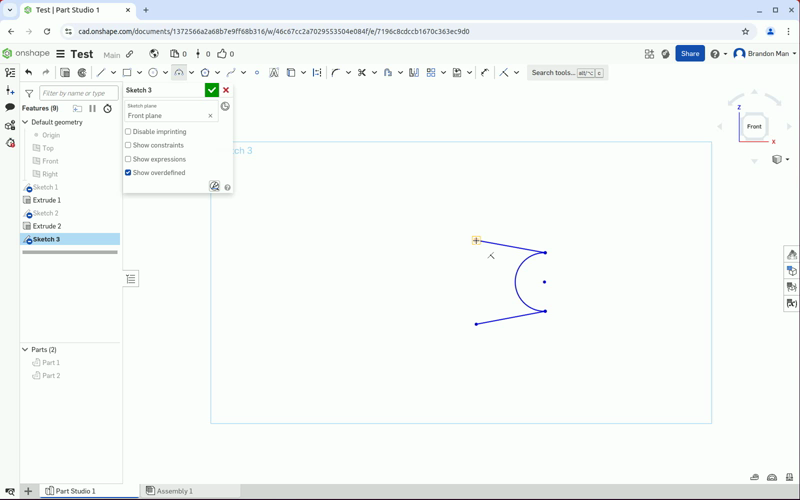
mouse_move(476, 324)
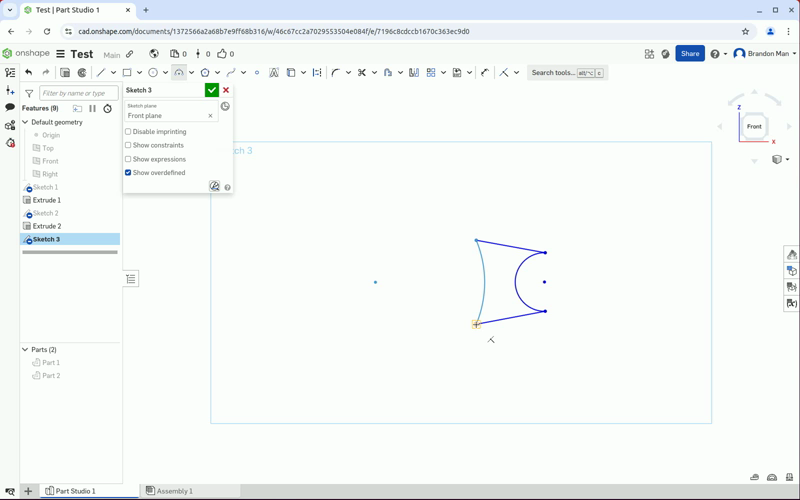
click(476, 324)
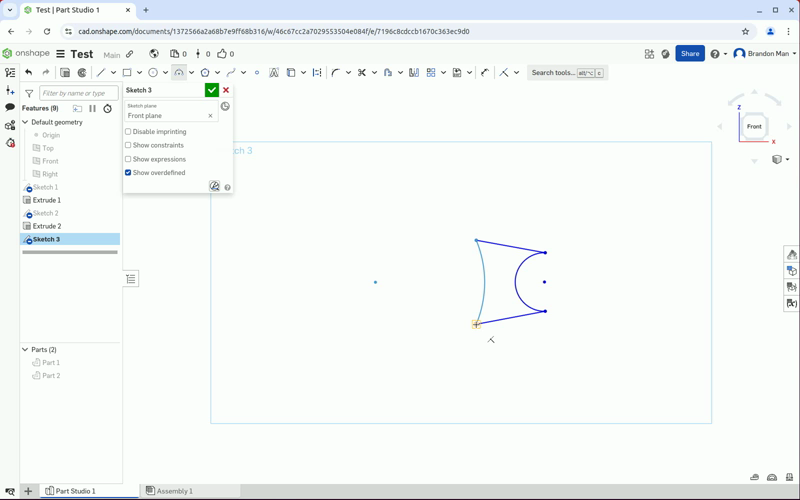
key_down(shift)
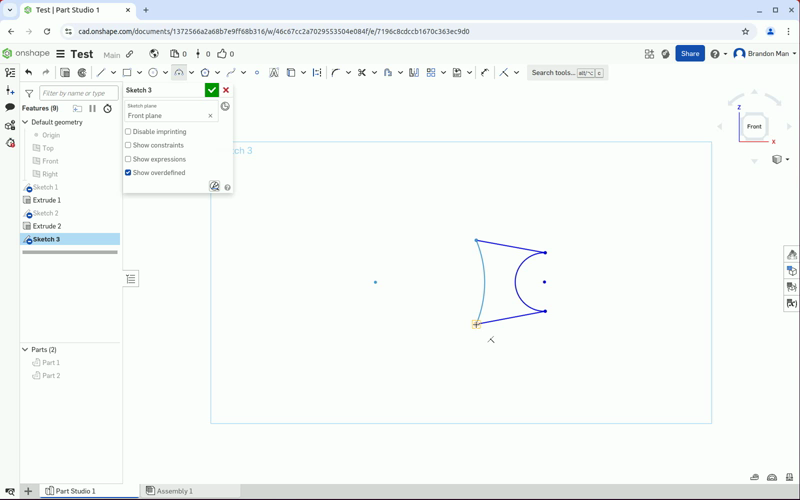
mouse_move(505, 282)
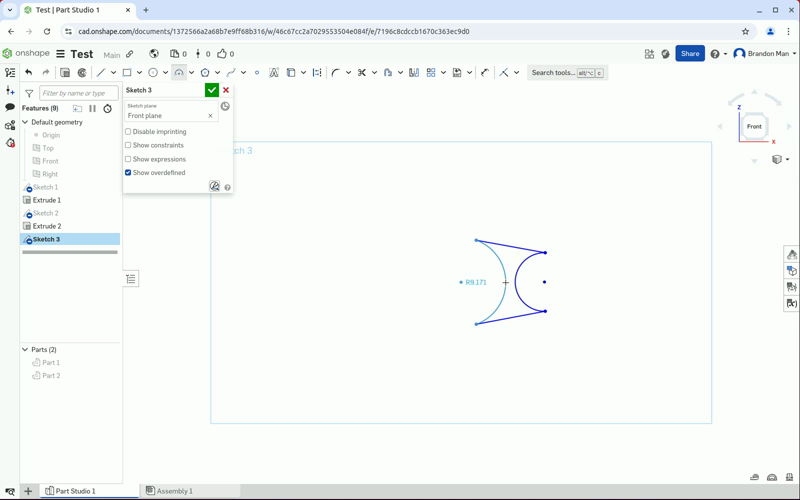
click(505, 282)
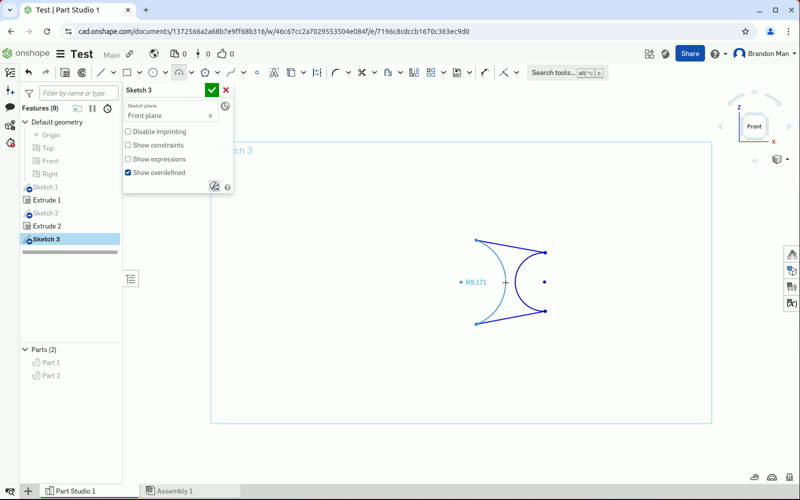
key_up(shift)
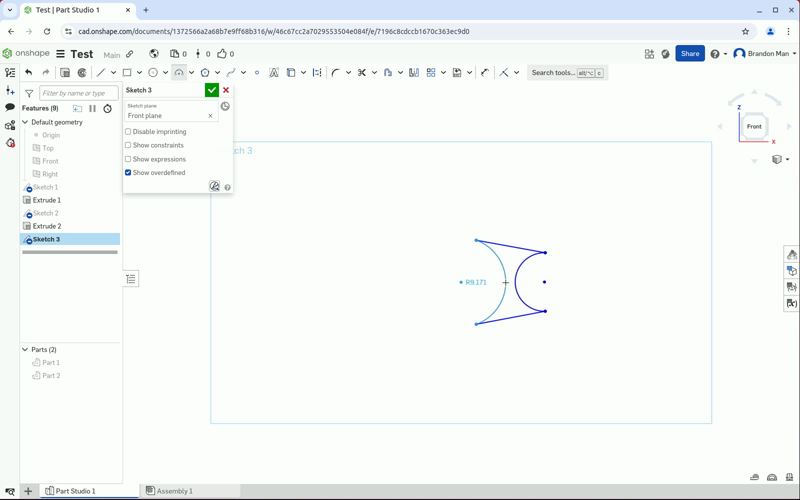
key(esc)
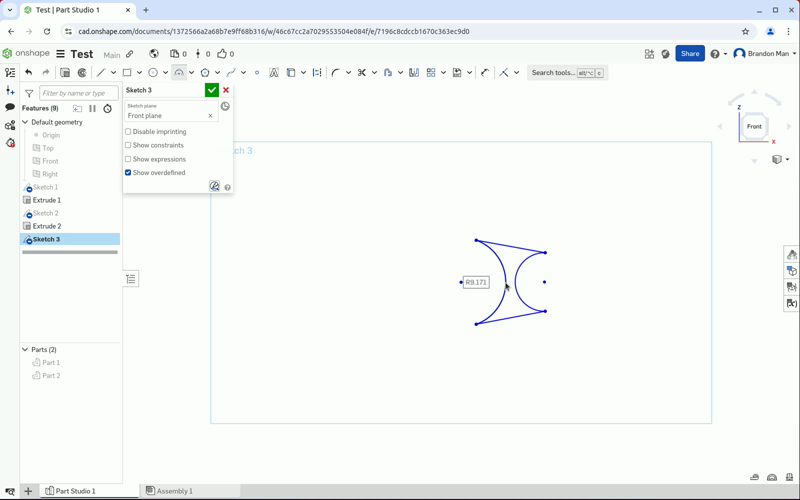
mouse_move(511, 304)
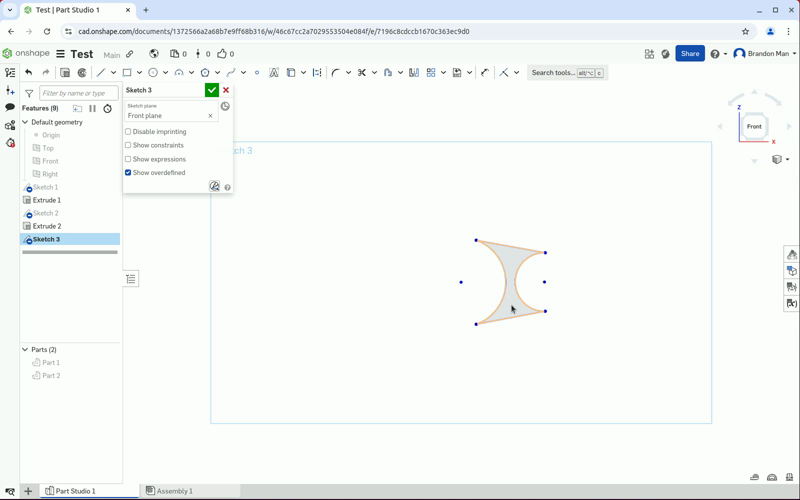
scroll(6)
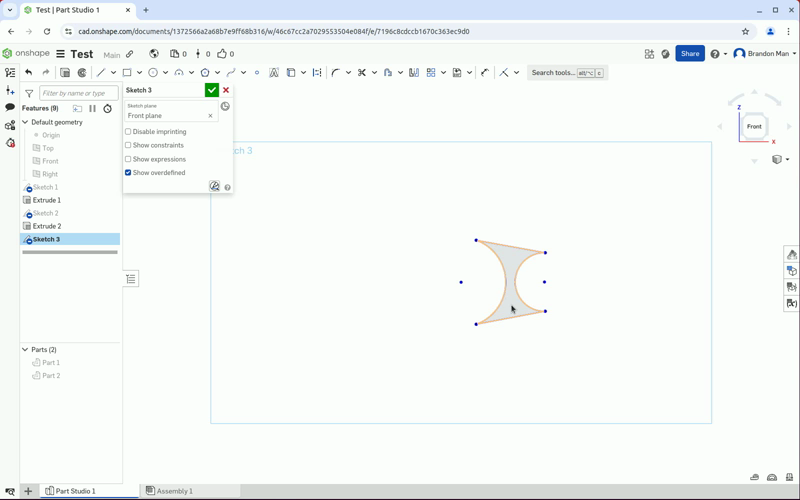
scroll(6)
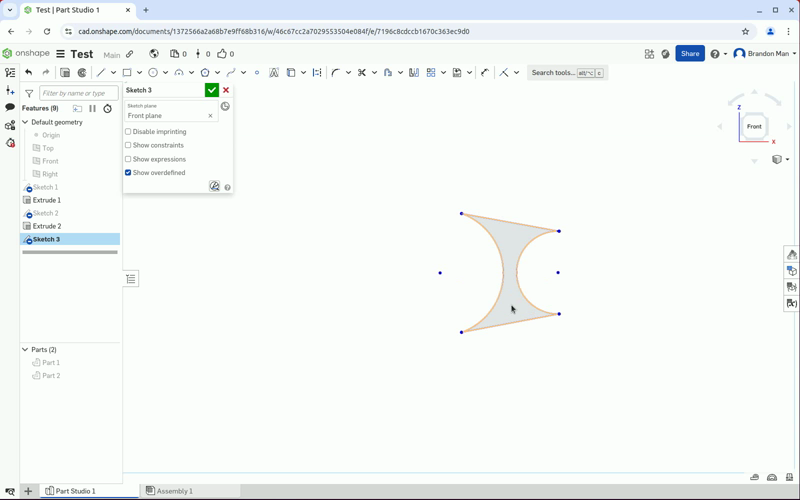
scroll(6)
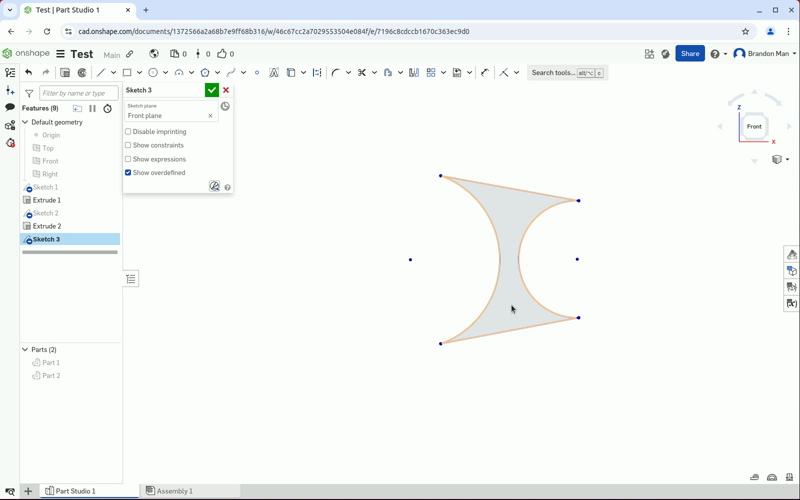
scroll(6)
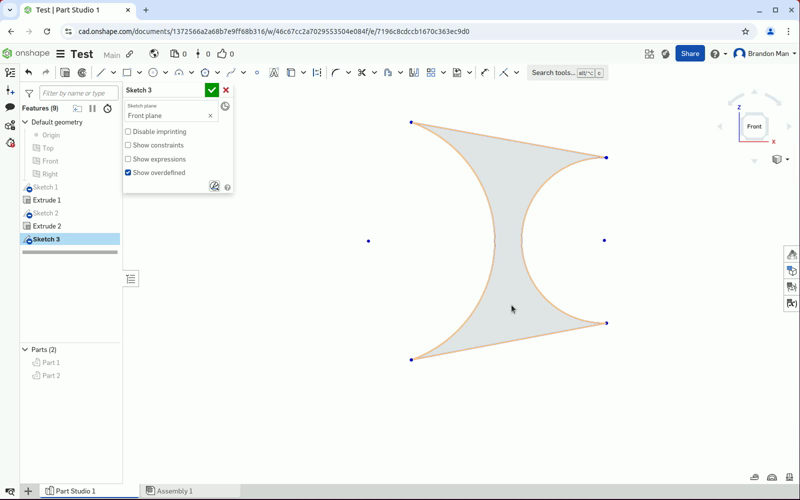
scroll(6)
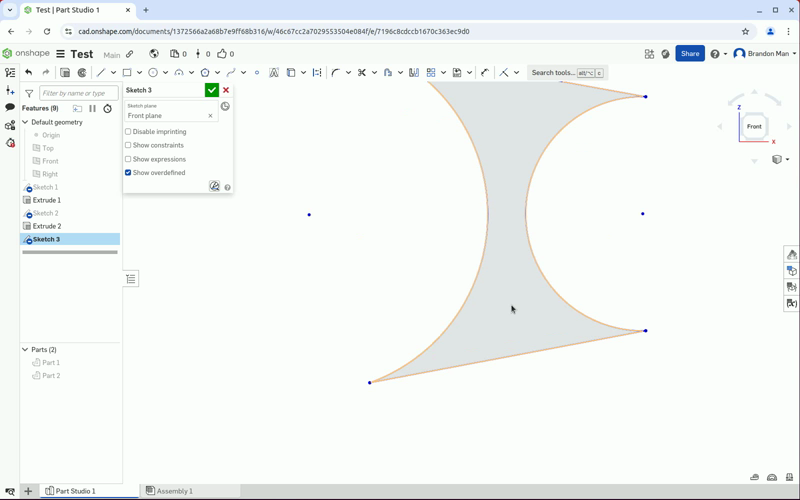
scroll(6)
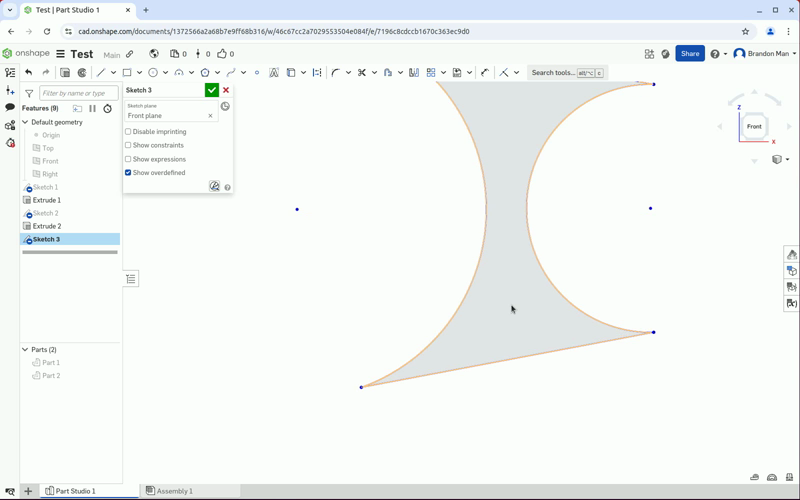
scroll(6)
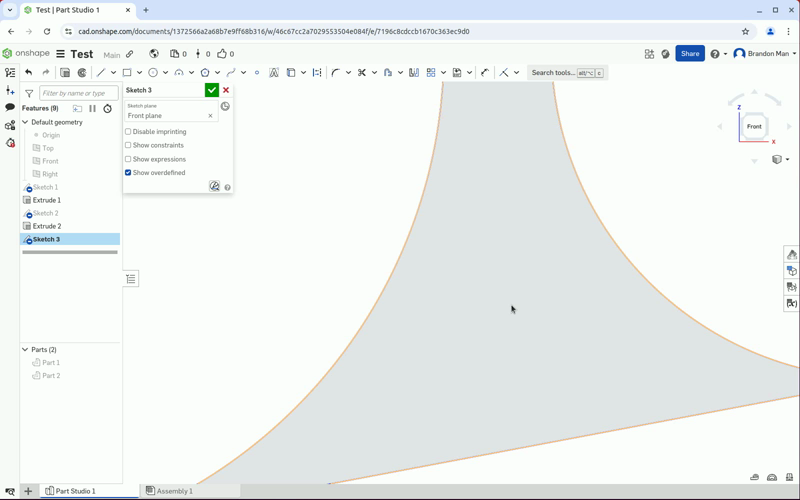
click(511, 304)
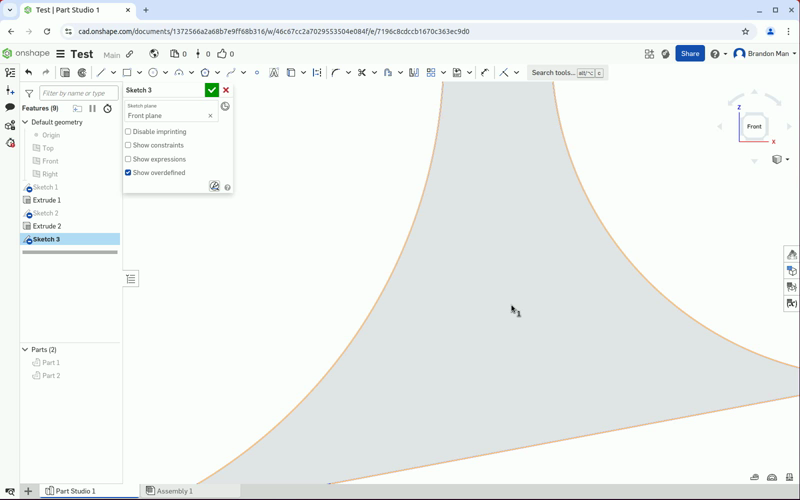
scroll(-6)
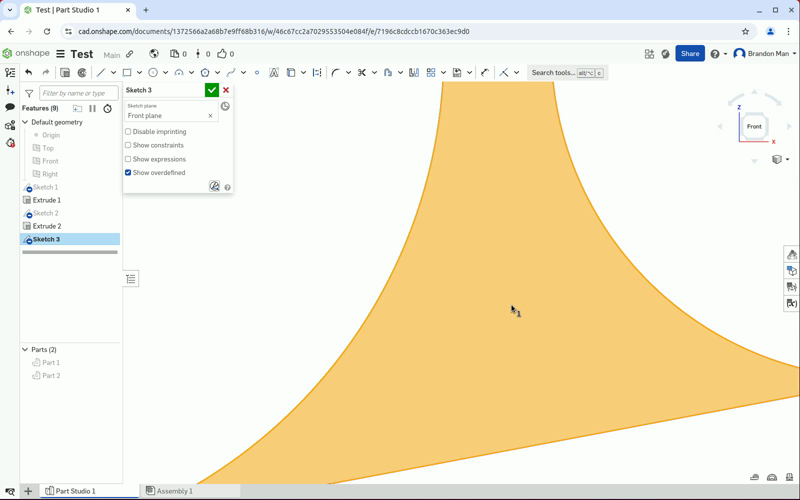
scroll(-6)
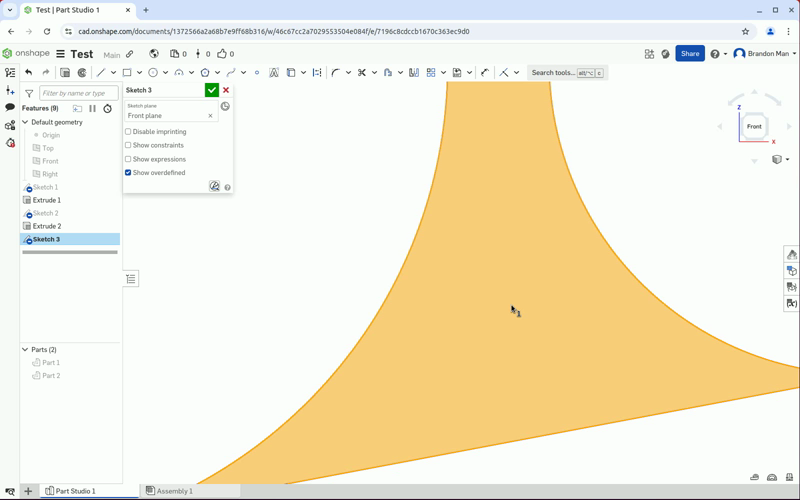
scroll(-6)
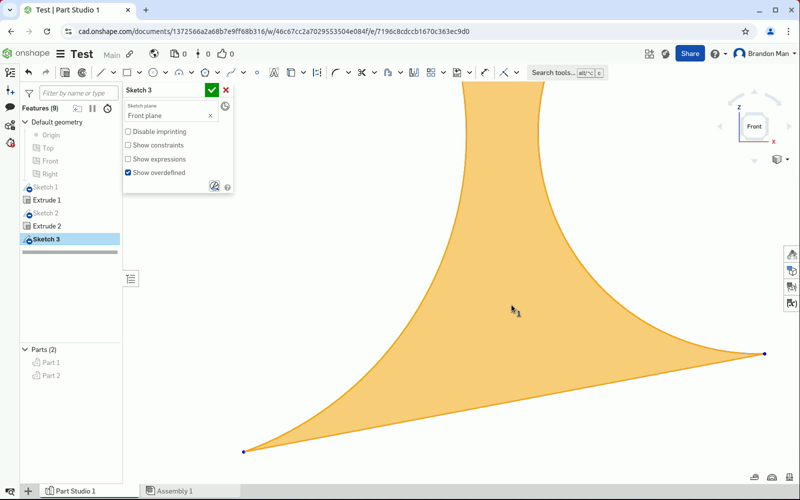
scroll(-6)
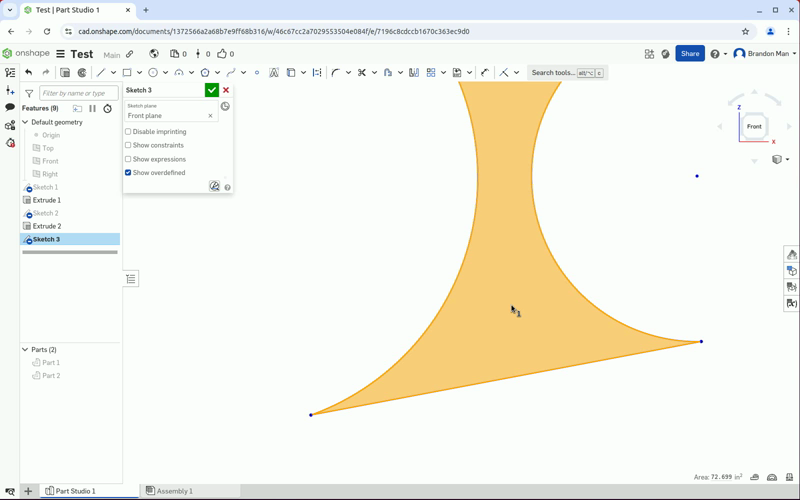
scroll(-6)
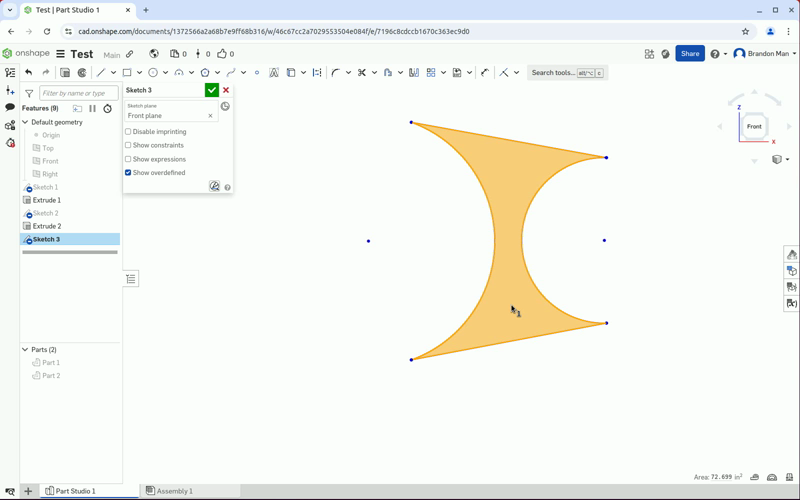
scroll(-6)
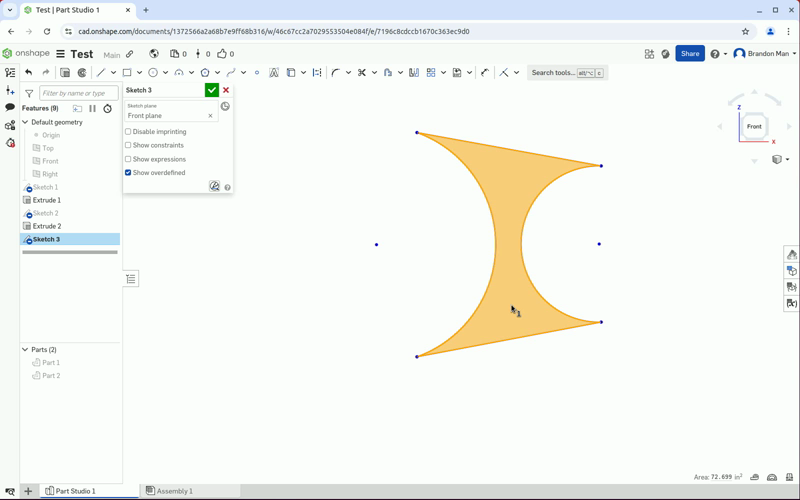
scroll(-6)
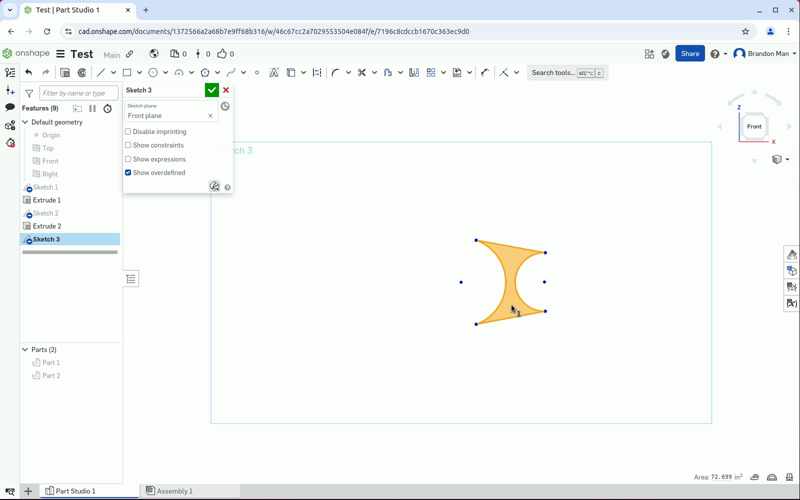
mouse_move(73, 352)
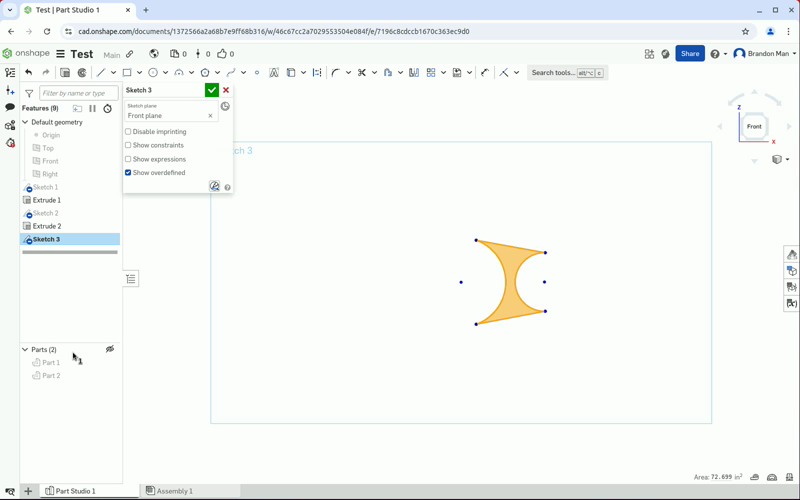
key(shift+y)
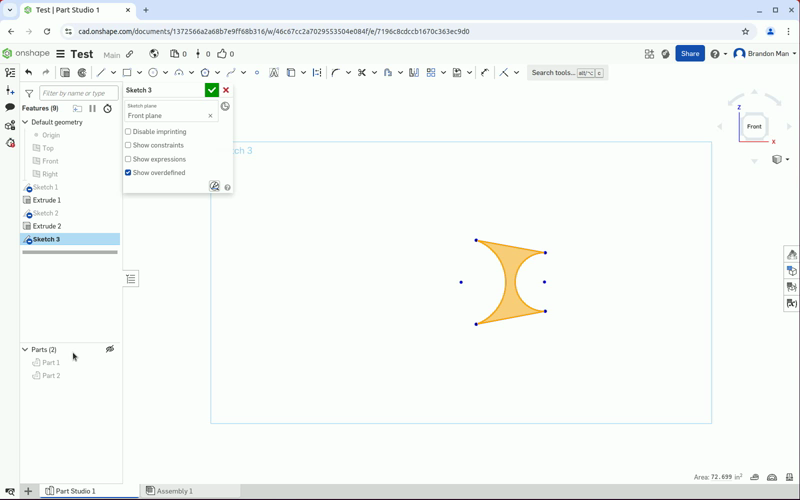
key(shift+e)
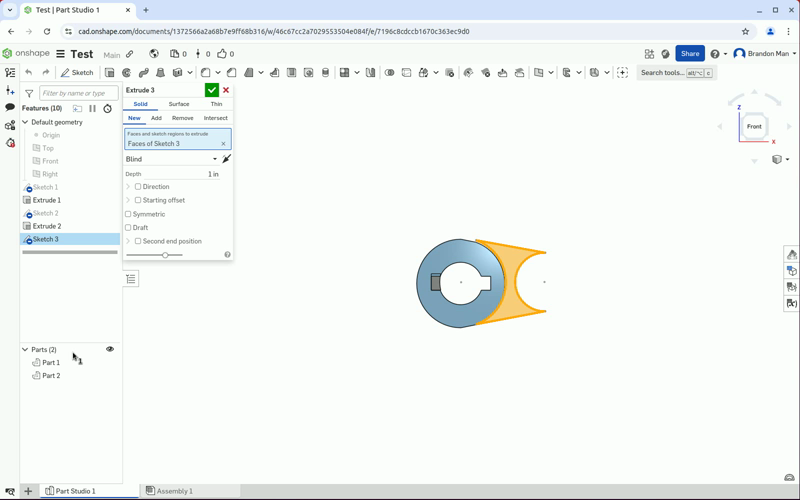
mouse_move(143, 106)
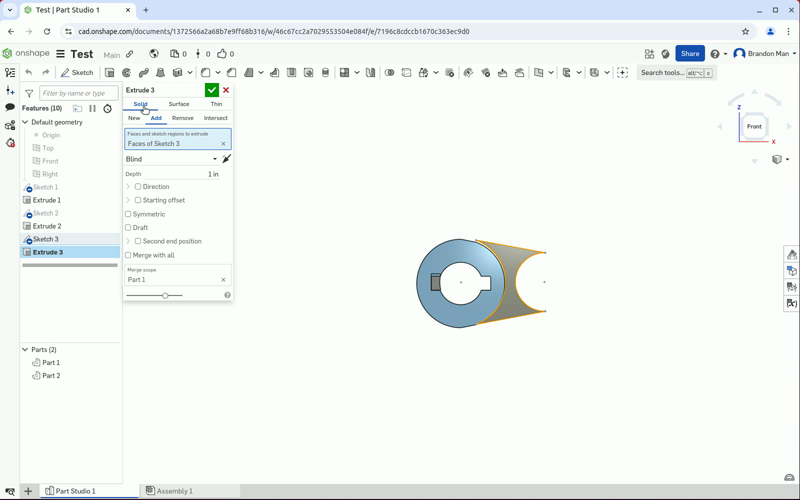
click(143, 106)
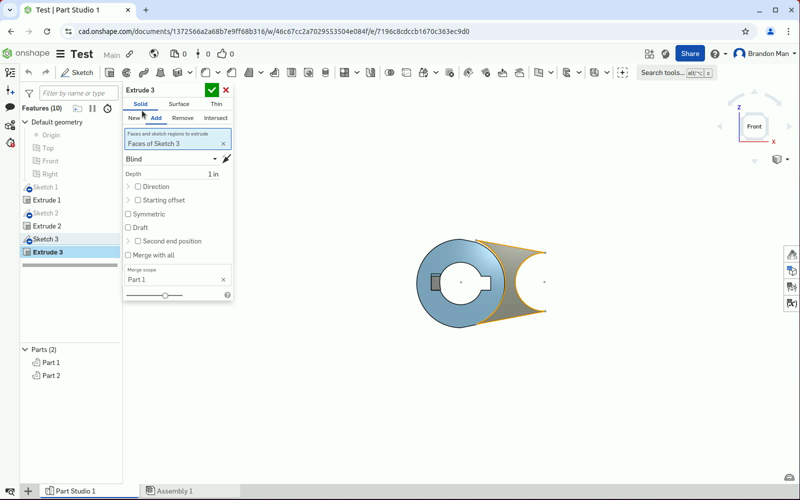
mouse_move(137, 120)
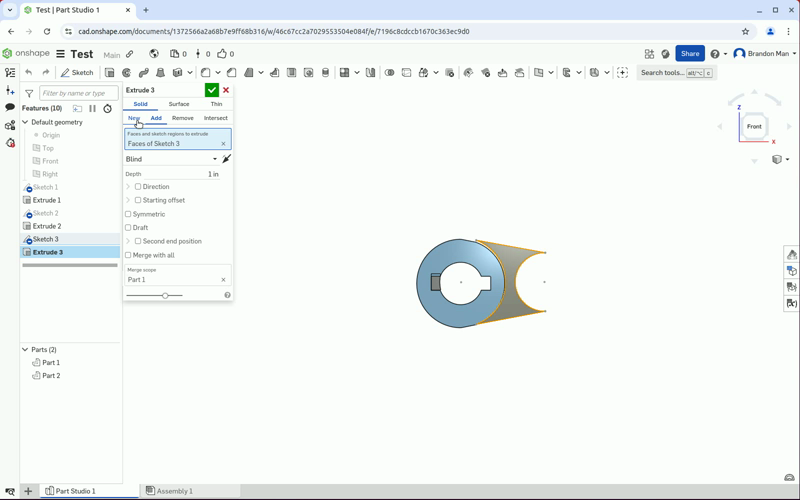
click(137, 120)
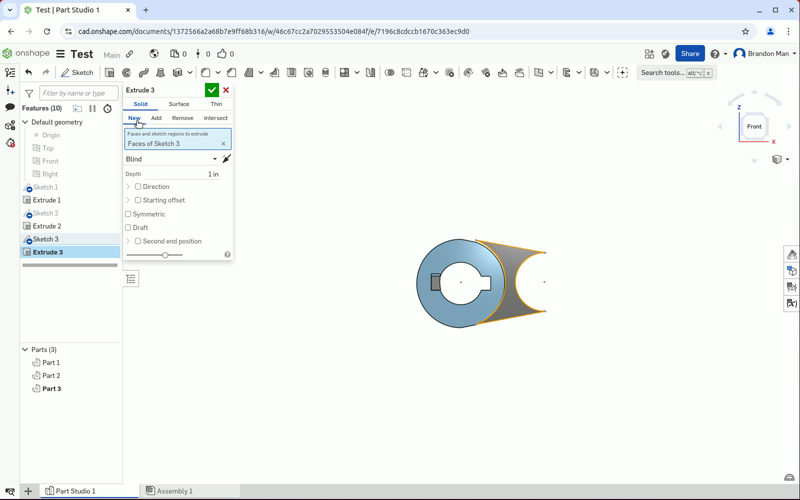
key(tab, 4)
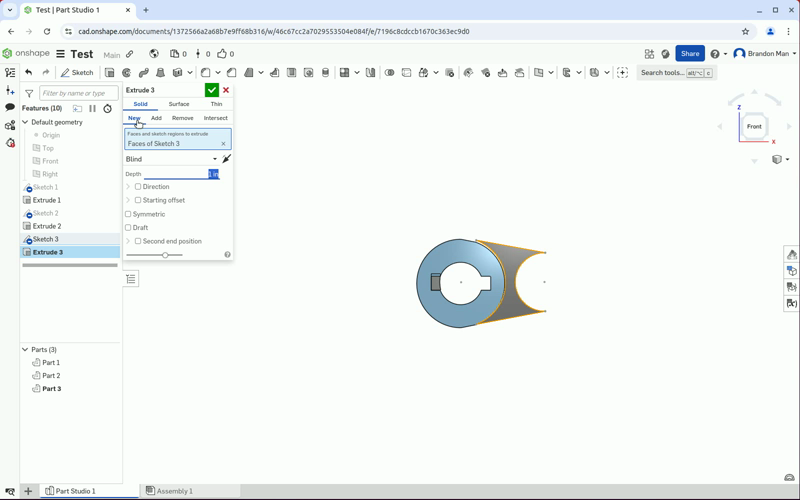
text(7.943)
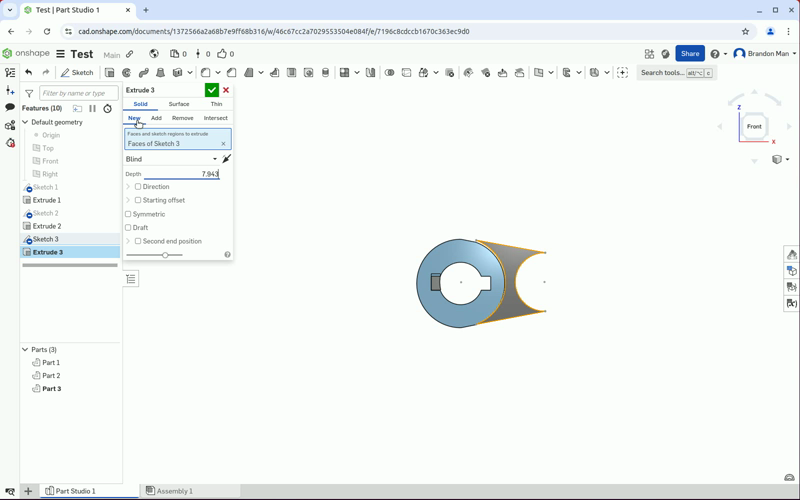
key(enter)
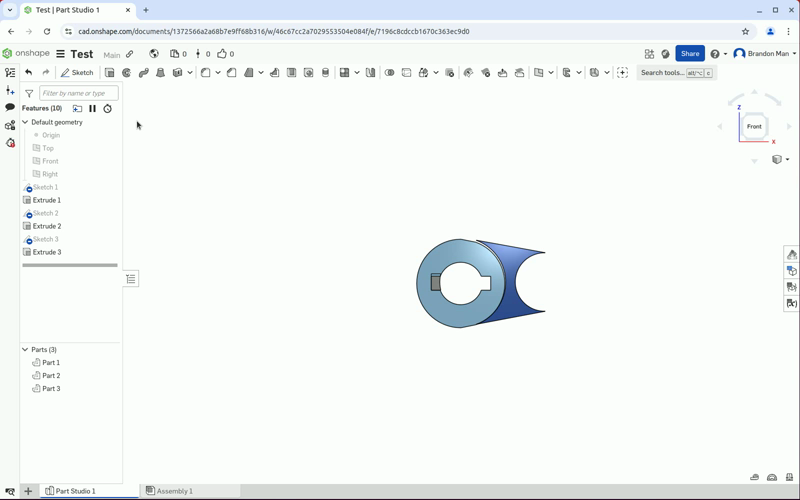
key(shift+h)
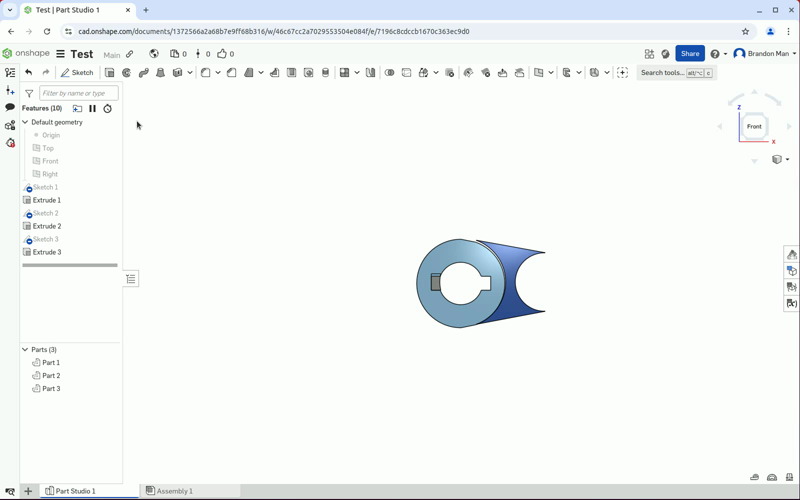
key(shift+h)
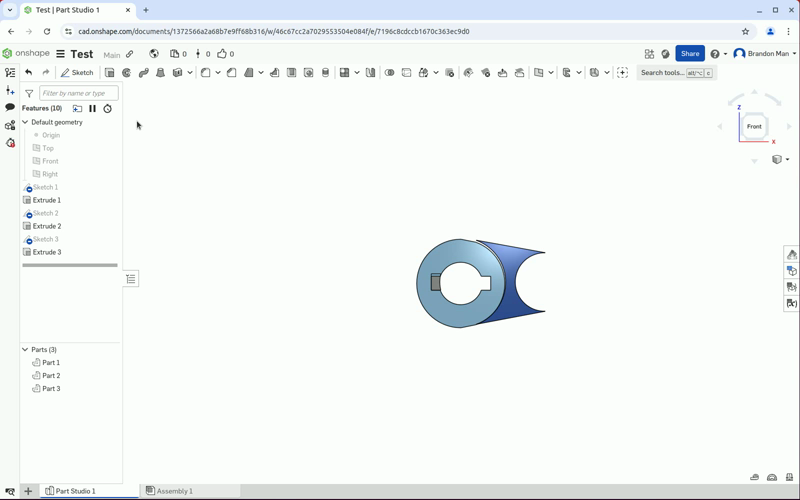
mouse_move(73, 189)
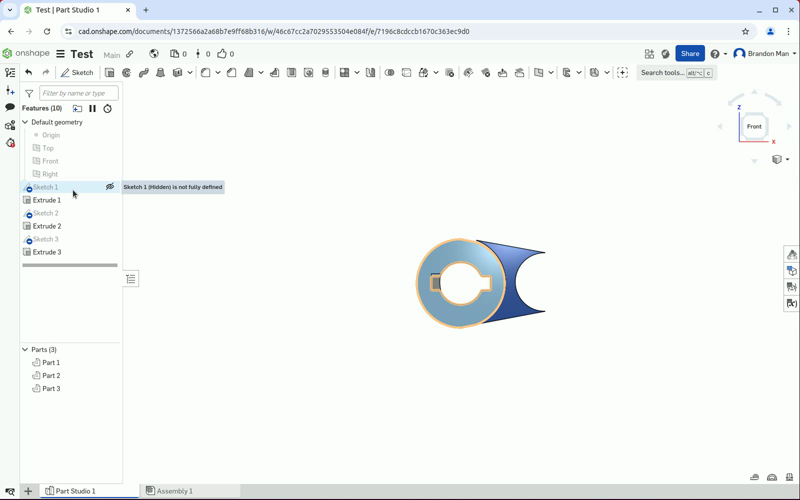
click(73, 189)
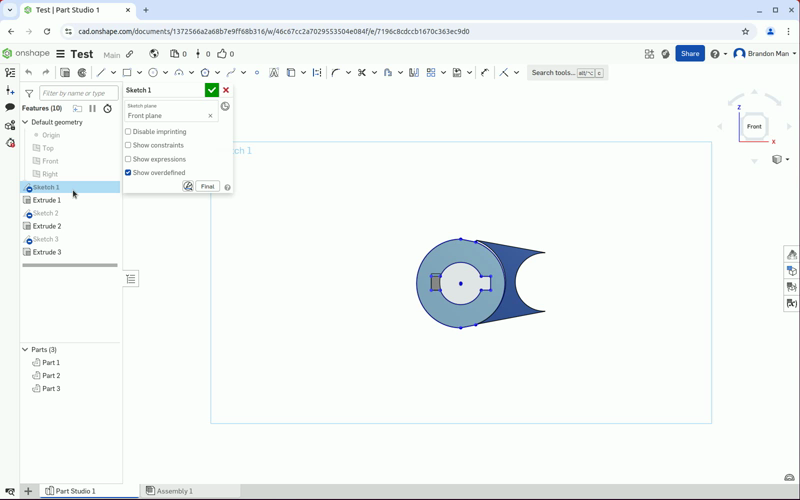
mouse_move(229, 92)
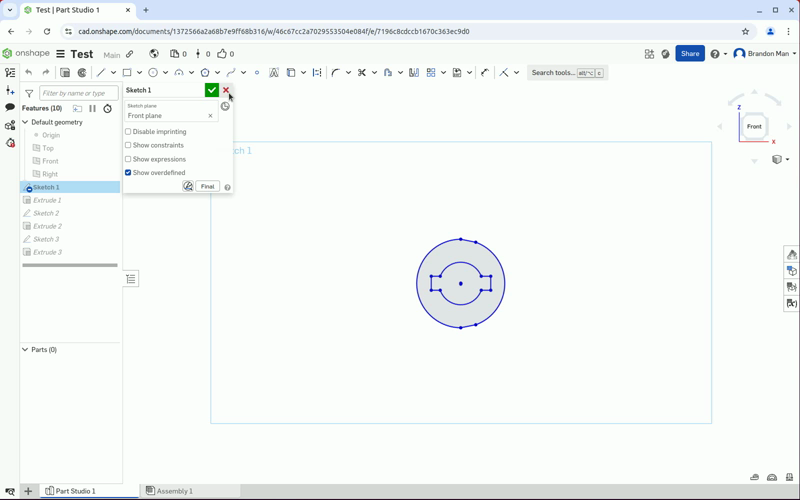
click(229, 92)
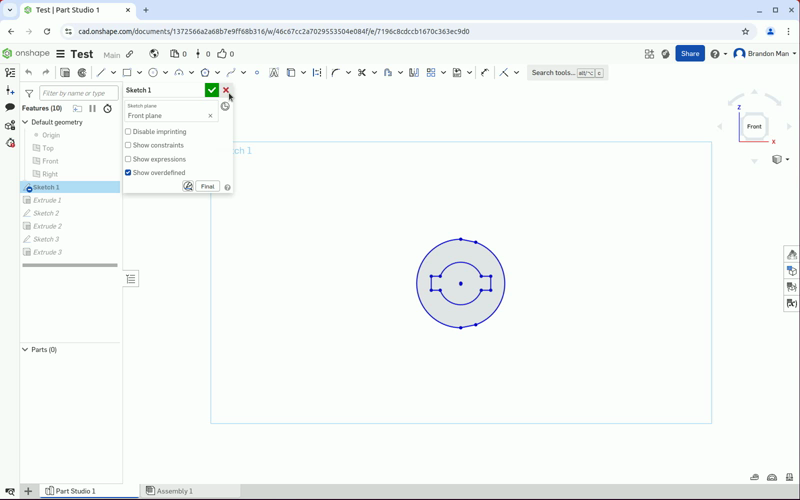
key(shift+s)
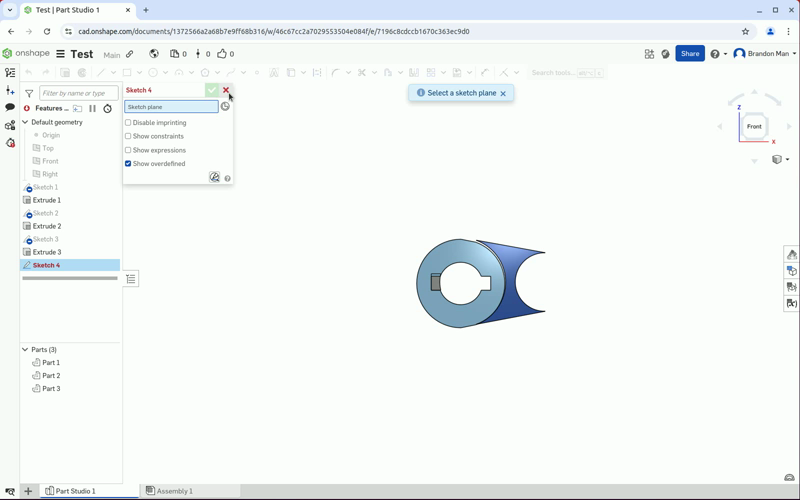
mouse_move(73, 163)
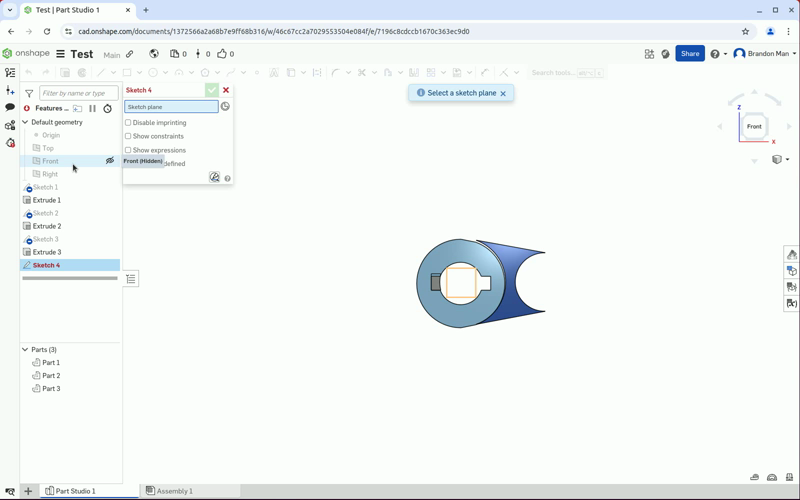
click(73, 163)
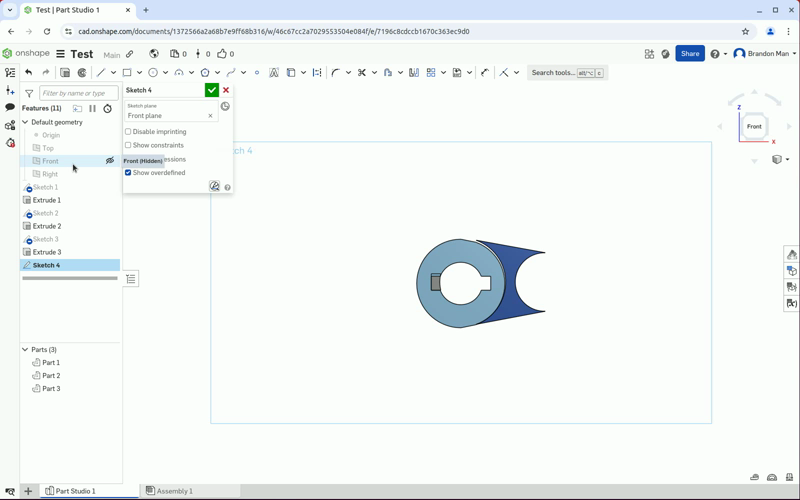
mouse_move(73, 352)
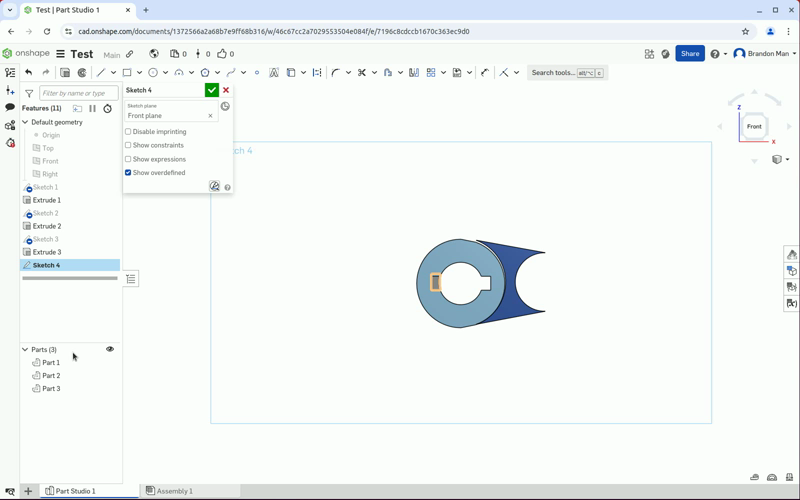
key(y)
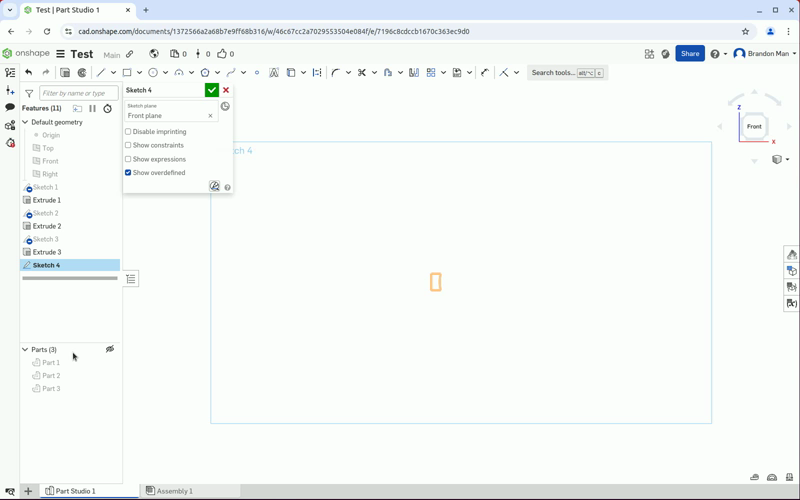
key(c)
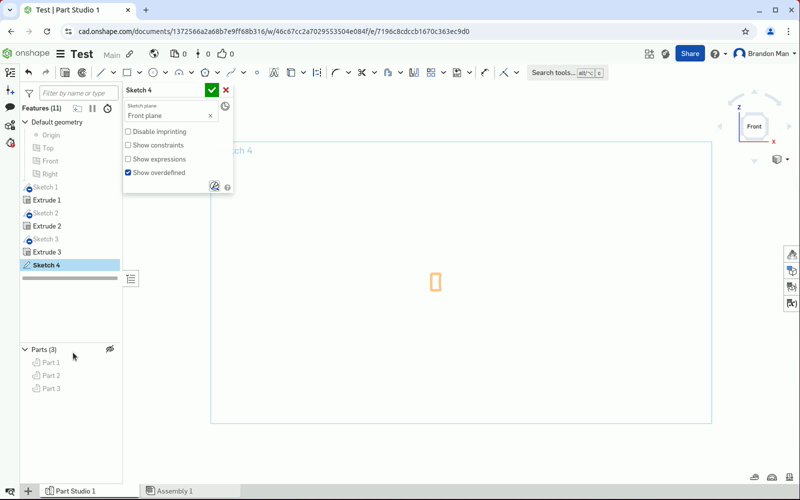
key_down(shift)
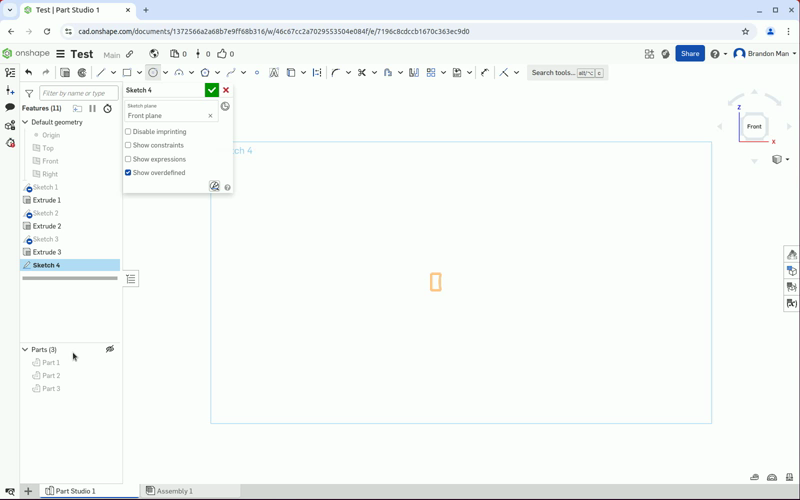
mouse_move(544, 282)
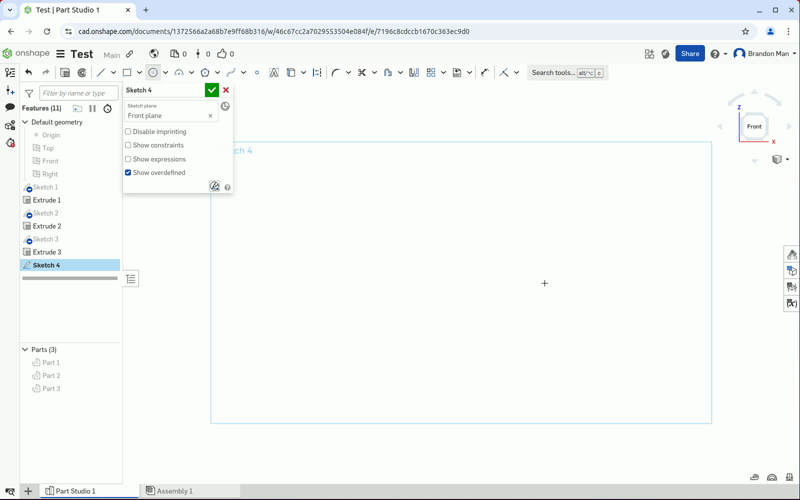
click(544, 282)
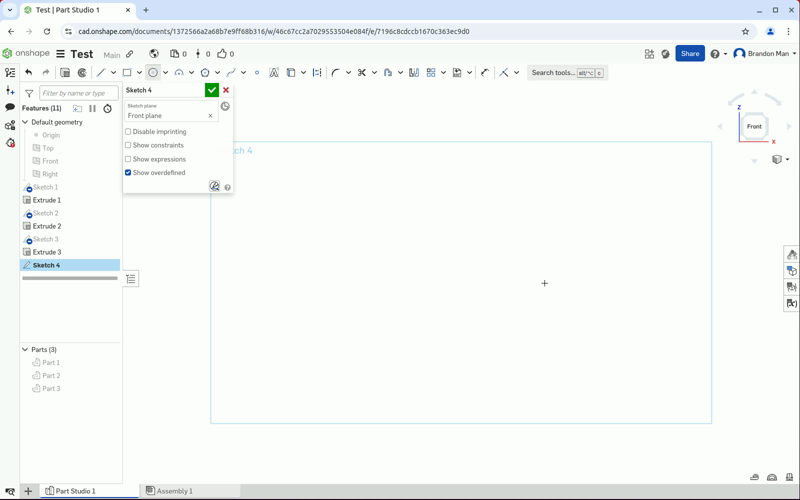
key_up(shift)
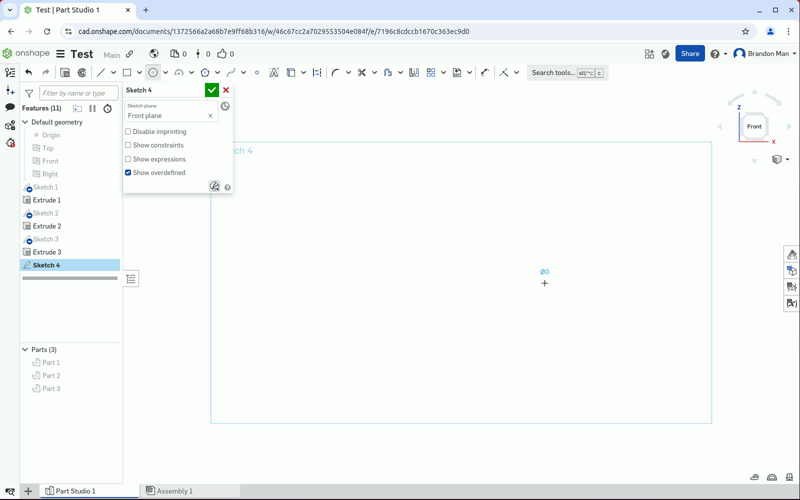
mouse_move(573, 282)
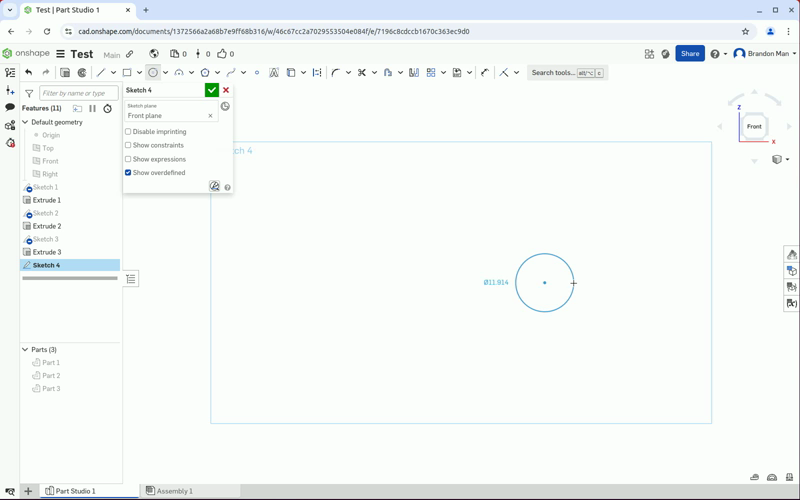
click(573, 282)
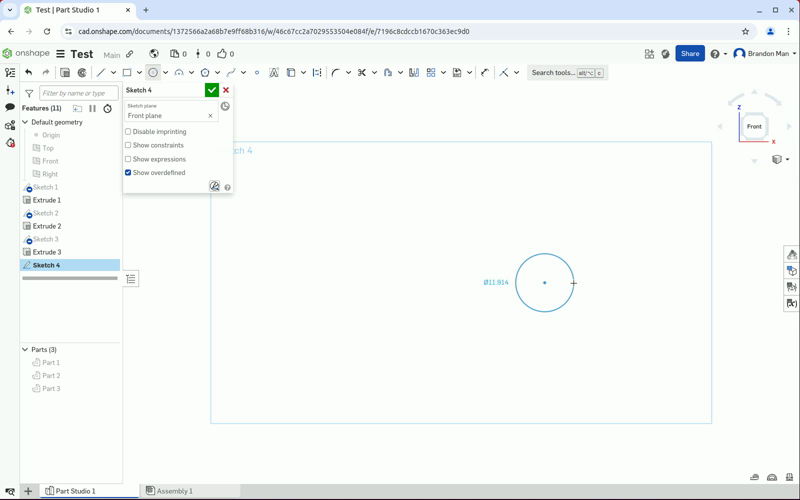
key(esc)
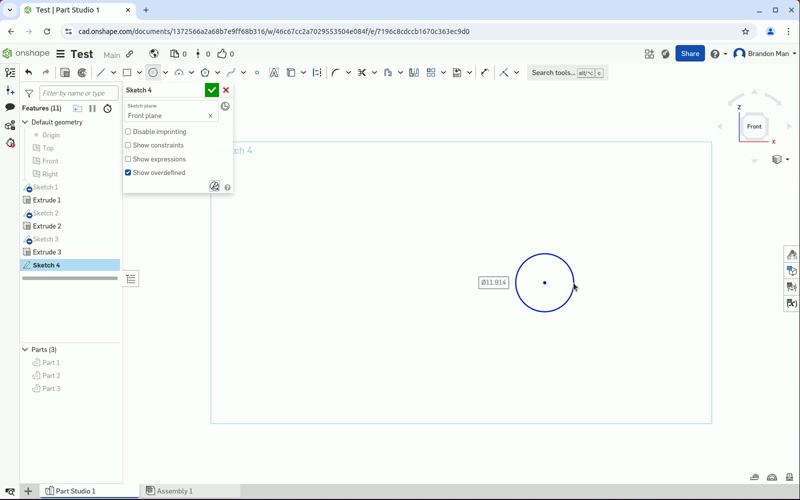
key(c)
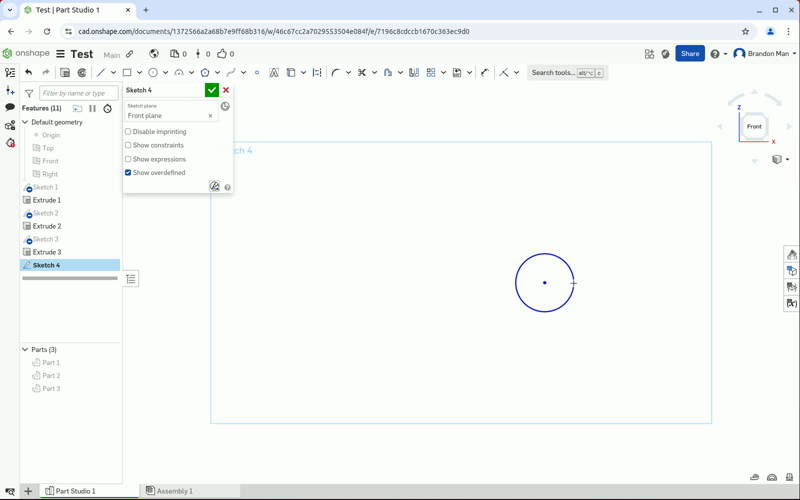
key_down(shift)
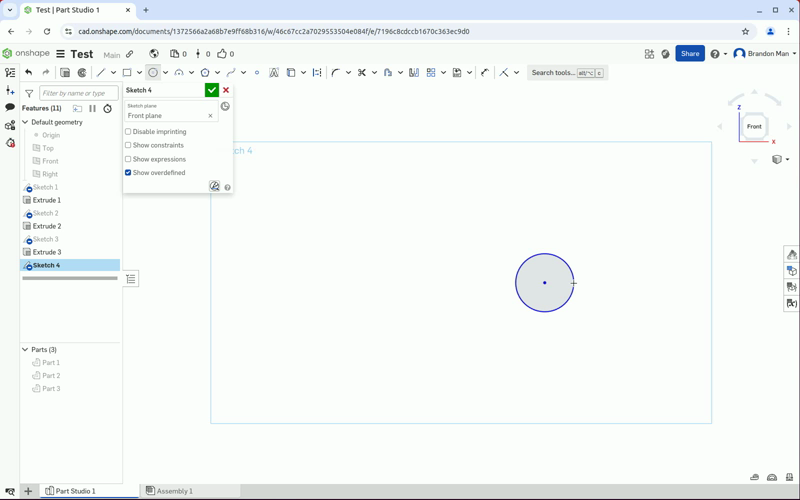
mouse_move(544, 282)
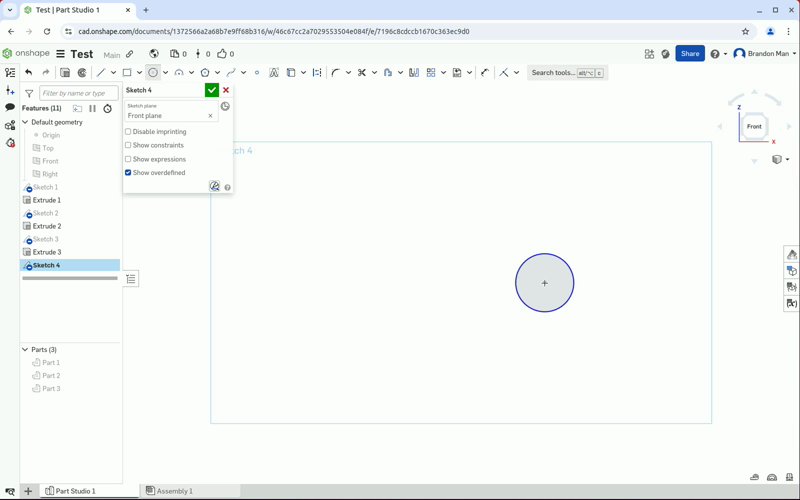
click(544, 282)
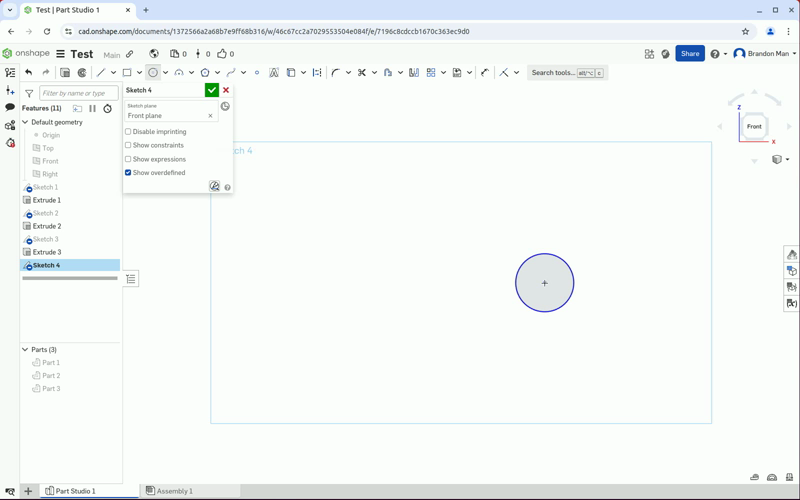
key_up(shift)
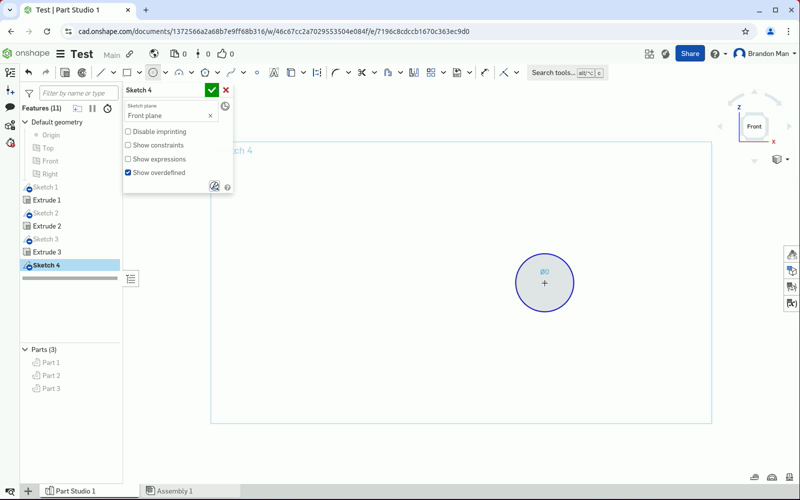
mouse_move(567, 282)
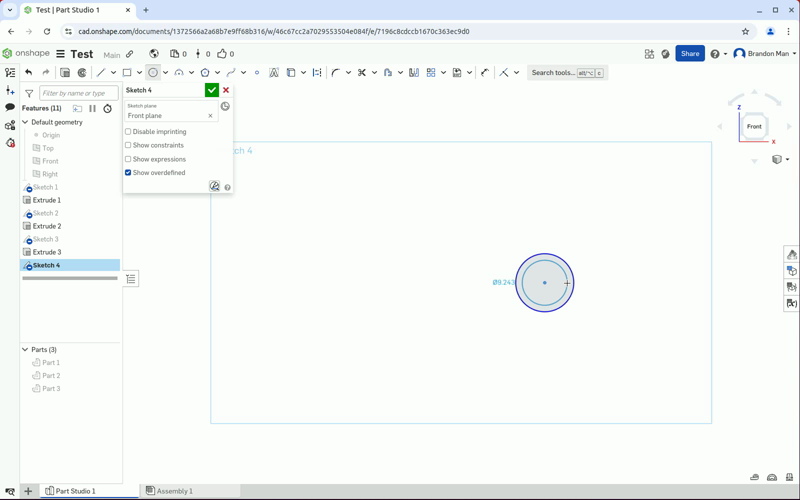
click(567, 282)
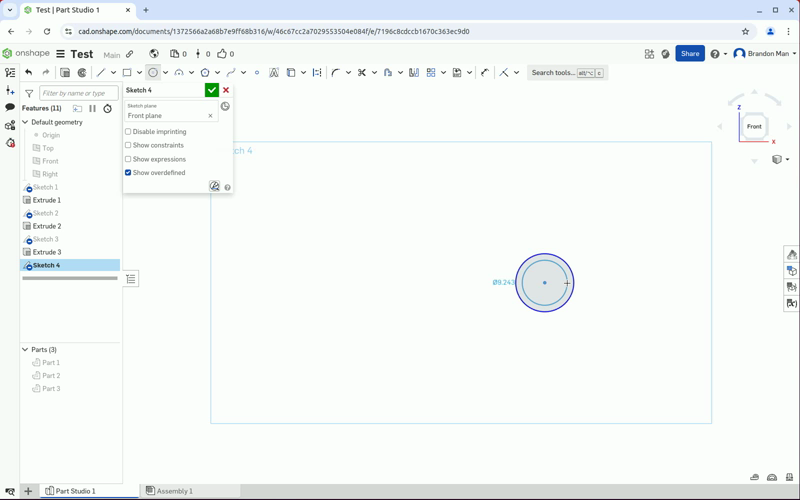
key(esc)
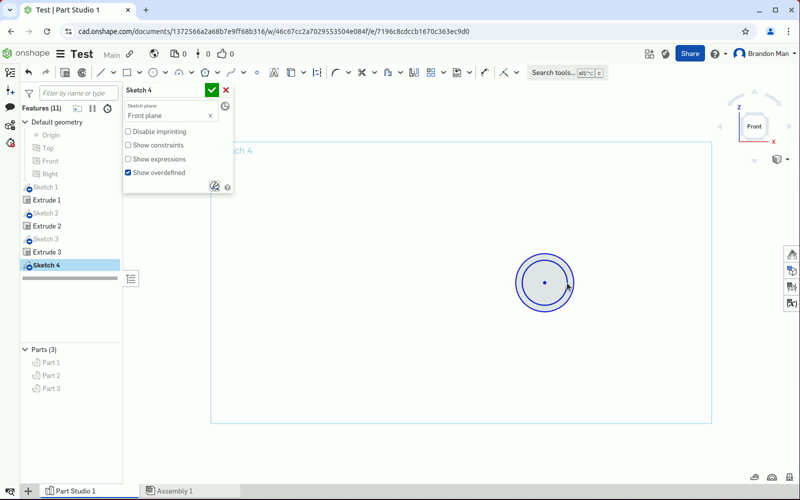
mouse_move(550, 259)
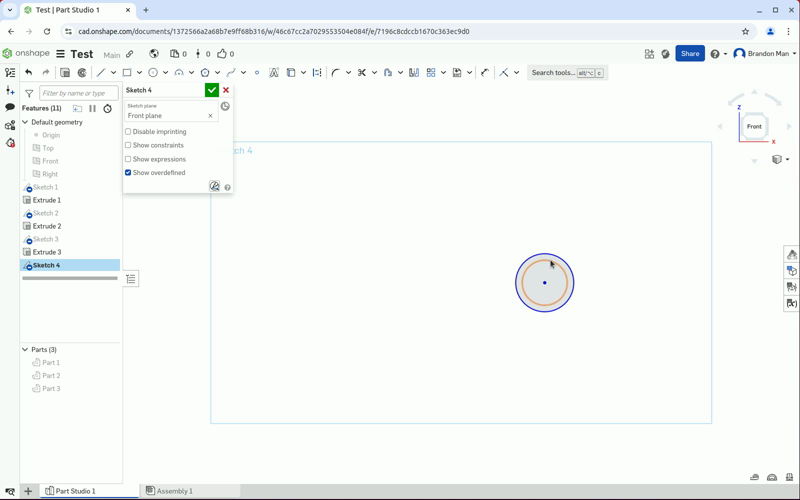
scroll(6)
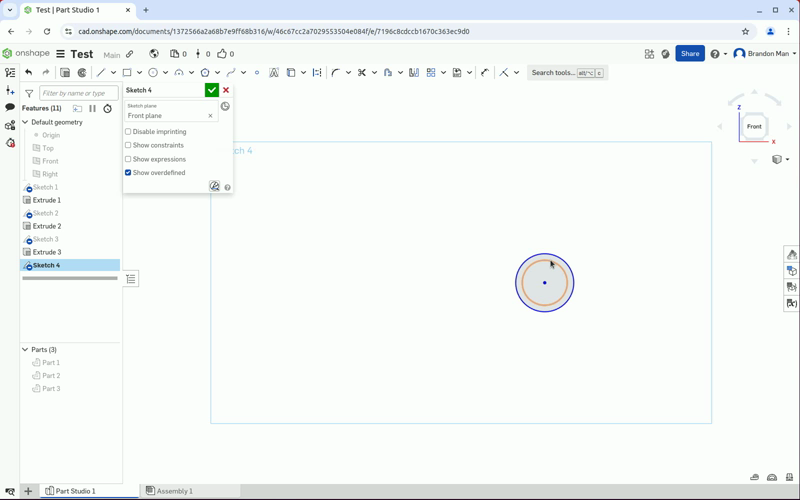
scroll(6)
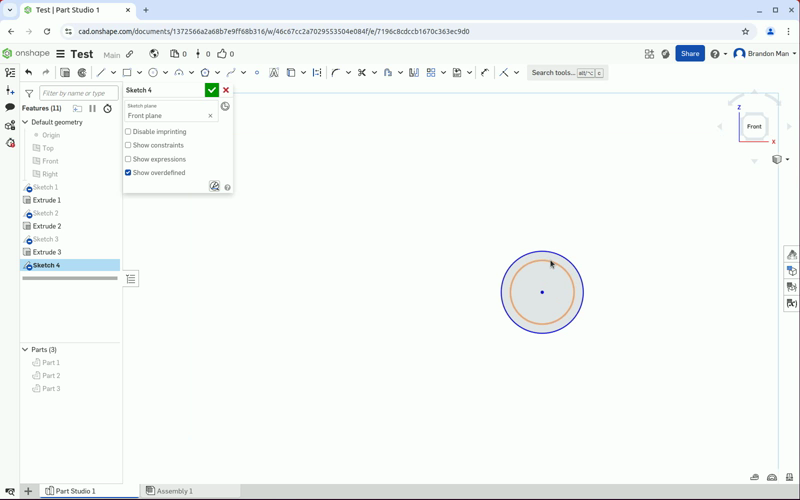
scroll(6)
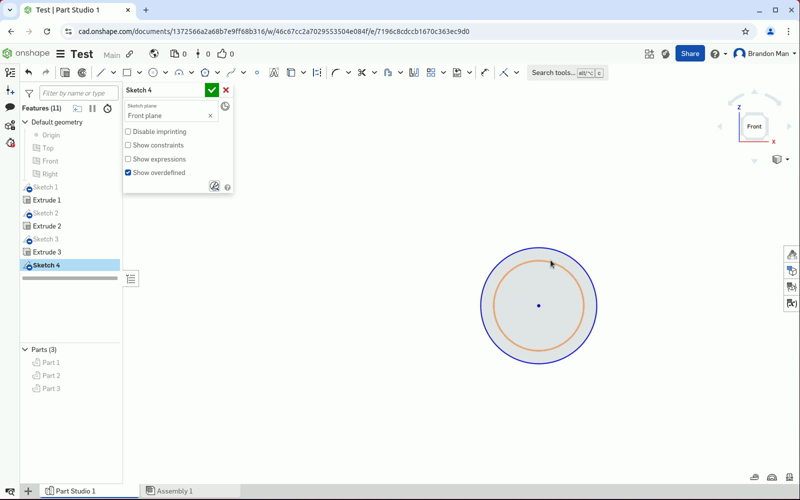
scroll(6)
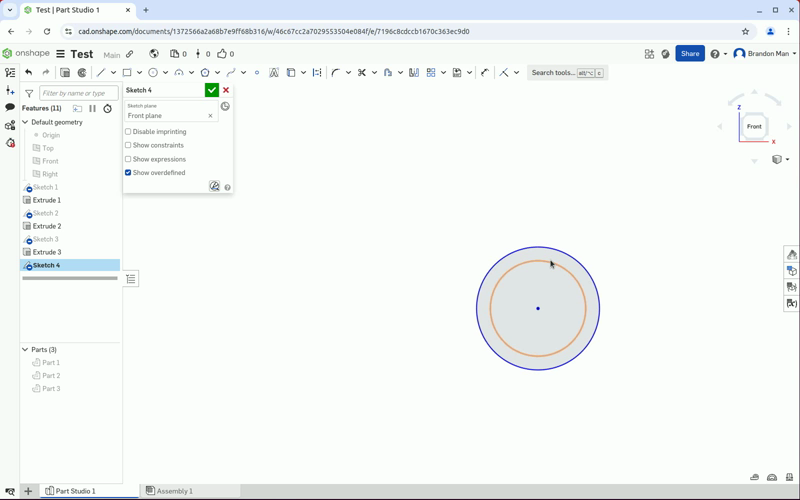
scroll(6)
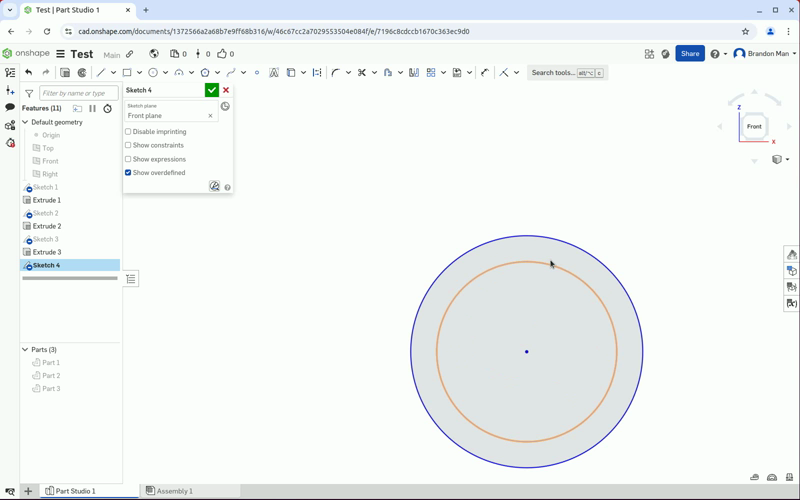
scroll(6)
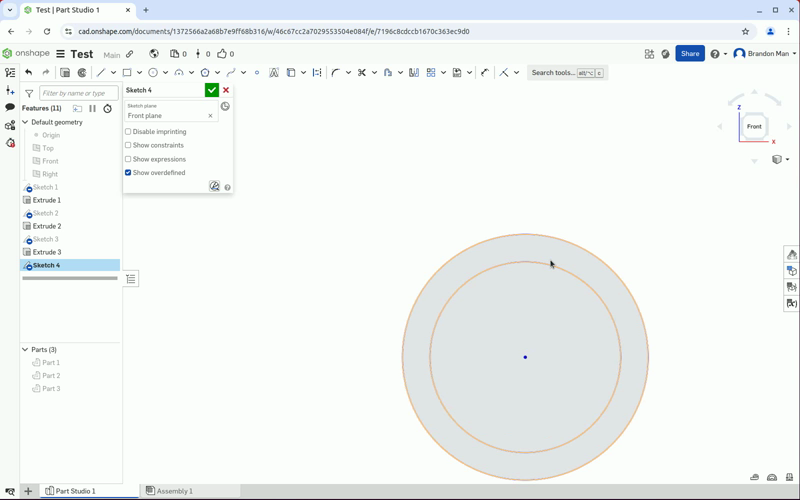
scroll(6)
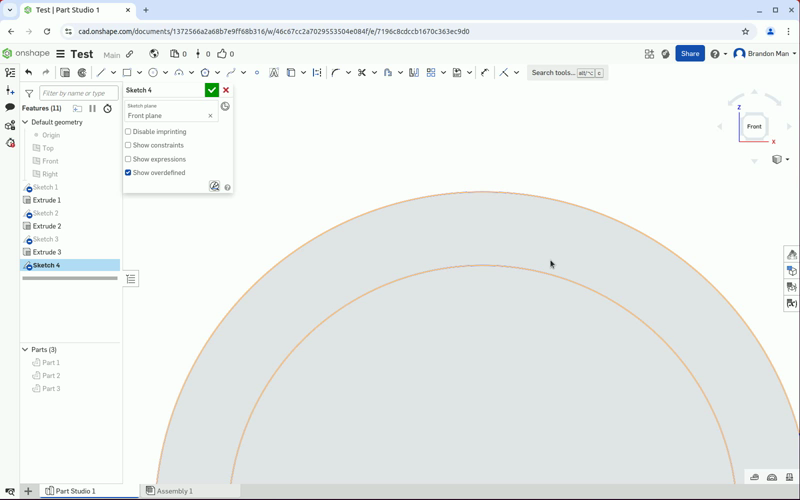
click(550, 259)
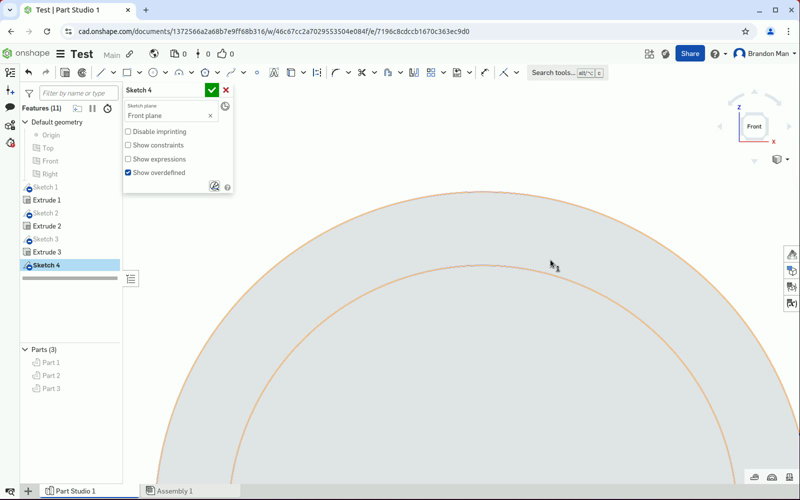
scroll(-6)
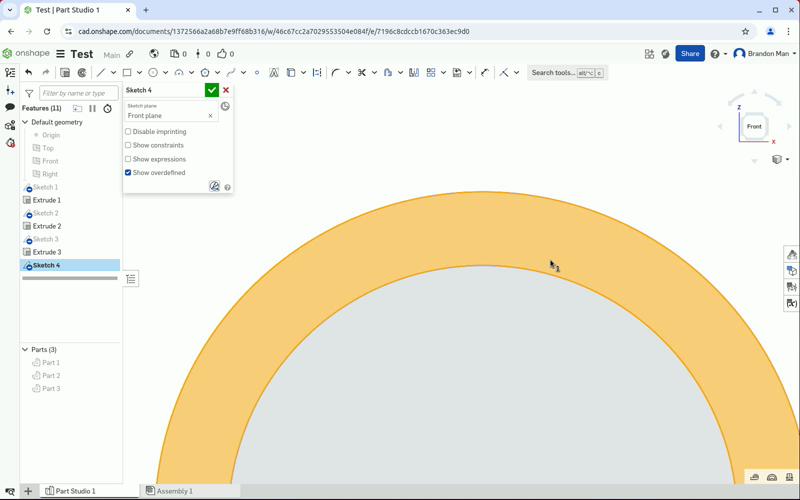
scroll(-6)
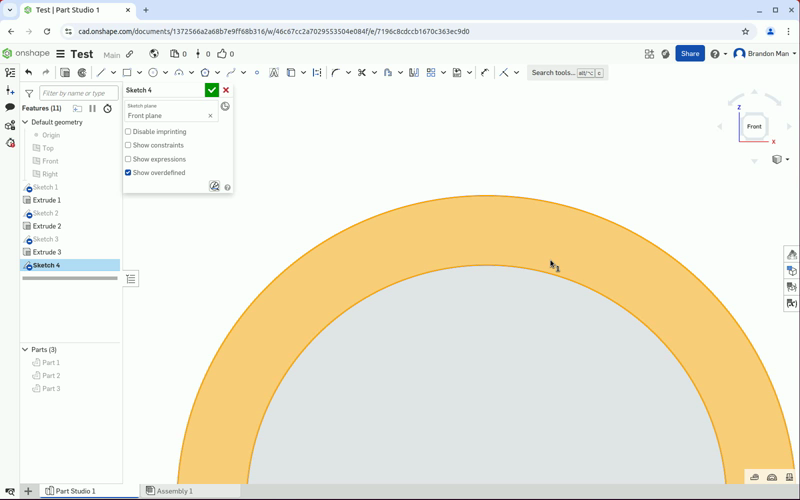
scroll(-6)
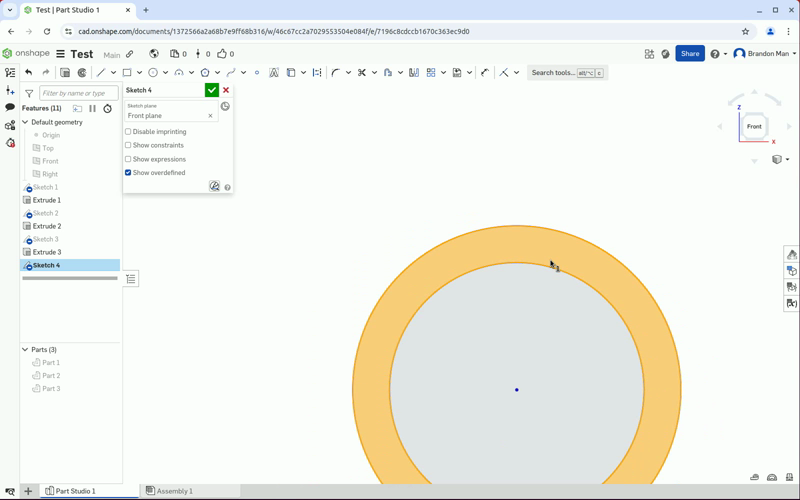
scroll(-6)
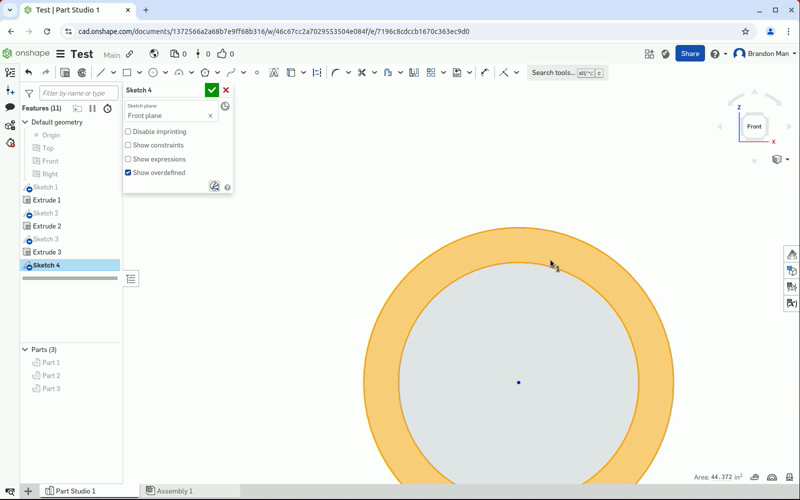
scroll(-6)
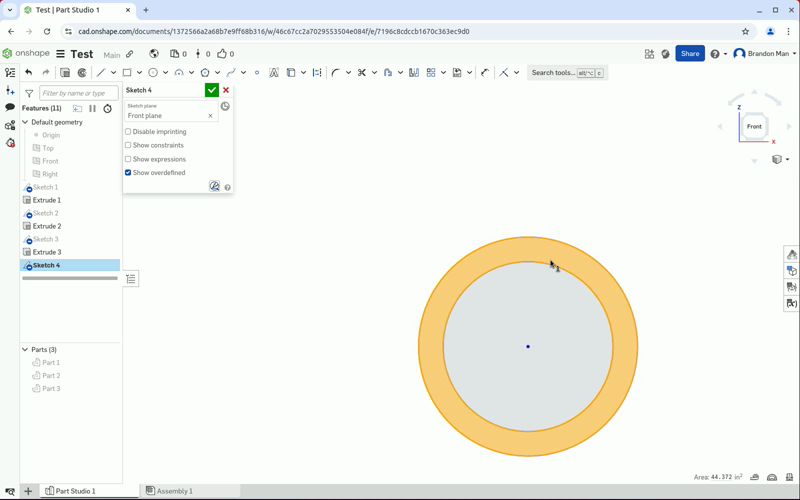
scroll(-6)
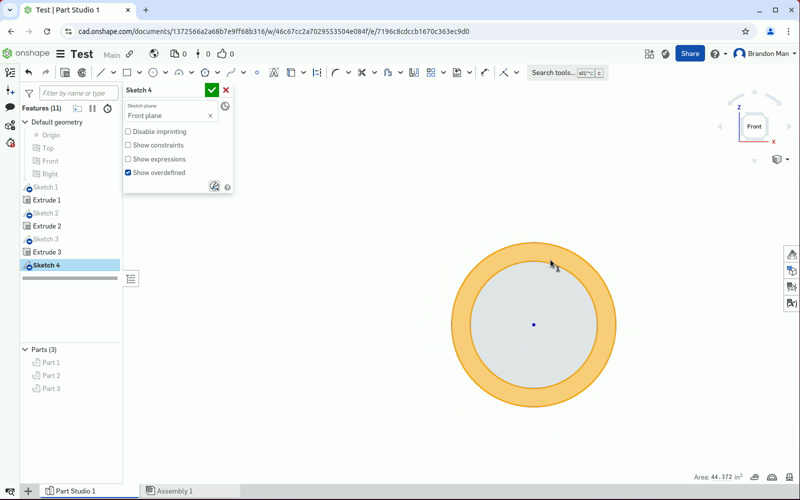
scroll(-6)
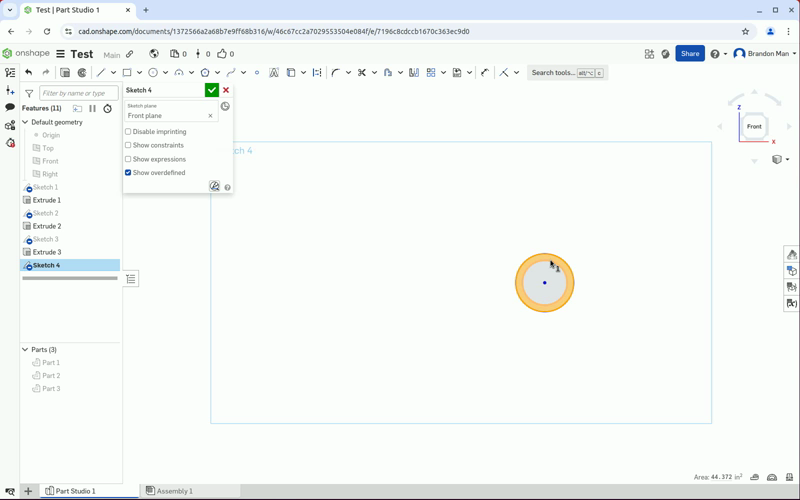
mouse_move(73, 352)
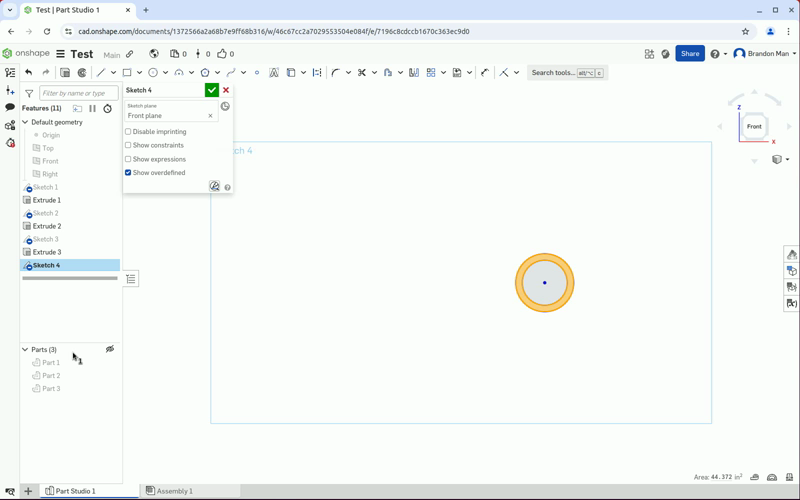
key(shift+y)
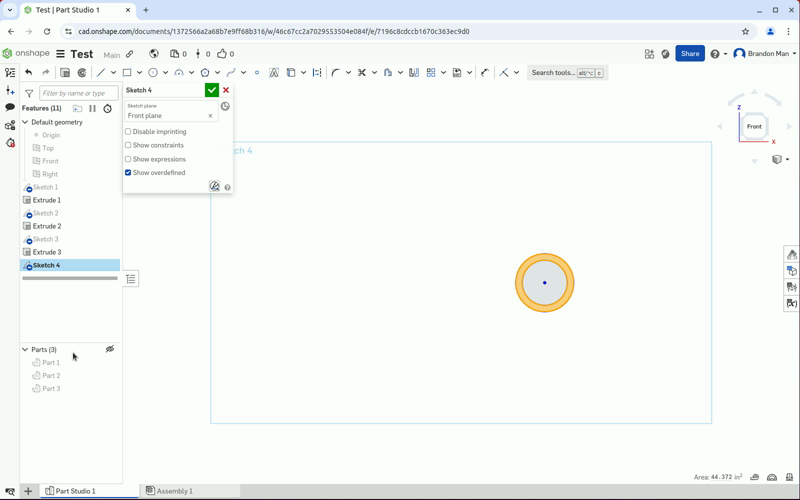
key(shift+e)
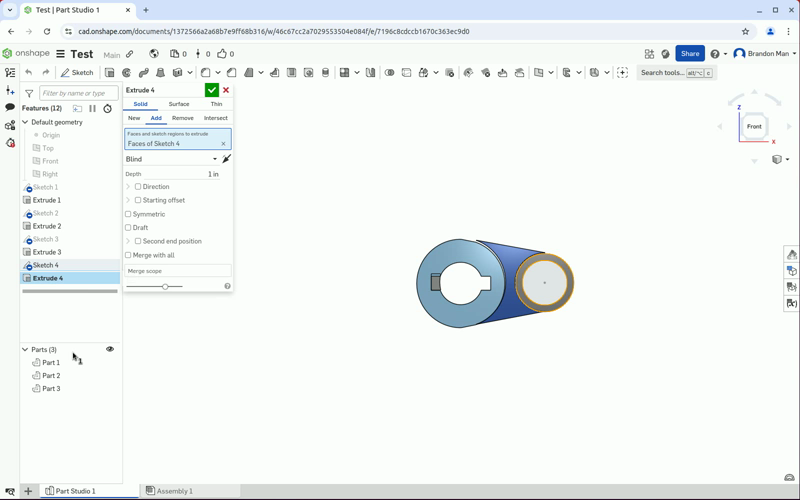
mouse_move(143, 106)
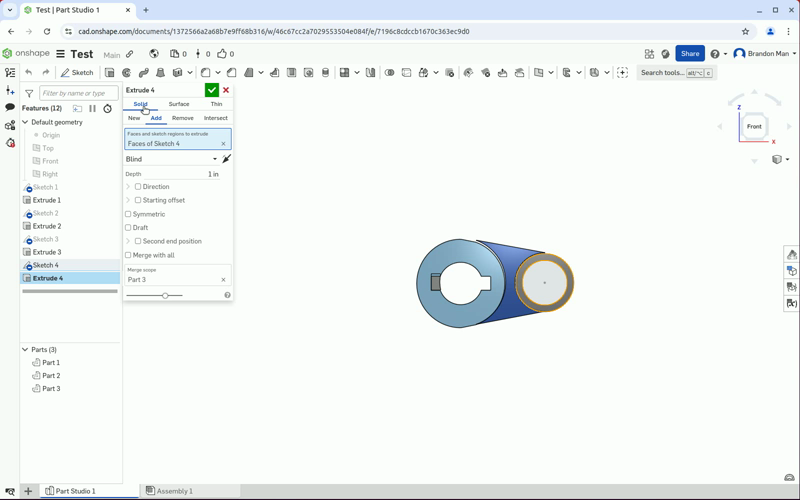
click(143, 106)
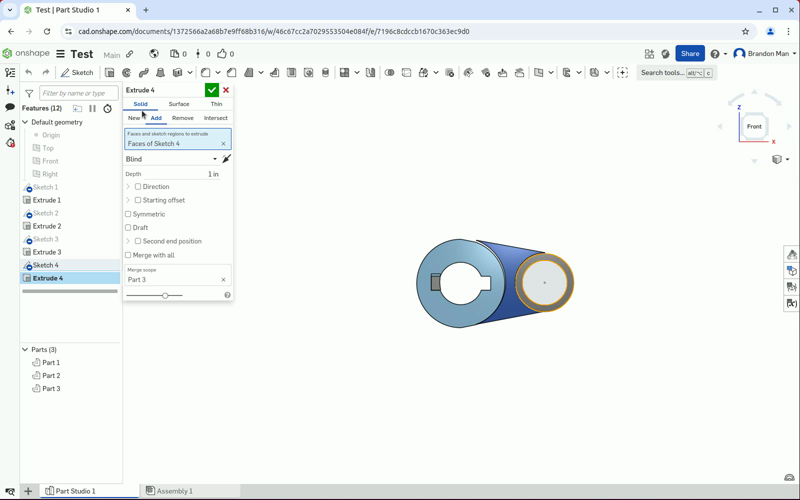
mouse_move(137, 120)
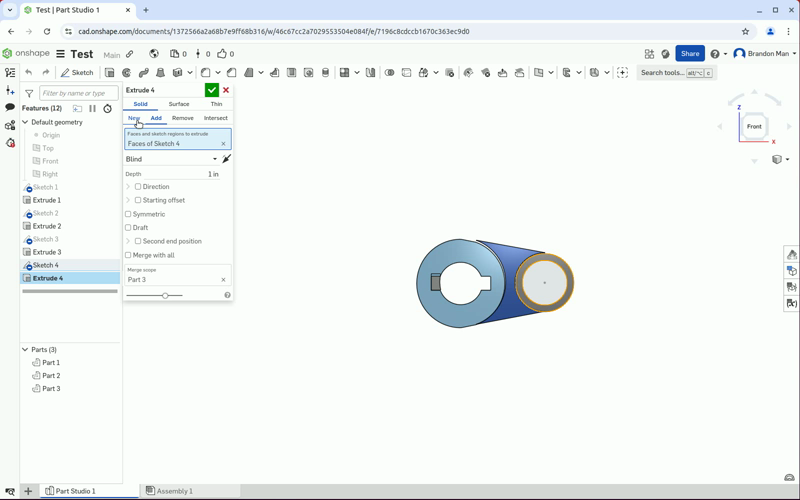
click(137, 120)
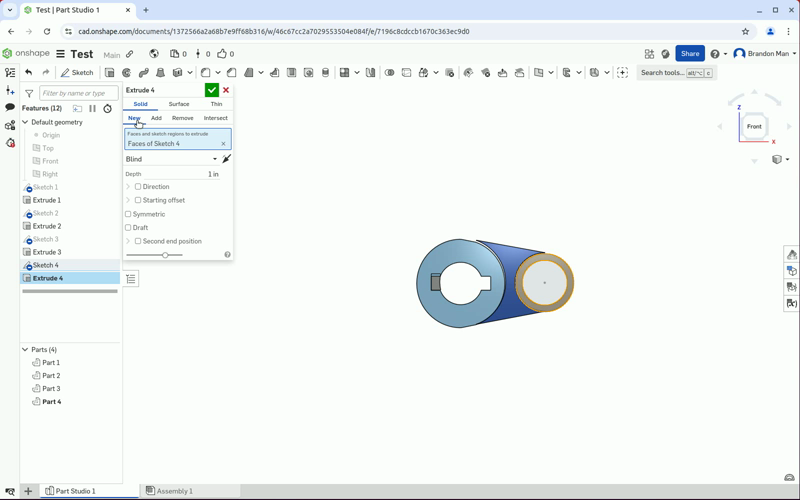
key(tab, 4)
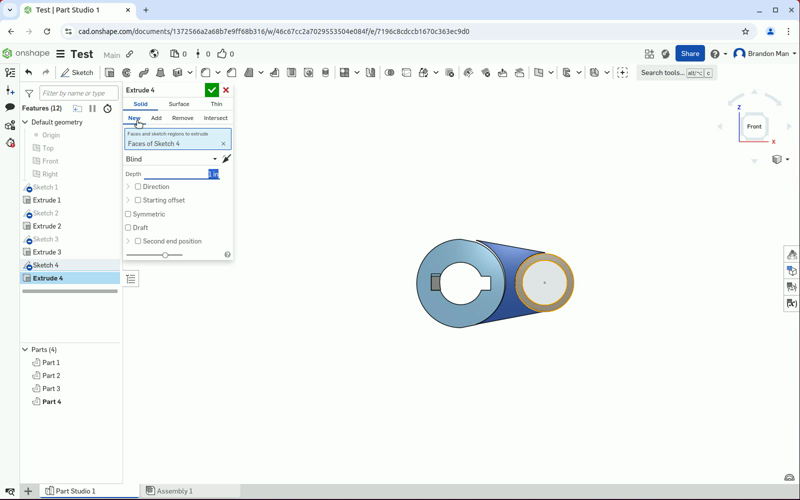
text(7.943)
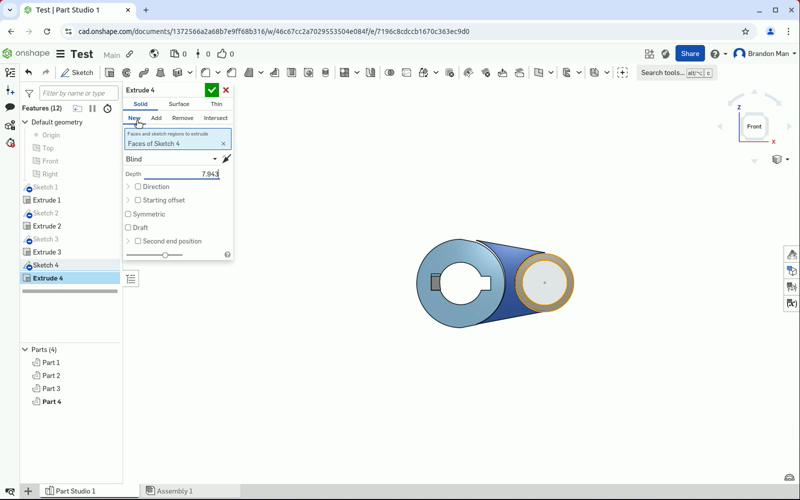
key(enter)
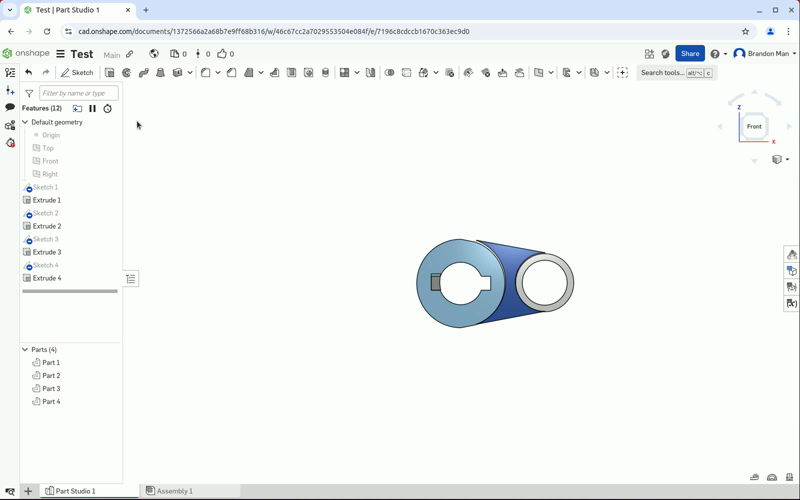
key(shift+h)
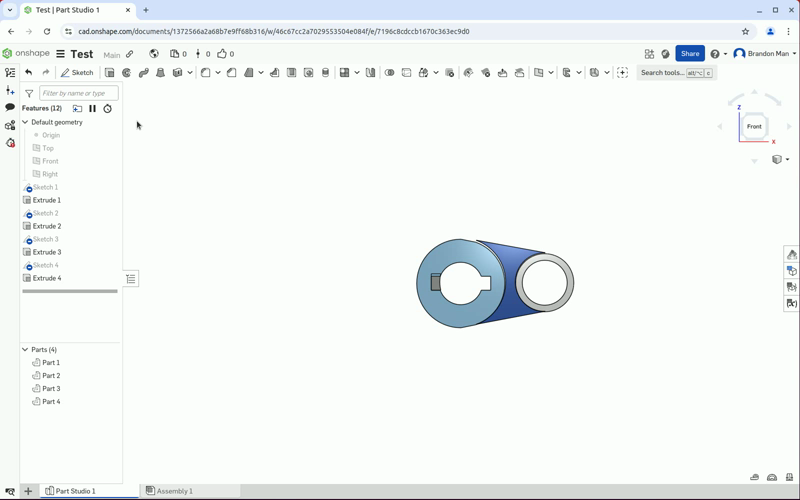
key(shift+h)
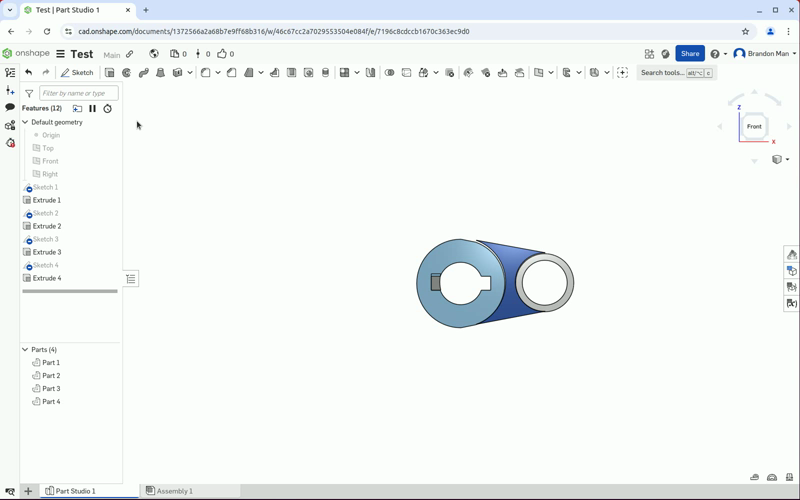
mouse_move(73, 189)
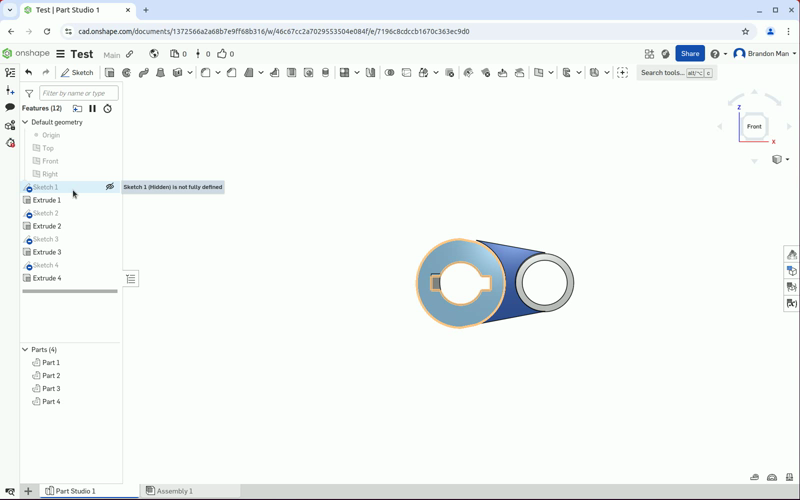
click(73, 189)
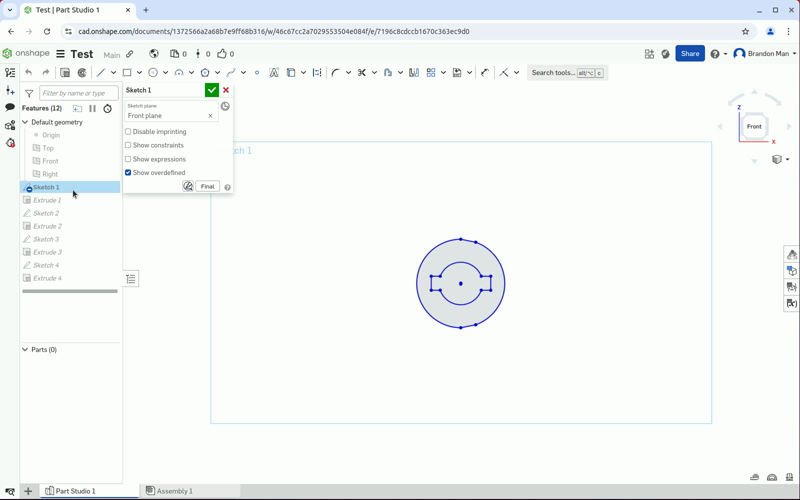
mouse_move(229, 92)
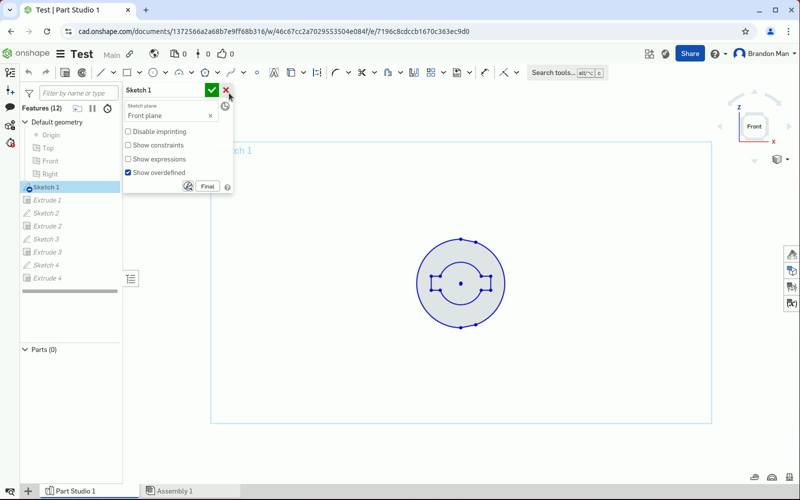
click(229, 92)
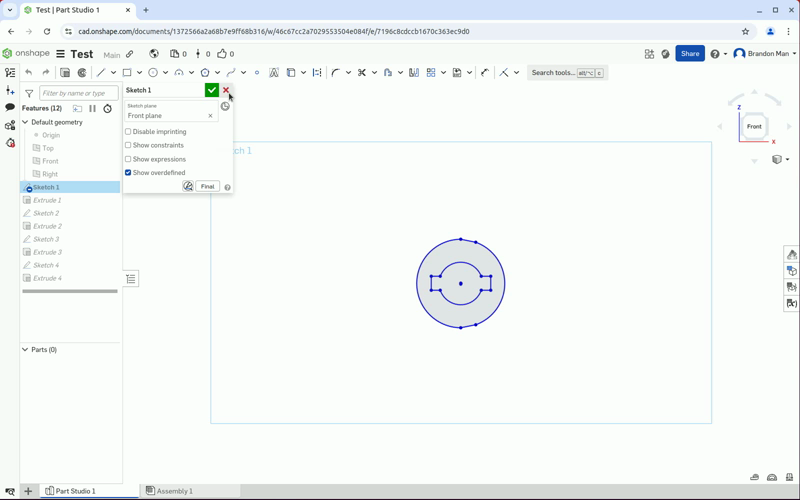
key(shift+s)
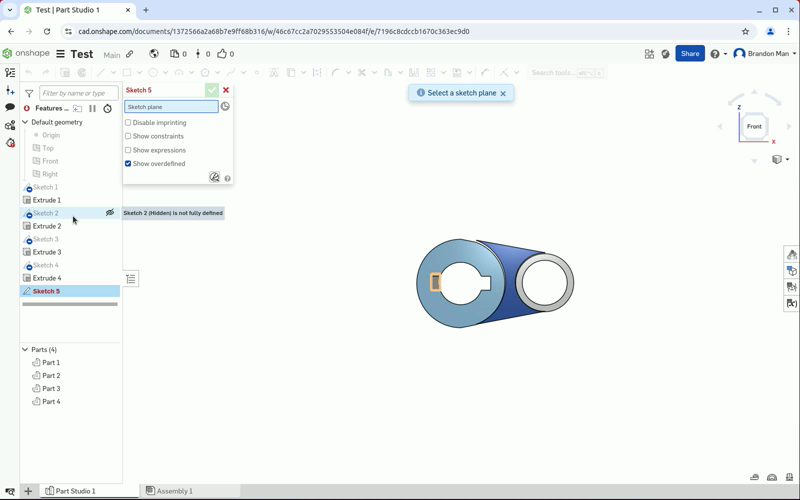
scroll(3)
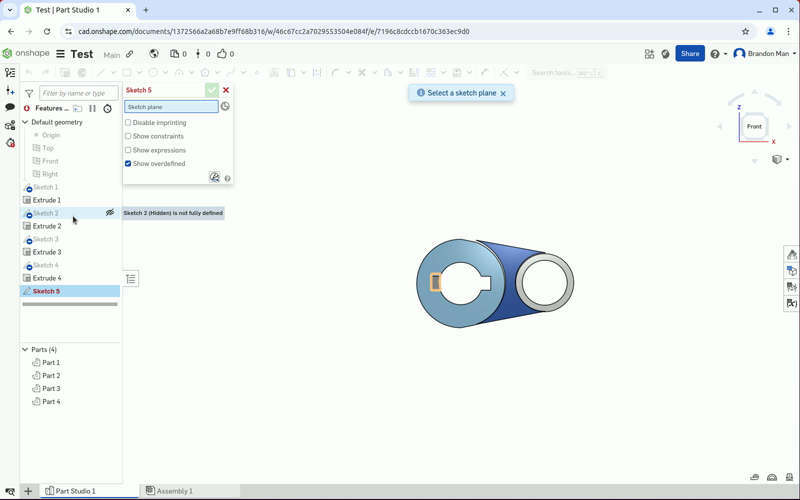
mouse_move(73, 163)
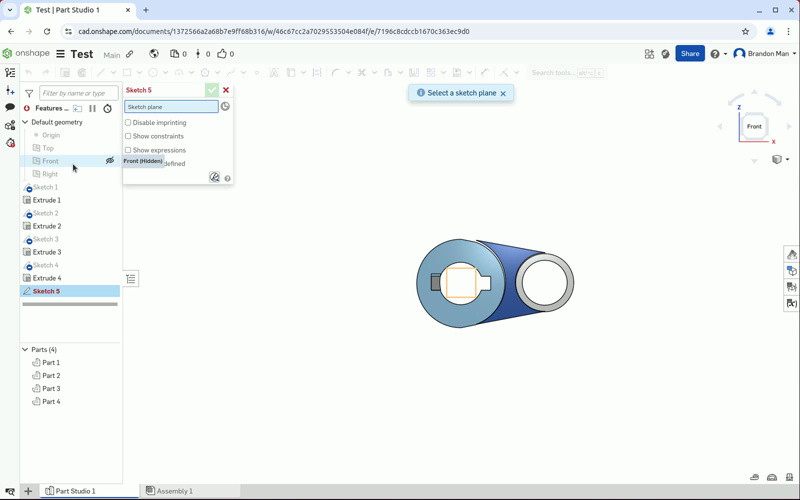
click(73, 163)
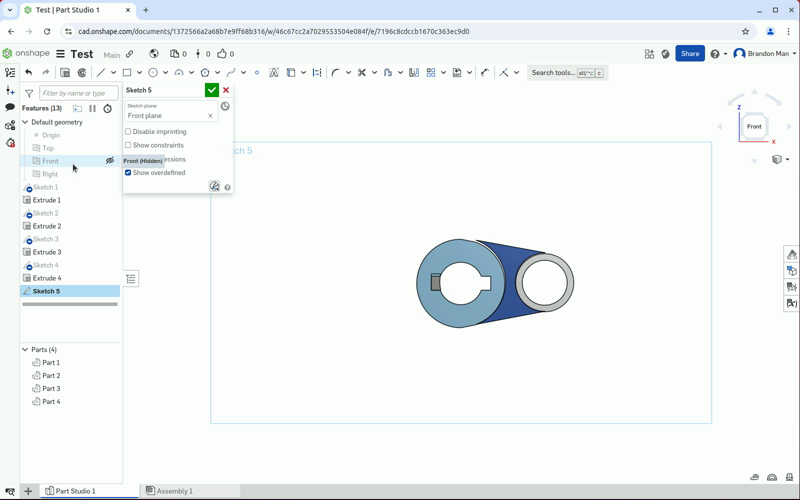
mouse_move(73, 352)
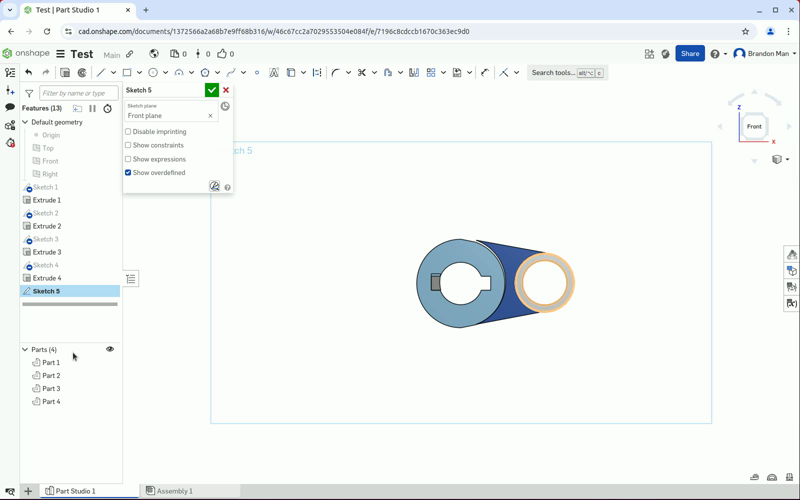
key(y)
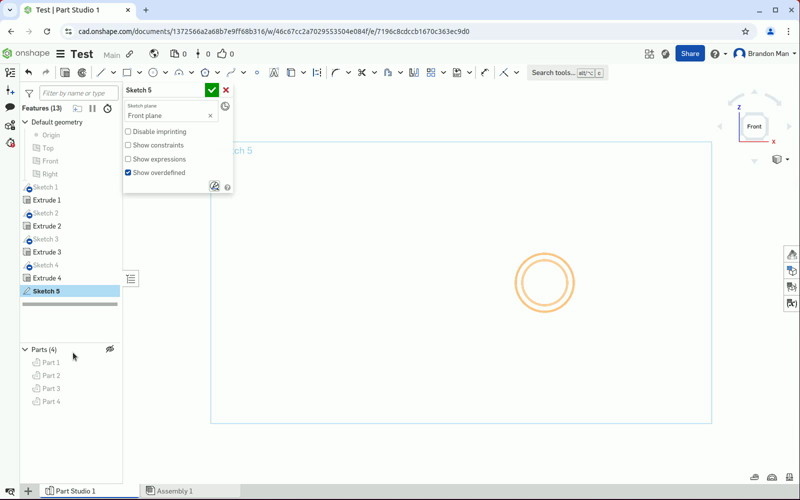
key(l)
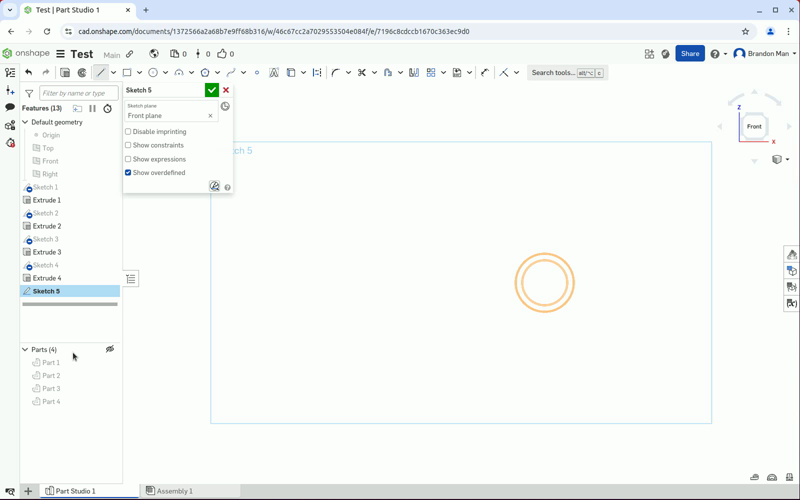
key_down(shift)
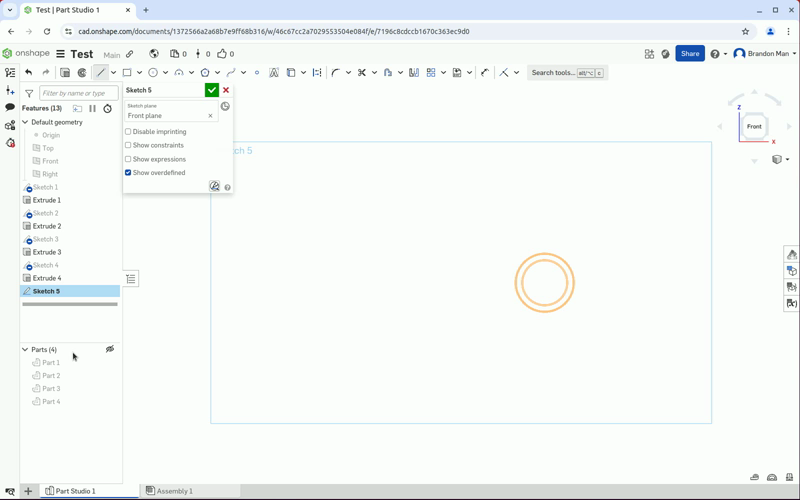
mouse_move(460, 327)
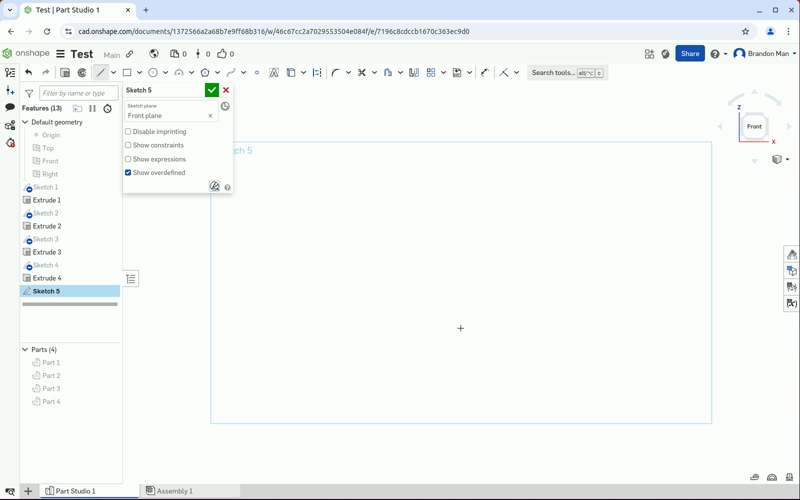
click(460, 327)
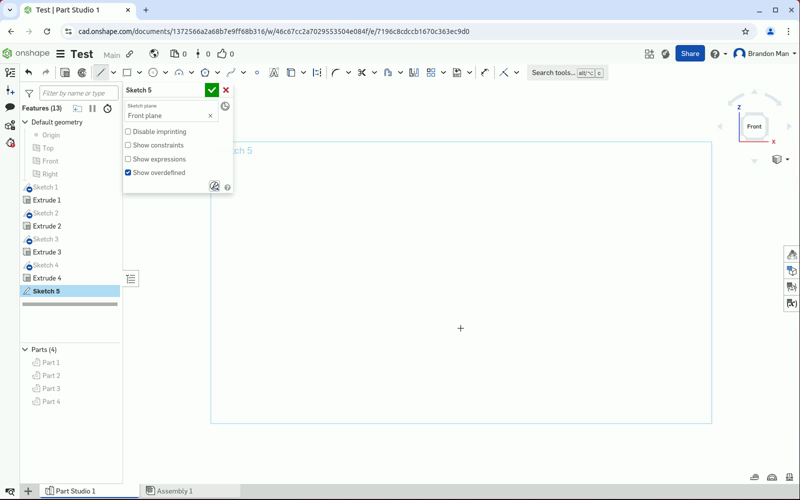
key_up(shift)
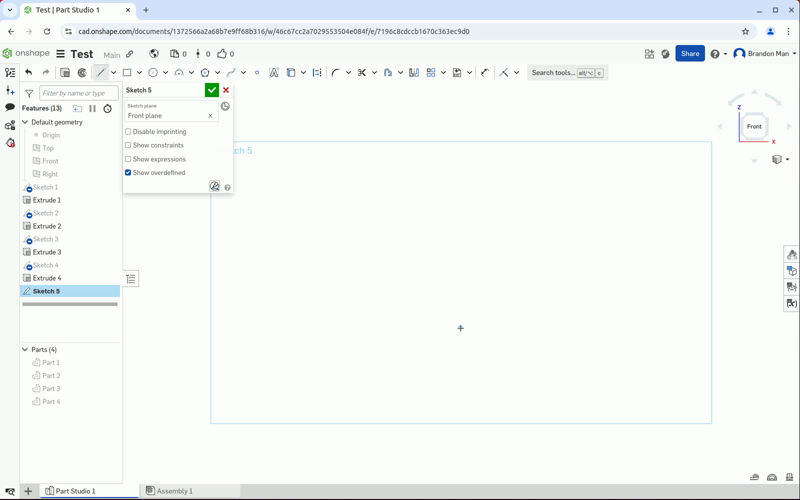
key_down(shift)
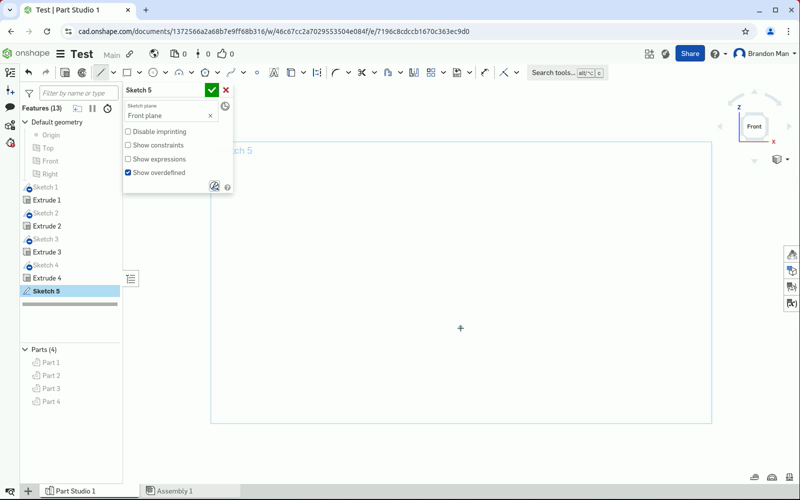
mouse_move(490, 327)
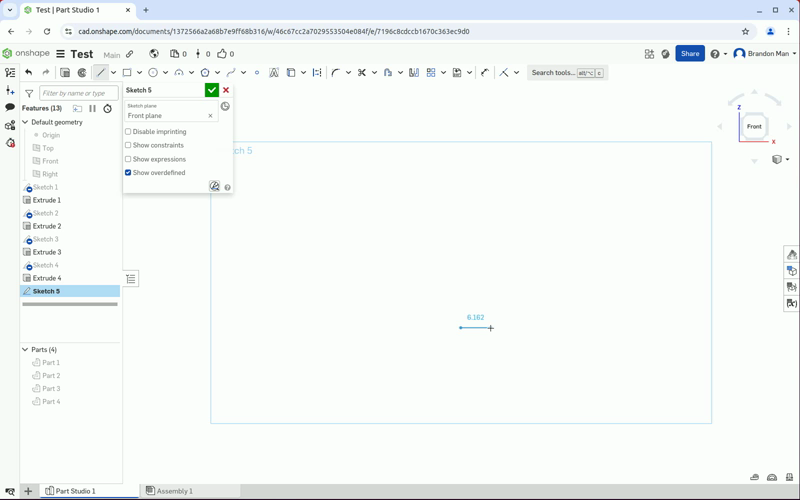
mouse_move(475, 324)
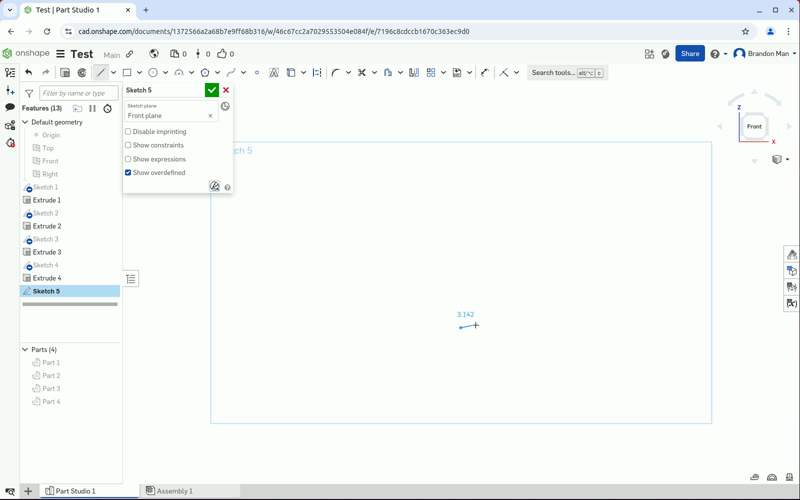
click(475, 324)
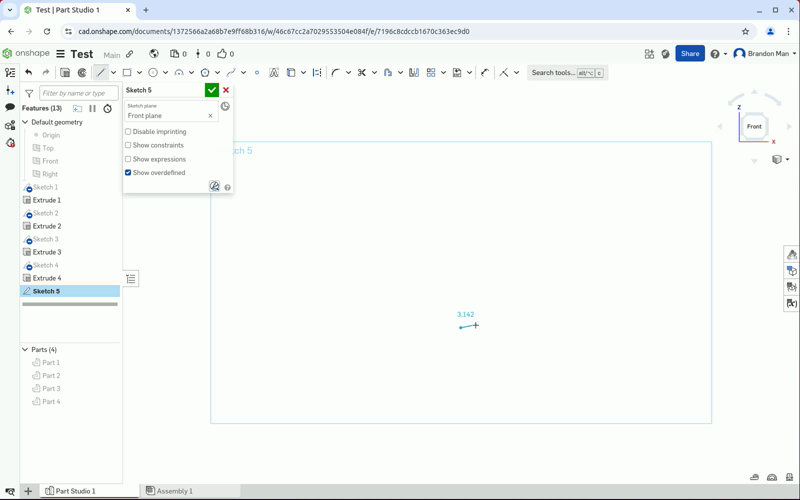
key_up(shift)
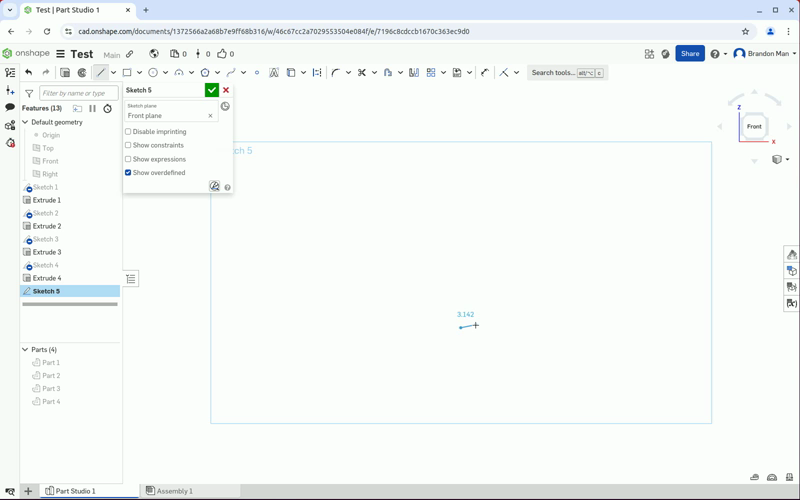
key(esc)
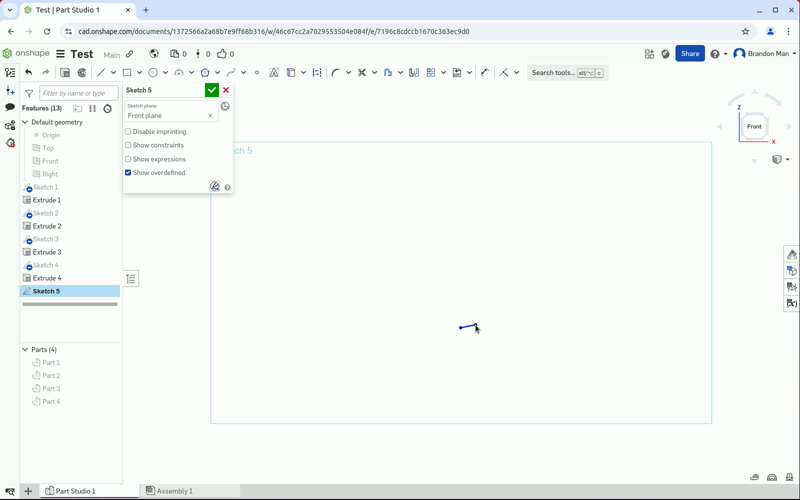
key(a)
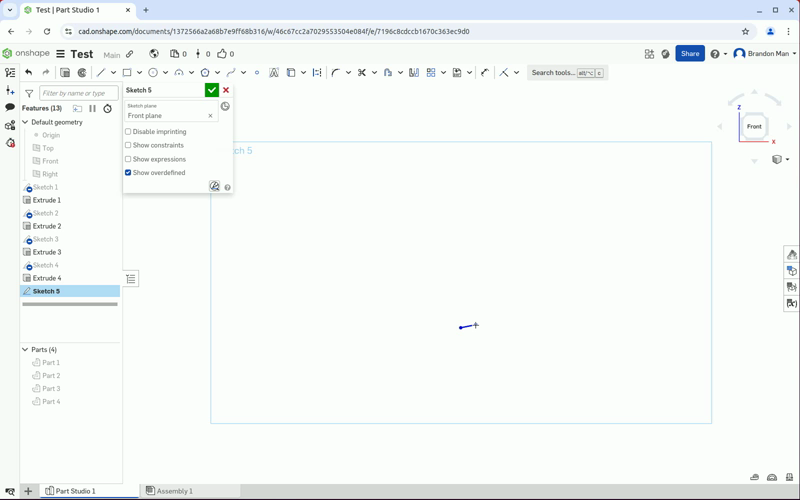
mouse_move(475, 324)
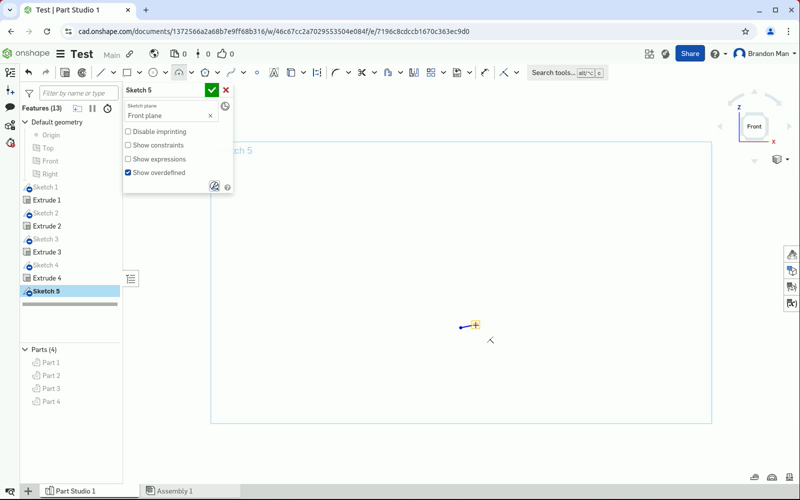
click(475, 324)
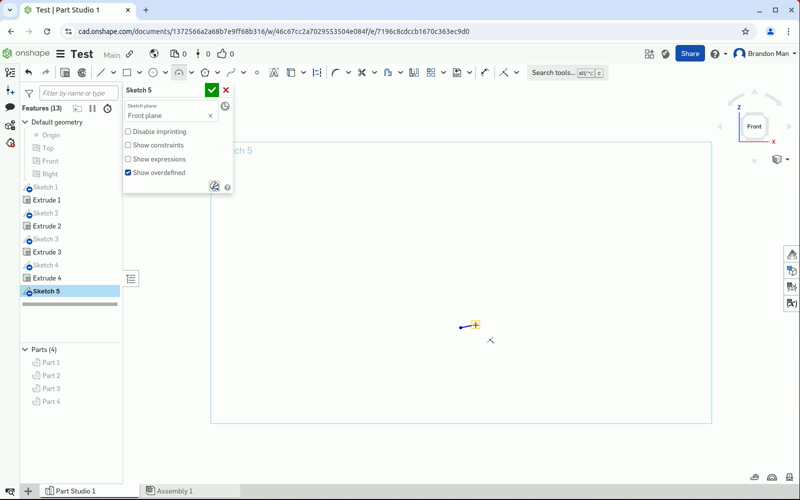
key_down(shift)
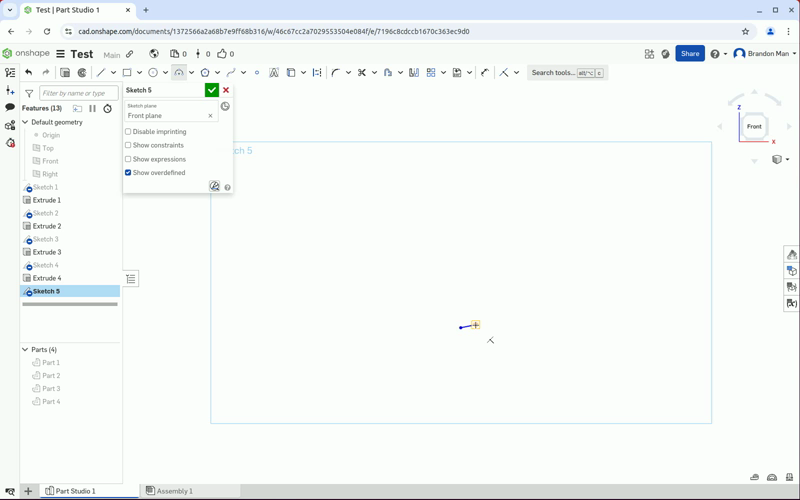
mouse_move(475, 242)
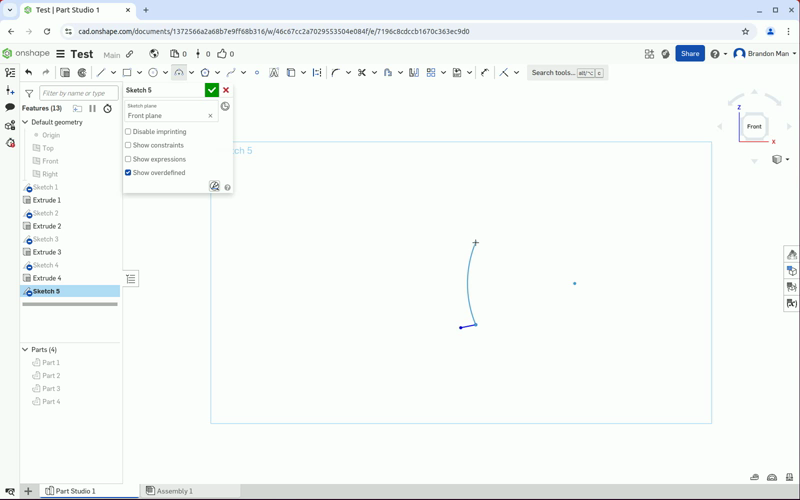
click(475, 242)
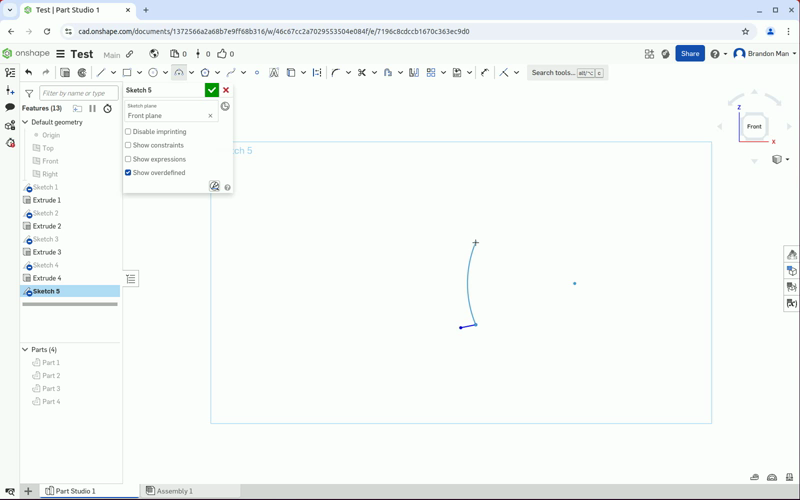
mouse_move(504, 283)
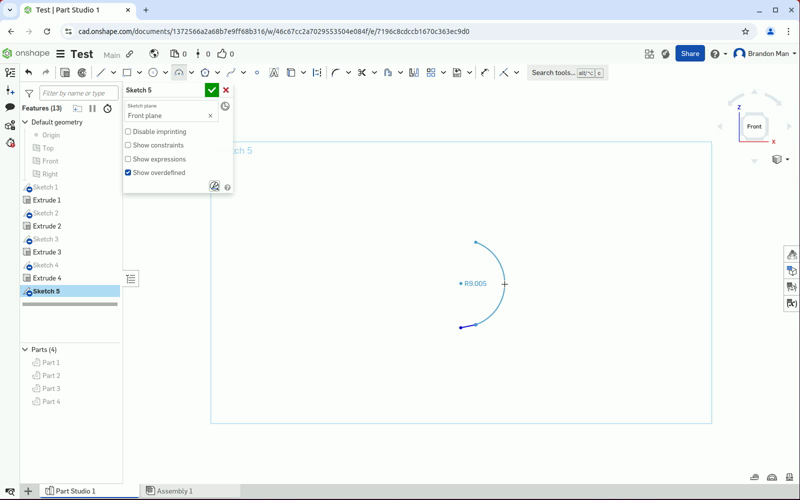
click(504, 283)
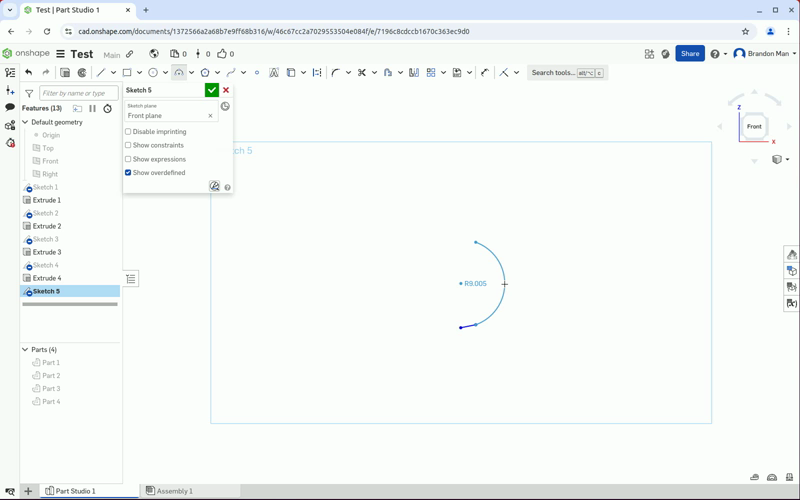
key_up(shift)
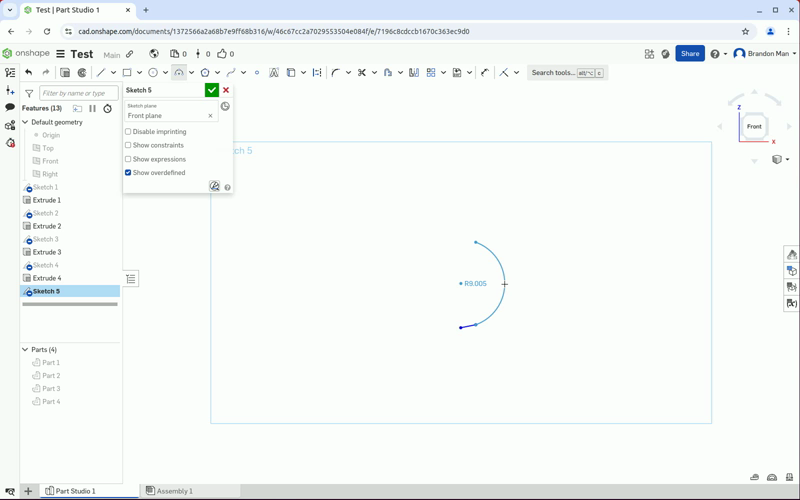
key(esc)
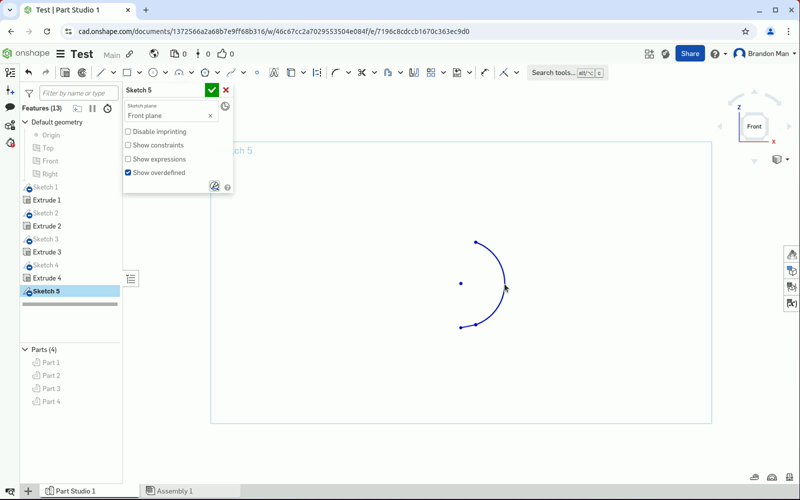
key(l)
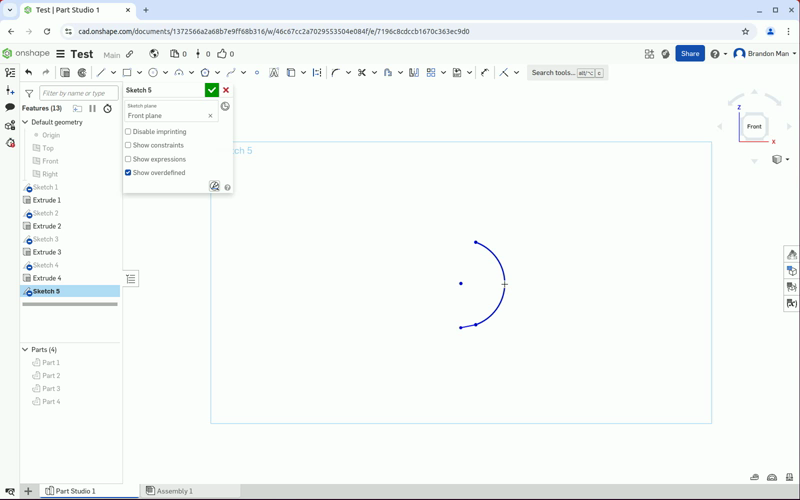
mouse_move(475, 242)
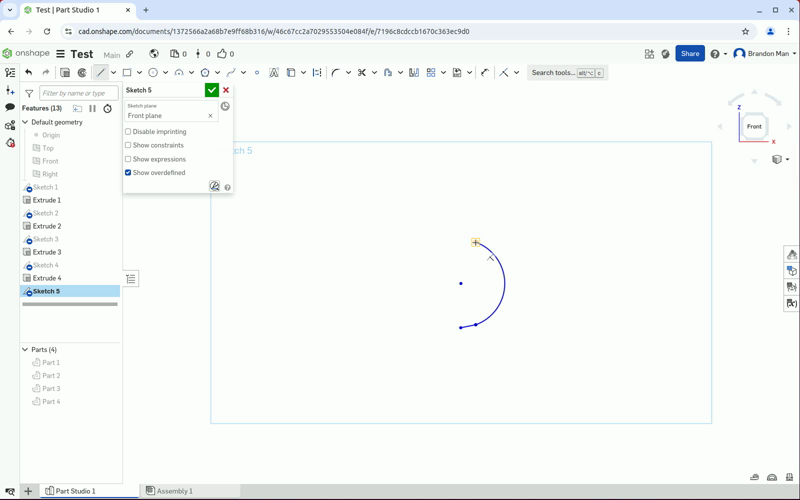
click(475, 242)
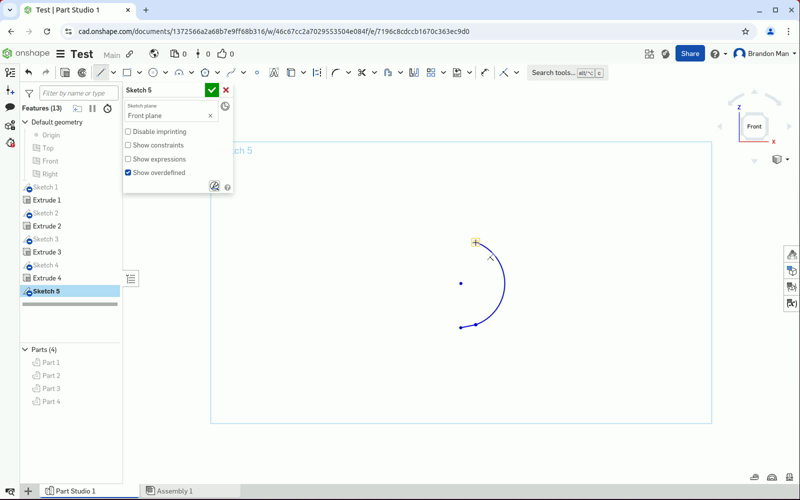
key_down(shift)
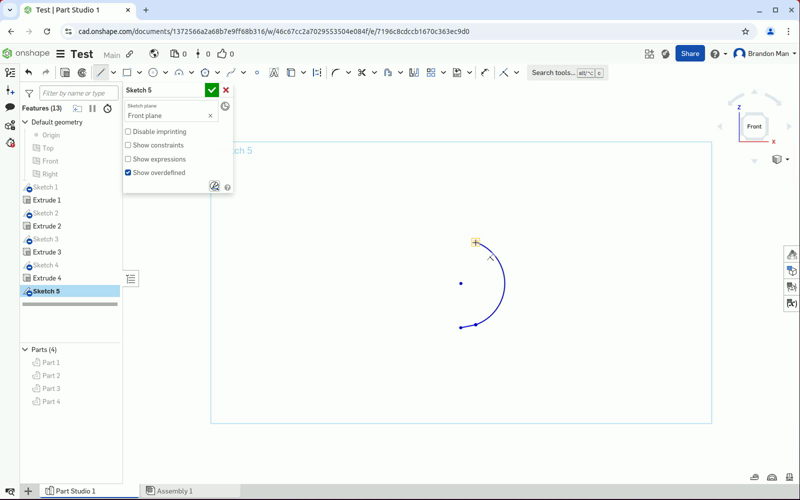
mouse_move(505, 242)
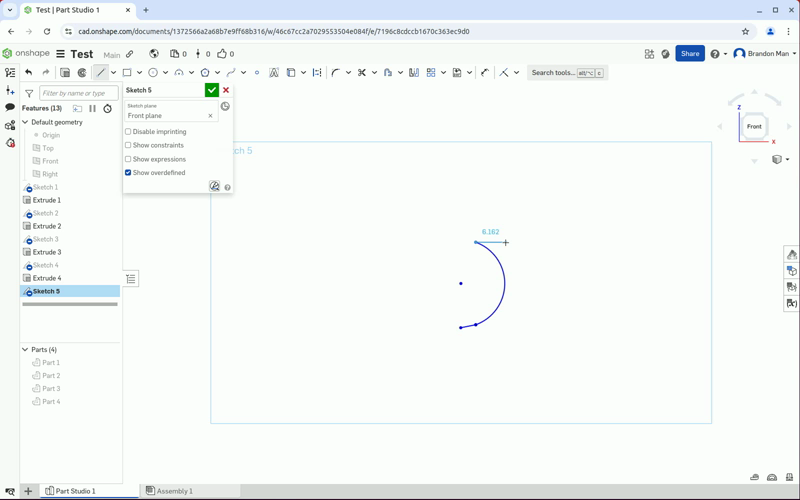
mouse_move(460, 239)
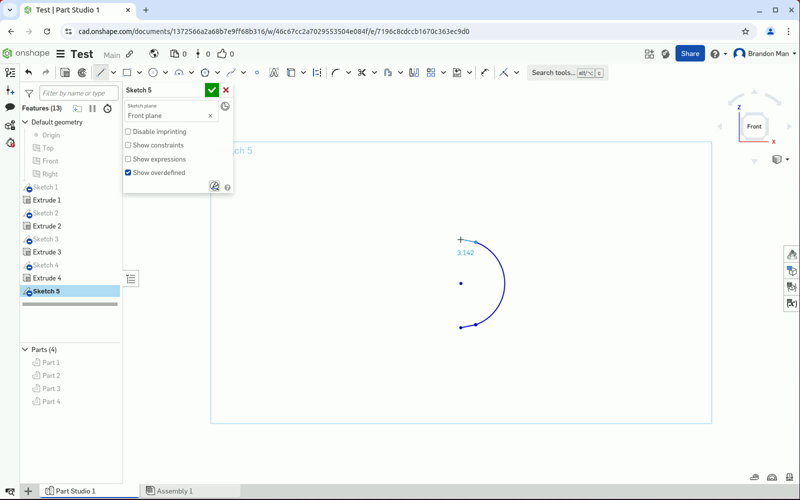
click(460, 239)
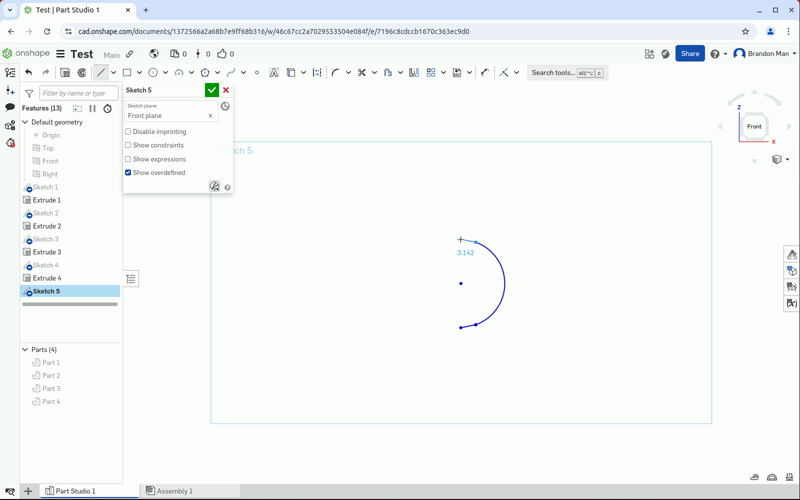
key_up(shift)
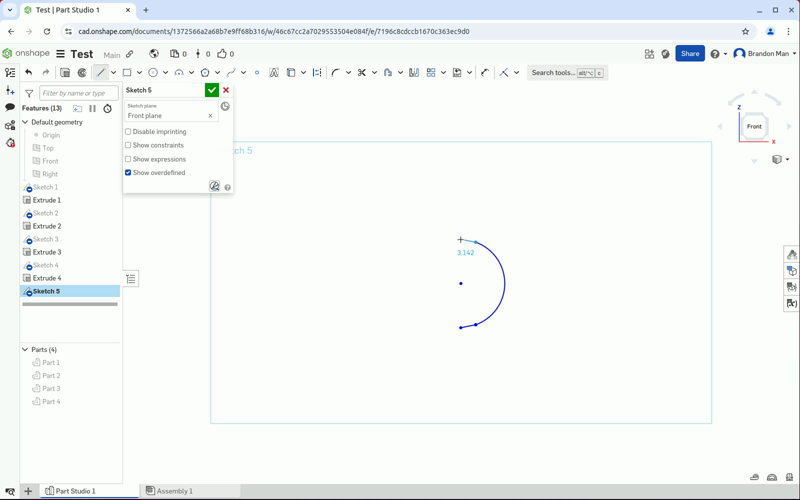
key(esc)
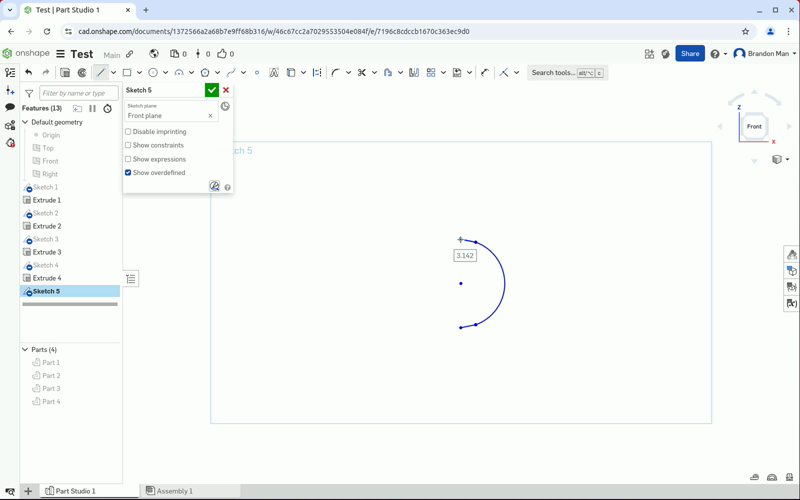
key(a)
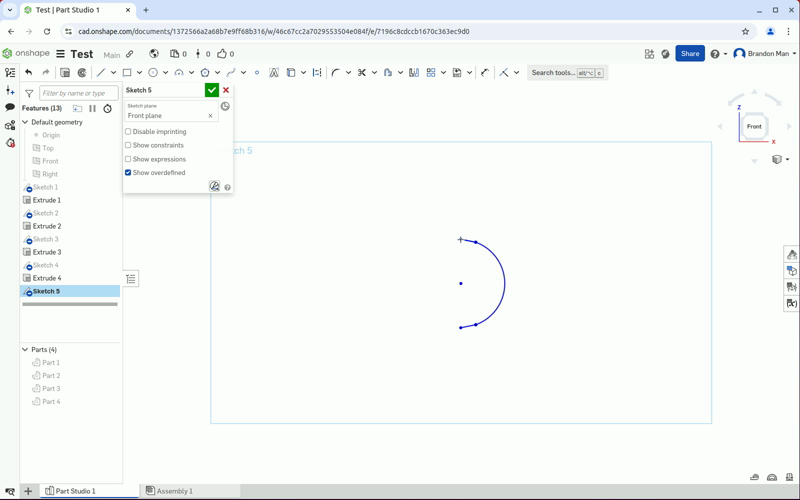
mouse_move(460, 239)
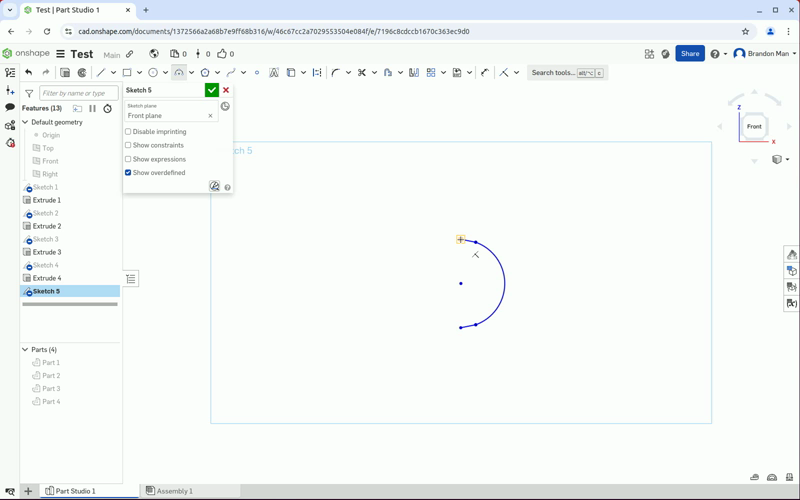
click(460, 239)
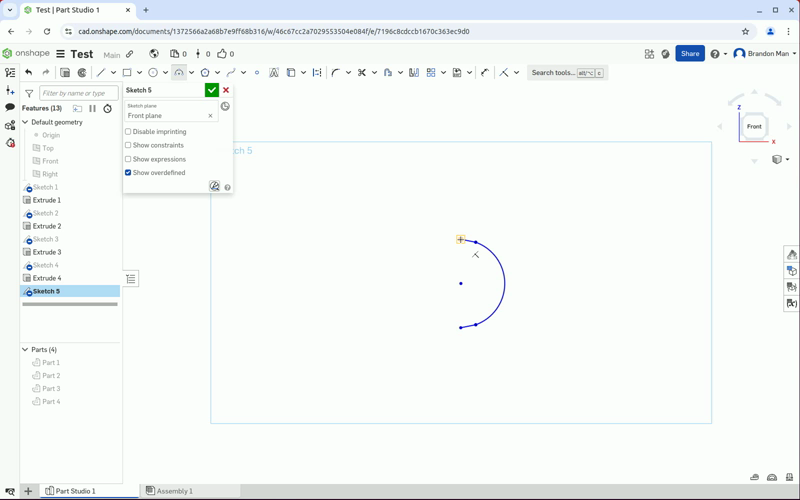
mouse_move(460, 327)
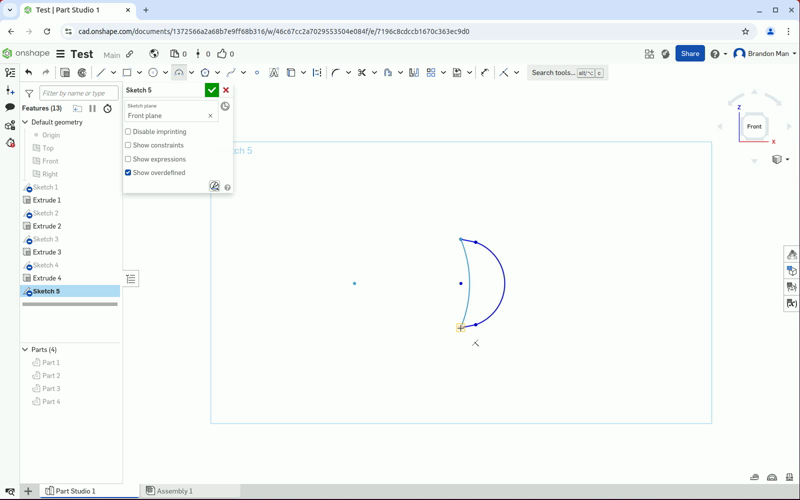
click(460, 327)
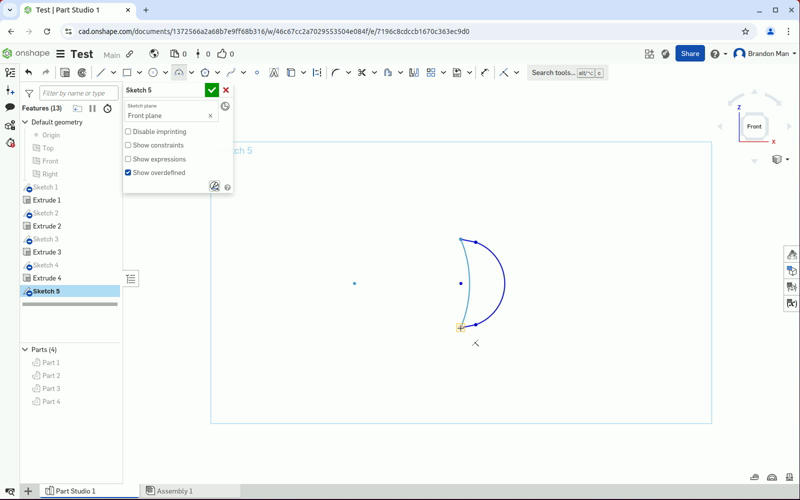
key_down(shift)
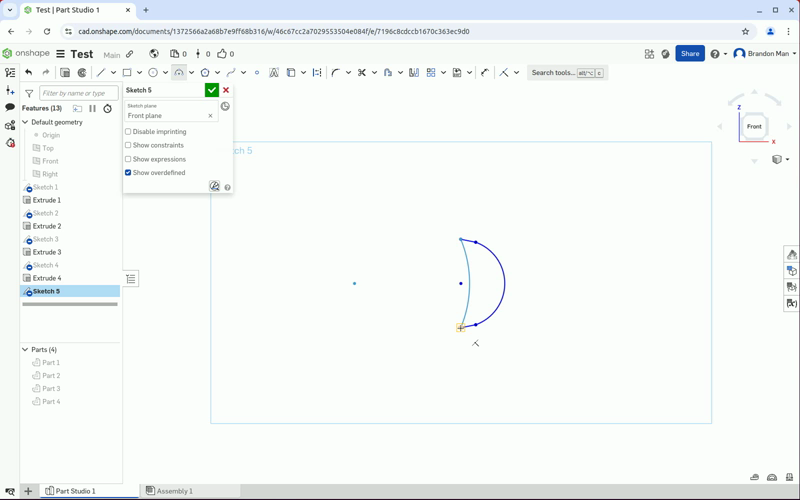
mouse_move(416, 283)
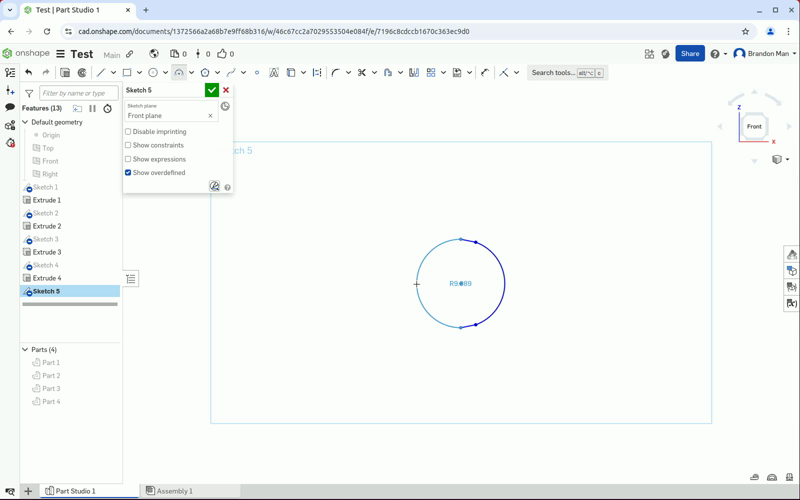
click(416, 283)
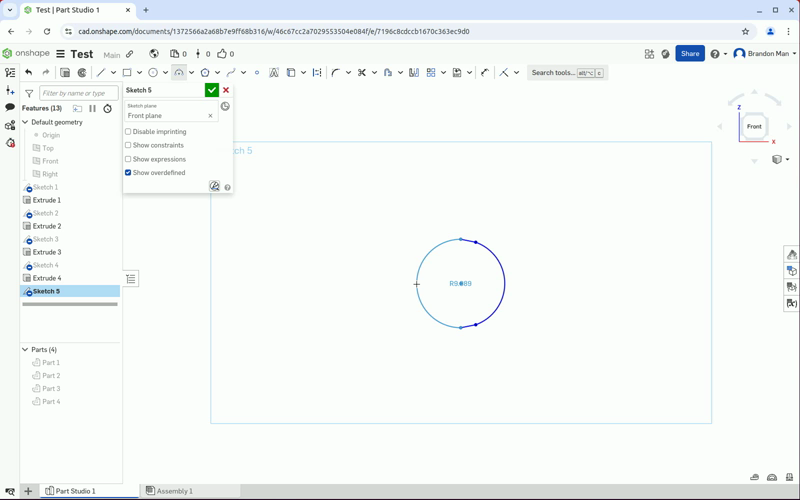
key_up(shift)
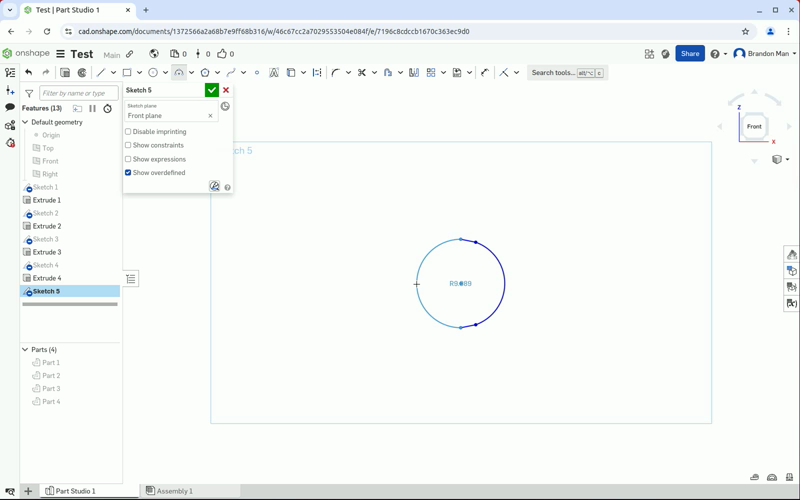
key(esc)
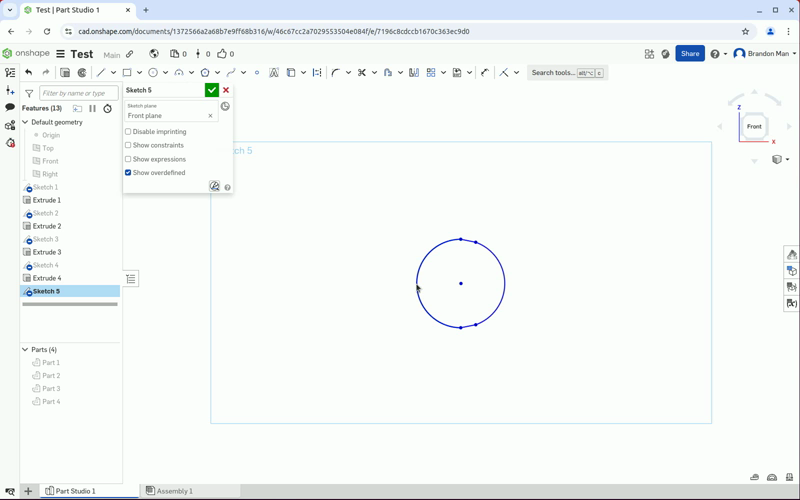
key(l)
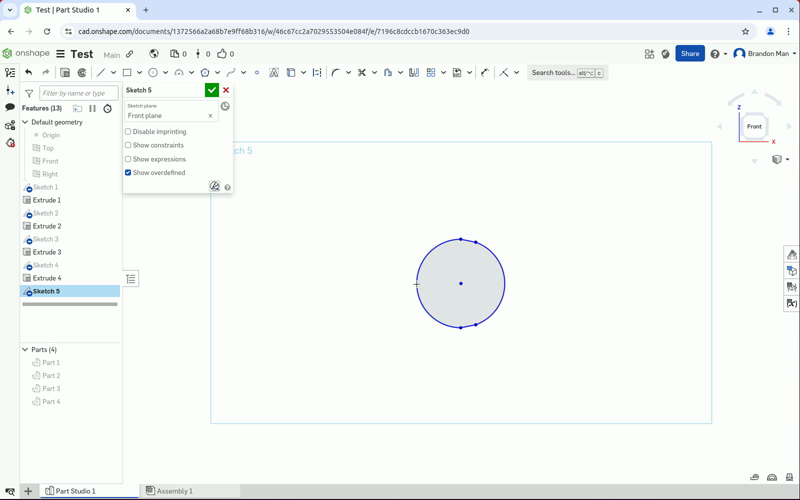
key_down(shift)
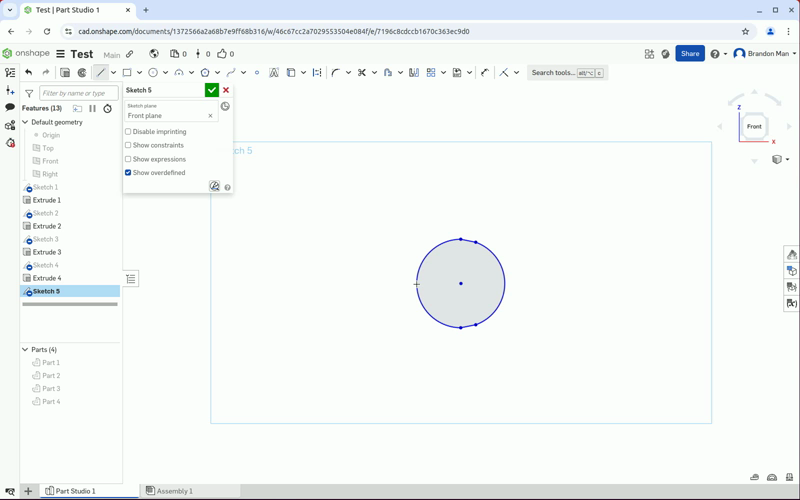
mouse_move(431, 290)
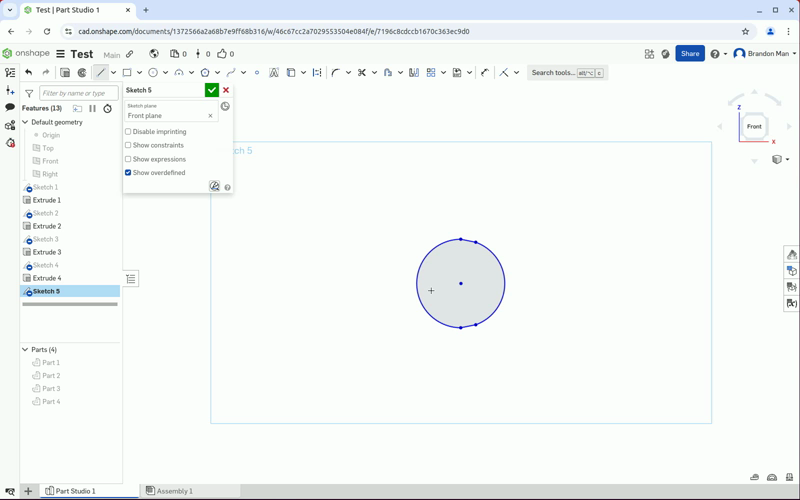
click(431, 290)
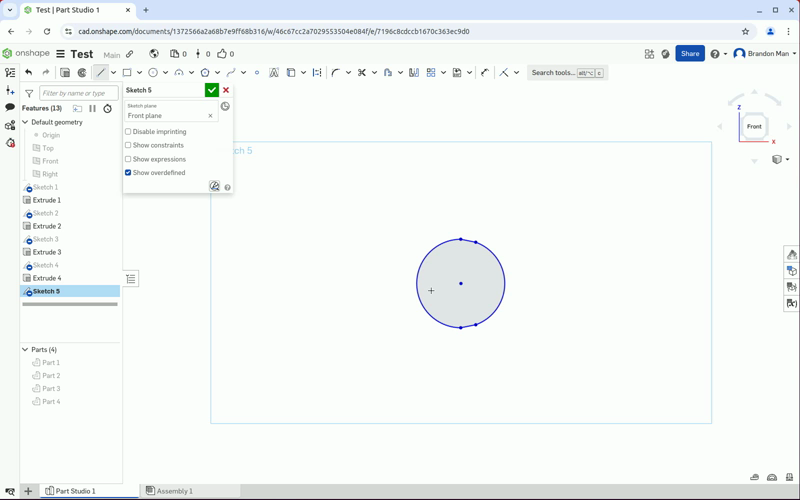
key_up(shift)
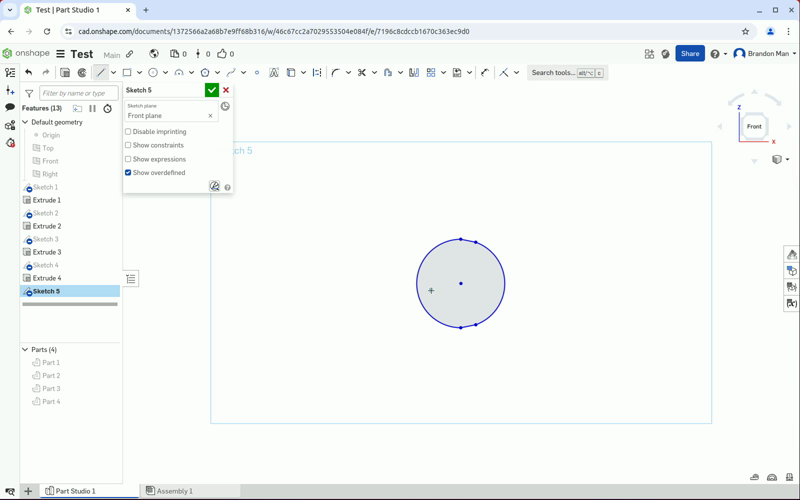
key_down(shift)
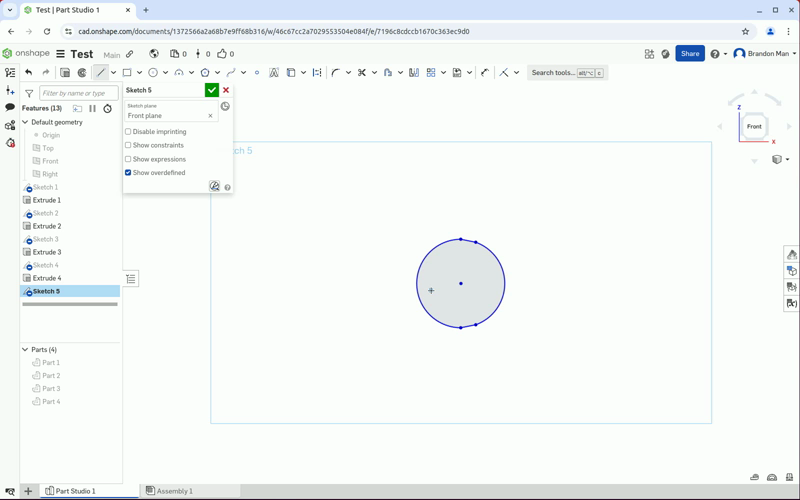
mouse_move(461, 290)
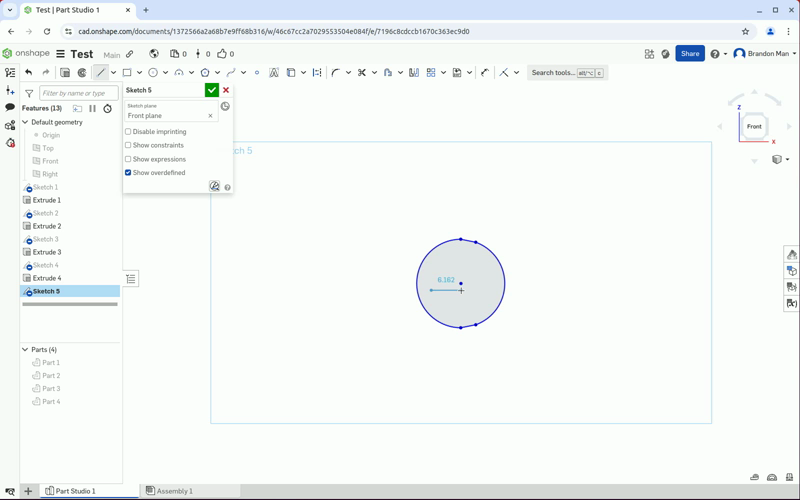
mouse_move(440, 290)
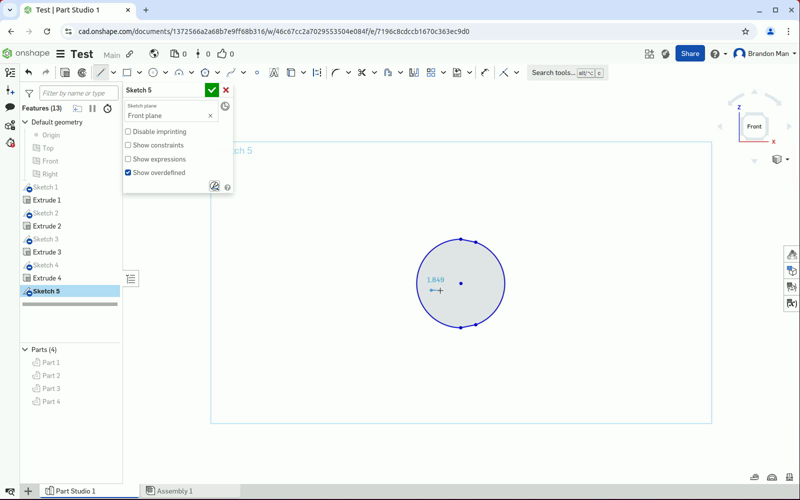
click(440, 290)
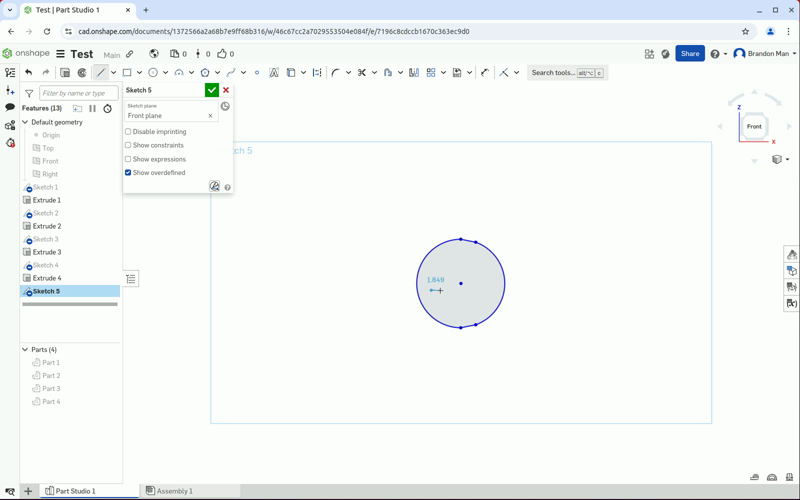
key_up(shift)
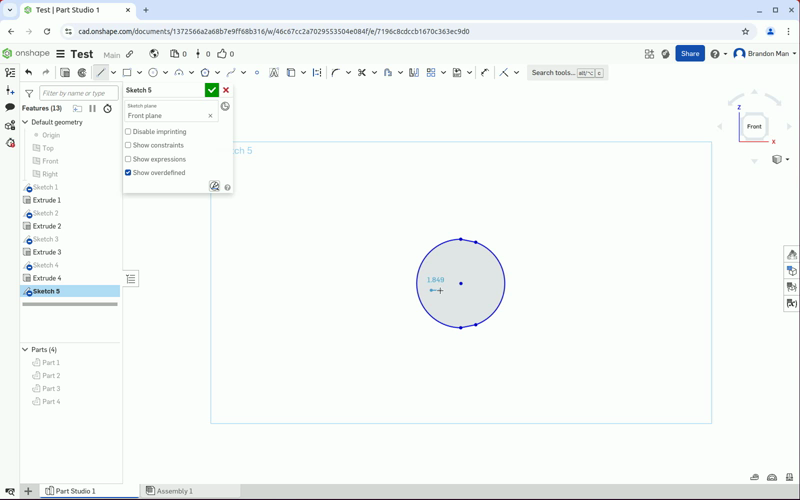
key(esc)
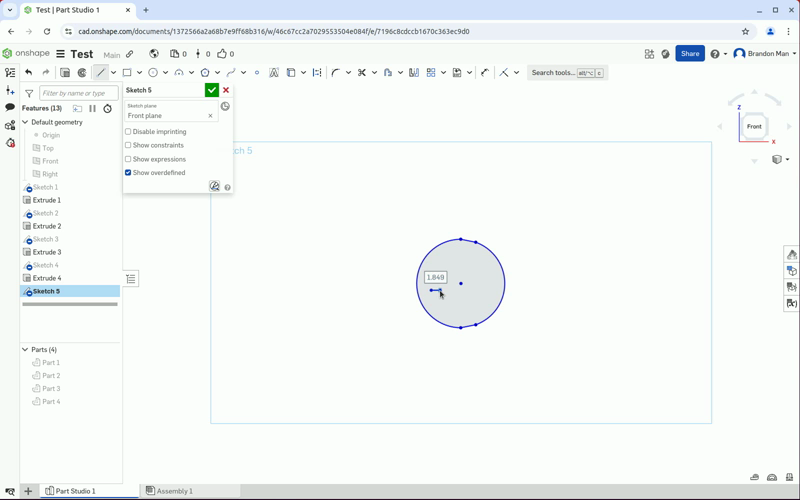
key(a)
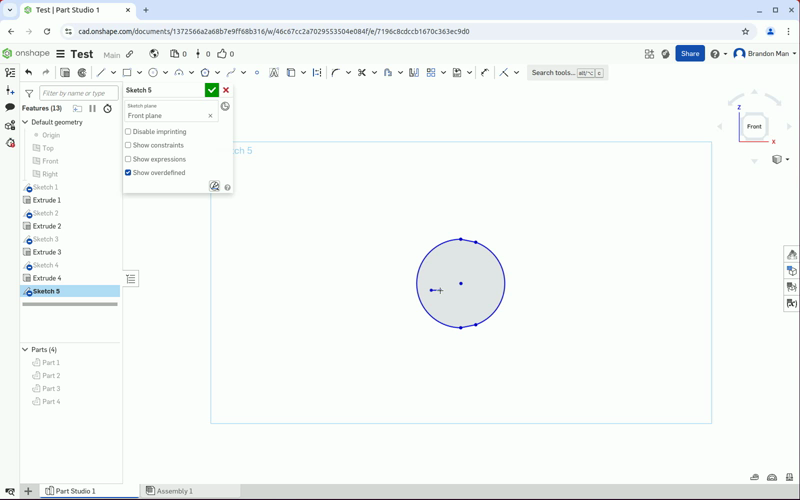
mouse_move(440, 290)
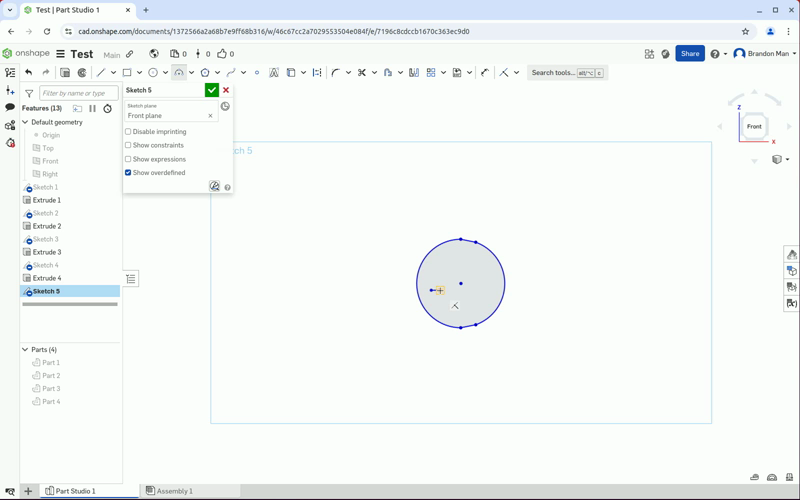
click(440, 290)
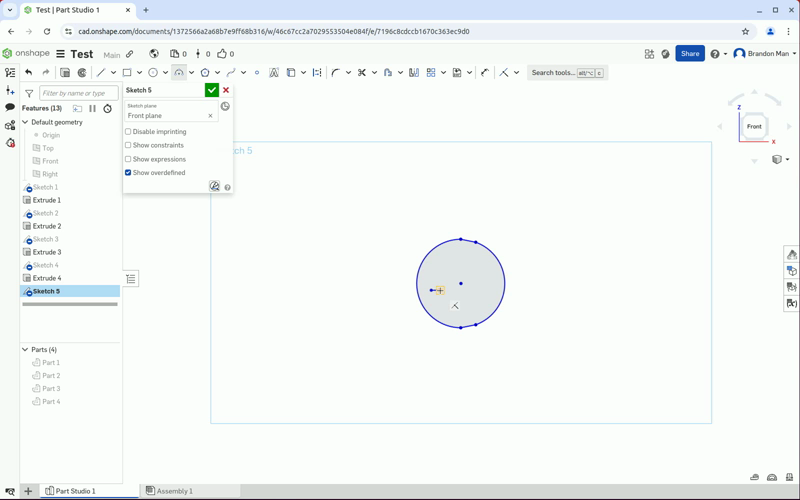
key_down(shift)
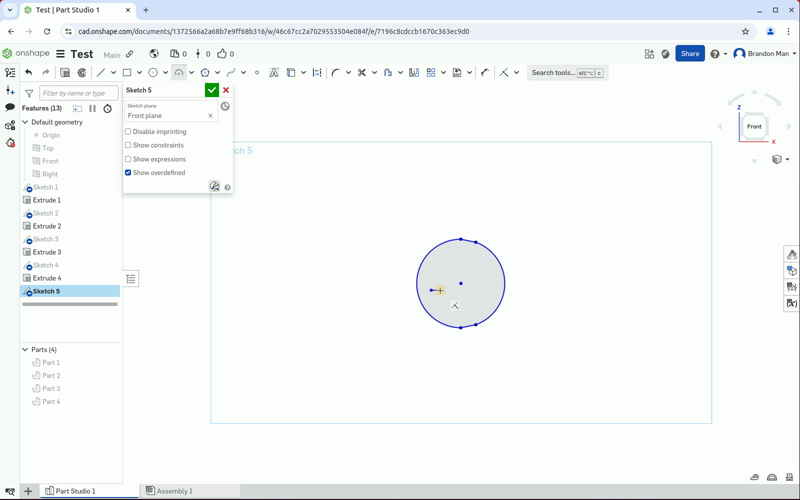
mouse_move(481, 290)
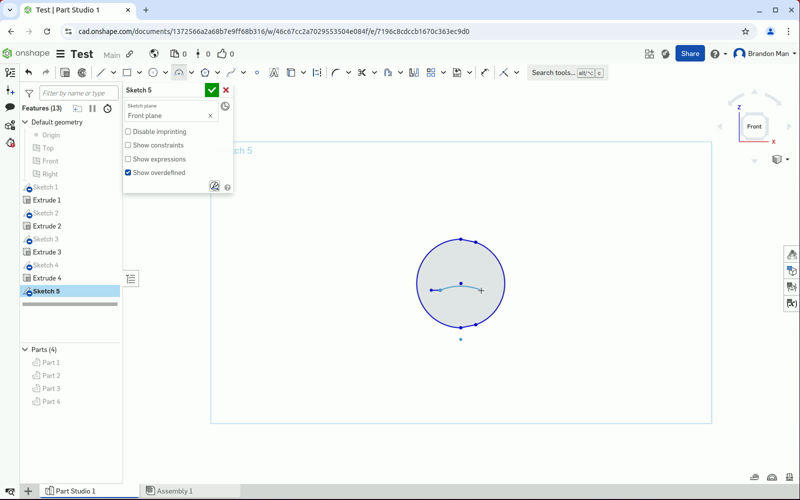
click(481, 290)
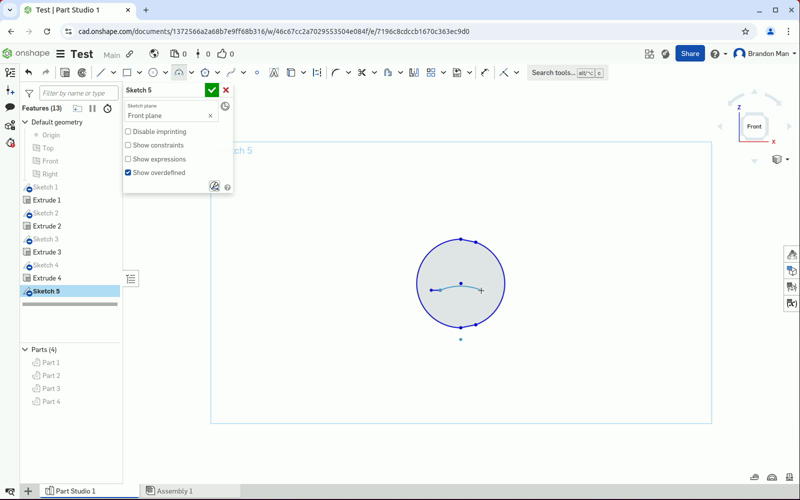
mouse_move(460, 304)
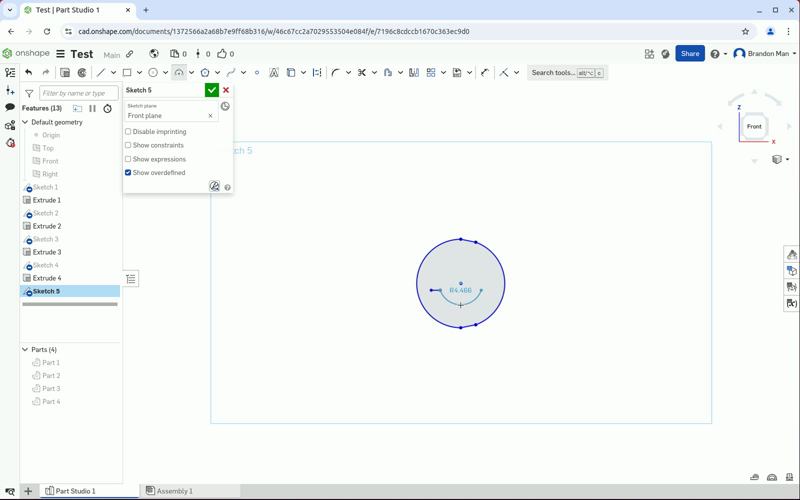
click(460, 304)
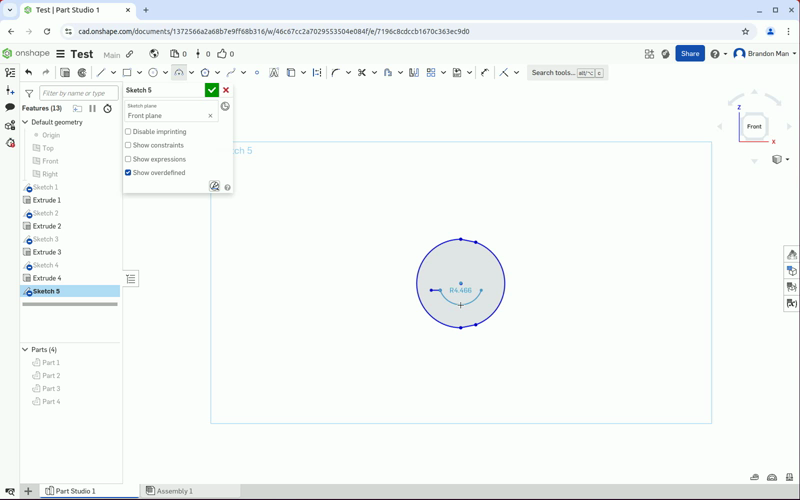
key_up(shift)
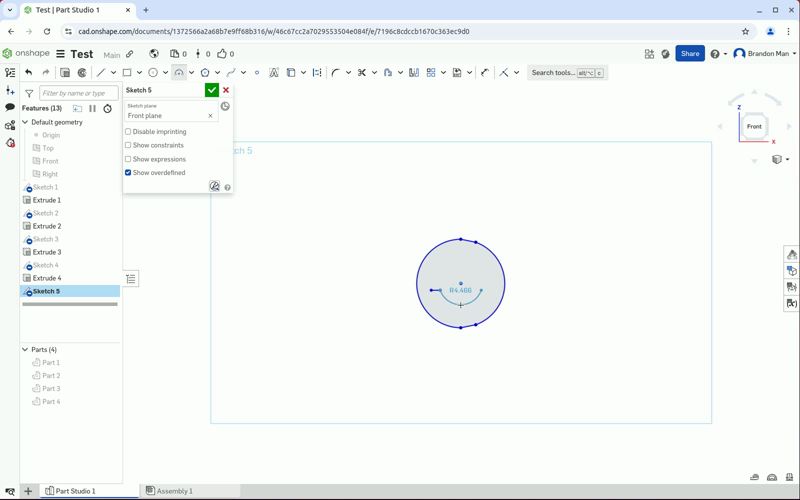
key(esc)
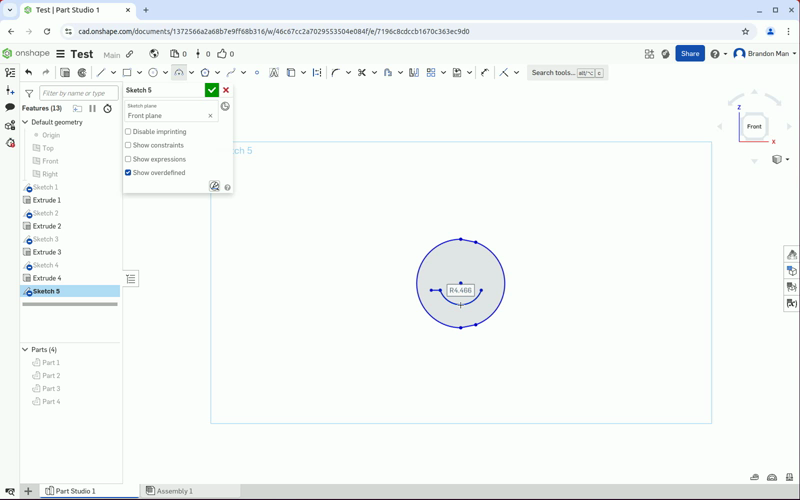
key(l)
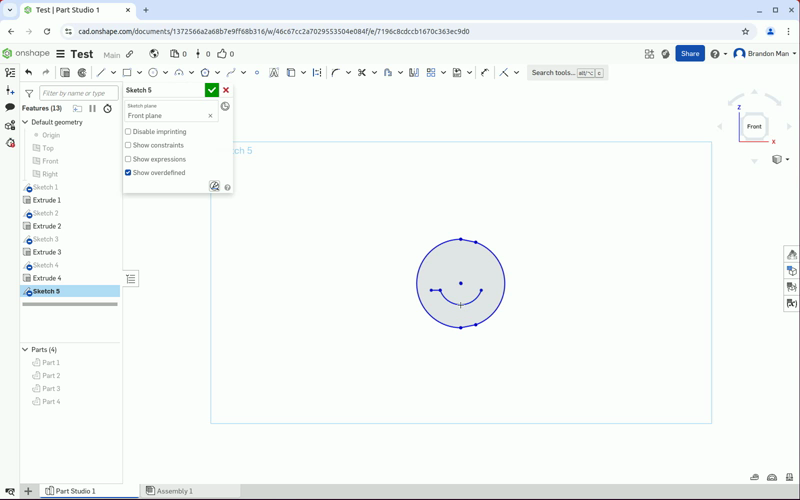
mouse_move(481, 290)
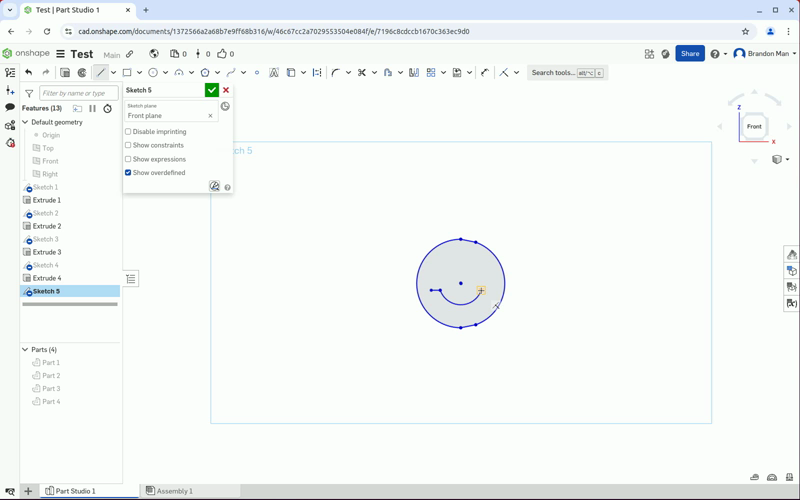
click(481, 290)
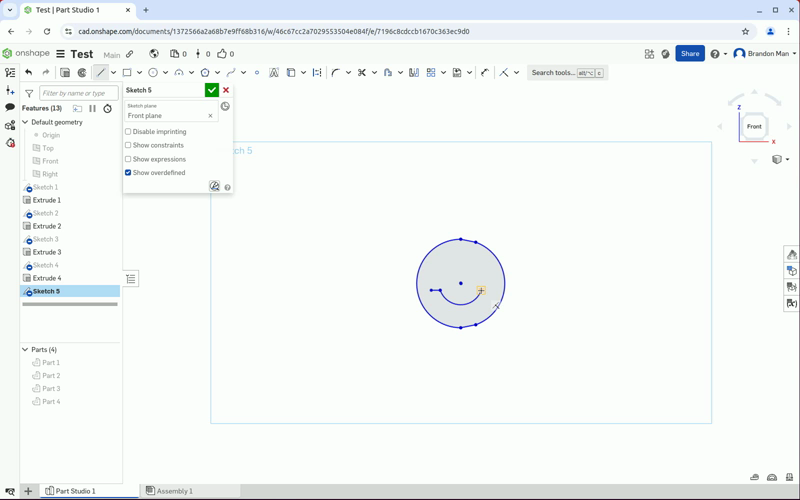
key_down(shift)
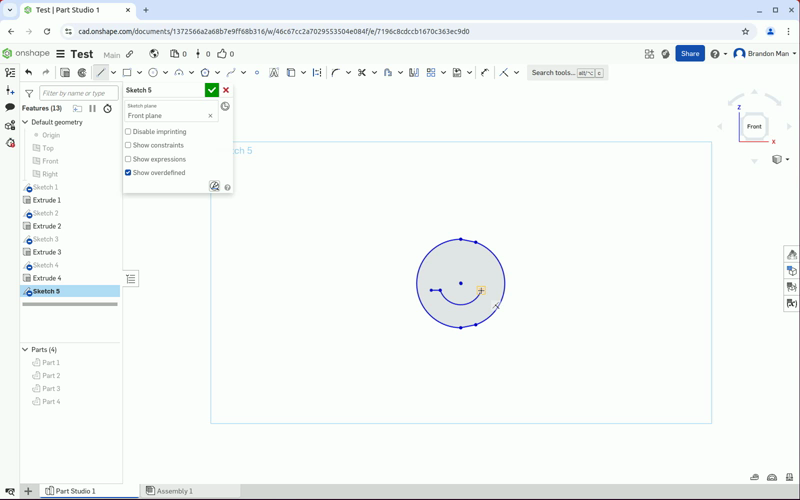
mouse_move(511, 290)
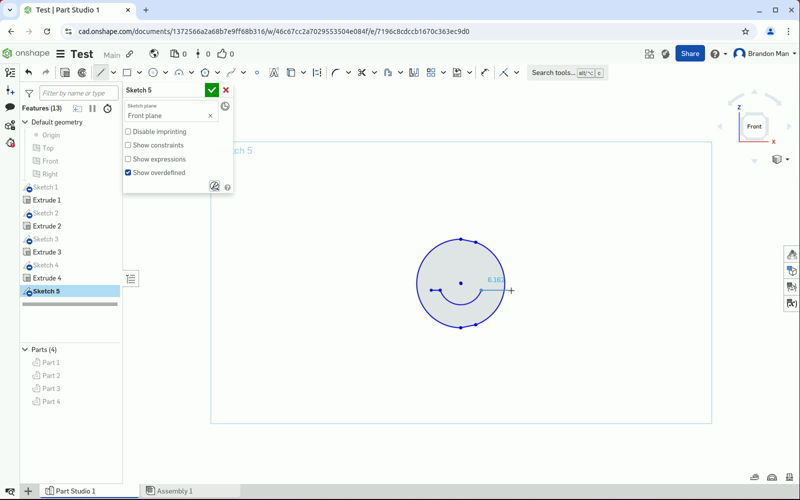
mouse_move(490, 290)
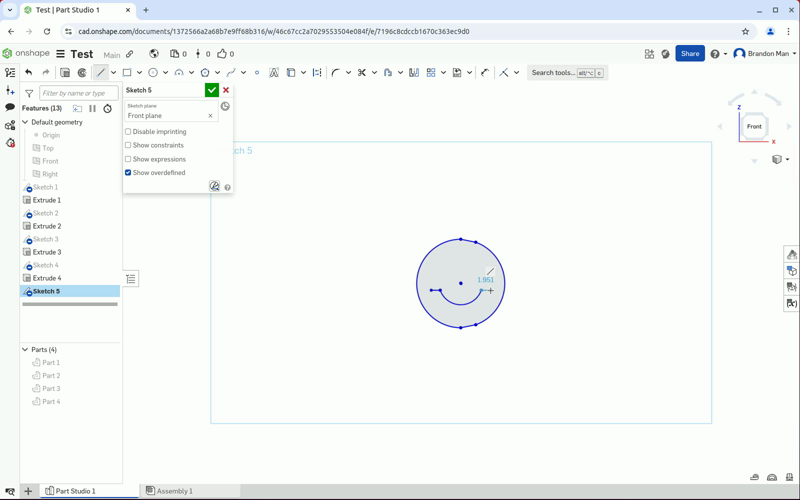
click(490, 290)
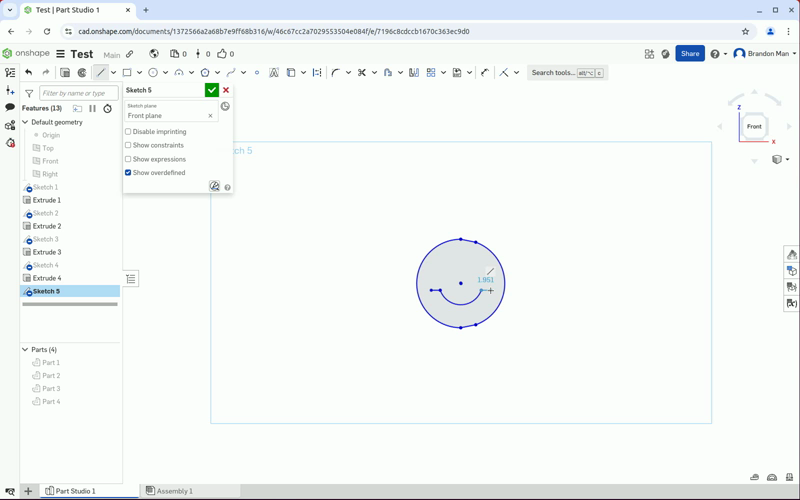
key_up(shift)
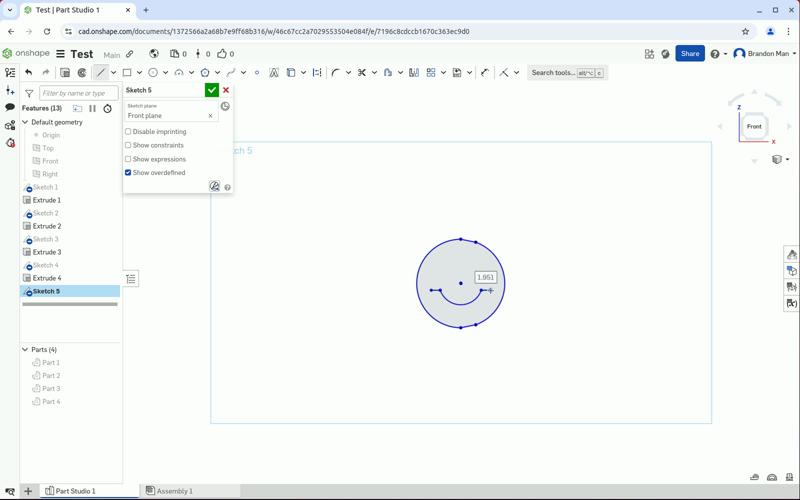
key_down(shift)
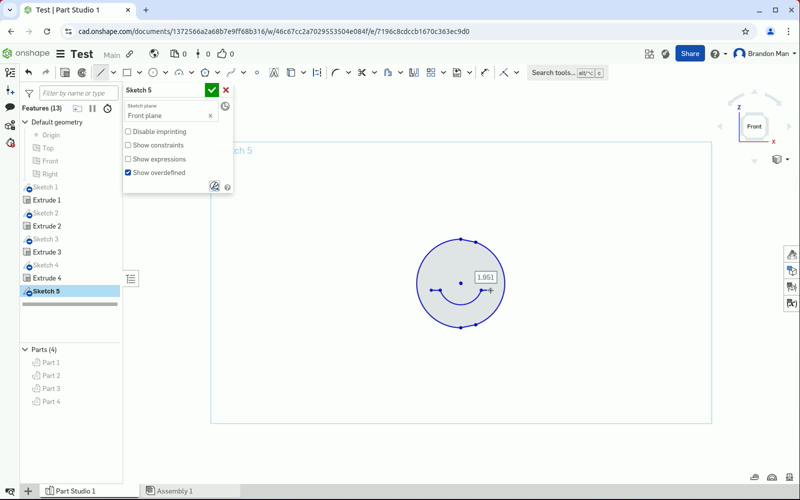
mouse_move(520, 290)
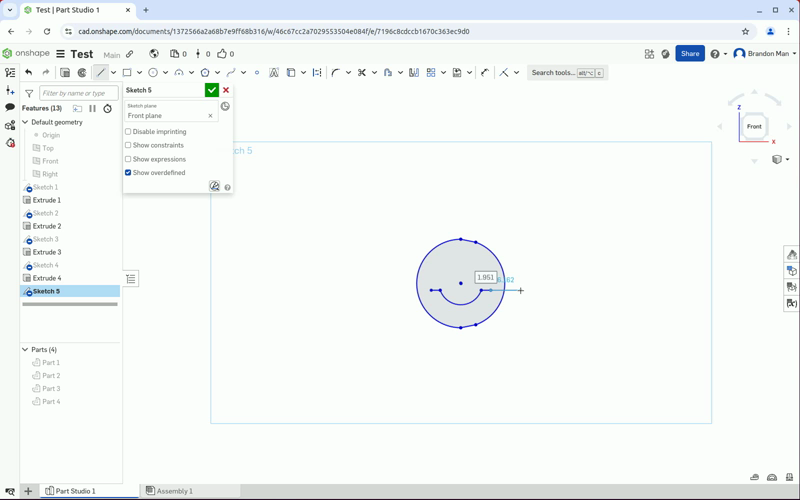
mouse_move(490, 276)
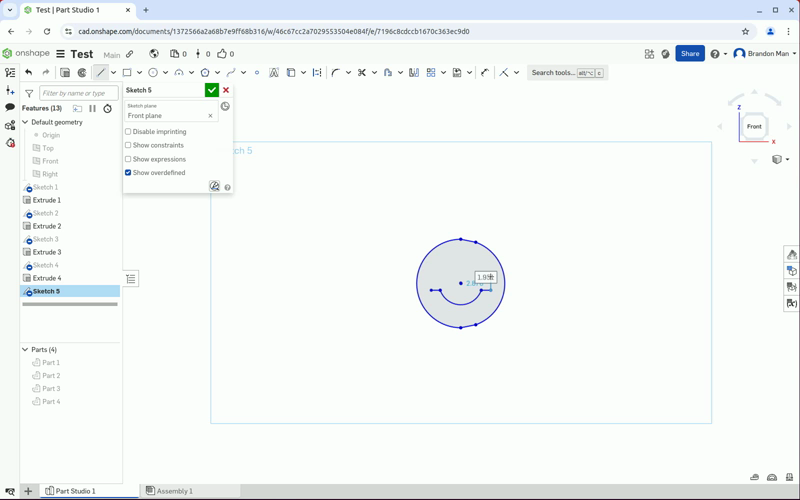
click(490, 276)
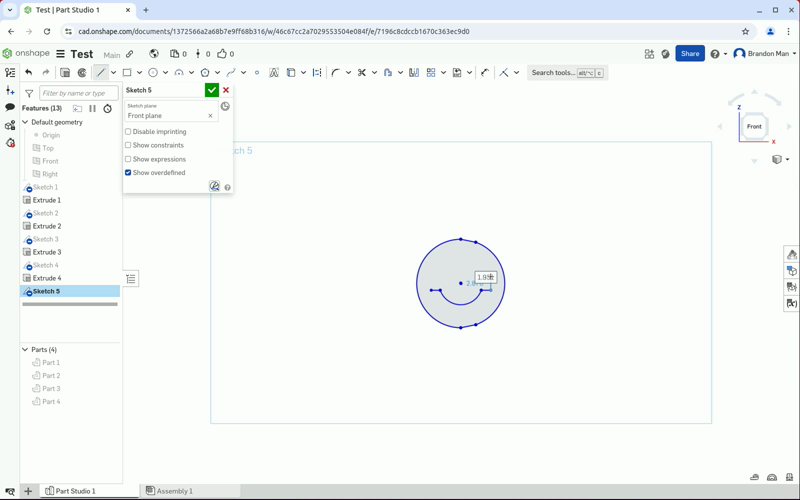
key_up(shift)
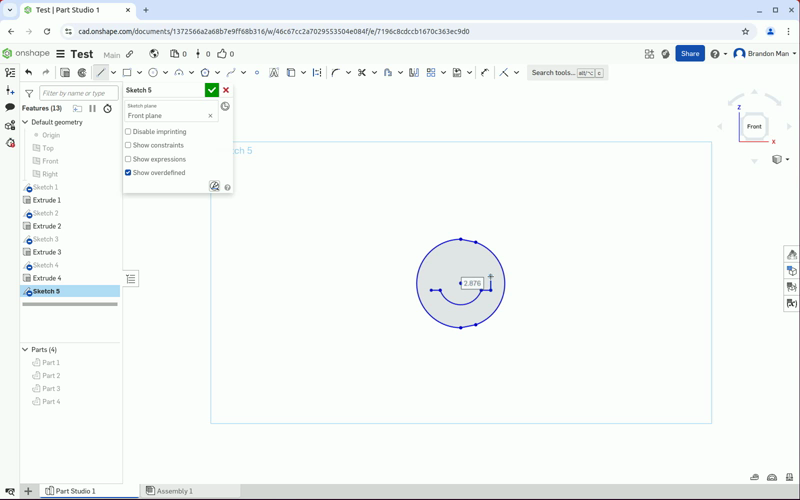
key_down(shift)
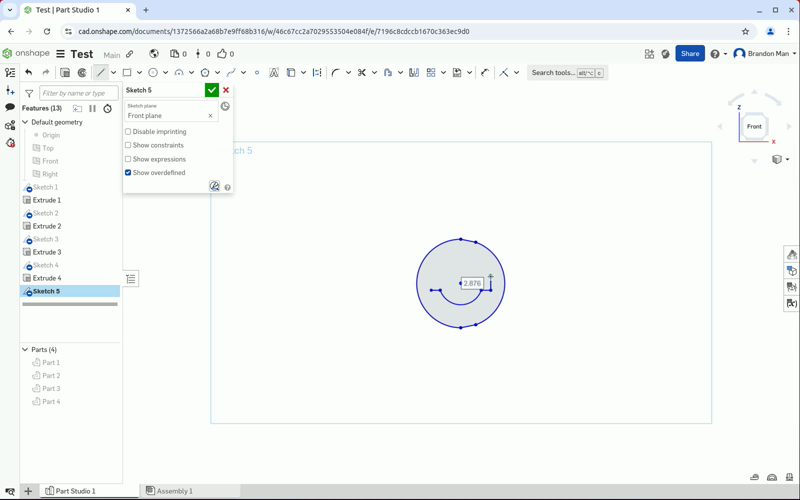
mouse_move(520, 276)
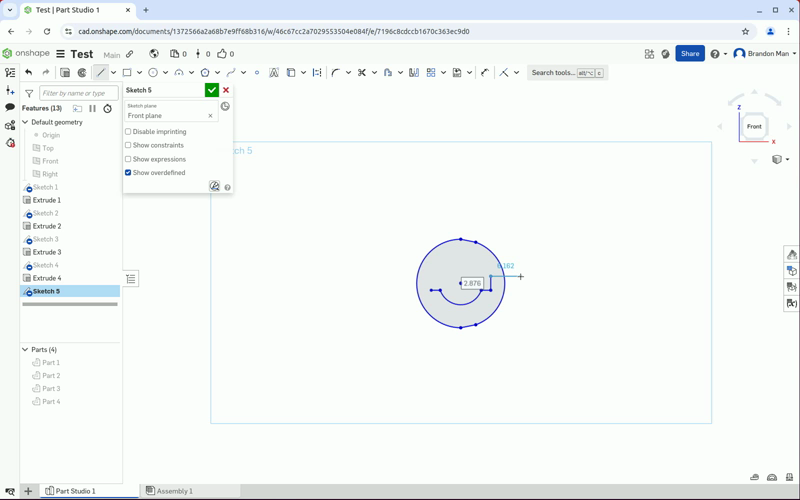
mouse_move(481, 276)
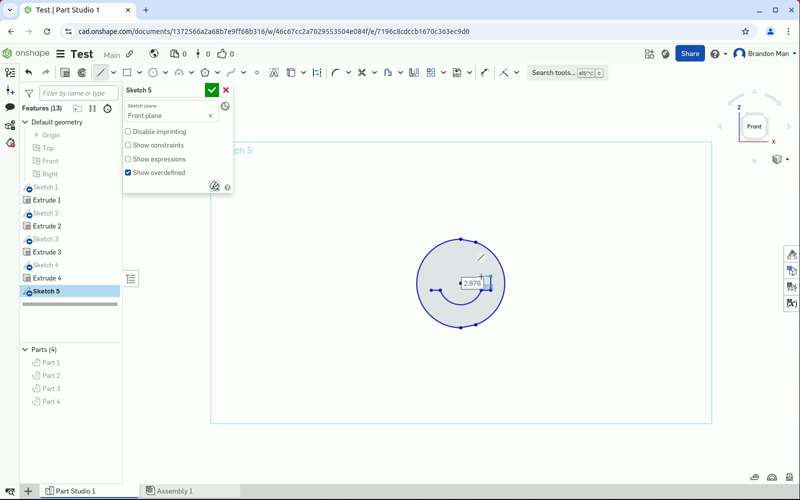
click(481, 276)
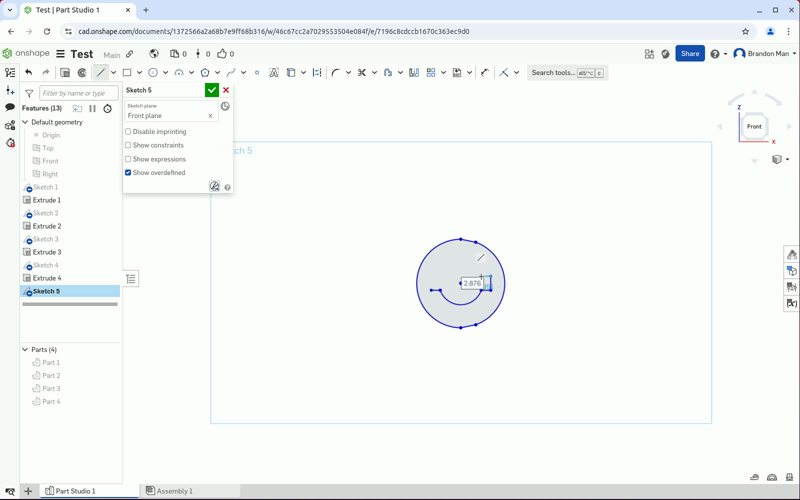
key_up(shift)
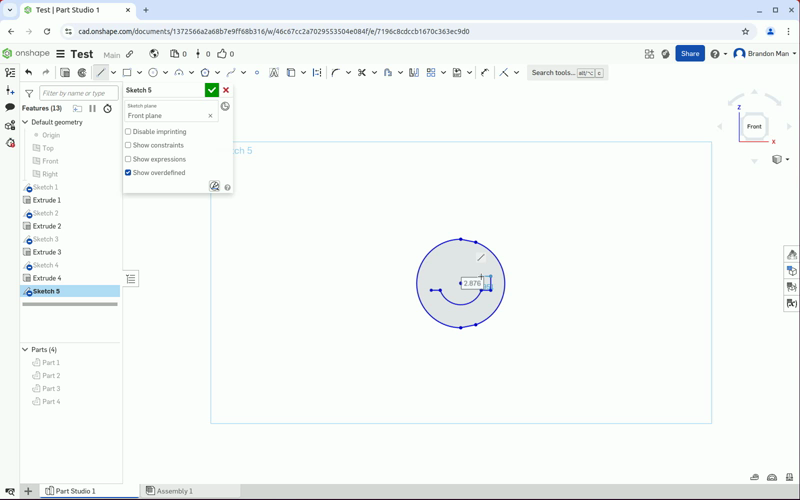
key(esc)
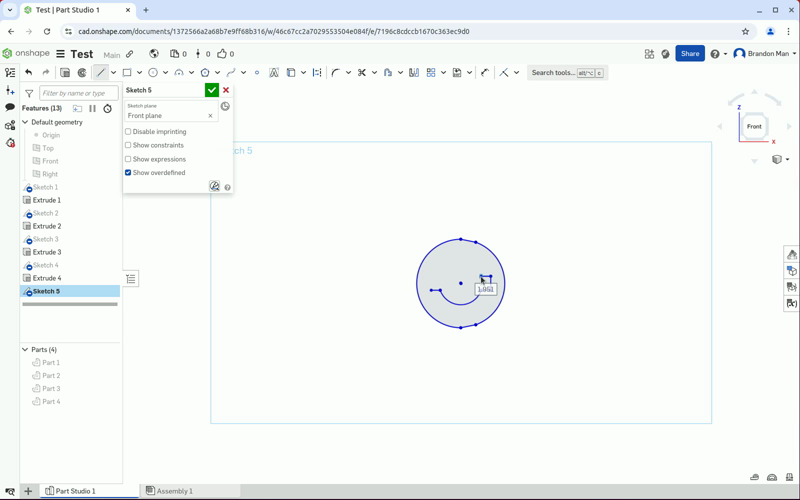
key(a)
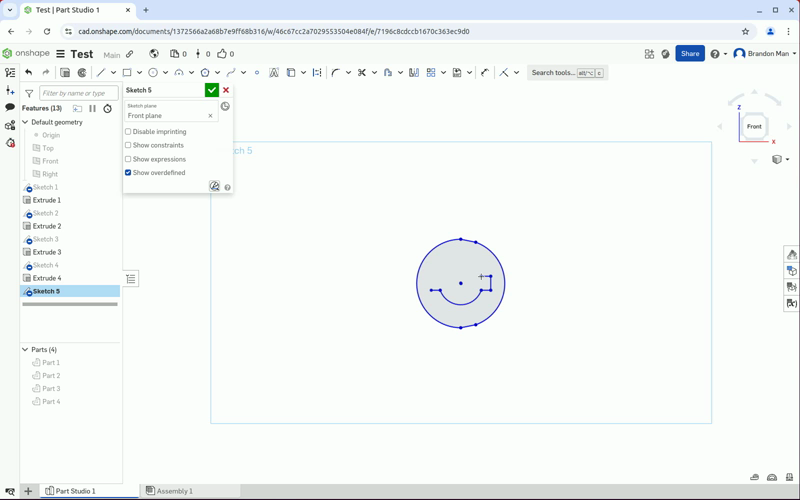
mouse_move(481, 276)
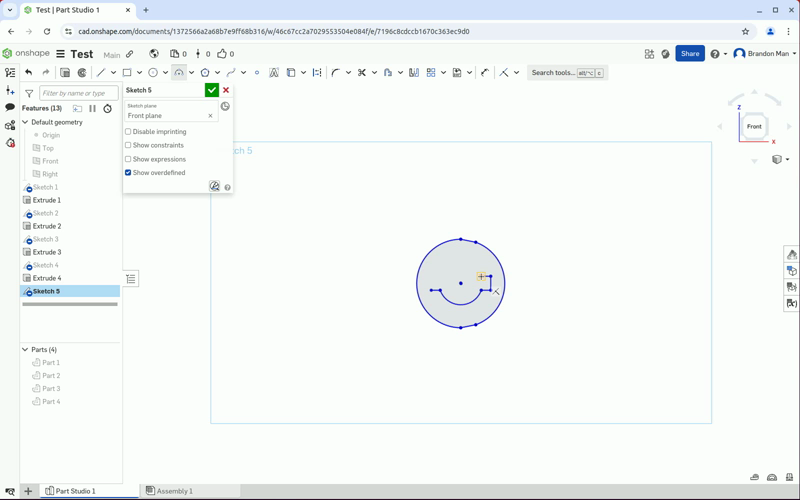
click(481, 276)
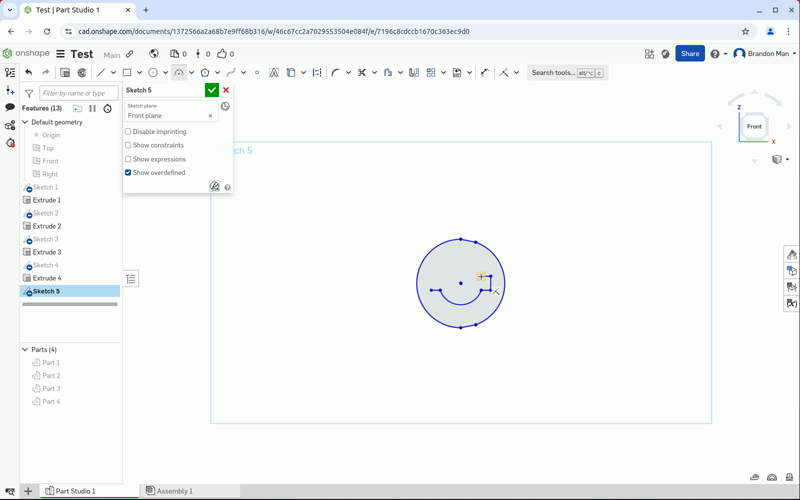
key_down(shift)
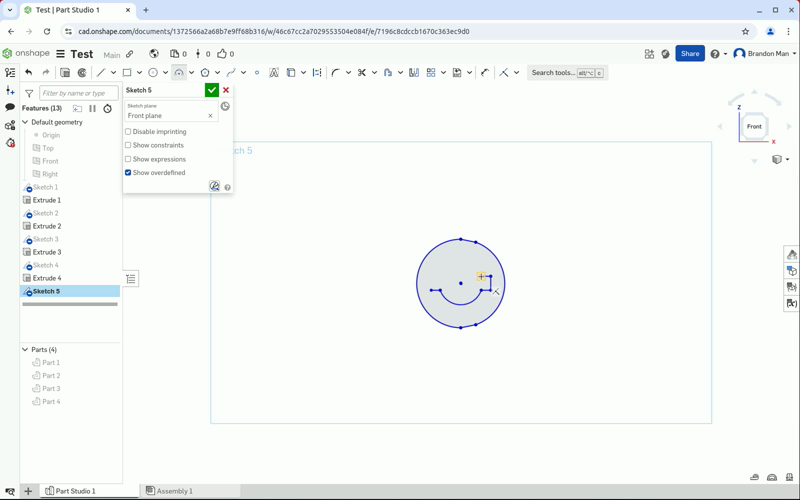
mouse_move(440, 276)
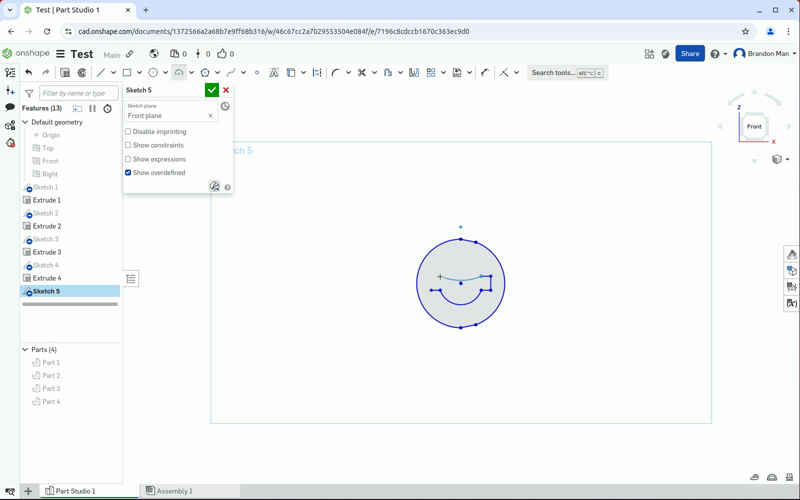
click(440, 276)
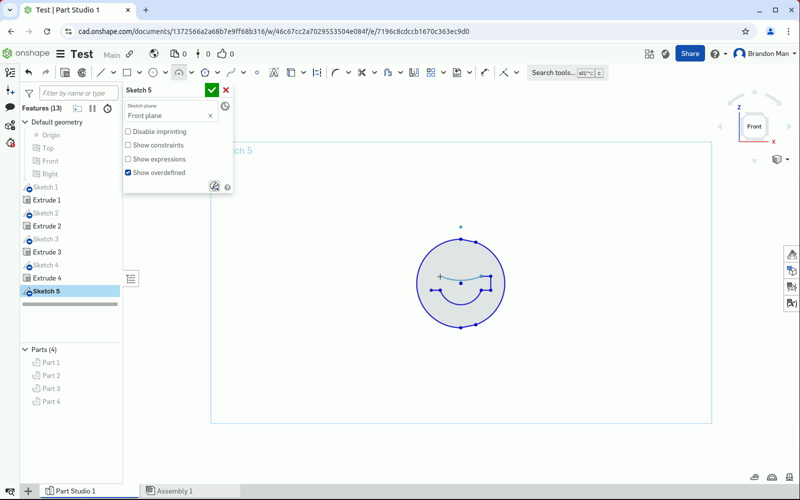
mouse_move(460, 262)
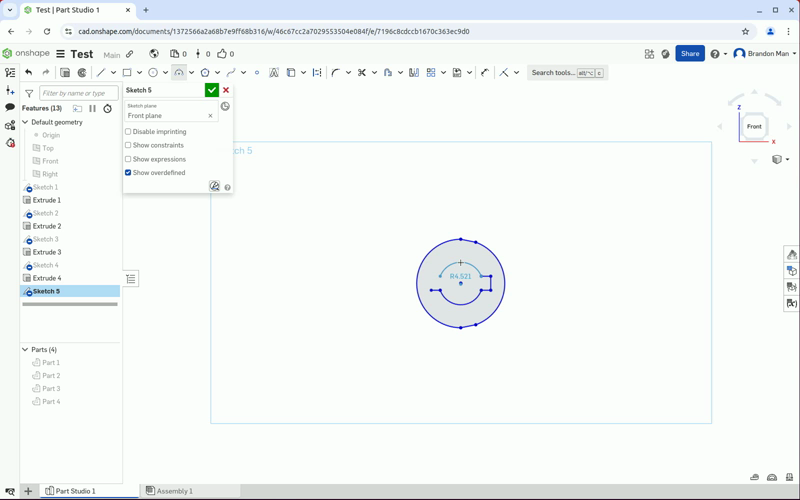
click(460, 262)
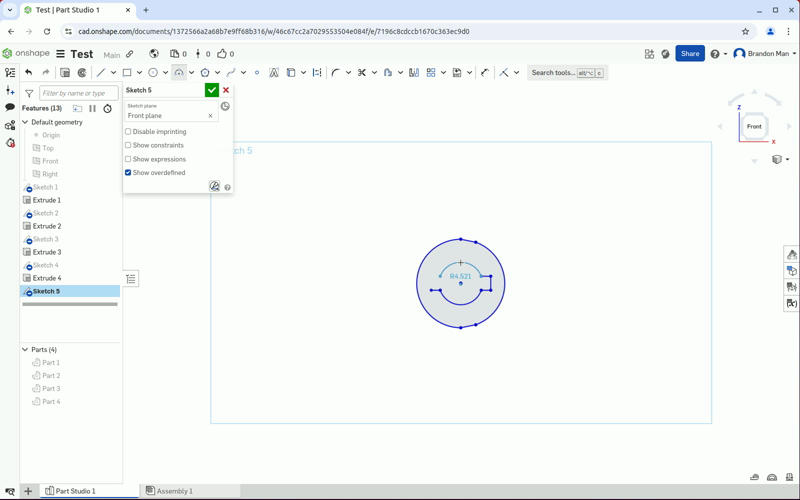
key_up(shift)
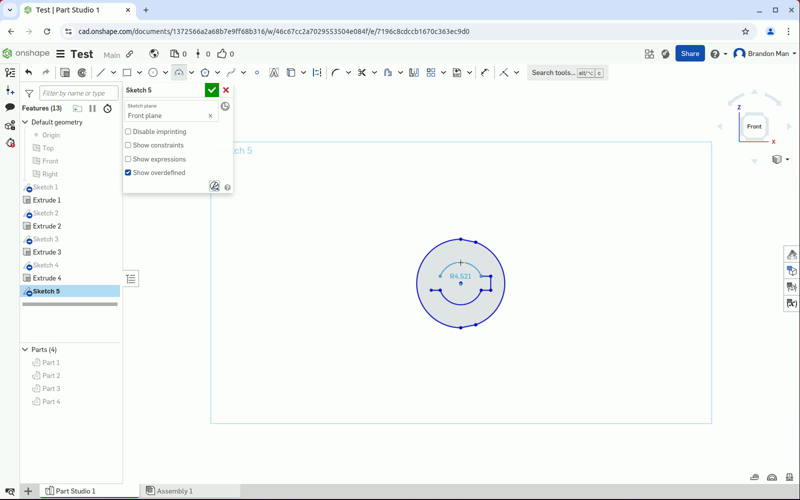
key(esc)
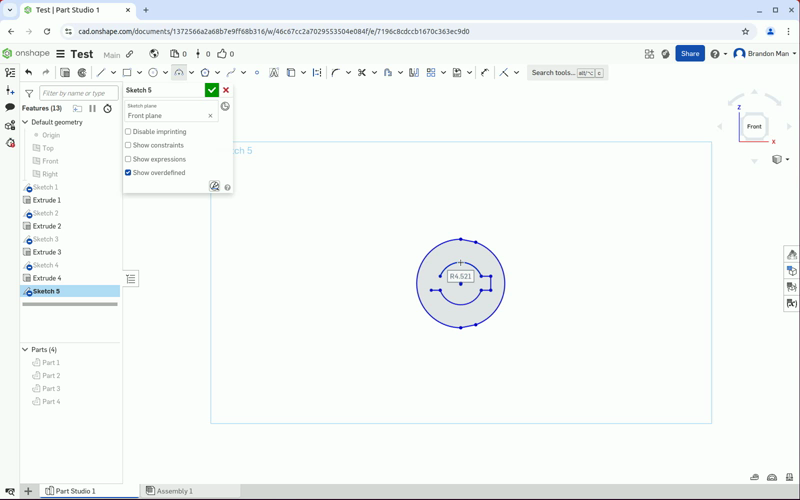
key(l)
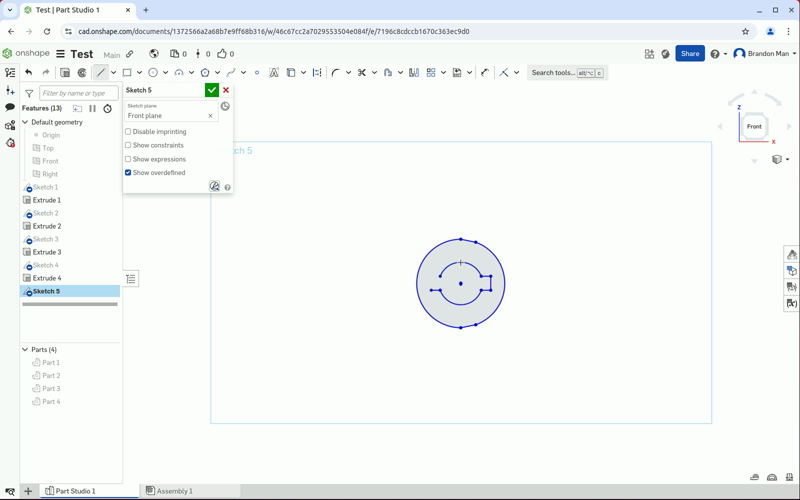
mouse_move(440, 276)
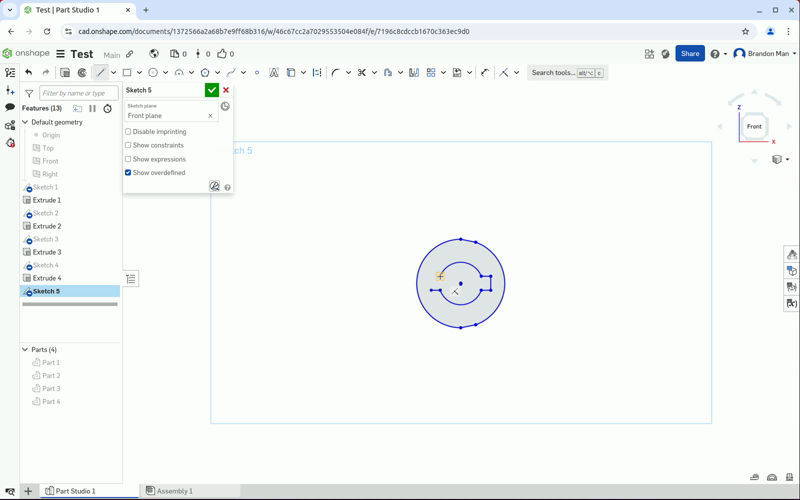
click(440, 276)
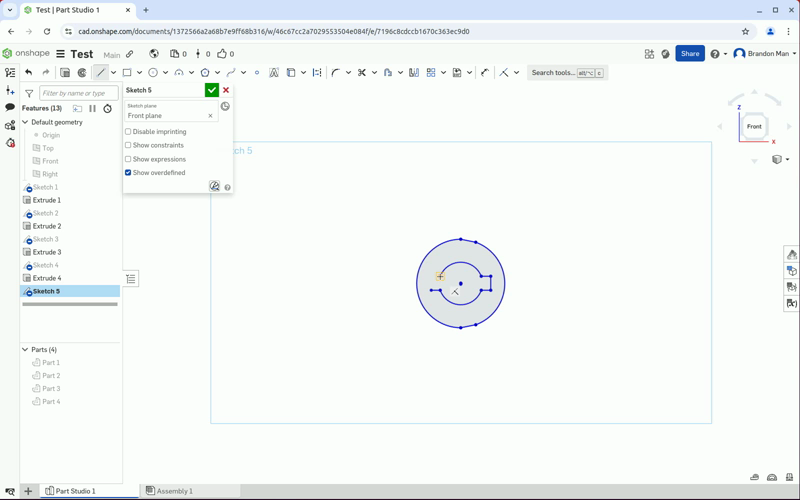
key_down(shift)
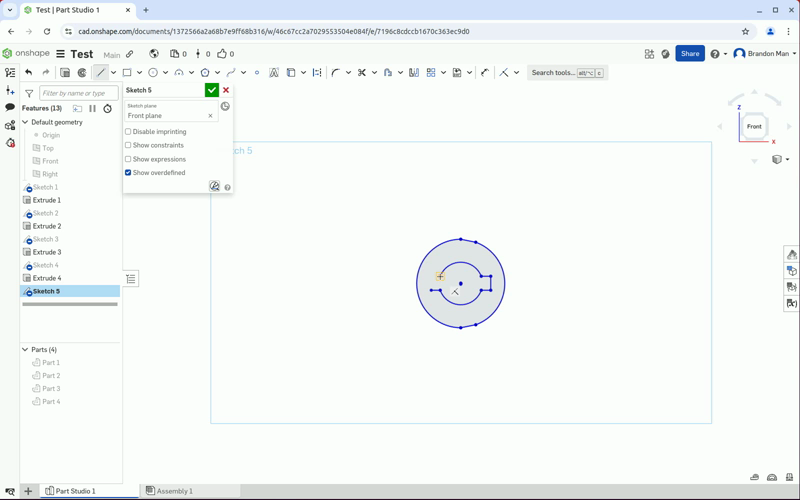
mouse_move(470, 276)
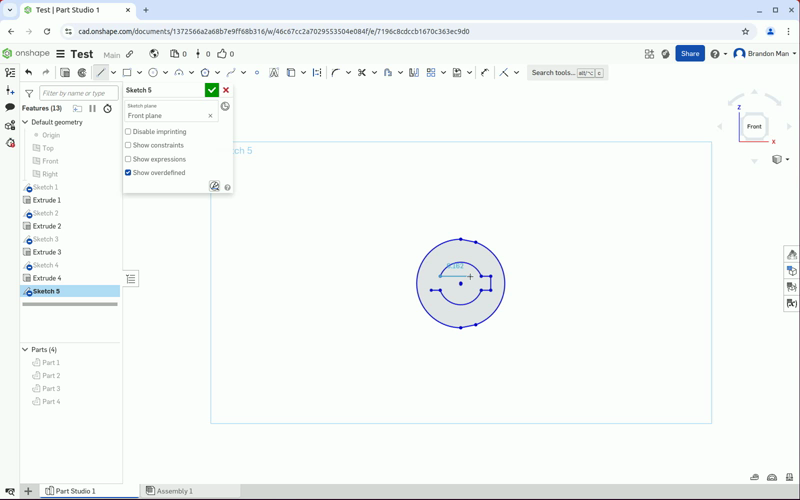
mouse_move(431, 276)
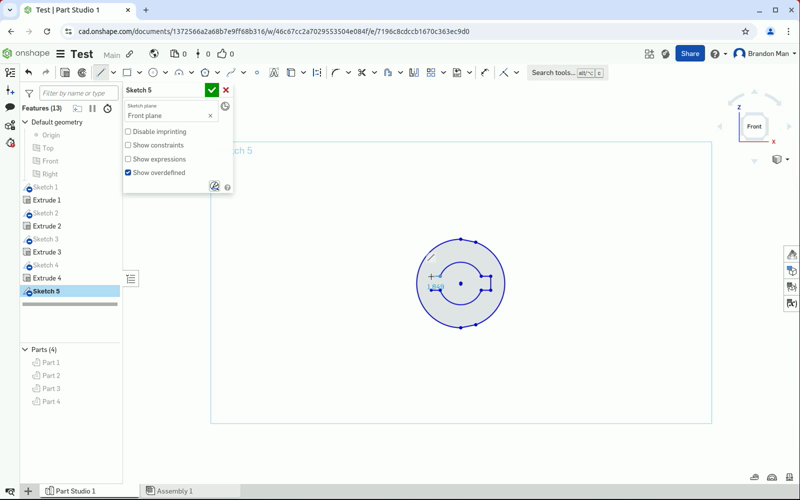
click(431, 276)
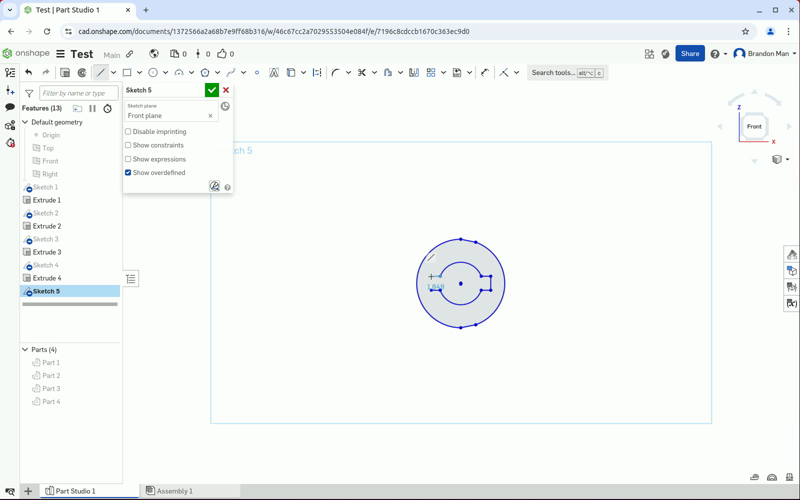
key_up(shift)
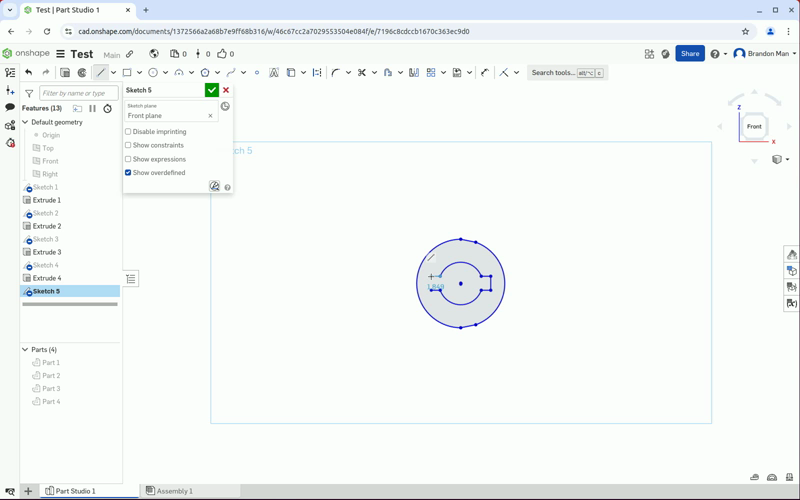
mouse_move(461, 276)
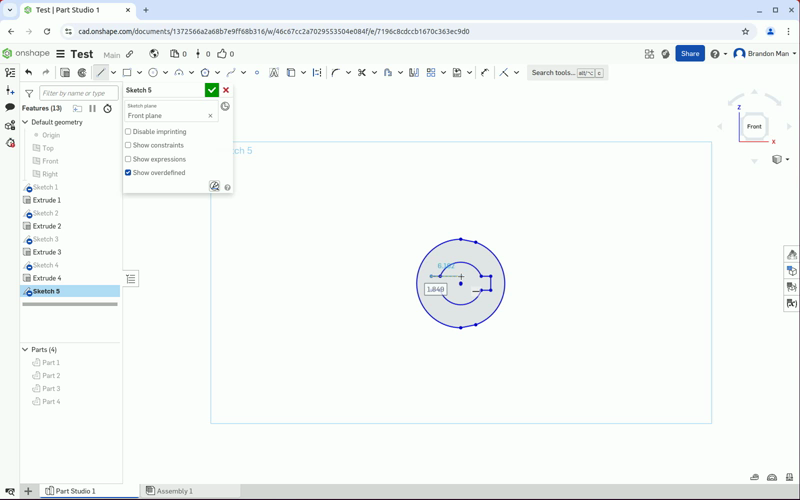
key_down(shift)
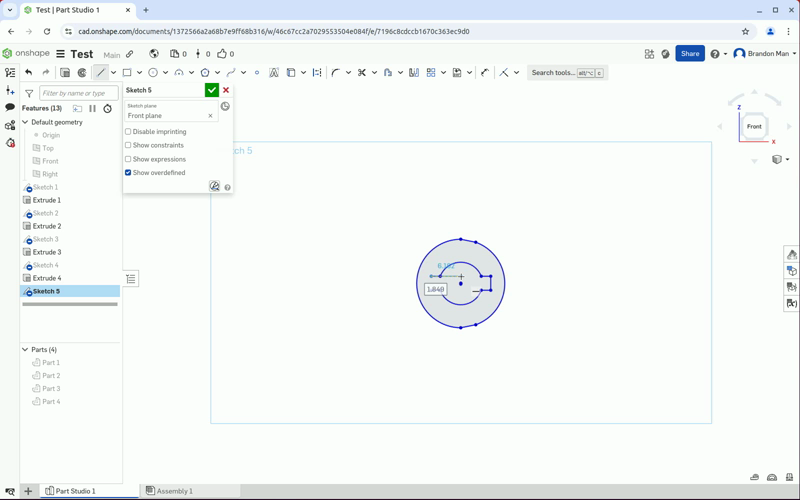
mouse_move(431, 290)
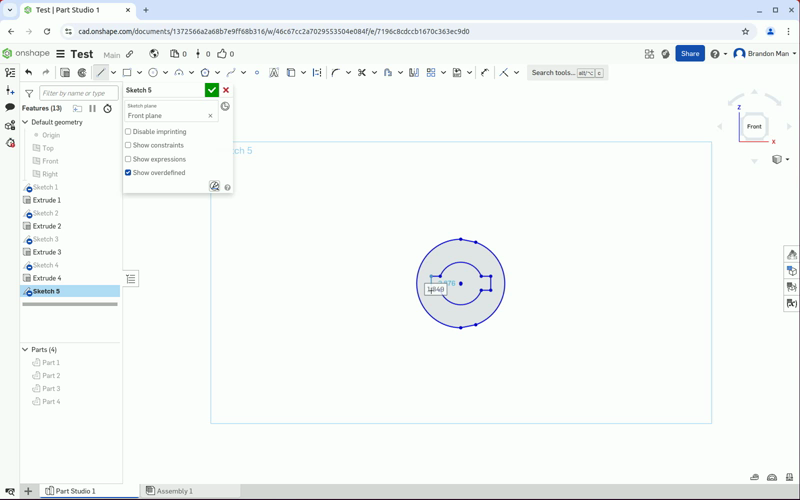
key_up(shift)
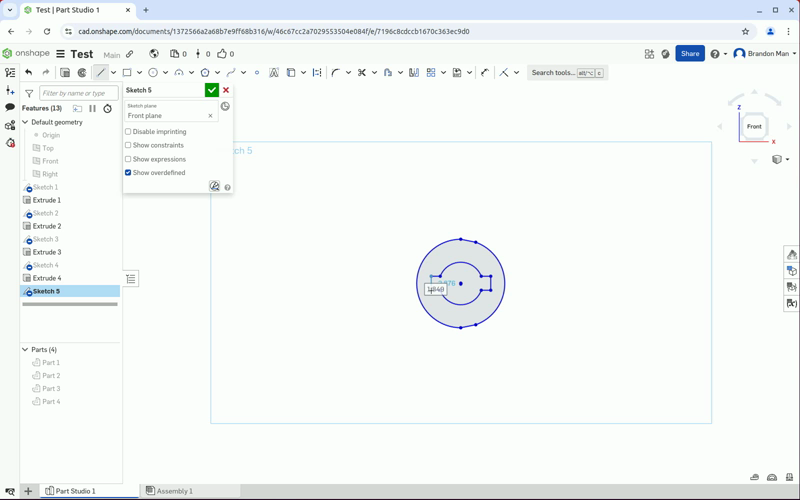
click(431, 290)
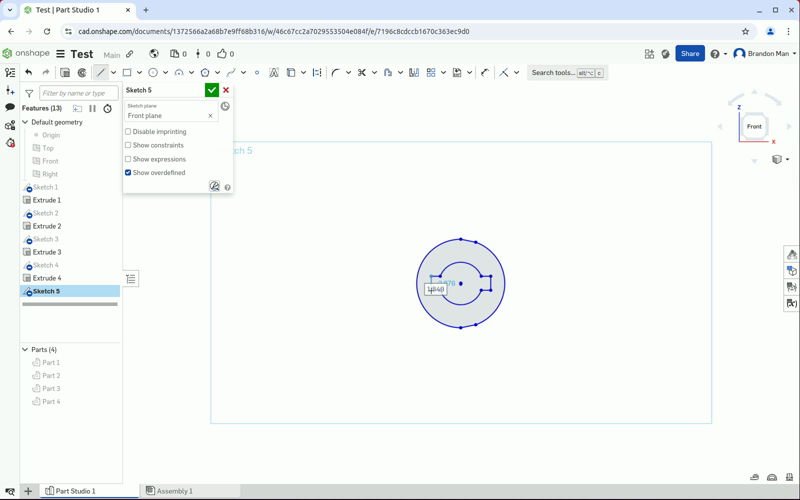
key(esc)
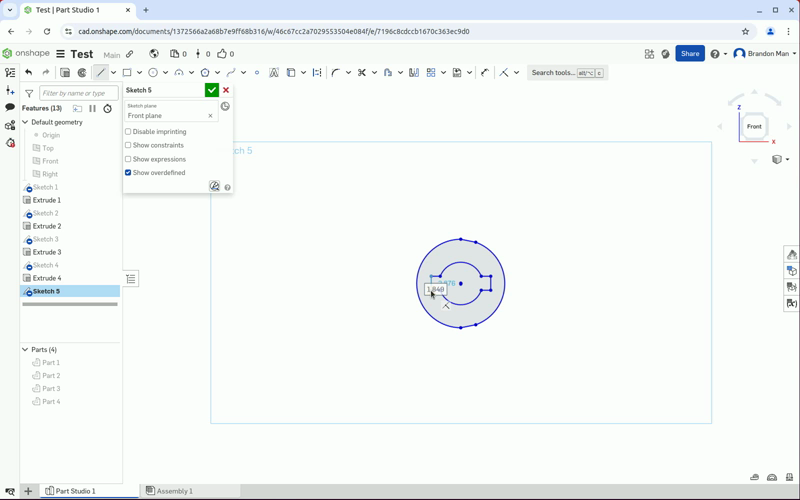
mouse_move(445, 261)
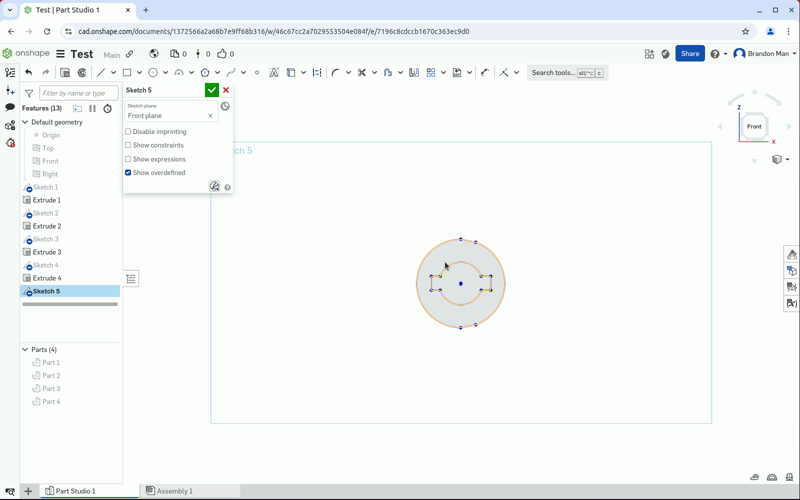
click(445, 261)
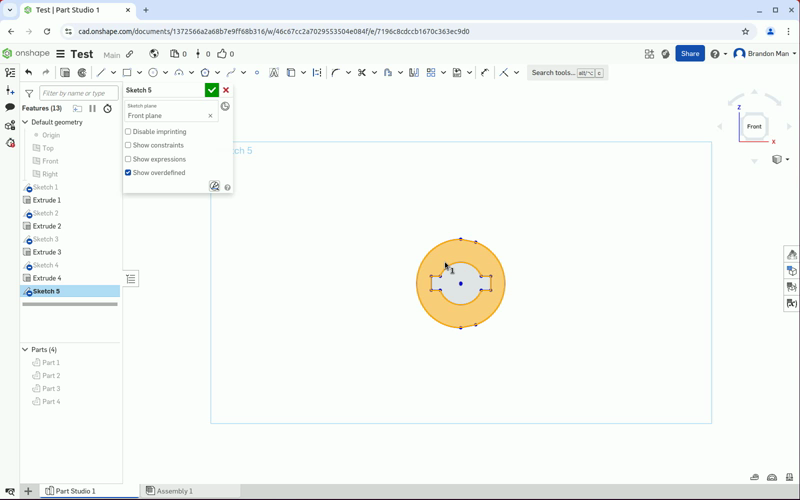
mouse_move(73, 352)
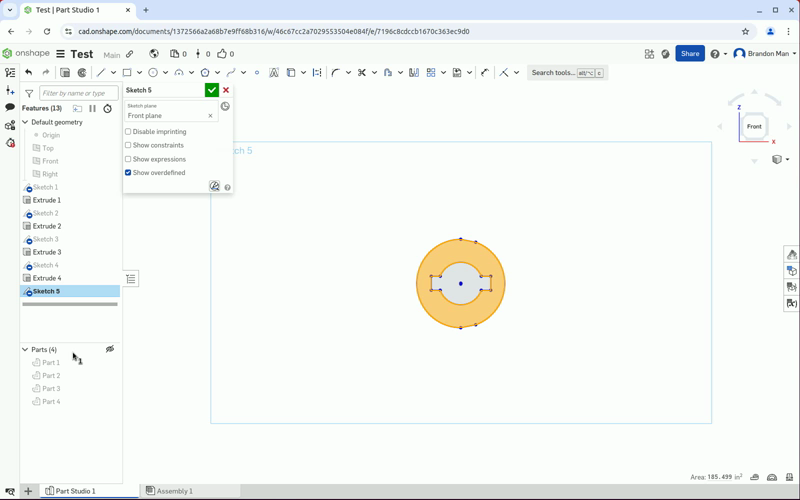
key(shift+y)
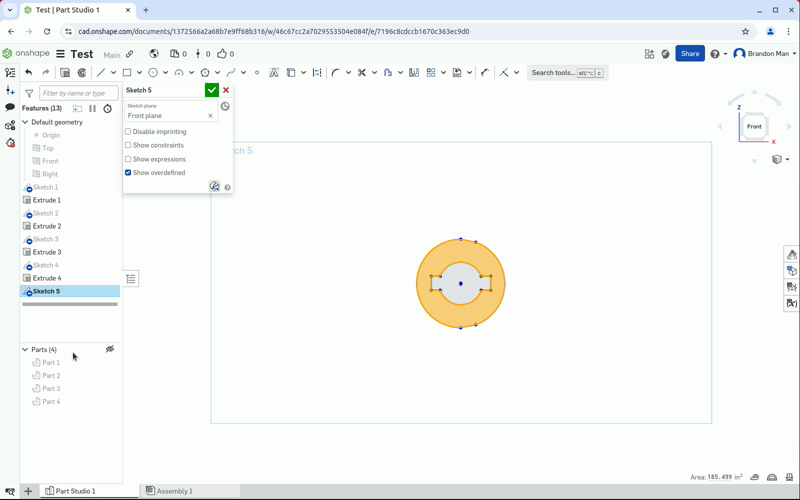
key(shift+e)
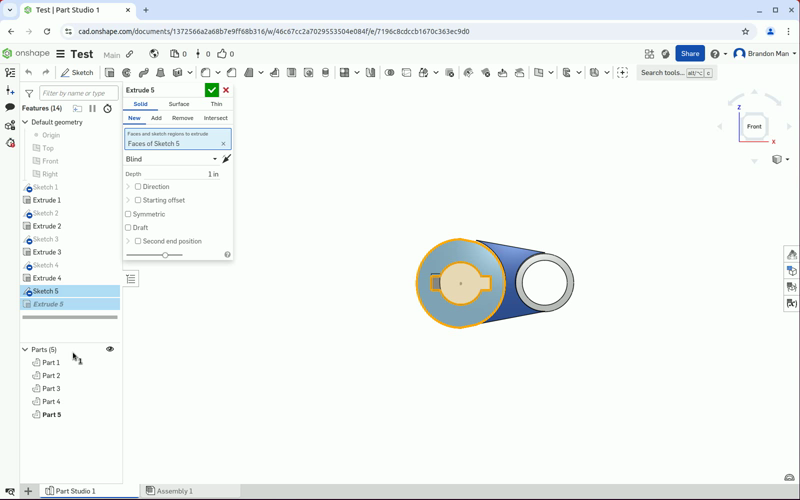
mouse_move(143, 106)
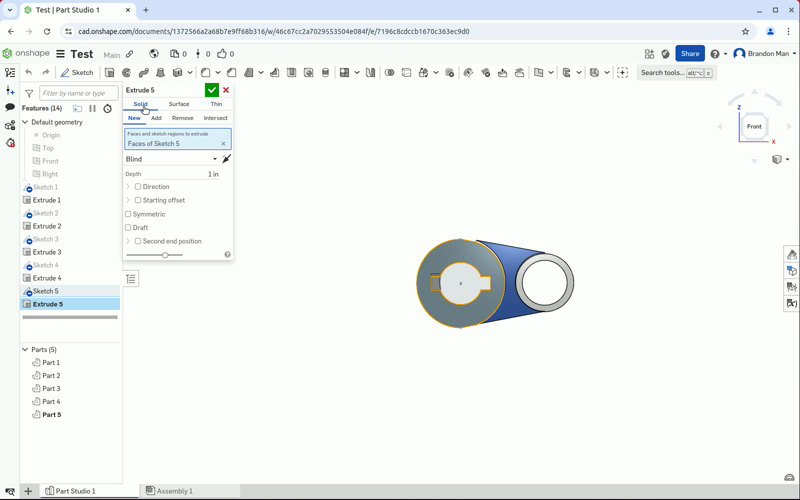
click(143, 106)
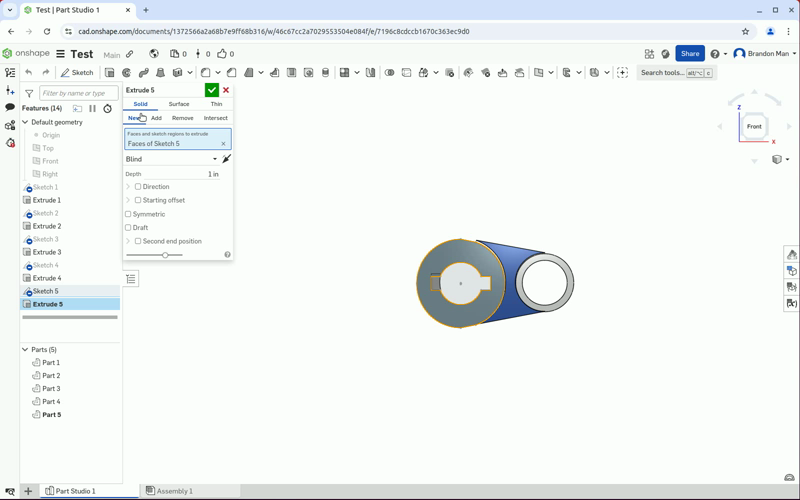
mouse_move(137, 120)
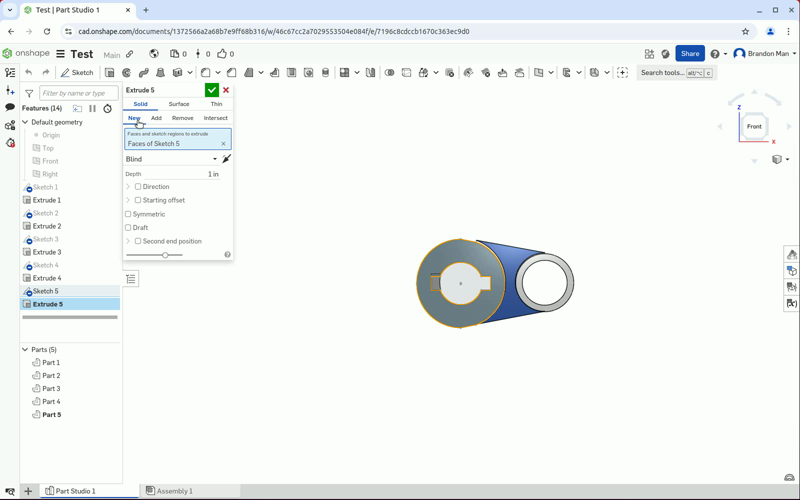
click(137, 120)
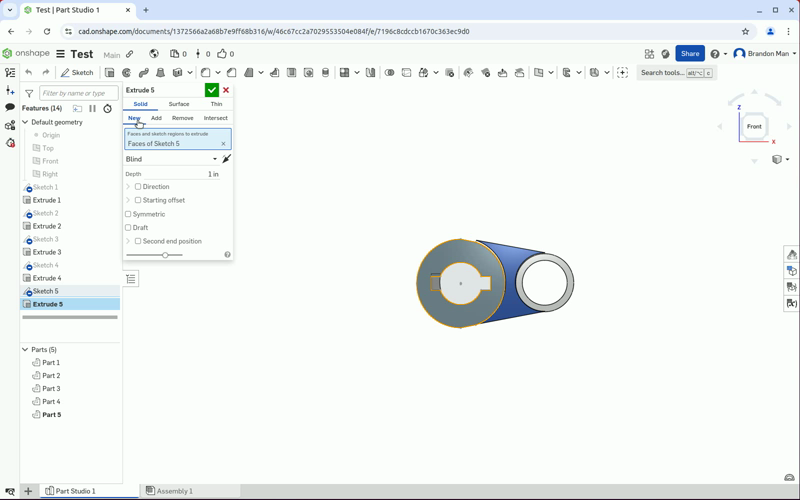
key(tab, 4)
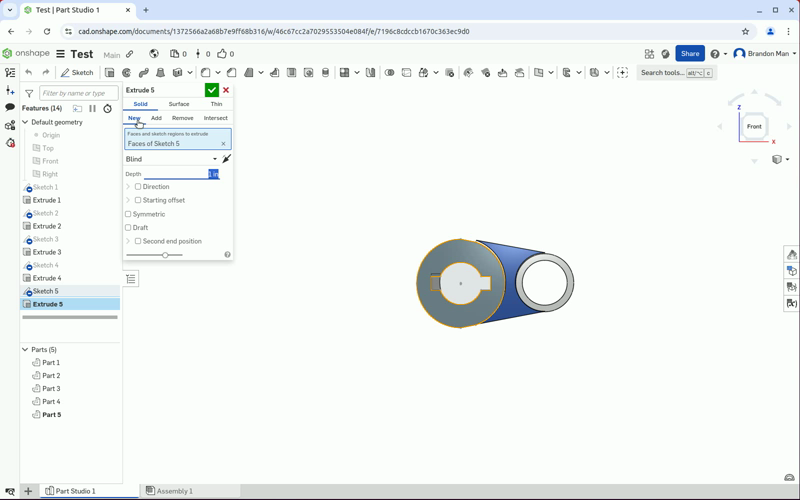
text(-8.184)
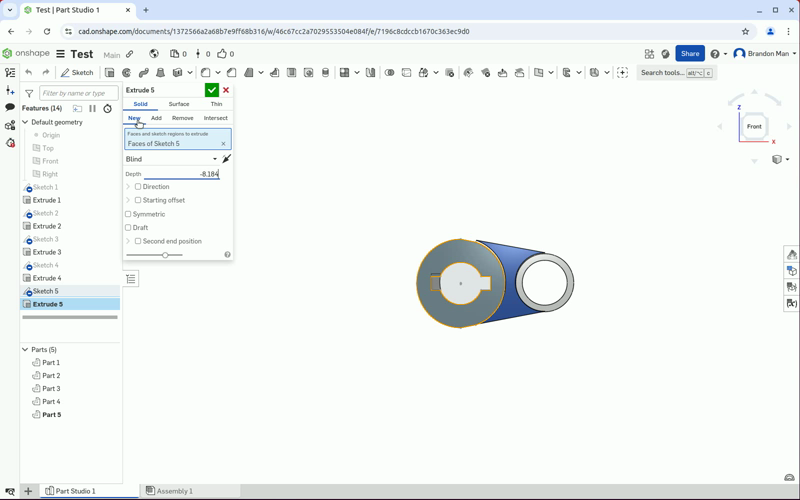
key(enter)
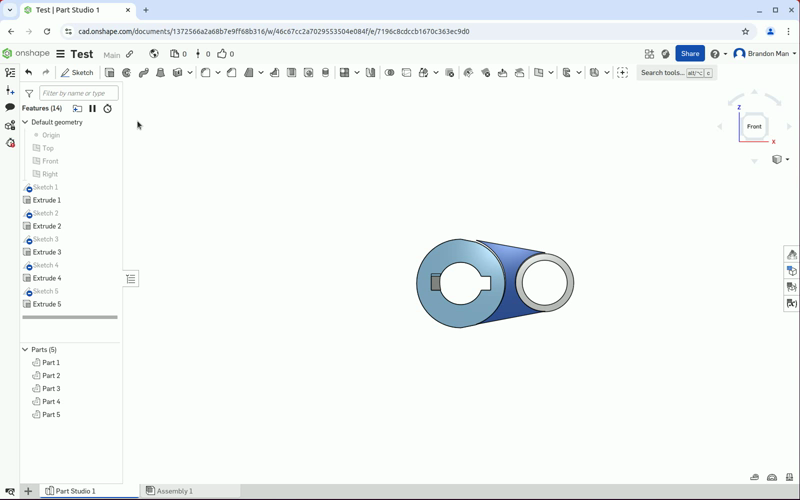
key(shift+h)
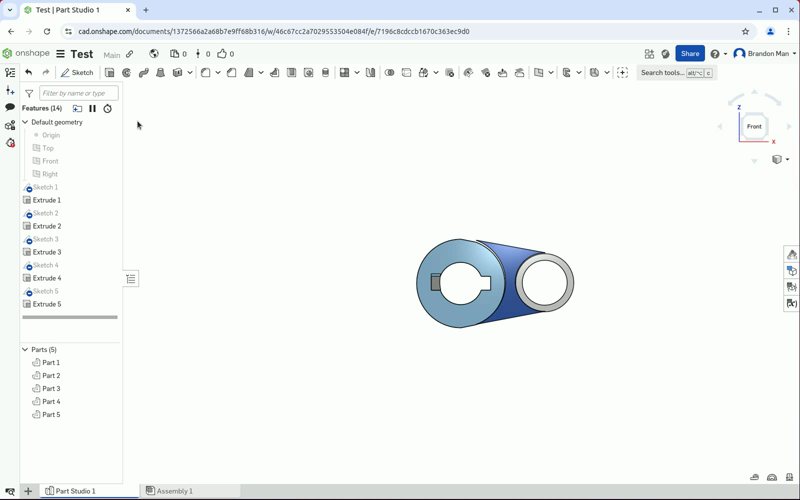
key(shift+h)
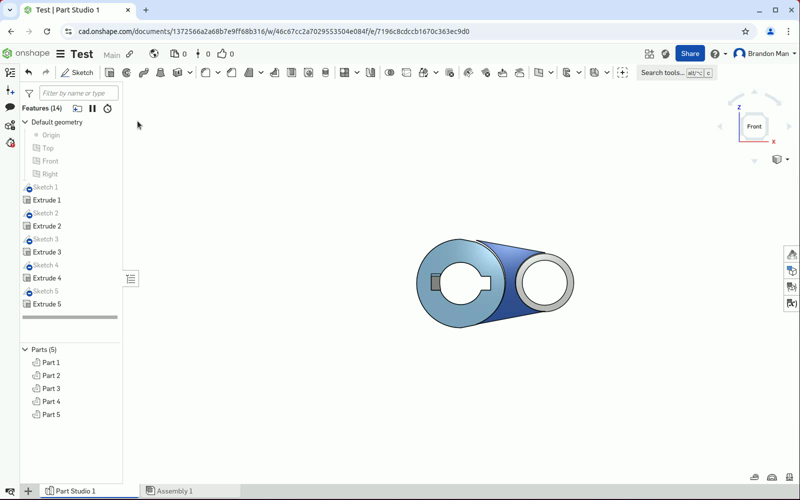
mouse_move(73, 189)
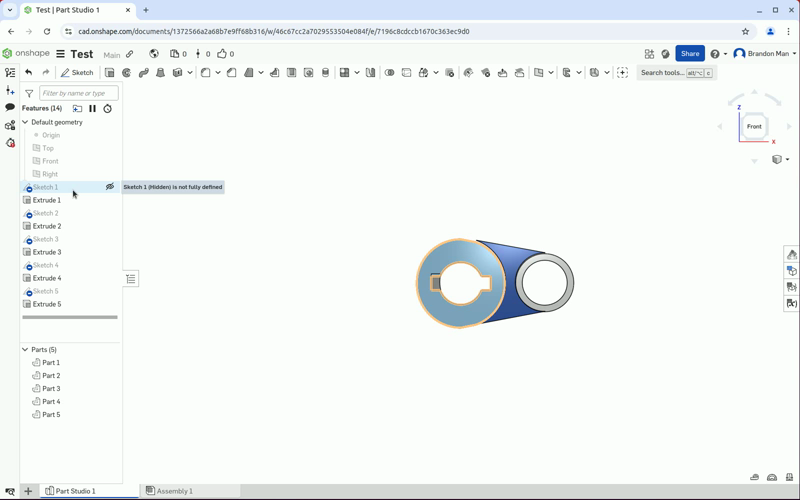
click(73, 189)
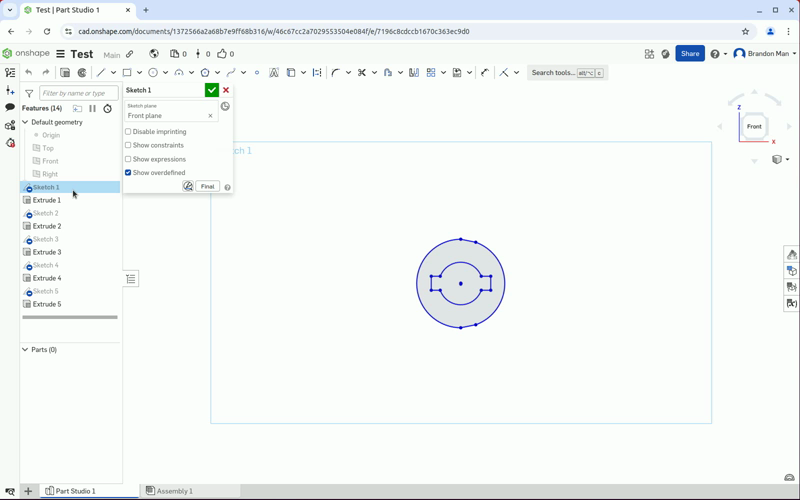
mouse_move(229, 92)
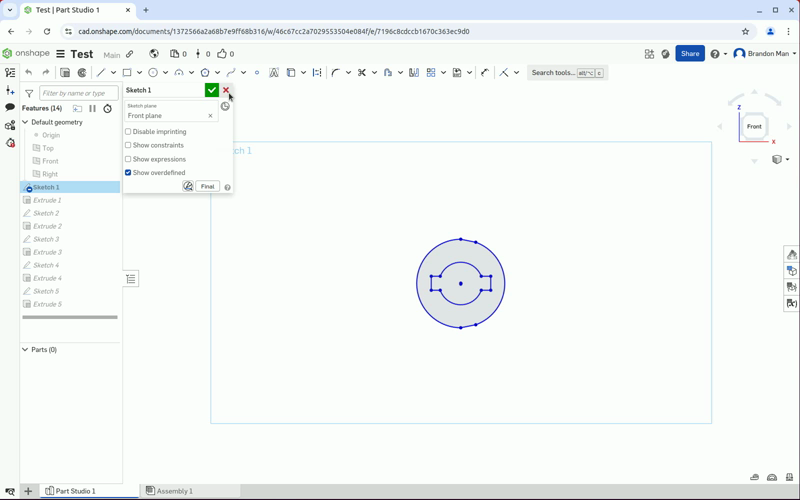
click(229, 92)
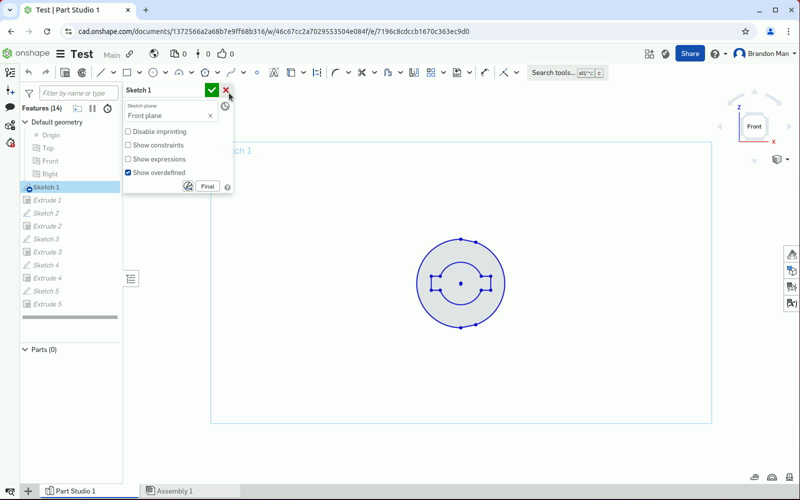
key(shift+s)
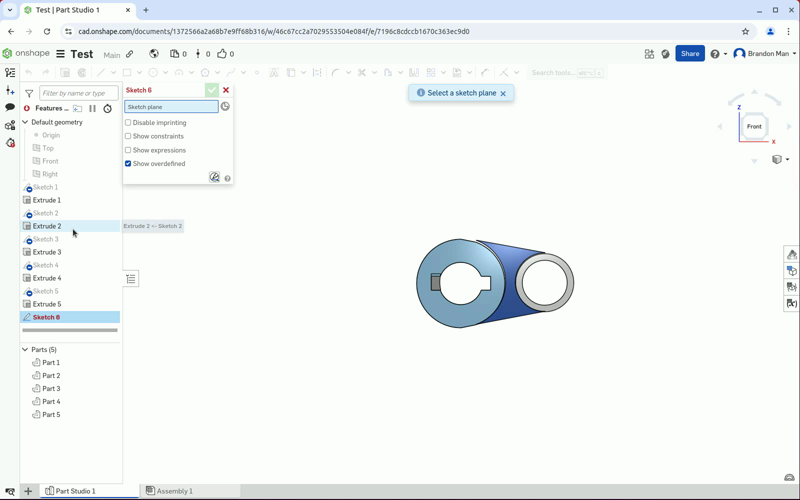
scroll(3)
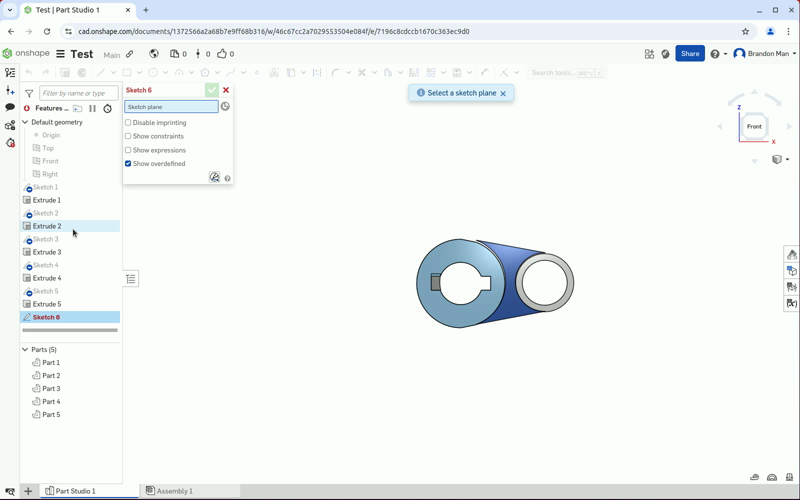
mouse_move(73, 163)
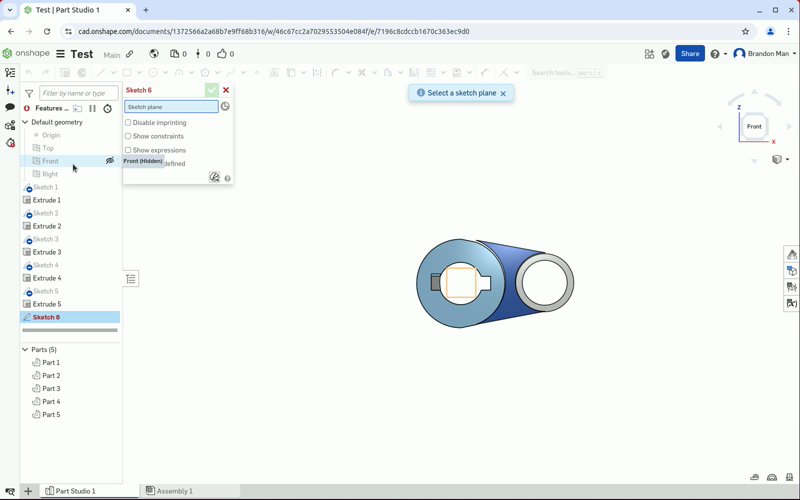
click(73, 163)
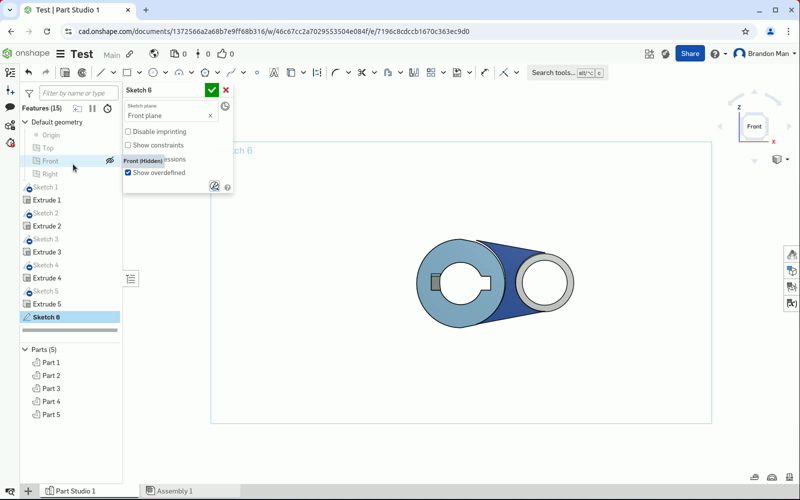
mouse_move(73, 352)
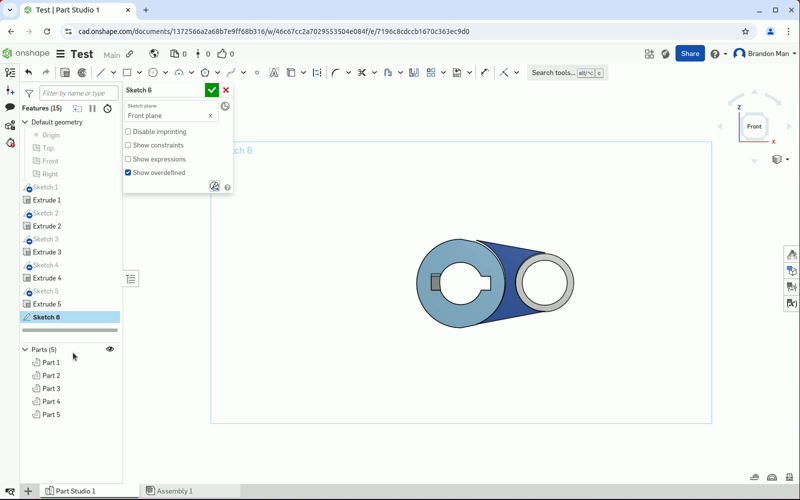
key(y)
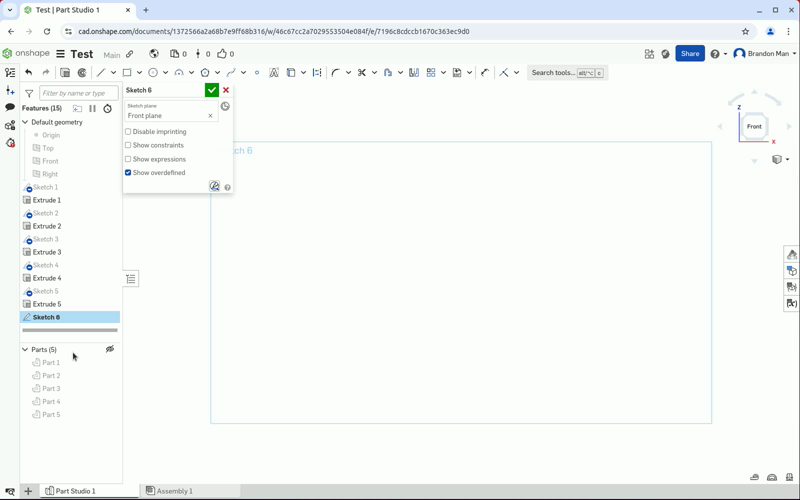
key(l)
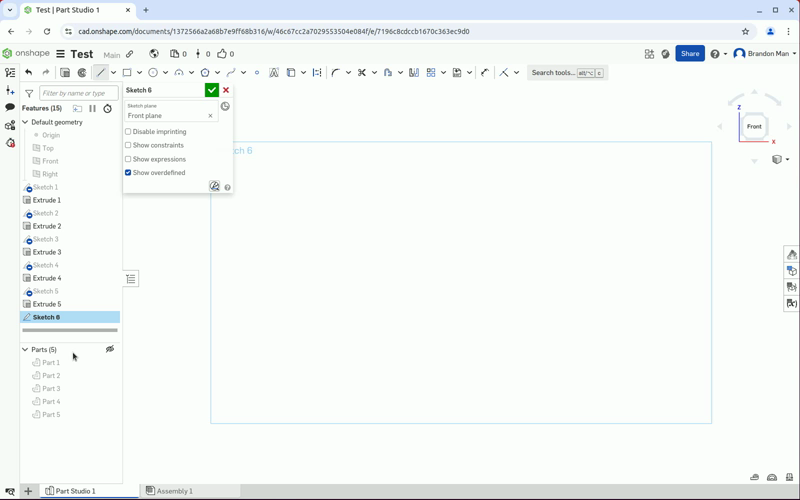
key_down(shift)
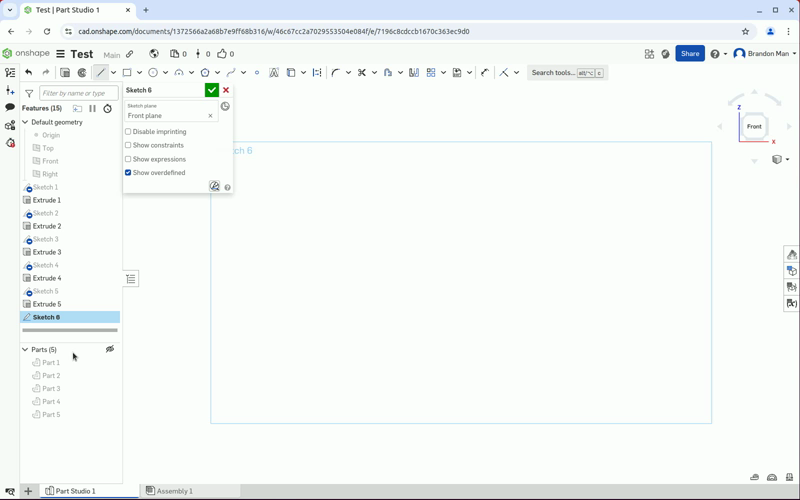
mouse_move(431, 290)
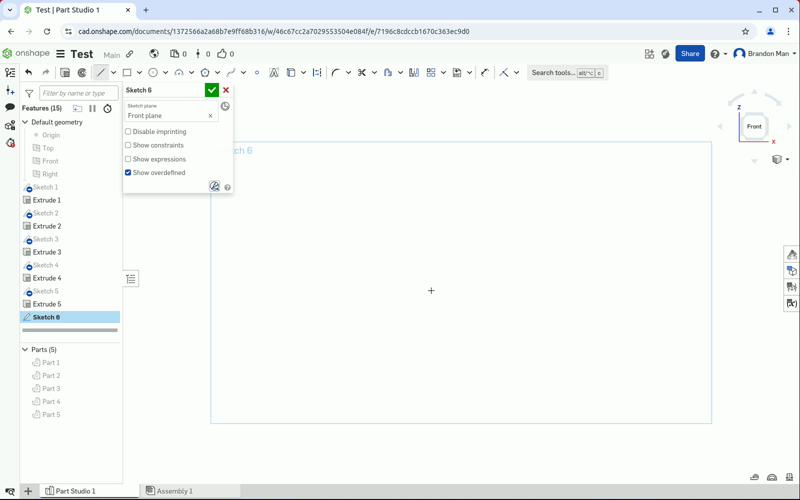
click(431, 290)
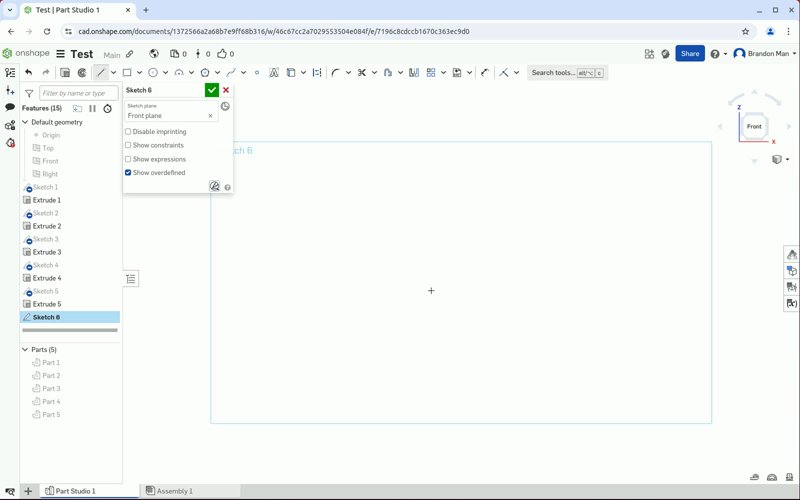
key_up(shift)
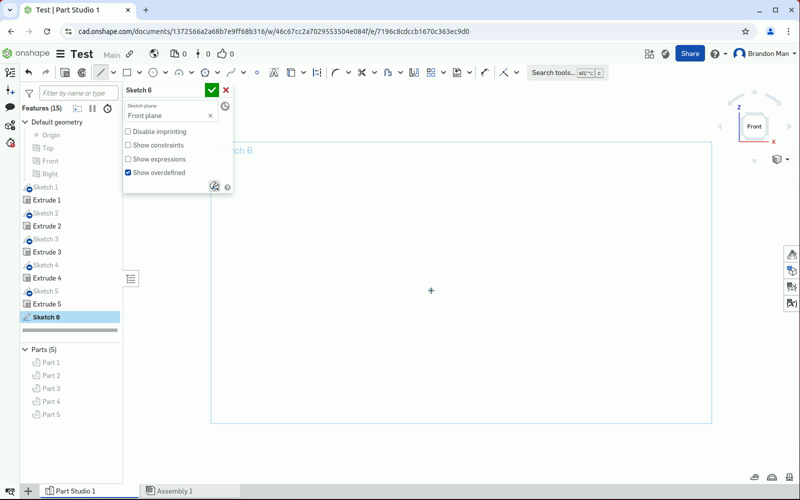
key_down(shift)
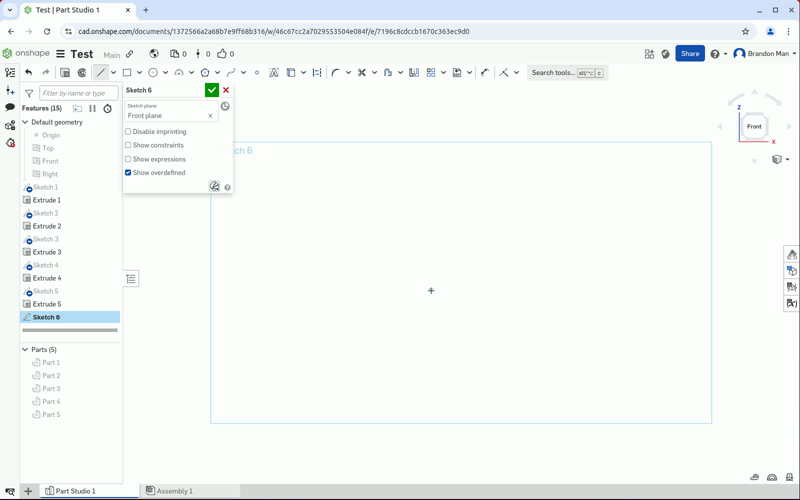
mouse_move(461, 290)
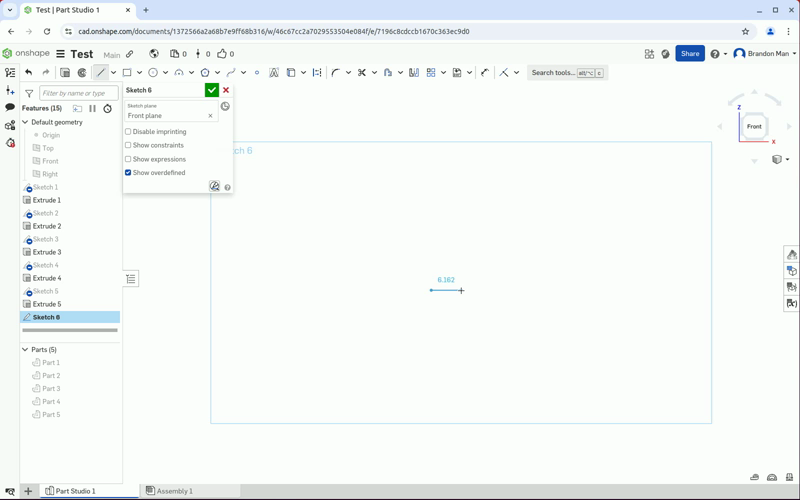
mouse_move(440, 290)
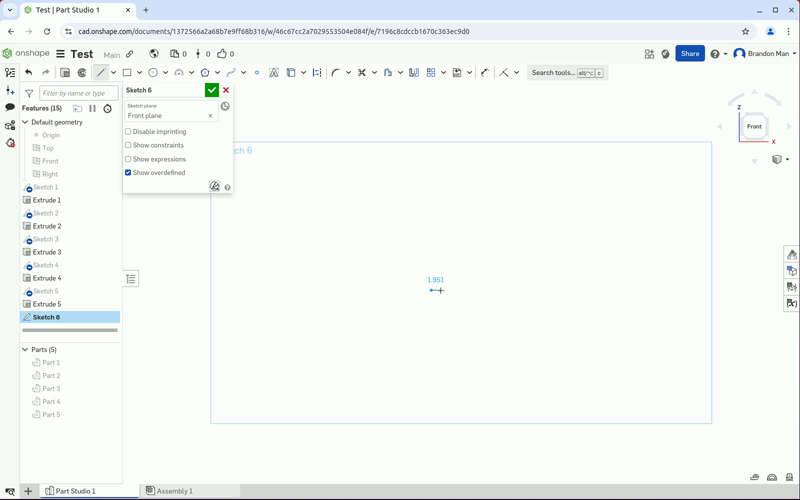
click(440, 290)
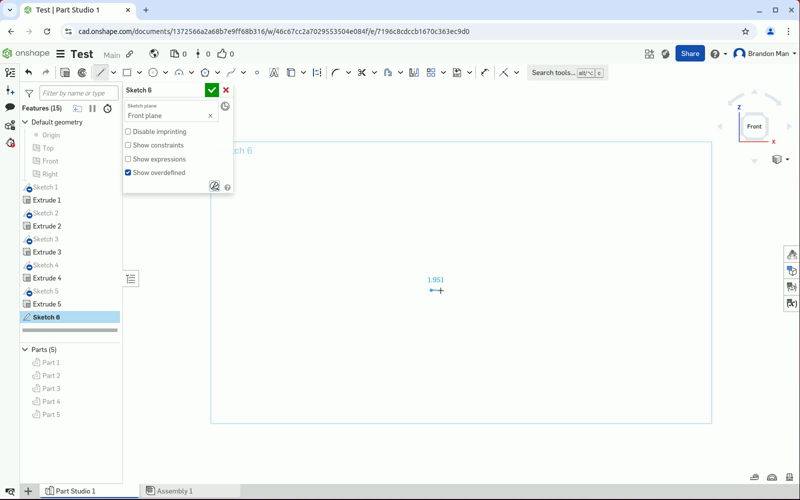
key_up(shift)
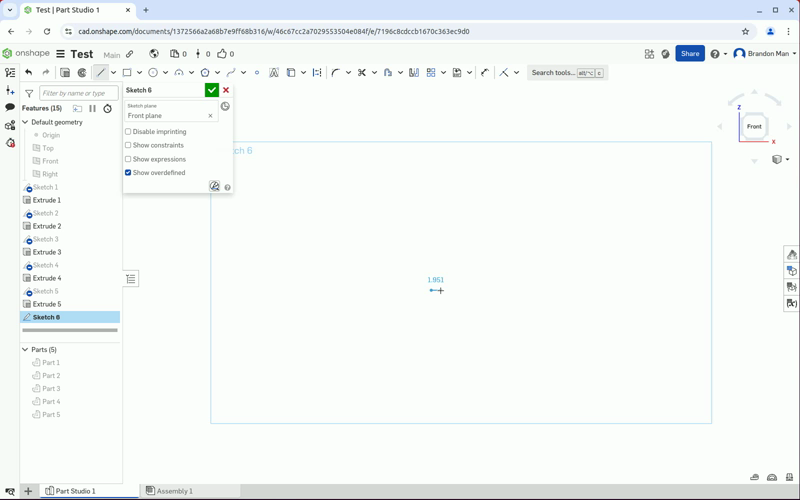
key(esc)
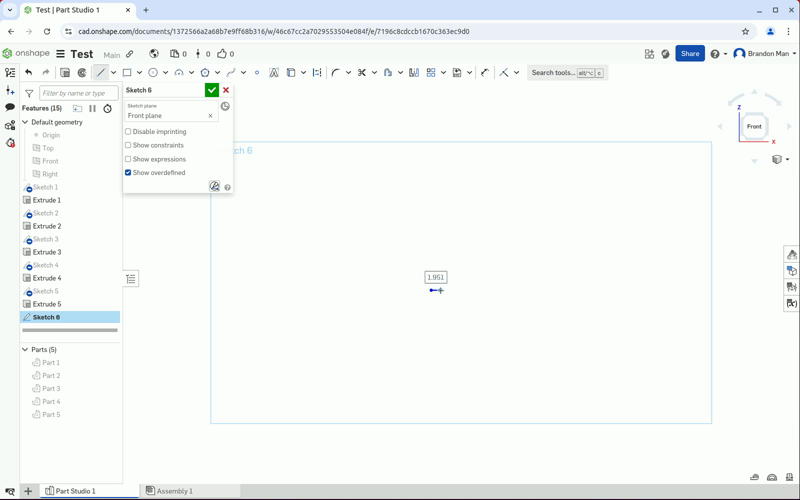
key(a)
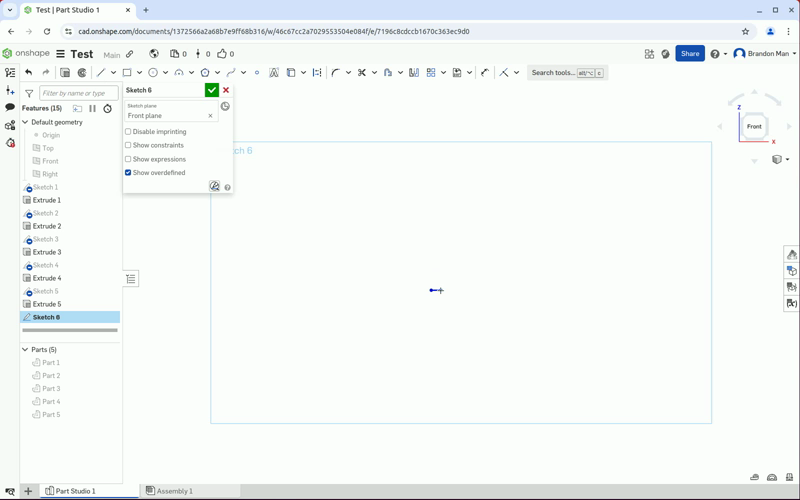
mouse_move(440, 290)
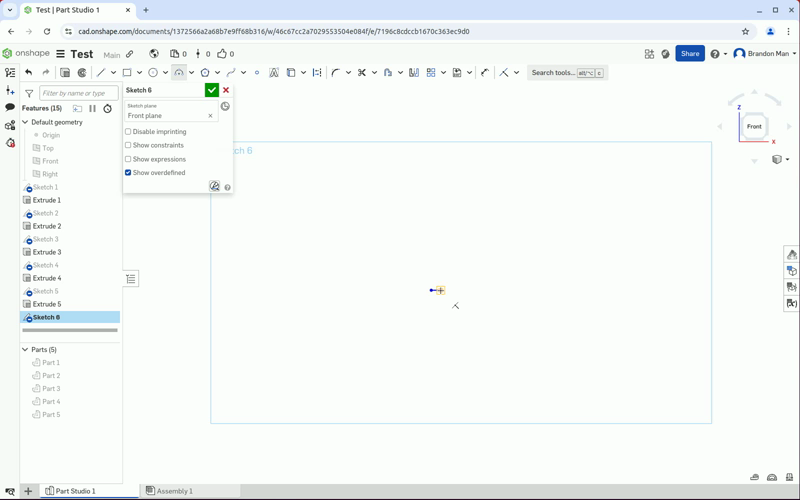
click(440, 290)
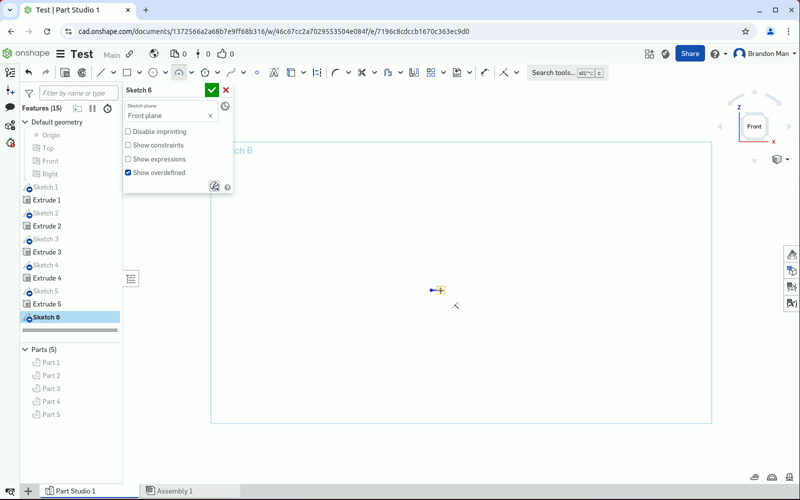
key_down(shift)
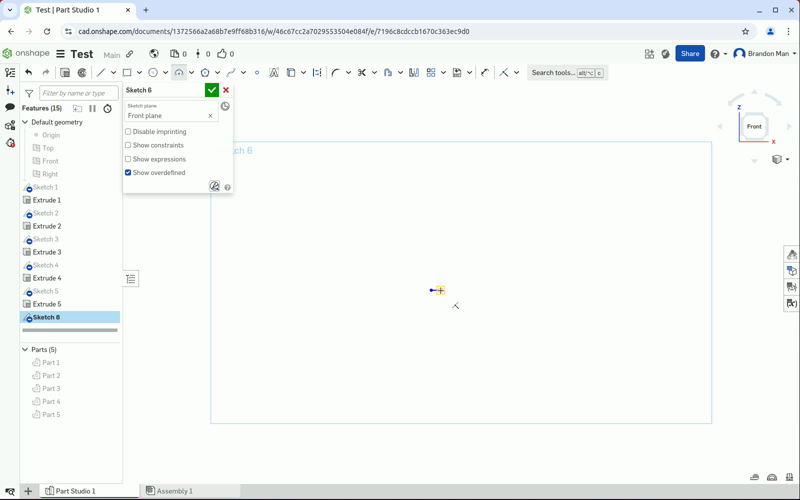
mouse_move(440, 273)
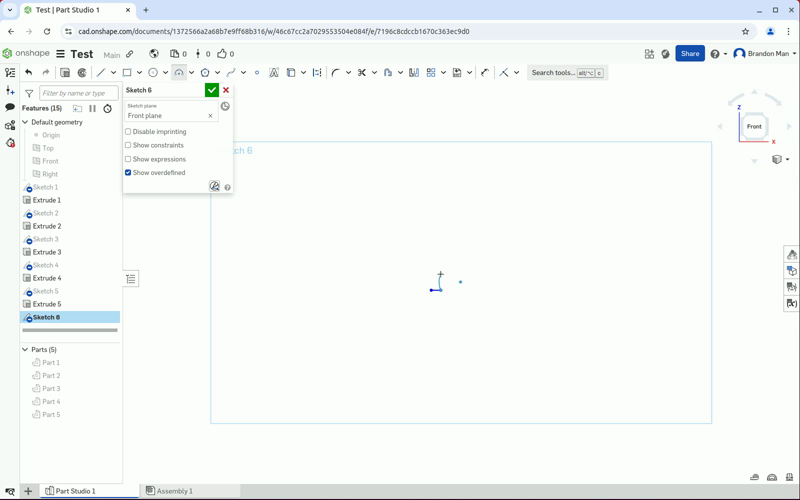
click(440, 273)
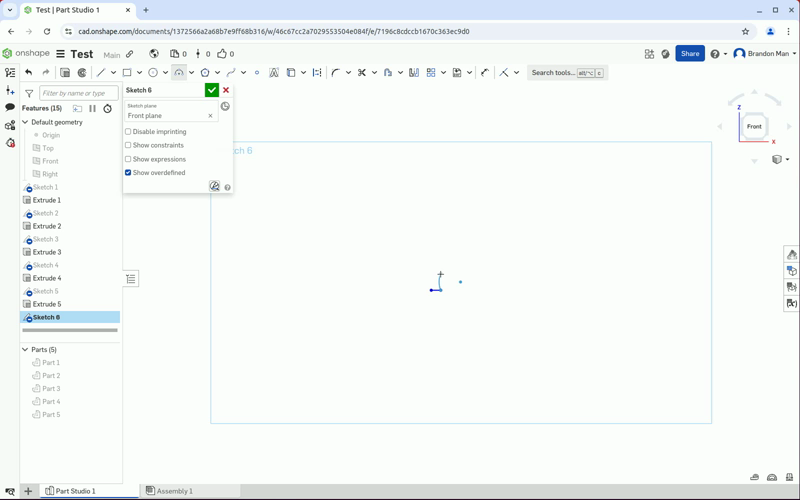
mouse_move(439, 281)
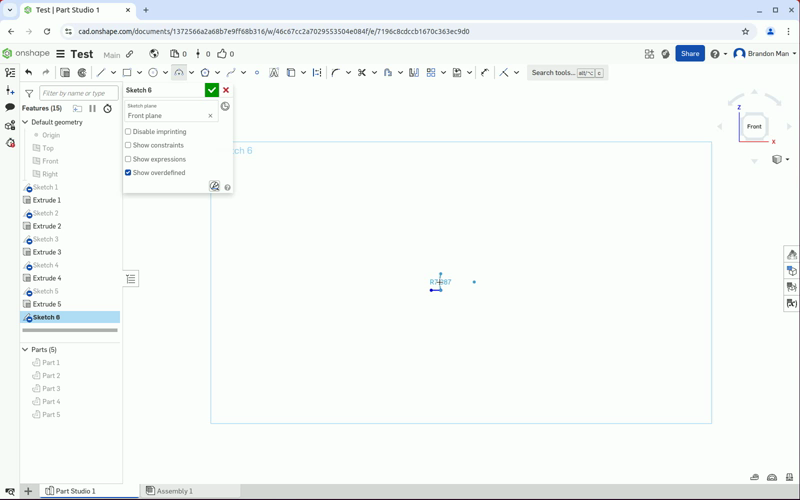
click(439, 281)
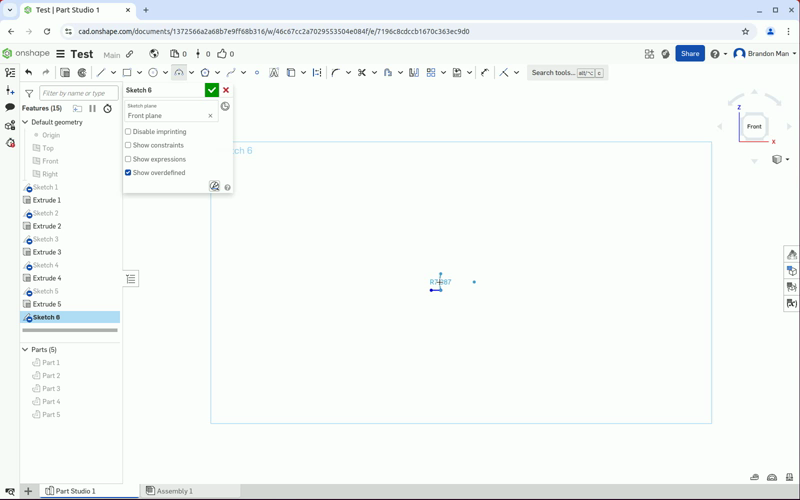
key_up(shift)
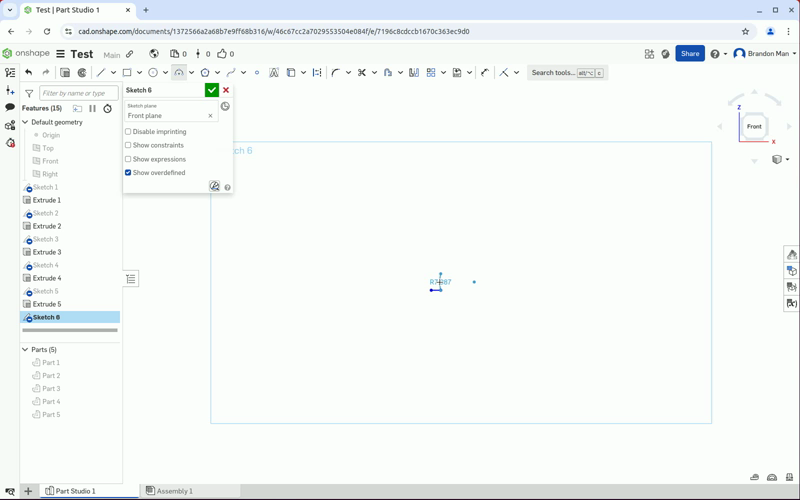
key(esc)
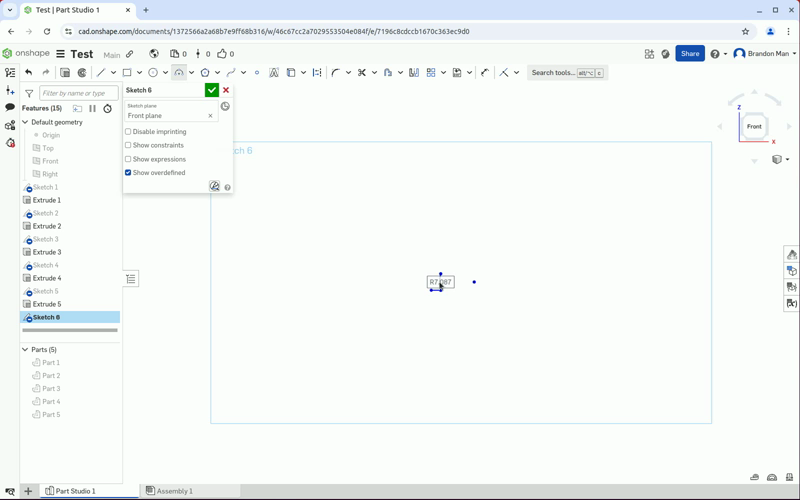
key(l)
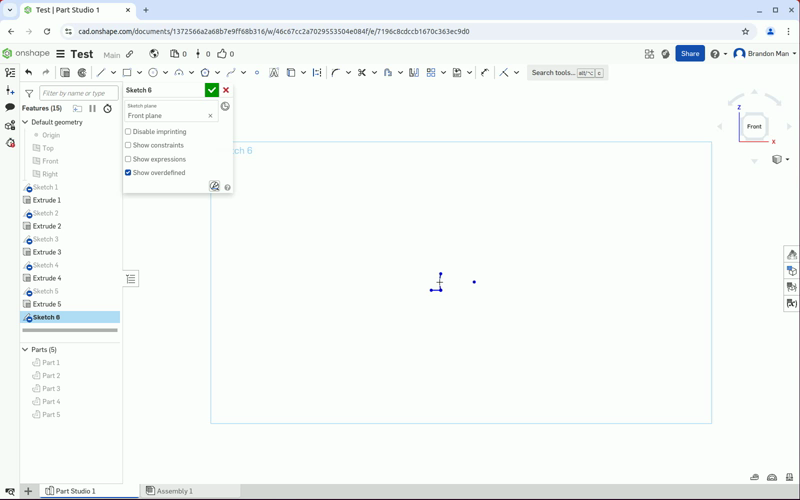
mouse_move(440, 273)
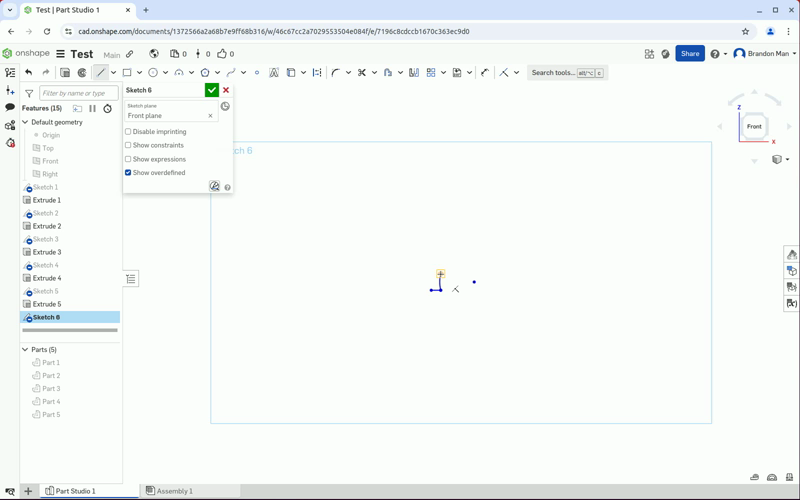
click(440, 273)
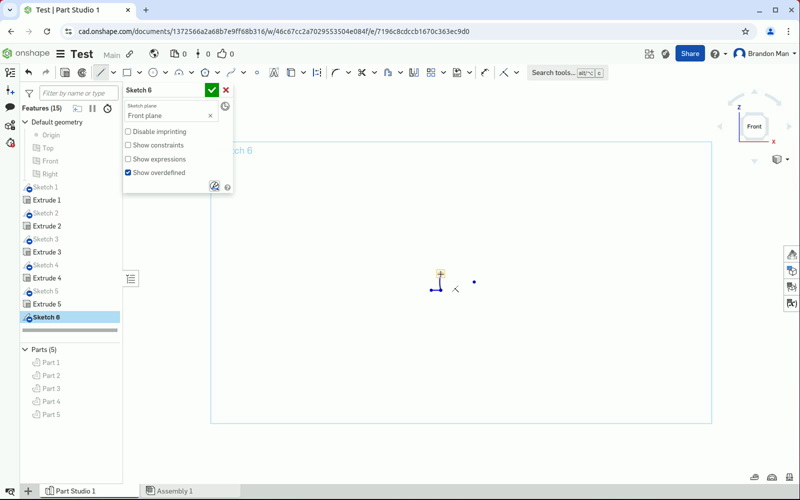
key_down(shift)
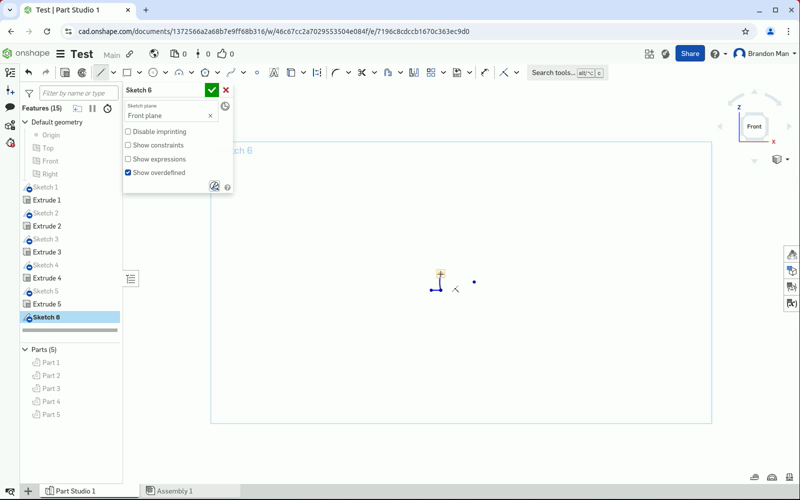
mouse_move(470, 273)
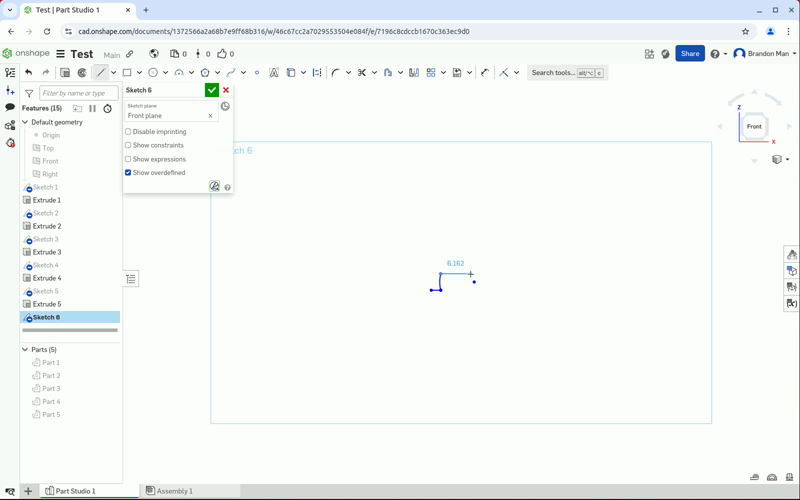
mouse_move(431, 273)
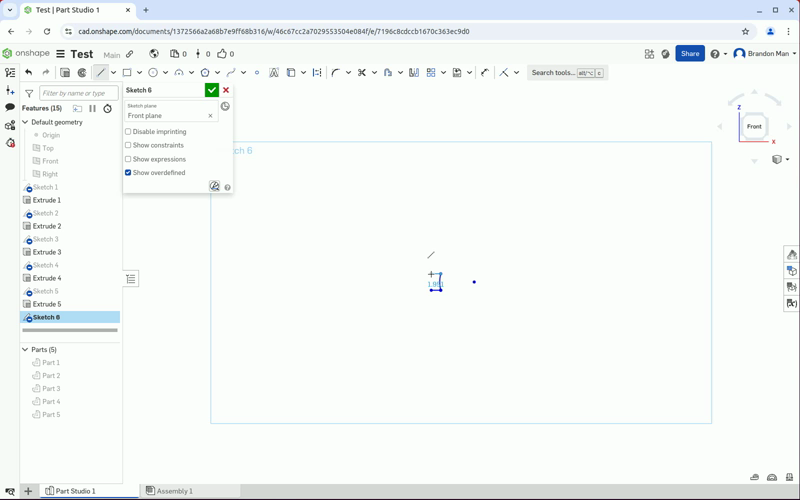
click(431, 273)
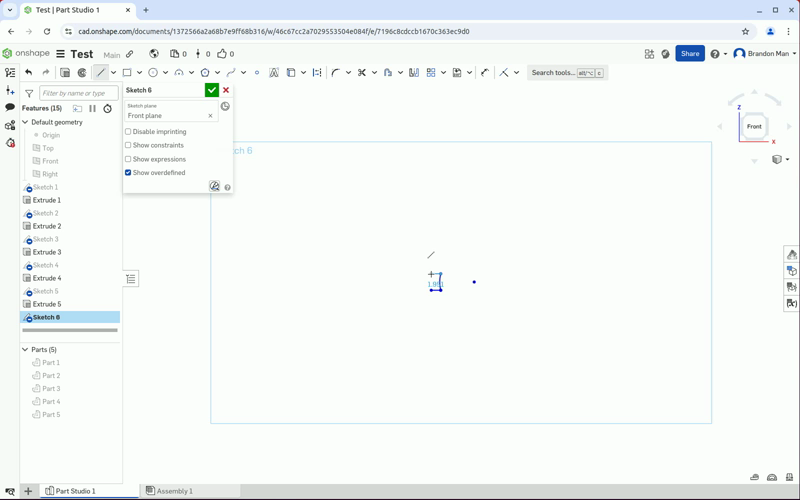
key_up(shift)
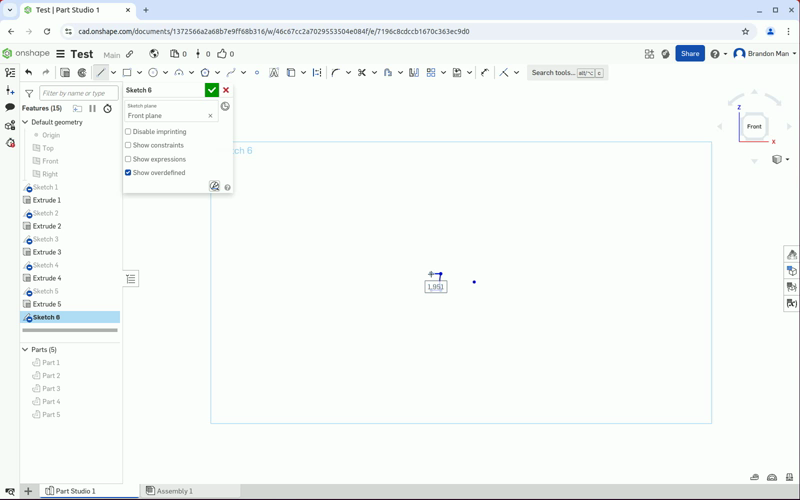
mouse_move(461, 273)
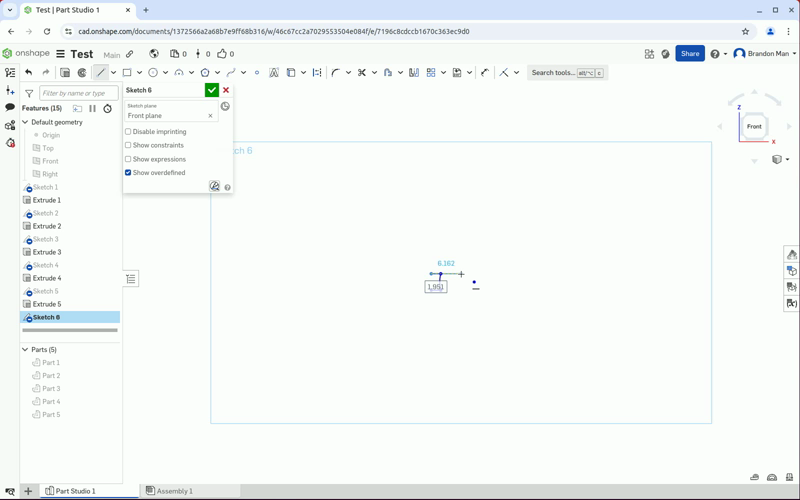
key_down(shift)
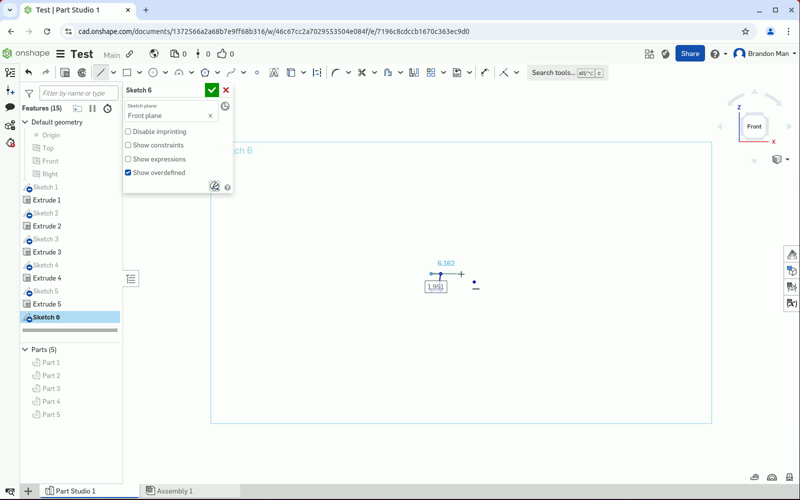
mouse_move(431, 290)
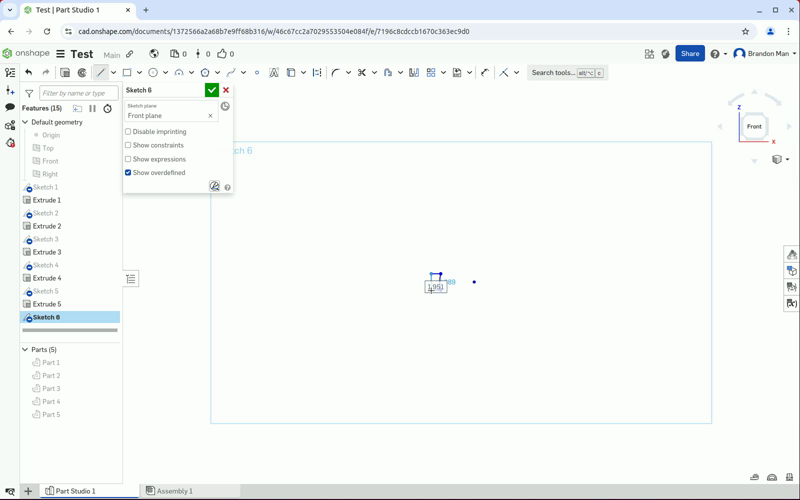
key_up(shift)
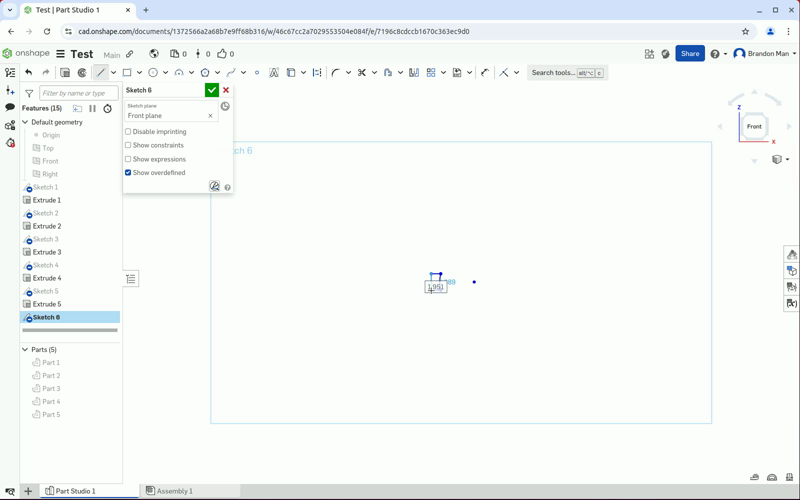
click(431, 290)
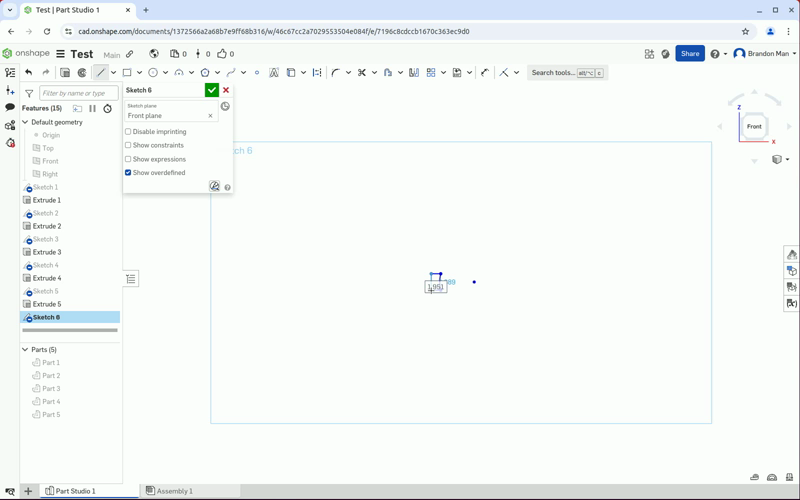
key(esc)
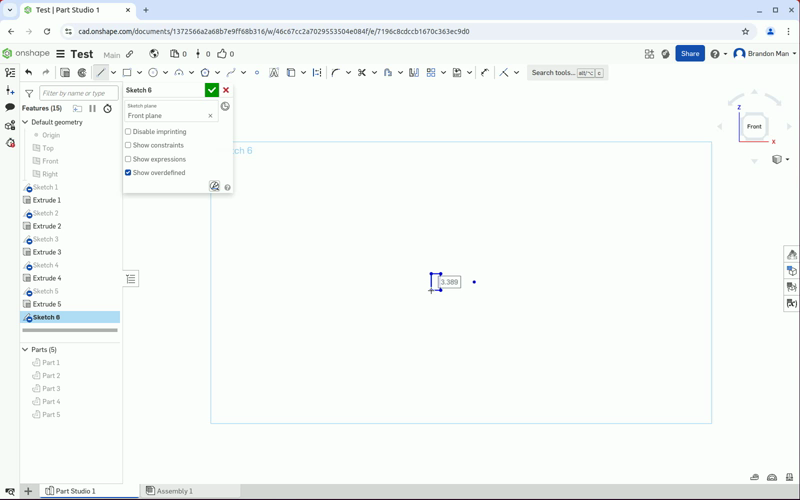
mouse_move(440, 275)
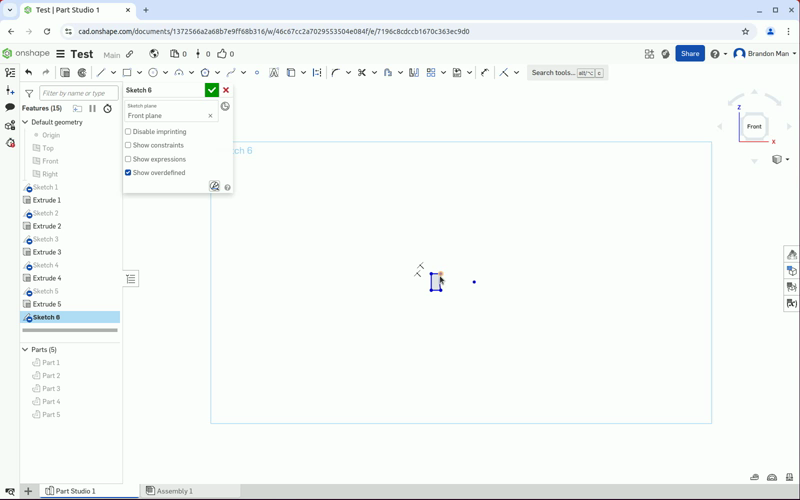
scroll(6)
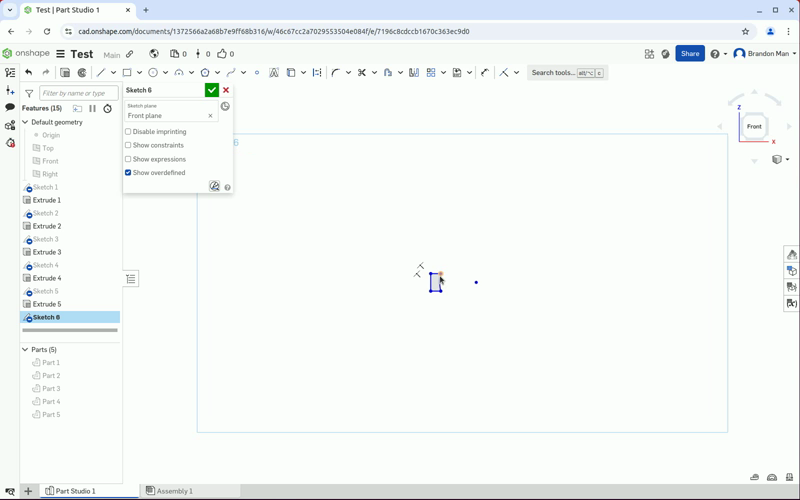
scroll(6)
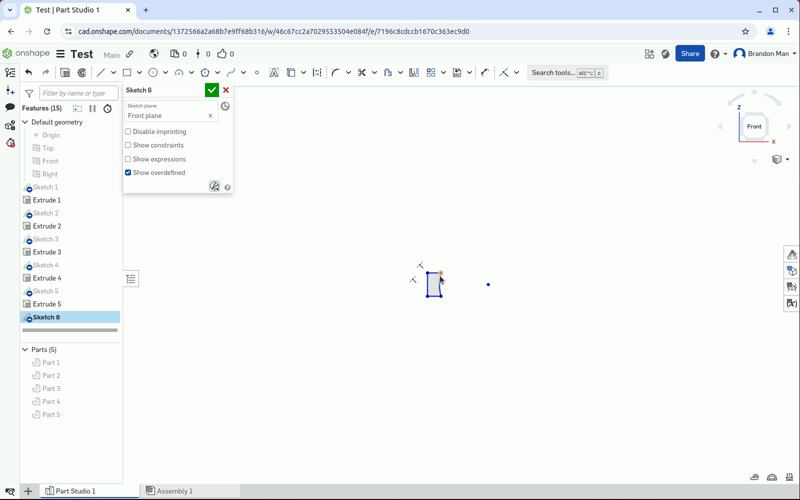
scroll(6)
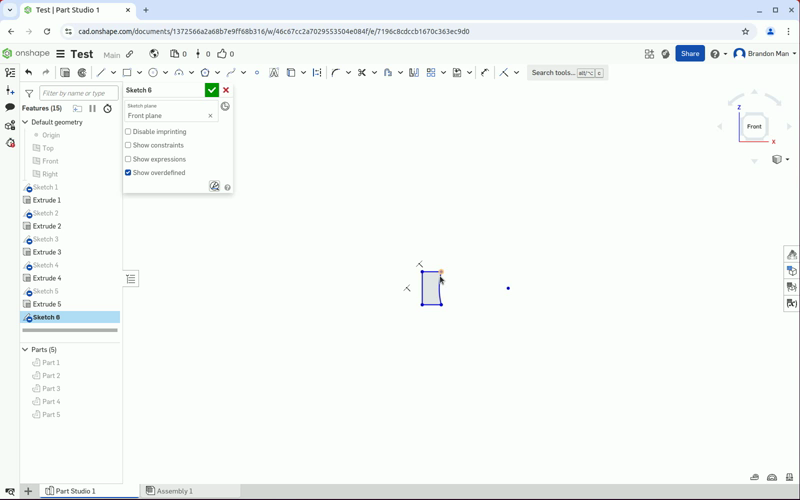
scroll(6)
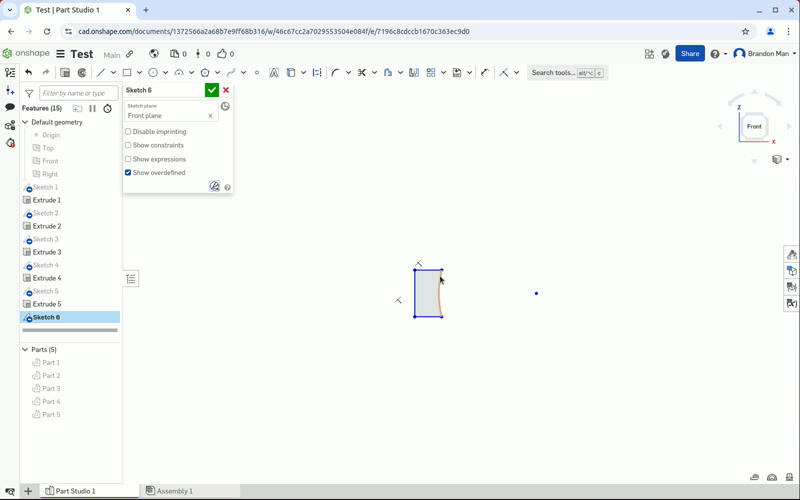
scroll(6)
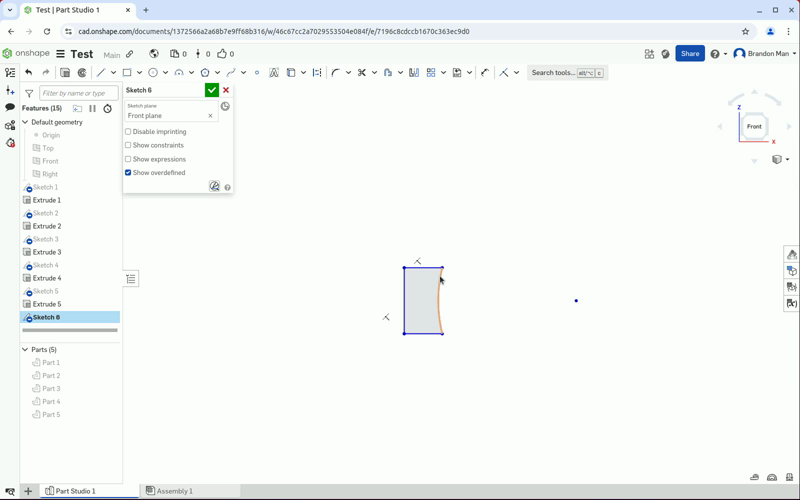
scroll(6)
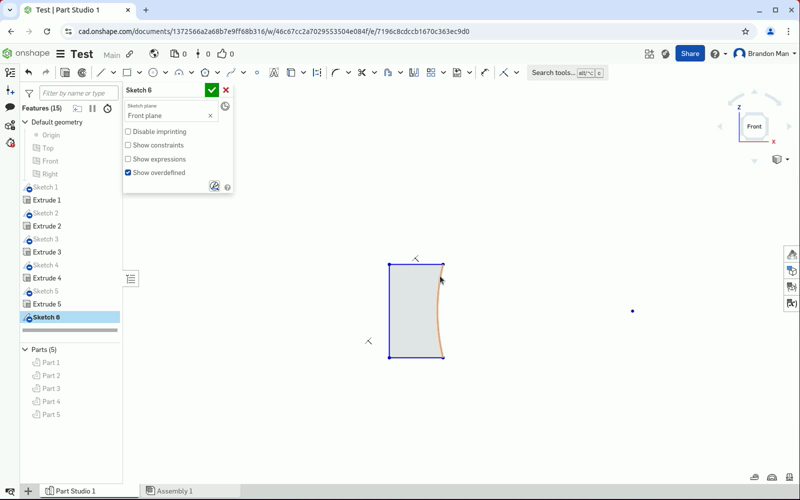
scroll(6)
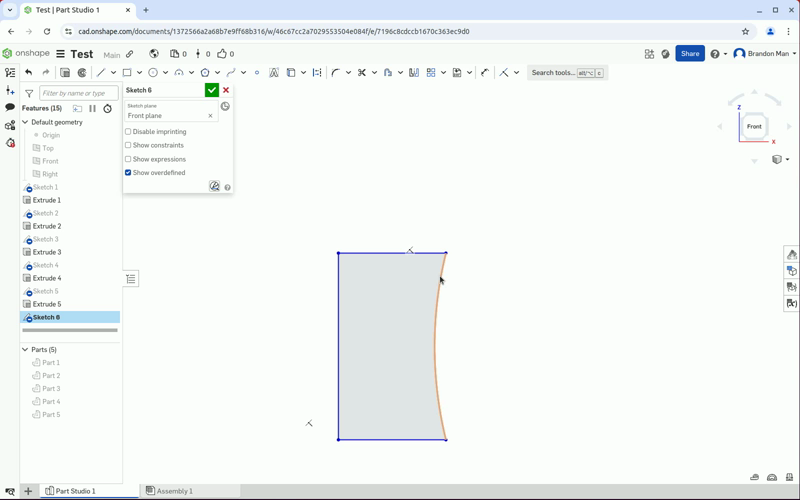
click(440, 275)
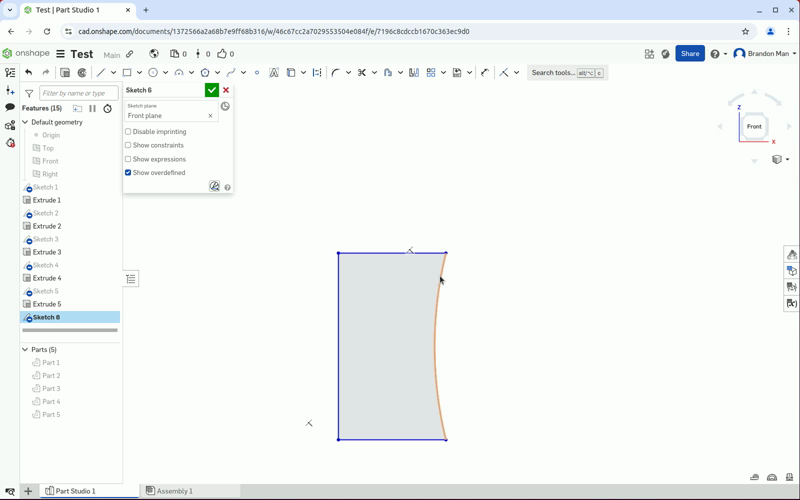
scroll(-6)
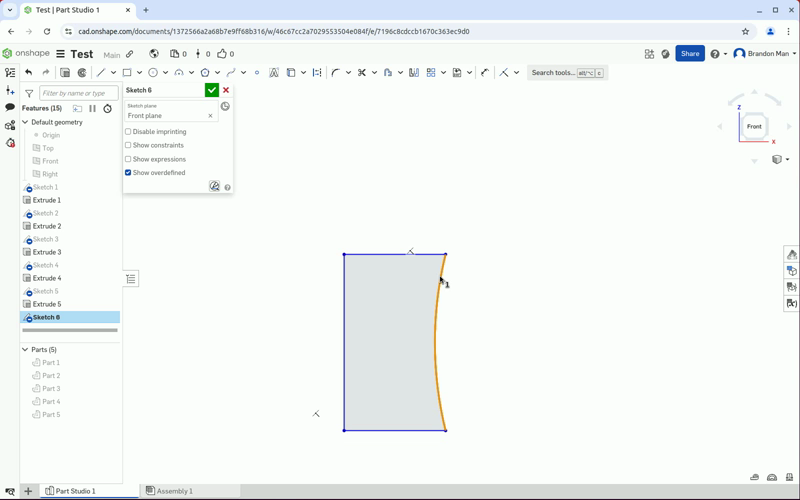
scroll(-6)
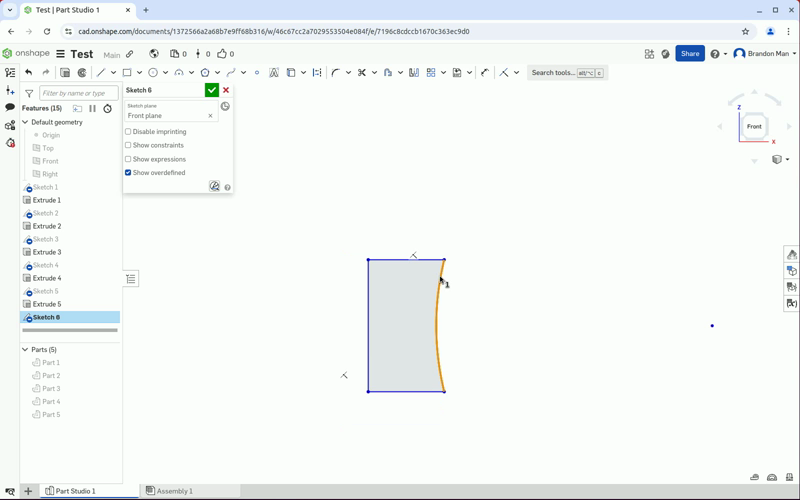
scroll(-6)
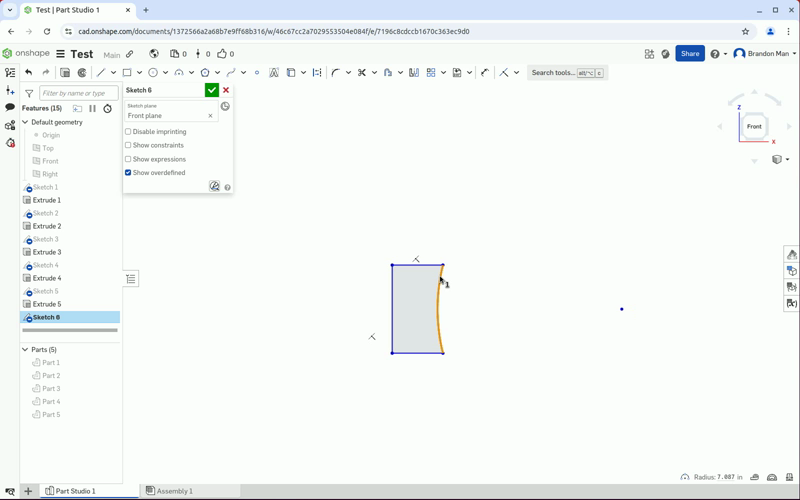
scroll(-6)
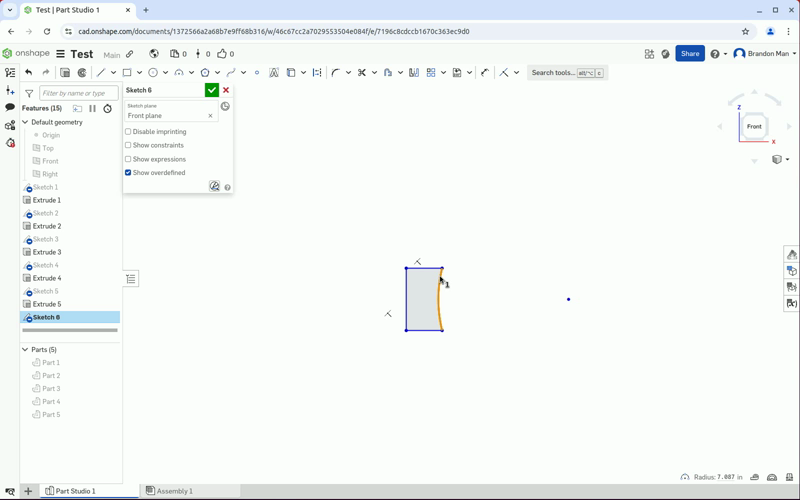
scroll(-6)
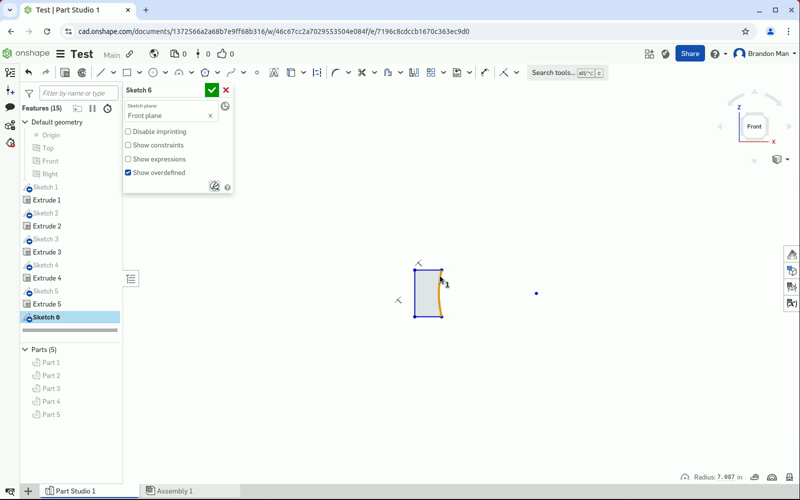
scroll(-6)
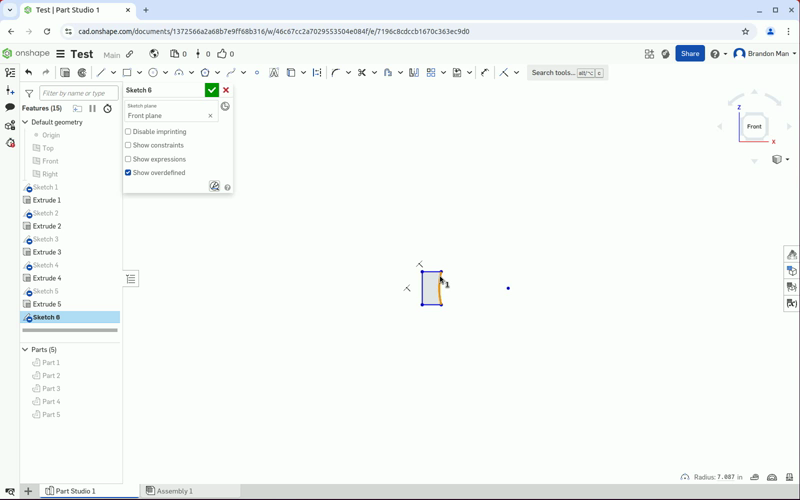
scroll(-6)
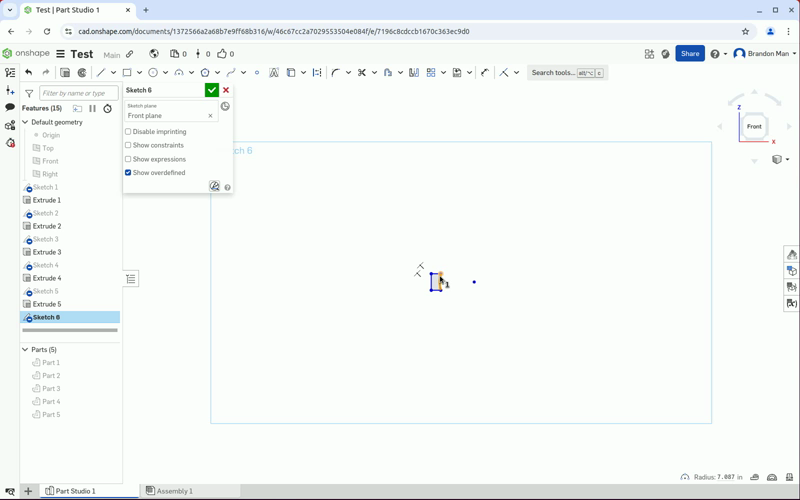
mouse_move(73, 352)
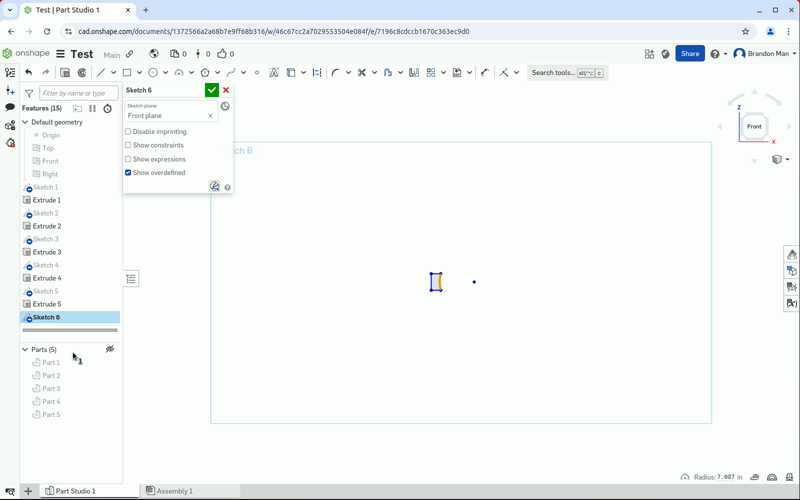
key(shift+y)
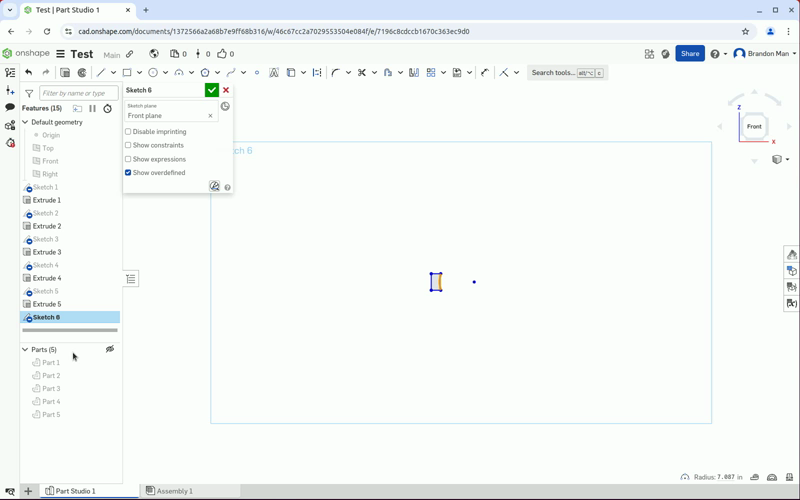
key(shift+e)
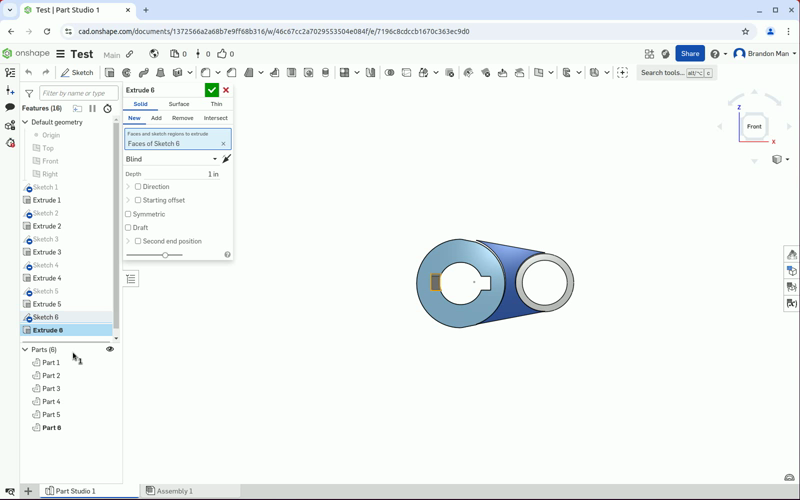
mouse_move(143, 106)
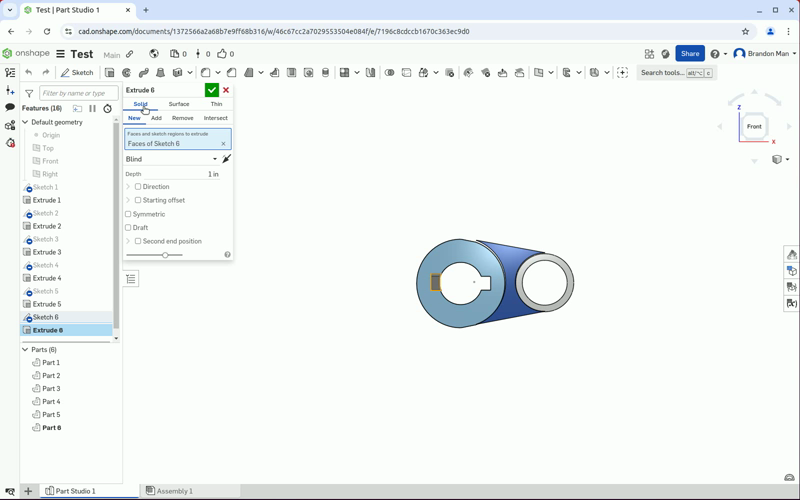
click(143, 106)
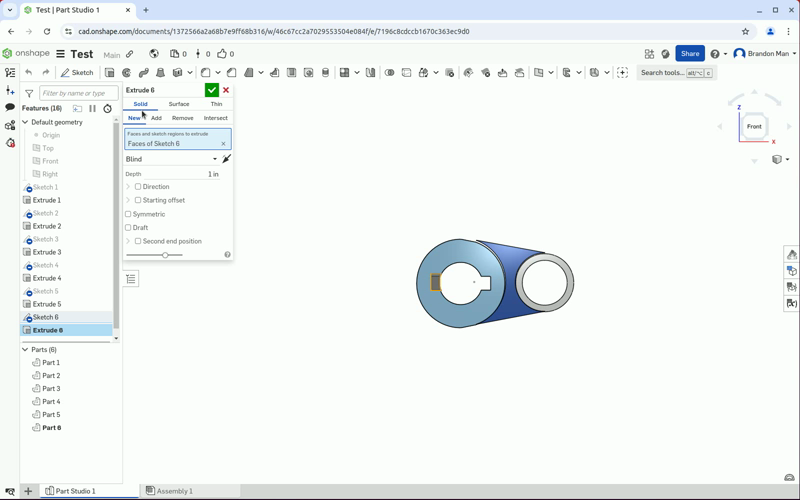
mouse_move(137, 120)
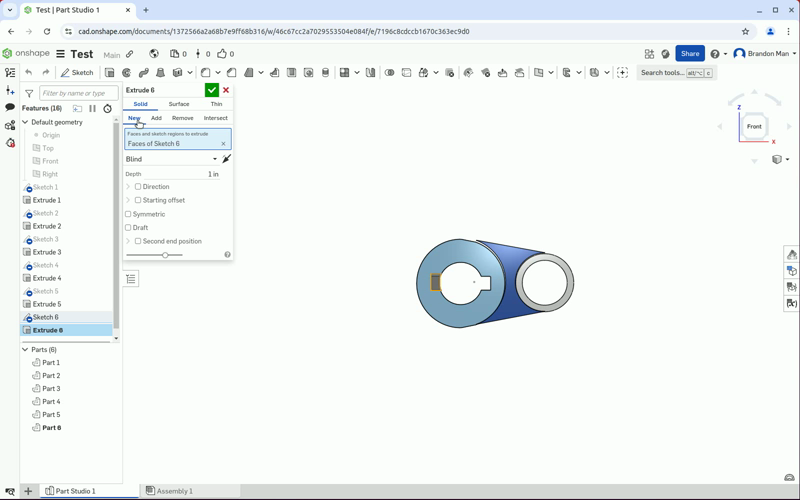
click(137, 120)
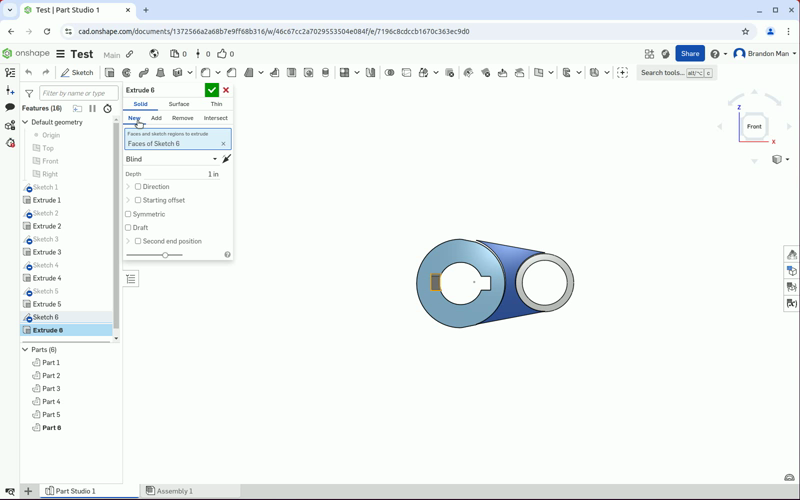
key(tab, 4)
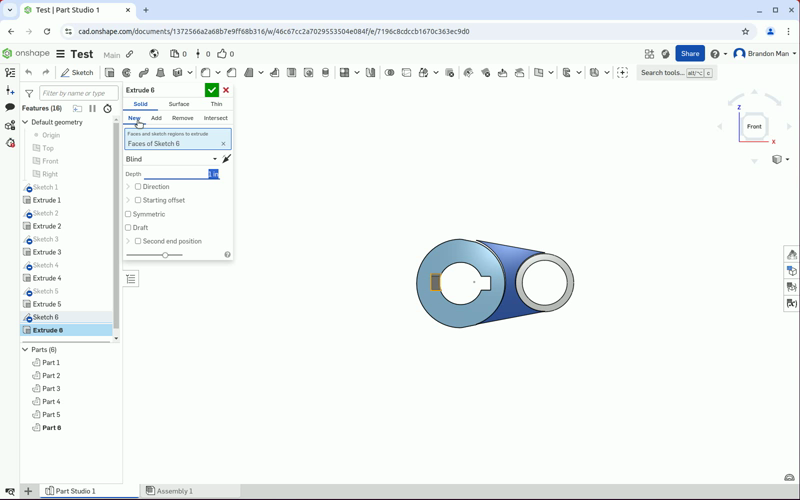
text(-8.184)
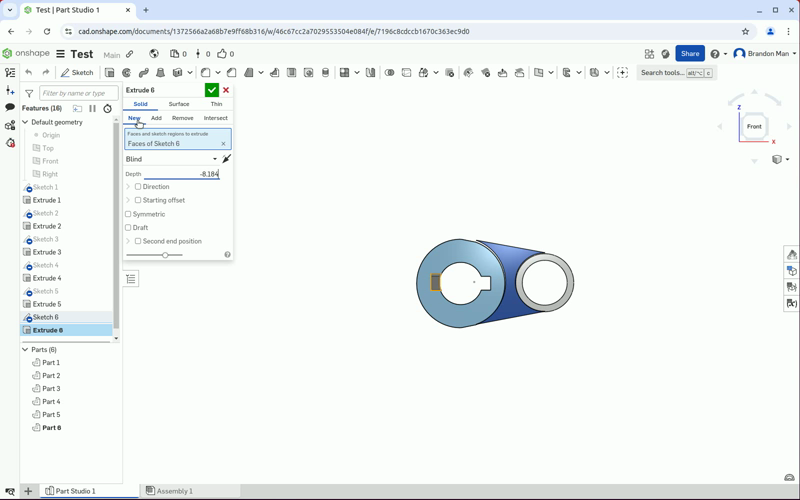
key(enter)
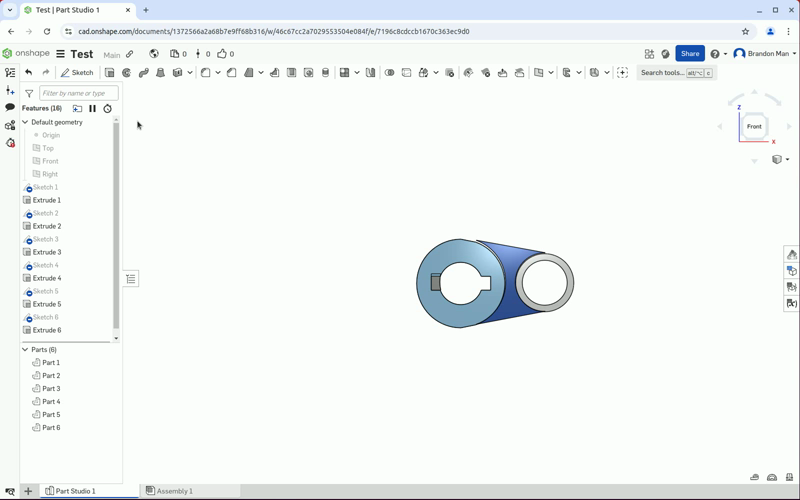
key(shift+h)
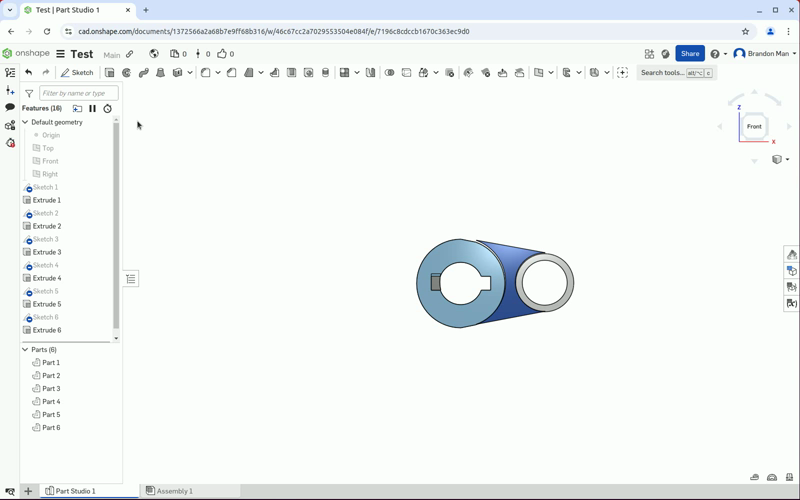
key(shift+h)
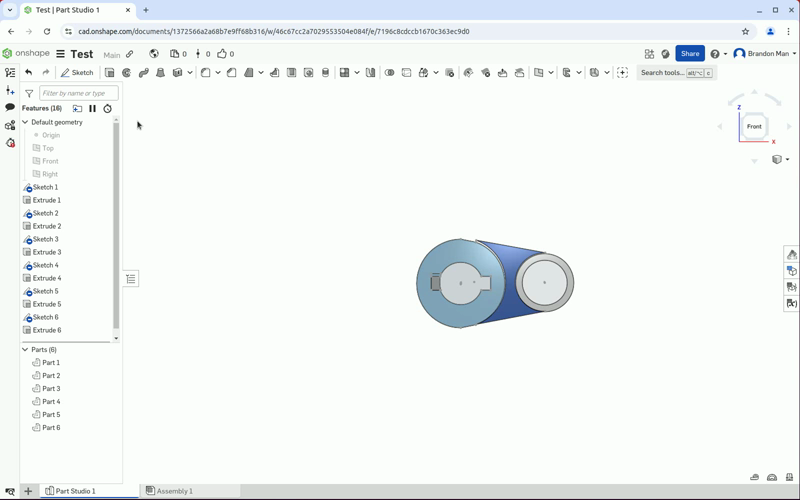
key(shift+7)
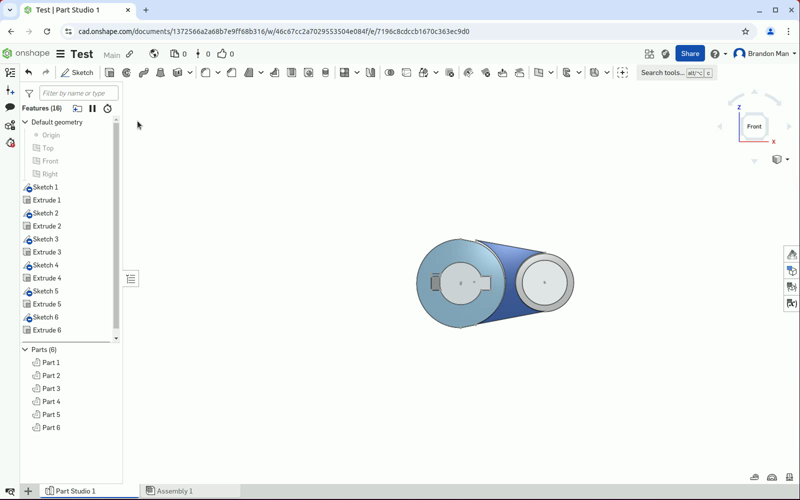
key(left, 2)
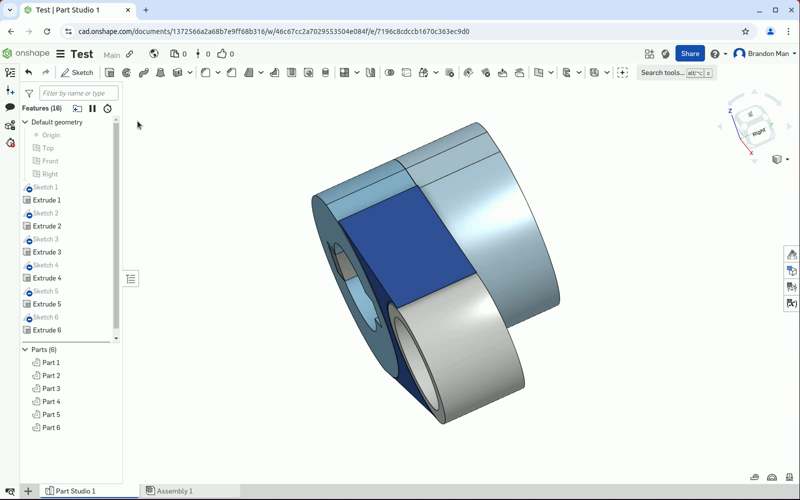
key(down, 2)
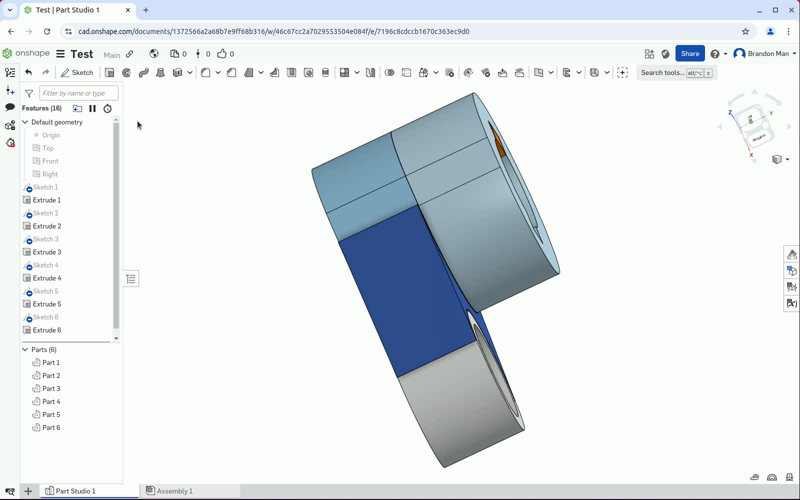
key(up, 2)
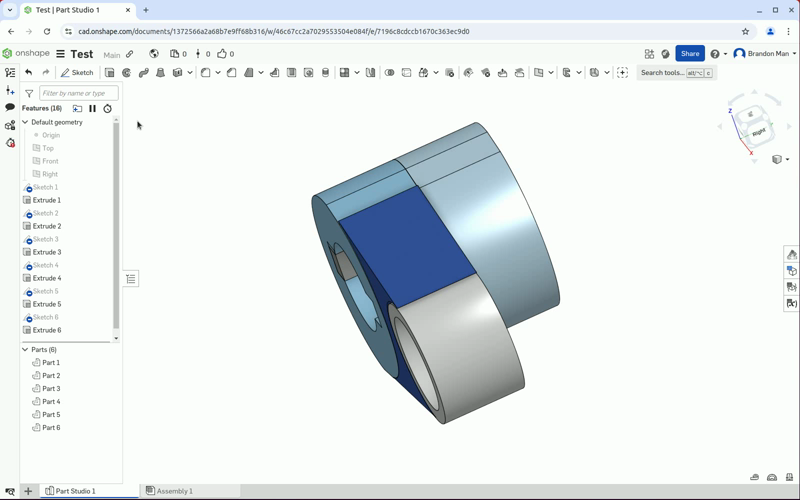
key(right, 2)
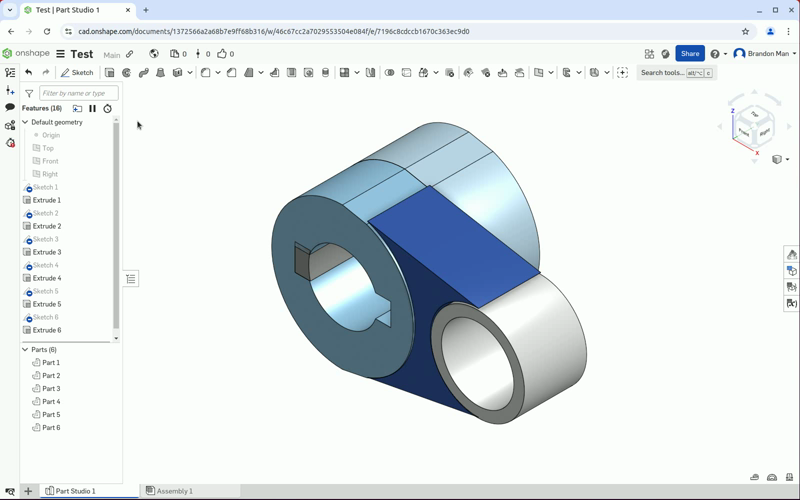
mouse_move(69, 189)
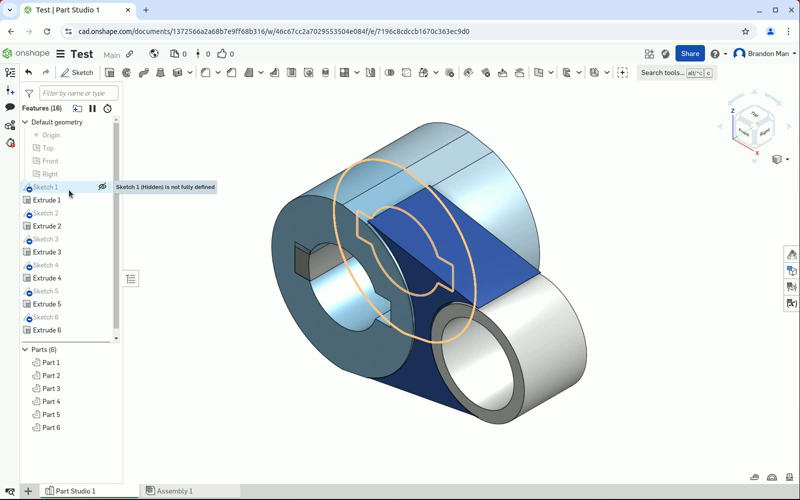
click(69, 189)